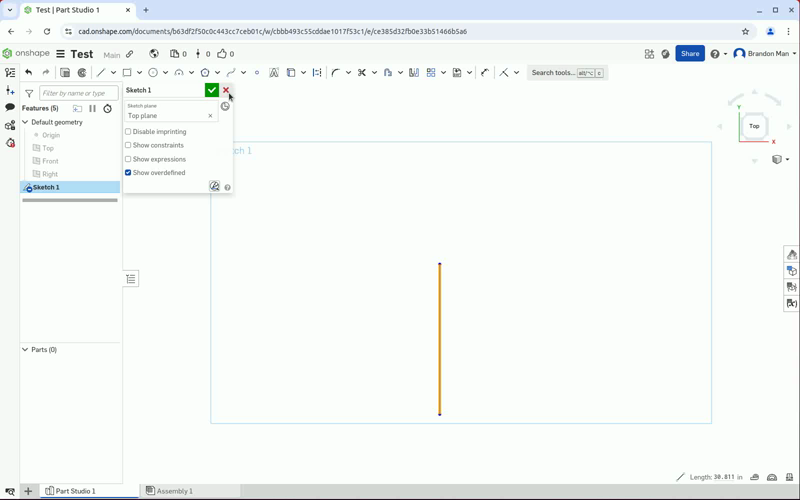
key(shift+h)
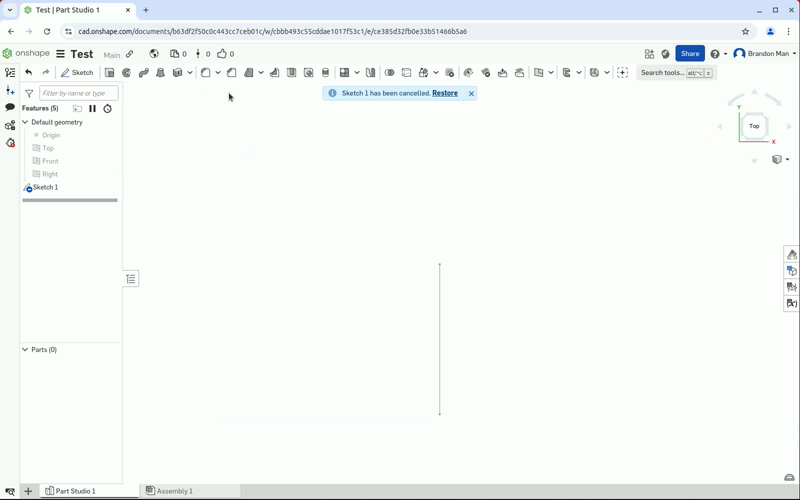
key(shift+s)
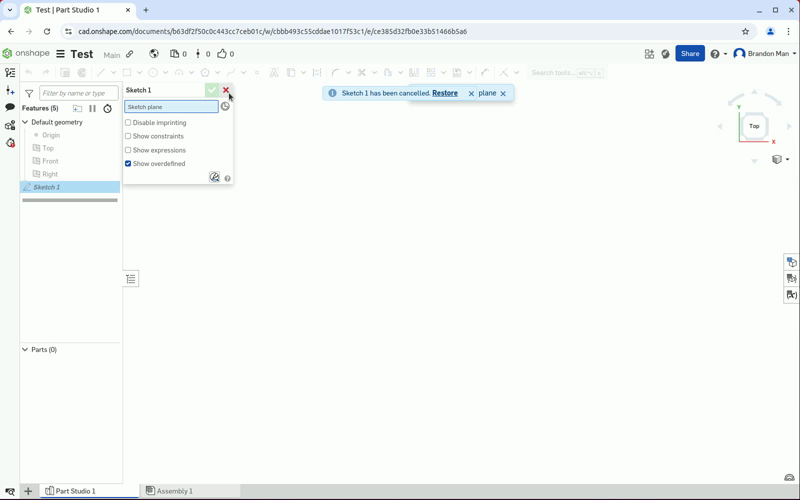
mouse_move(73, 150)
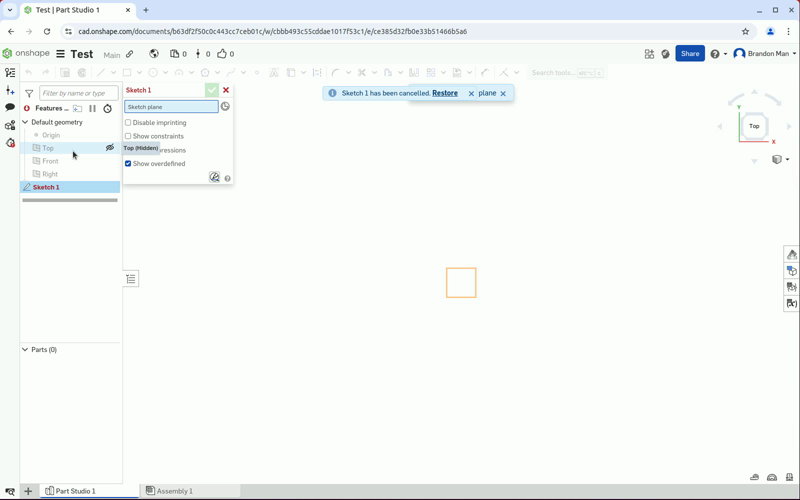
click(73, 150)
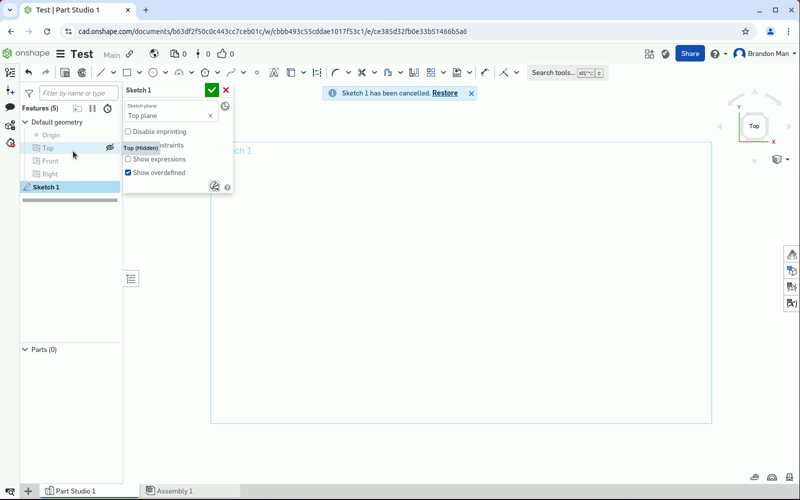
mouse_move(73, 352)
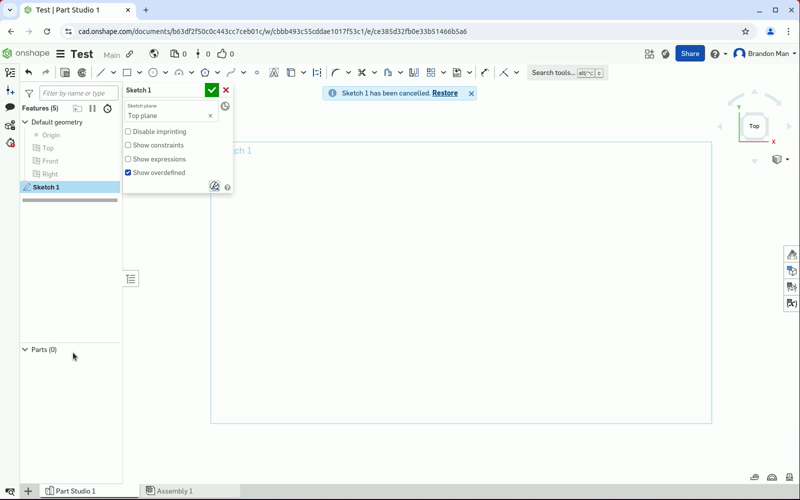
key(y)
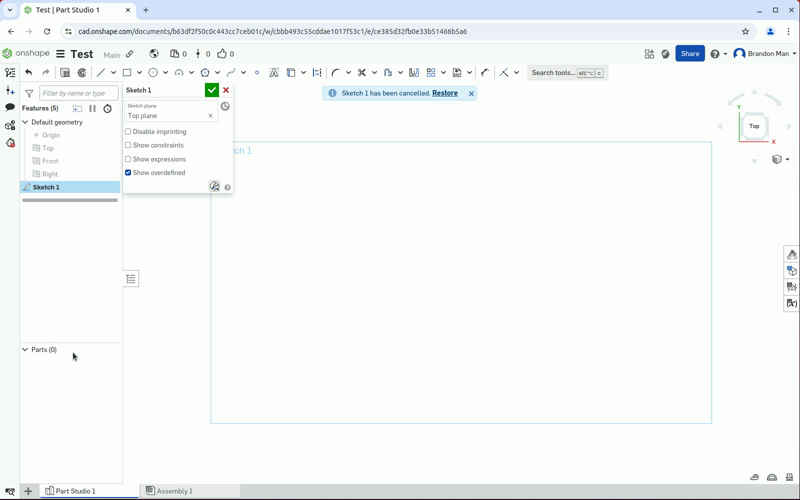
key(l)
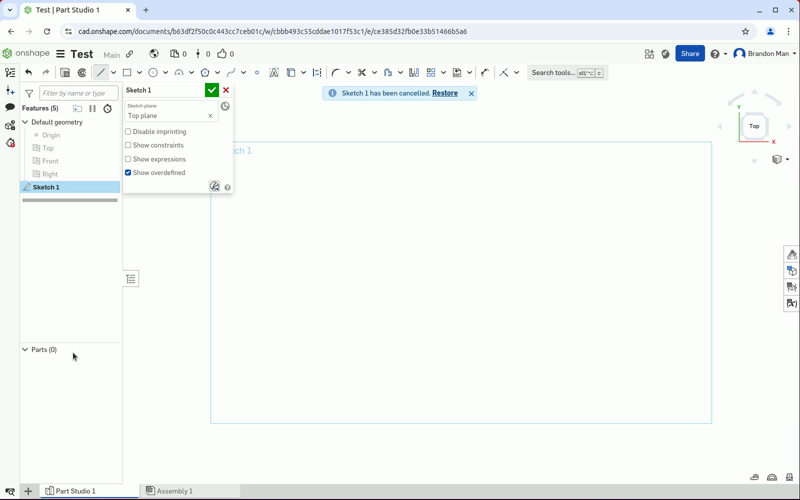
key_down(shift)
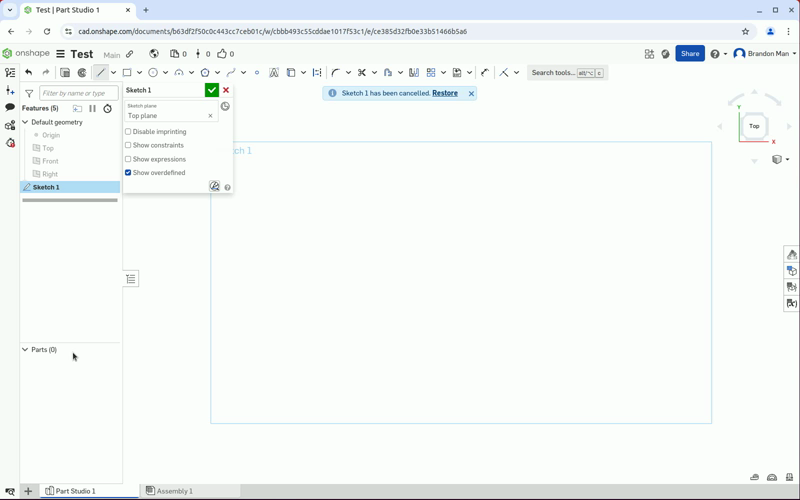
mouse_move(348, 390)
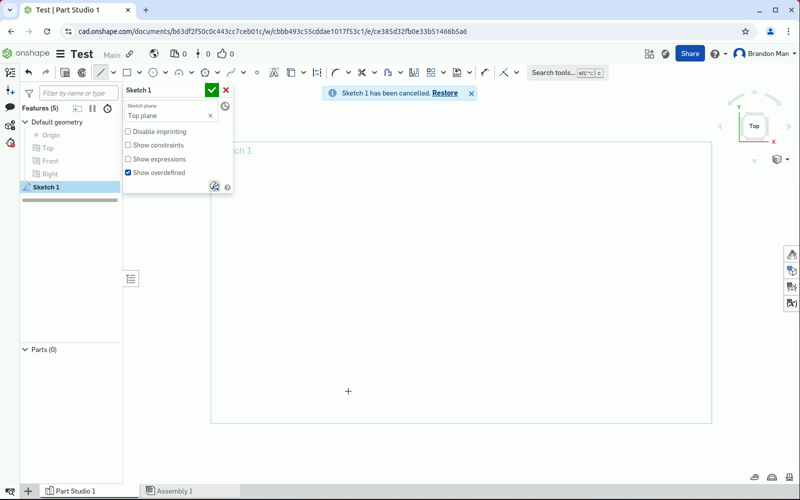
click(348, 390)
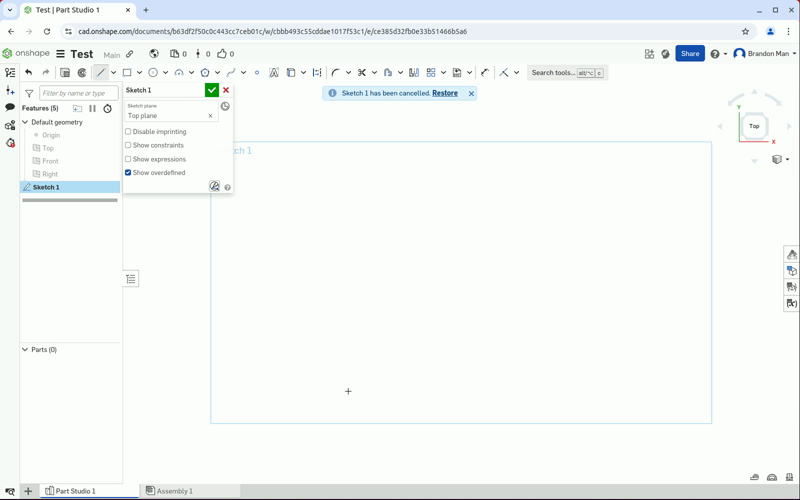
key_up(shift)
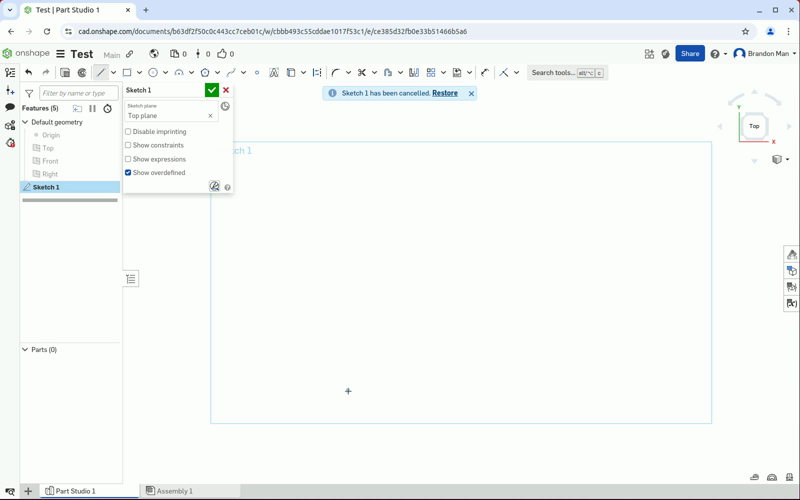
key_down(shift)
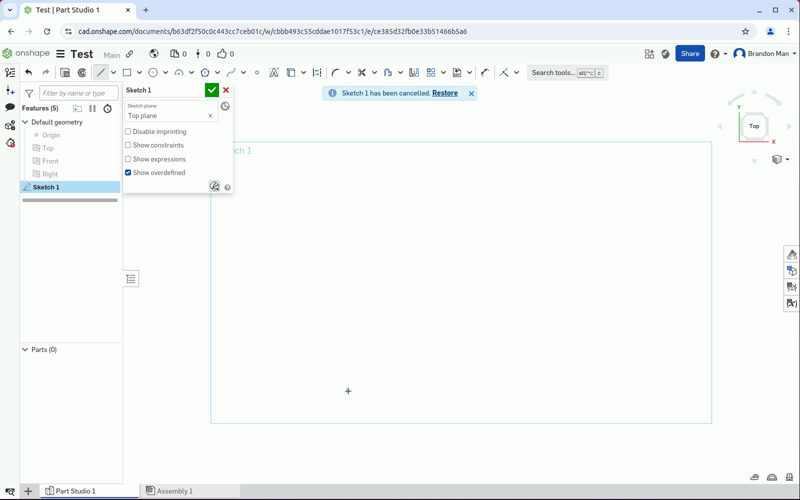
mouse_move(572, 390)
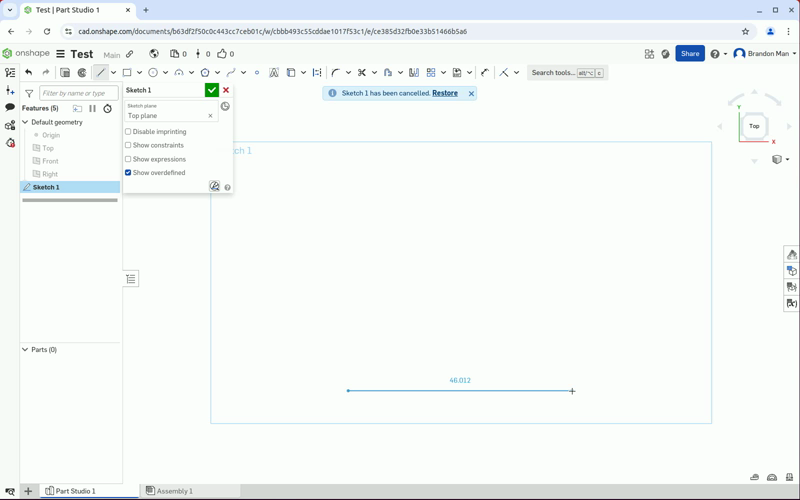
click(572, 390)
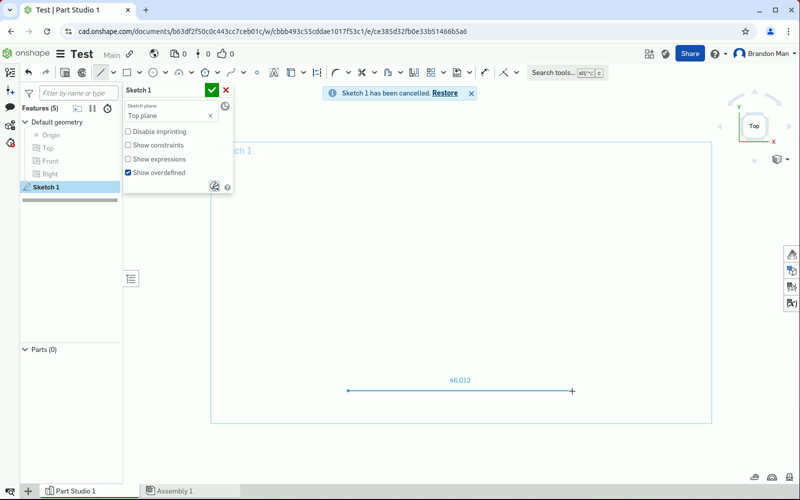
key_up(shift)
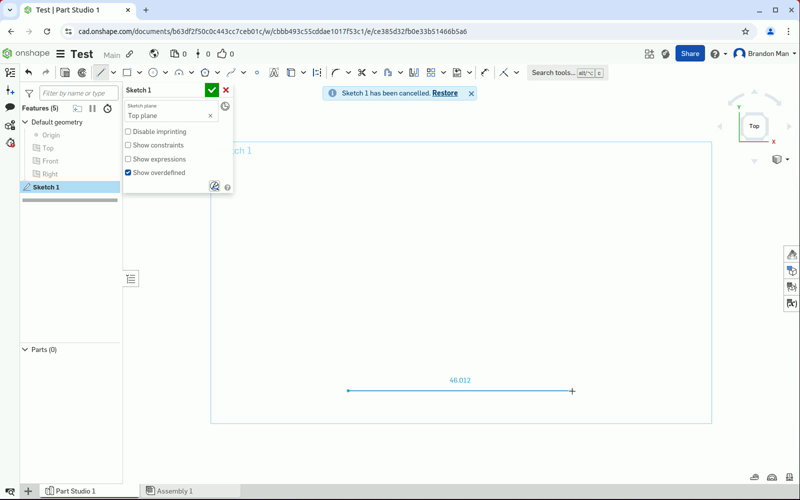
key_down(shift)
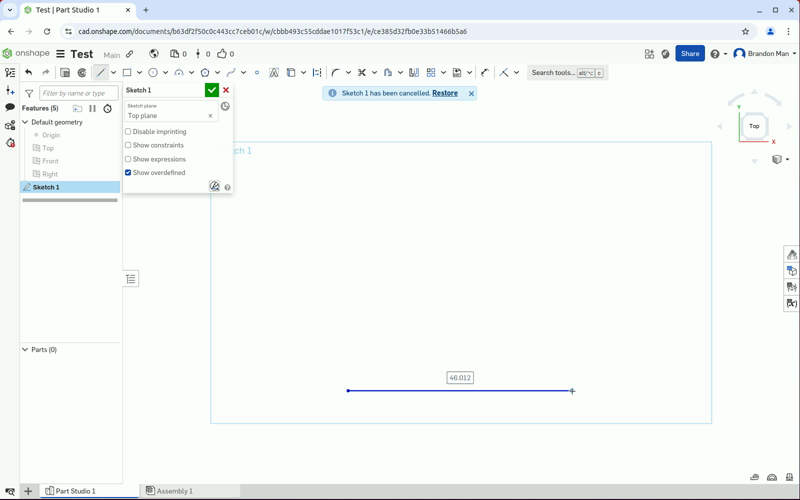
mouse_move(572, 176)
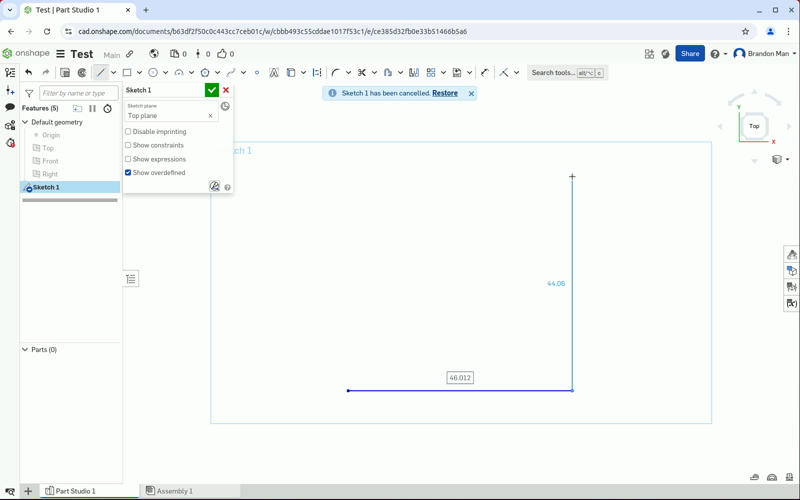
click(572, 176)
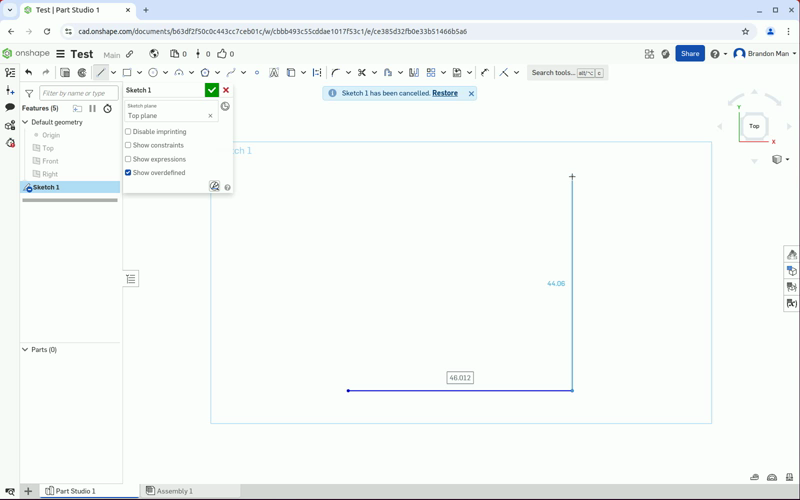
key_up(shift)
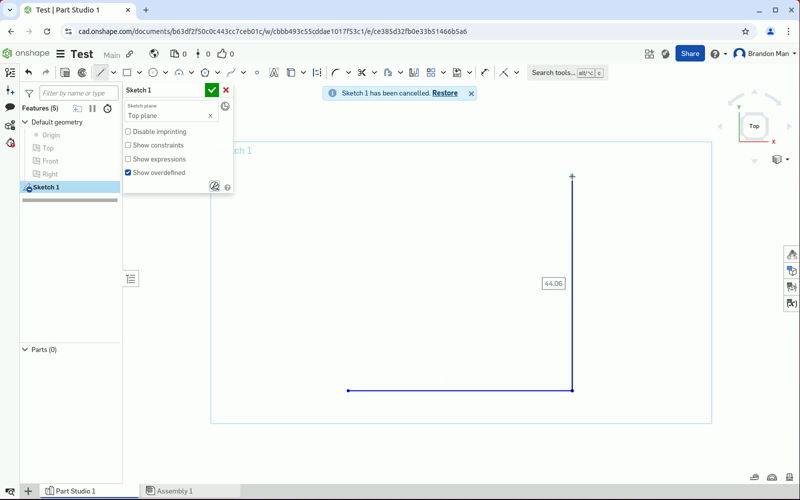
key_down(shift)
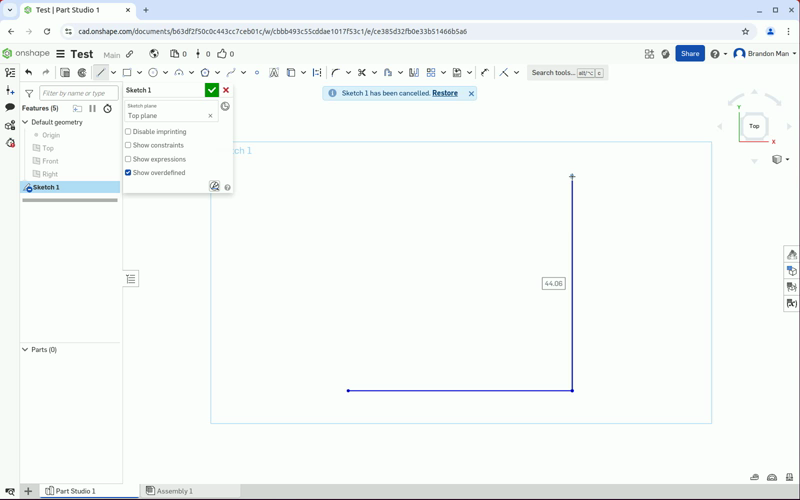
mouse_move(348, 176)
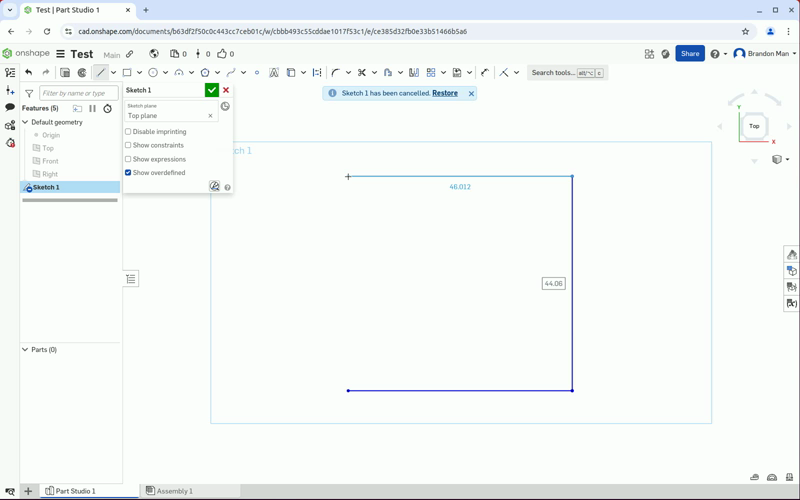
click(348, 176)
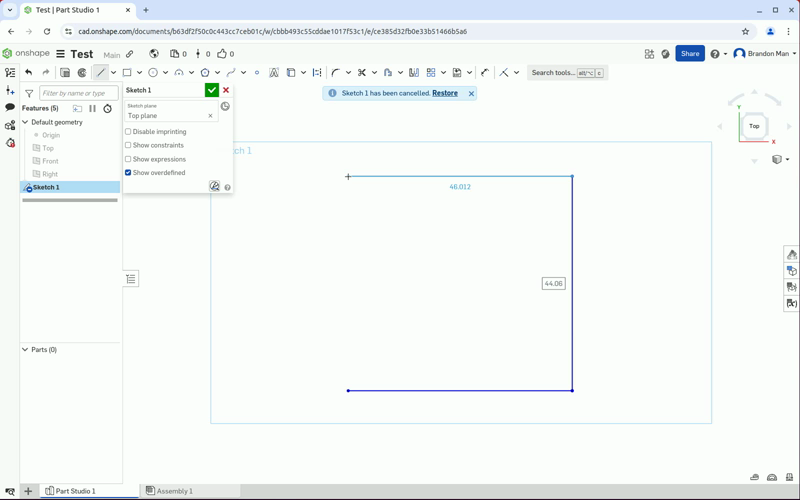
key_up(shift)
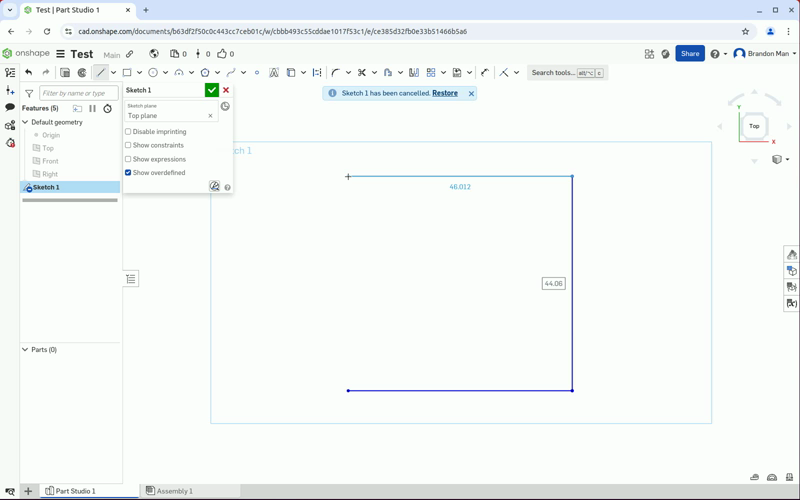
key_down(shift)
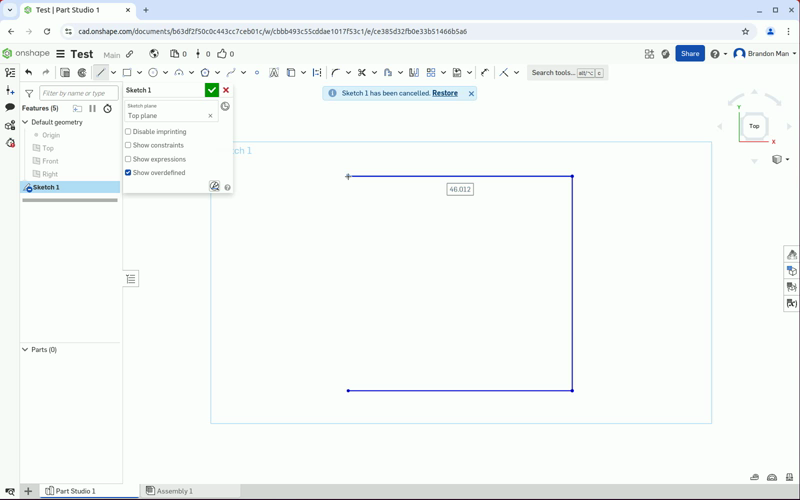
mouse_move(348, 390)
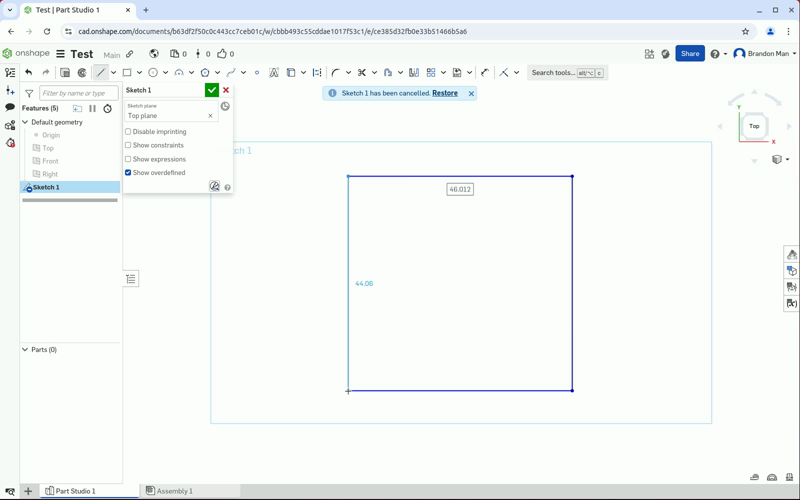
key_up(shift)
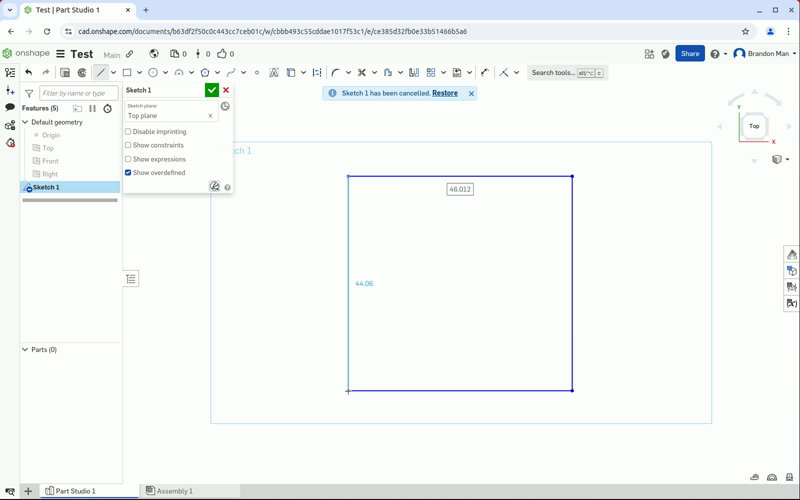
click(348, 390)
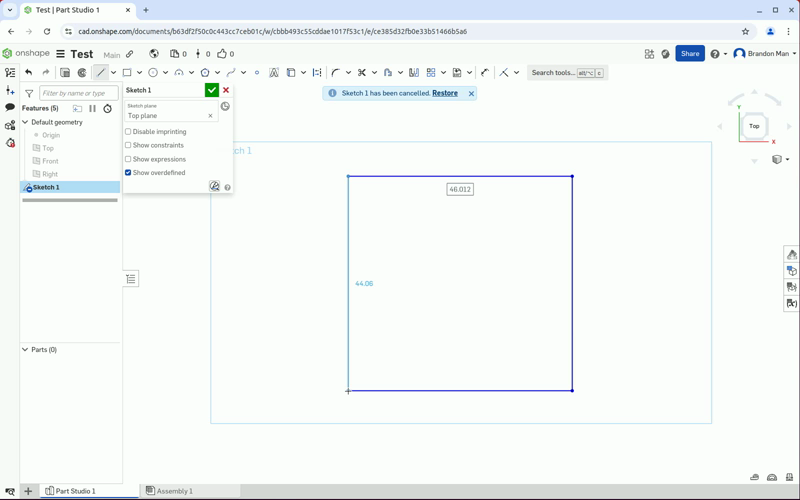
key(esc)
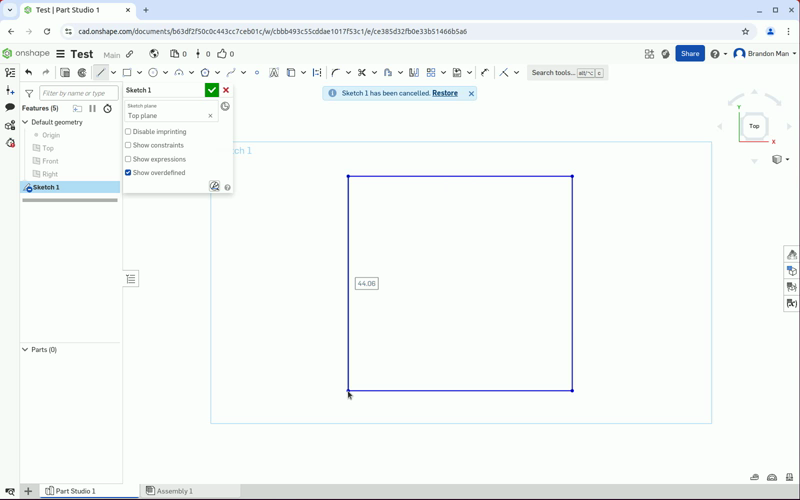
key(l)
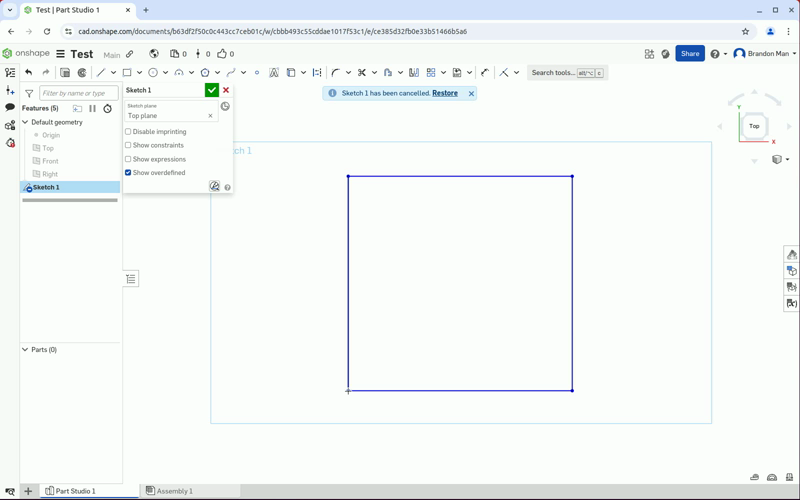
key_down(shift)
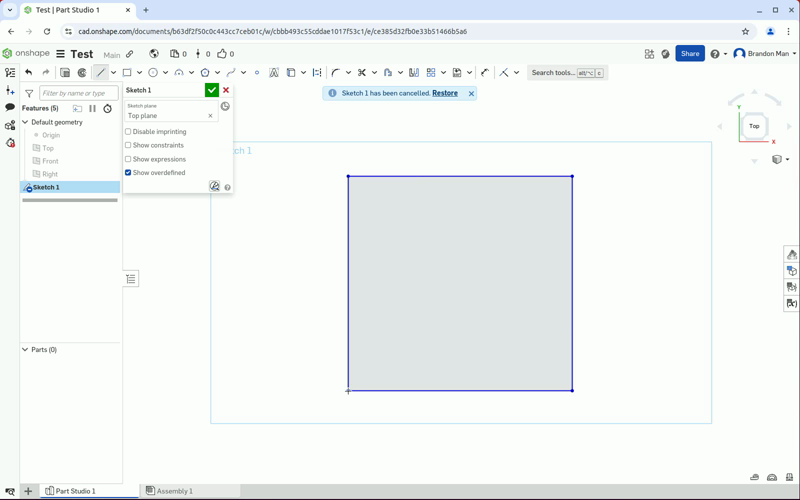
mouse_move(355, 383)
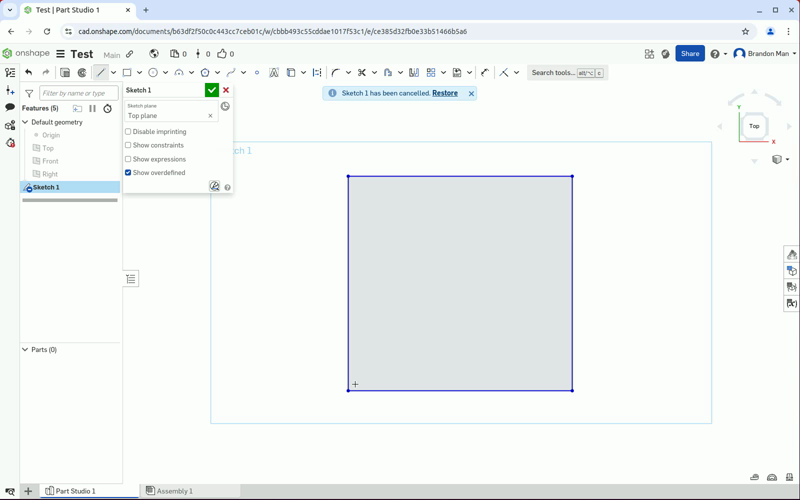
click(355, 383)
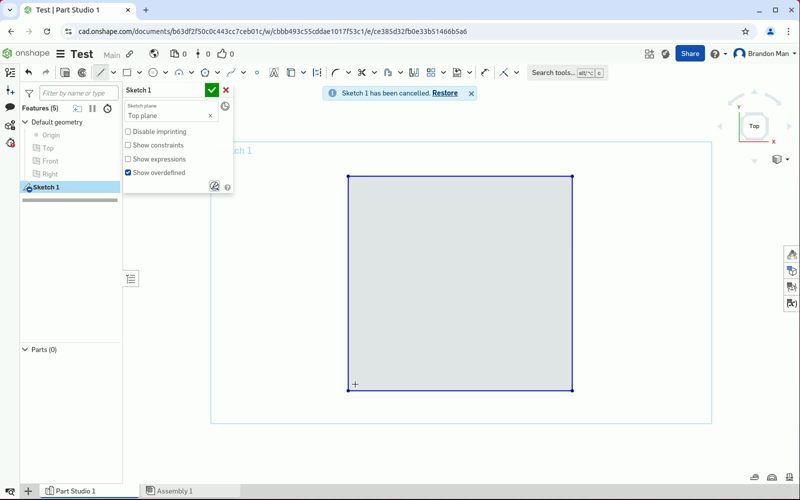
key_up(shift)
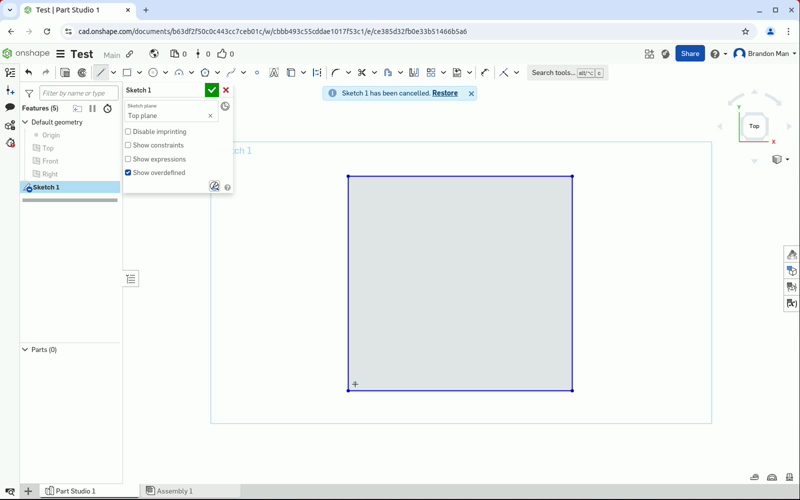
key_down(shift)
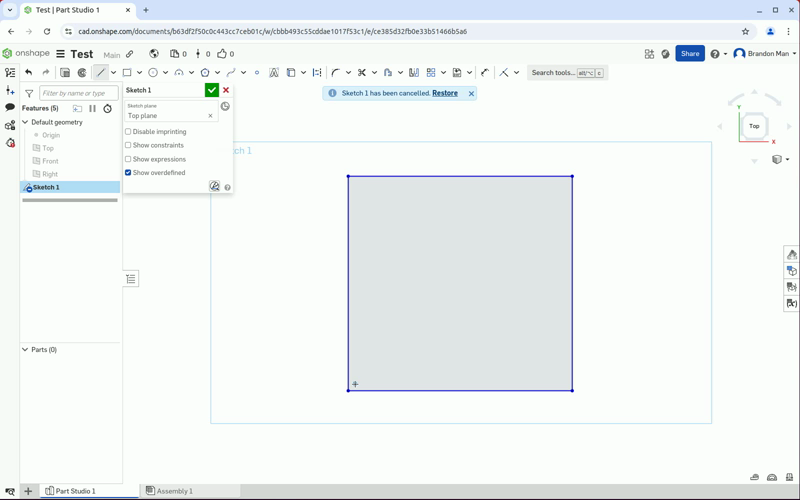
mouse_move(456, 383)
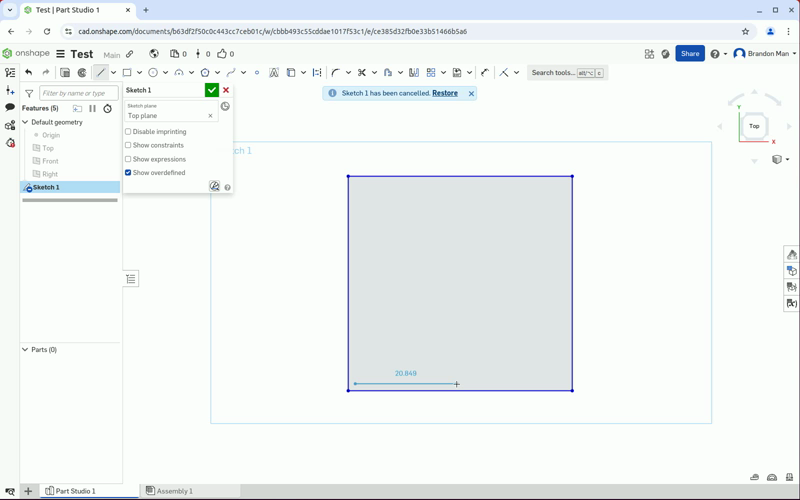
click(456, 383)
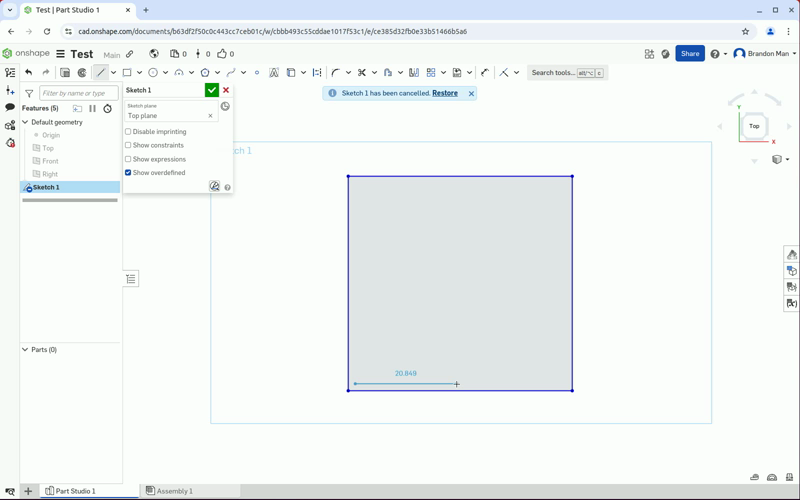
key_up(shift)
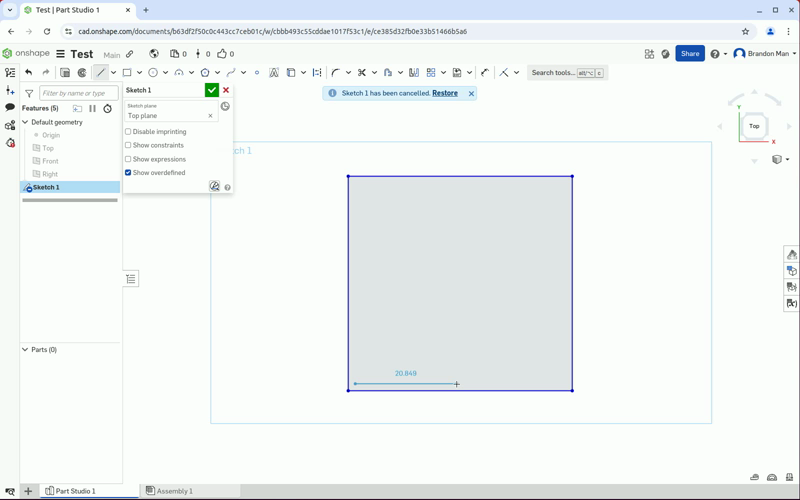
key_down(shift)
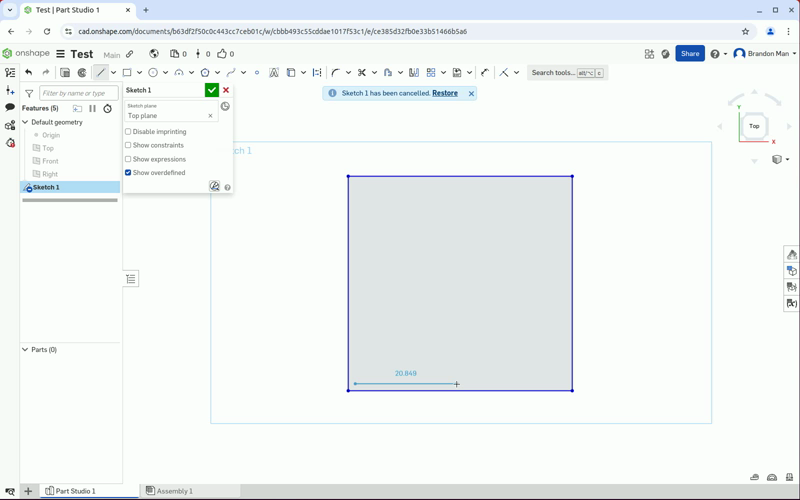
mouse_move(456, 183)
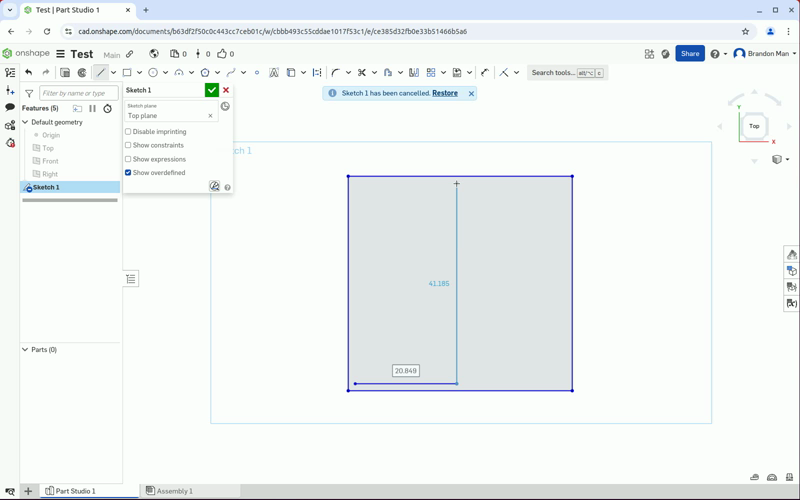
click(456, 183)
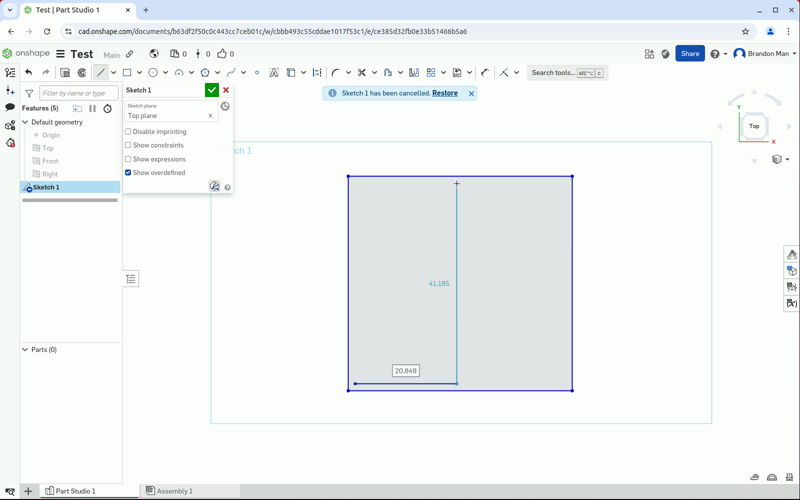
key_up(shift)
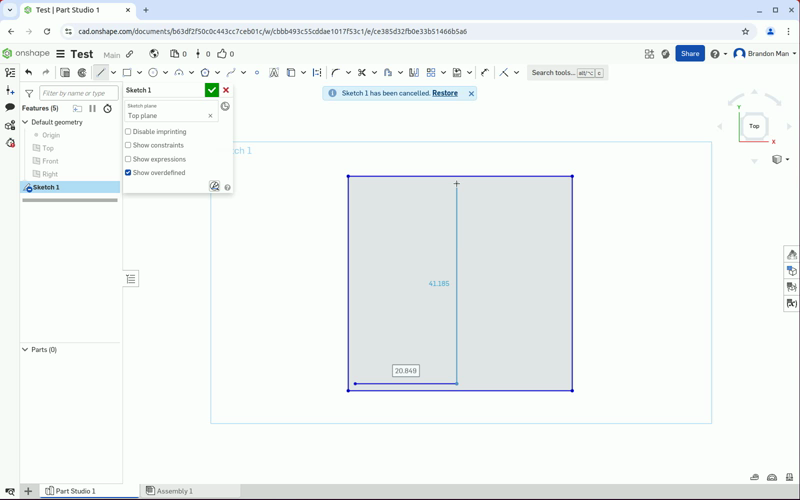
key_down(shift)
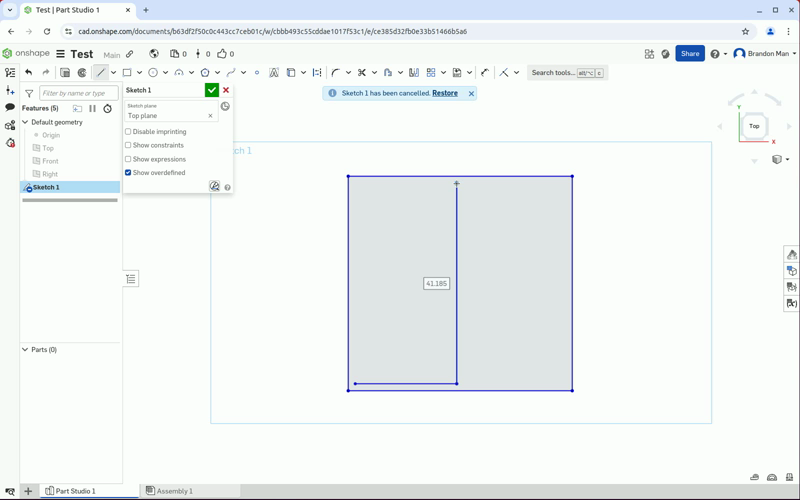
mouse_move(355, 183)
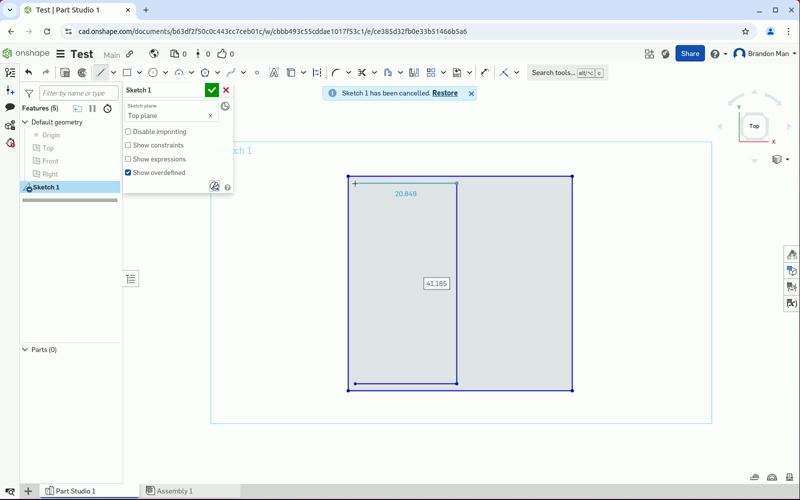
click(355, 183)
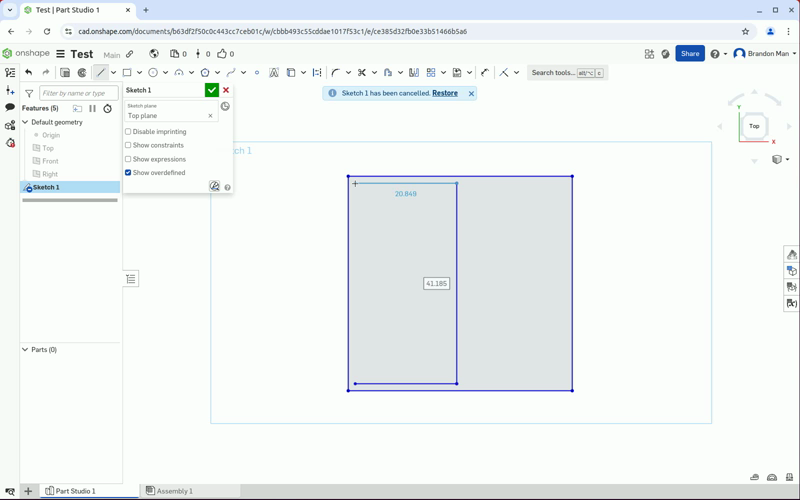
key_up(shift)
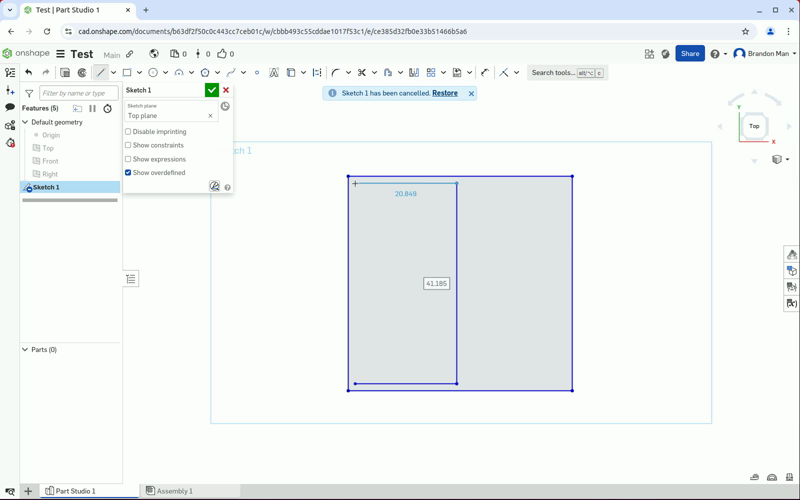
key_down(shift)
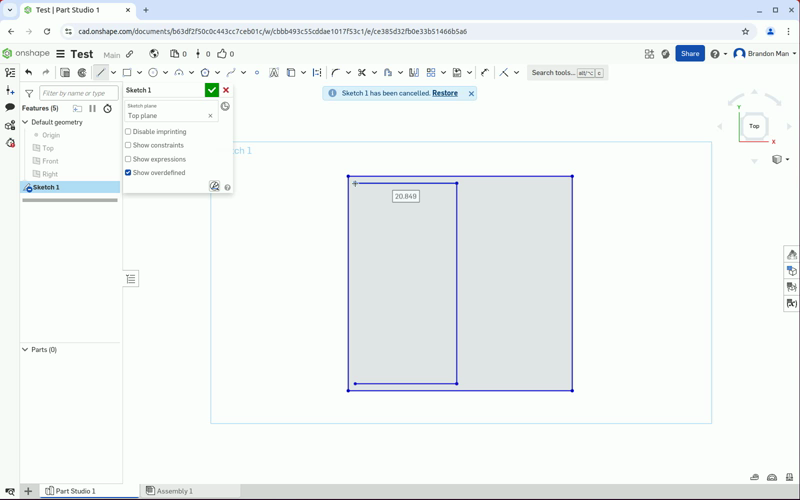
mouse_move(355, 383)
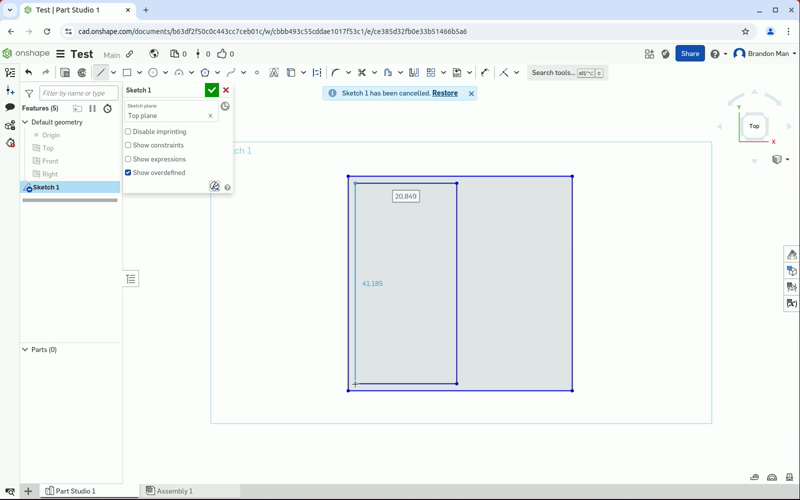
key_up(shift)
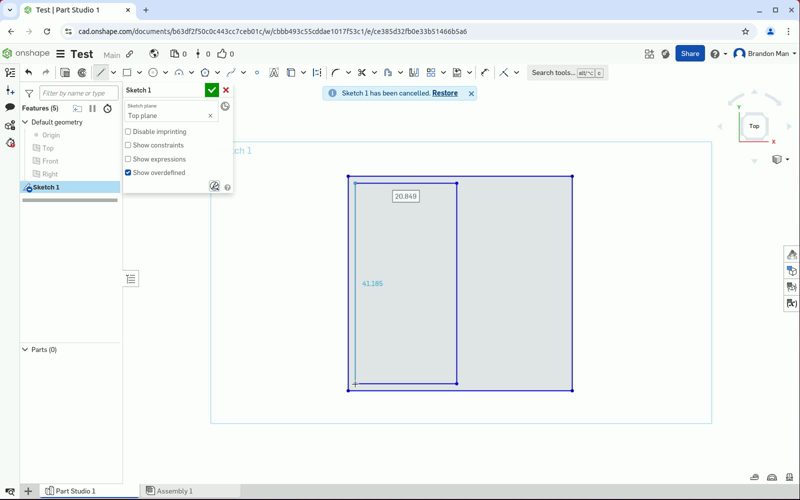
click(355, 383)
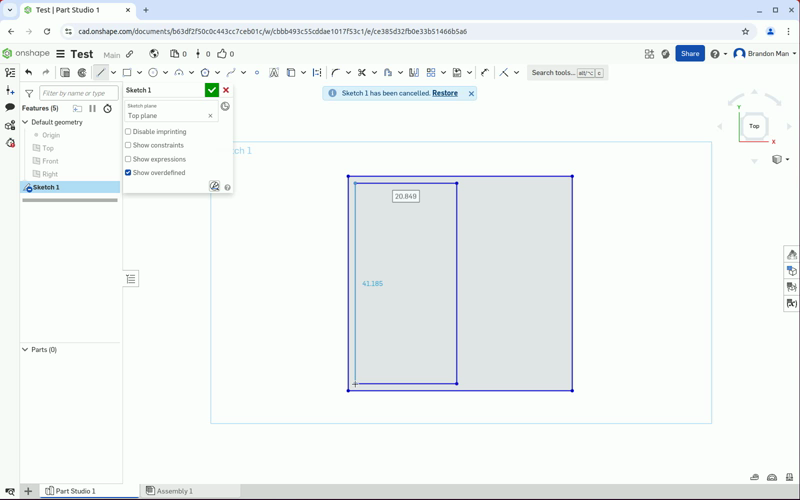
key(esc)
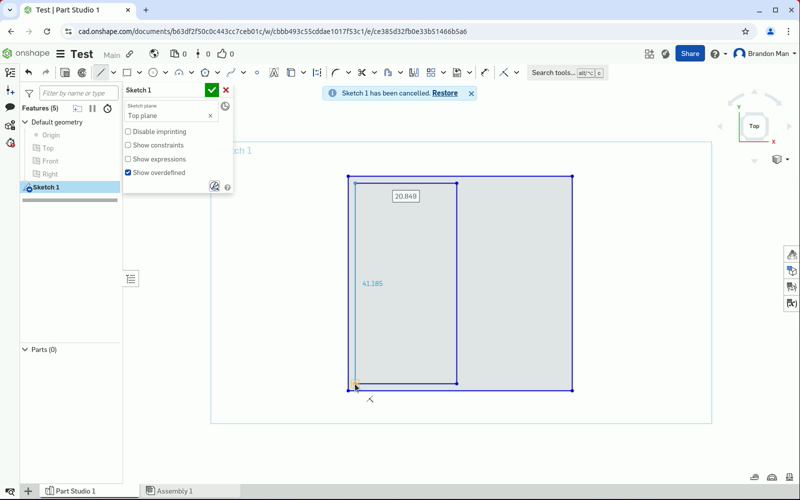
key(l)
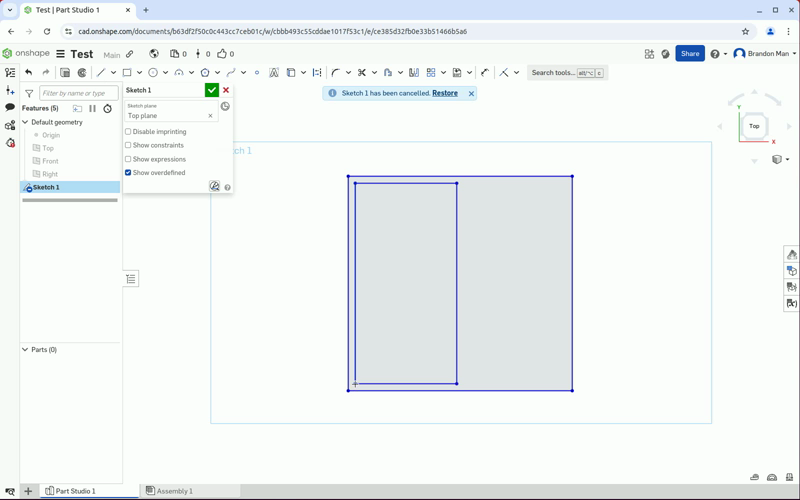
key_down(shift)
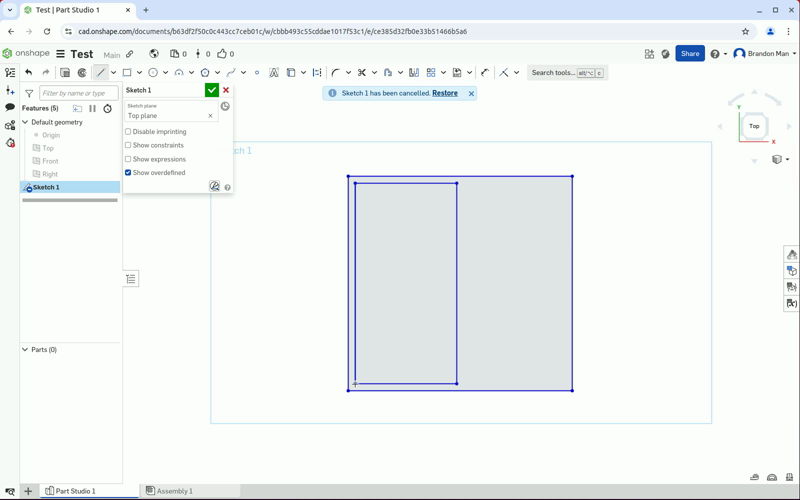
mouse_move(463, 383)
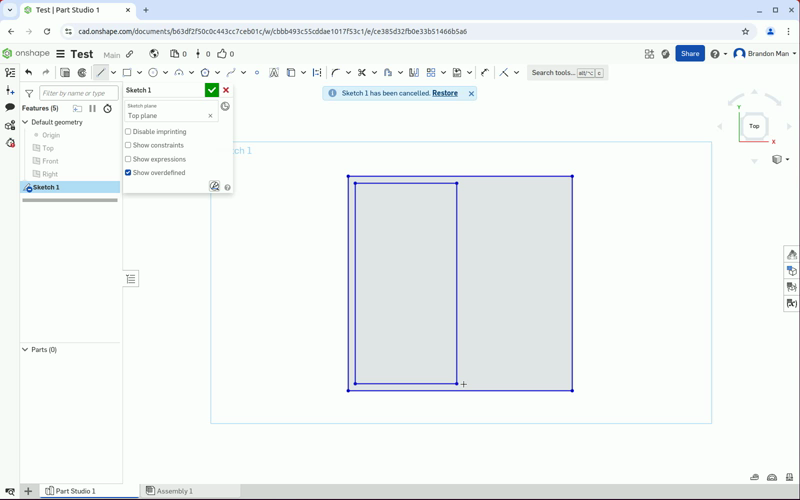
click(463, 383)
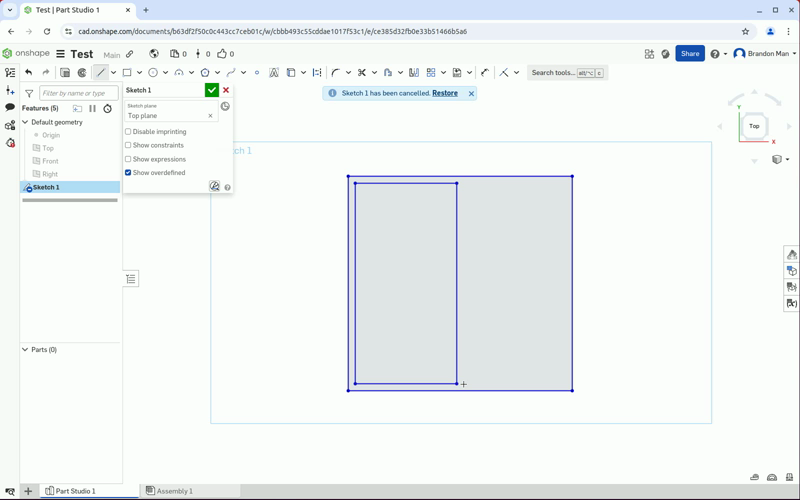
key_up(shift)
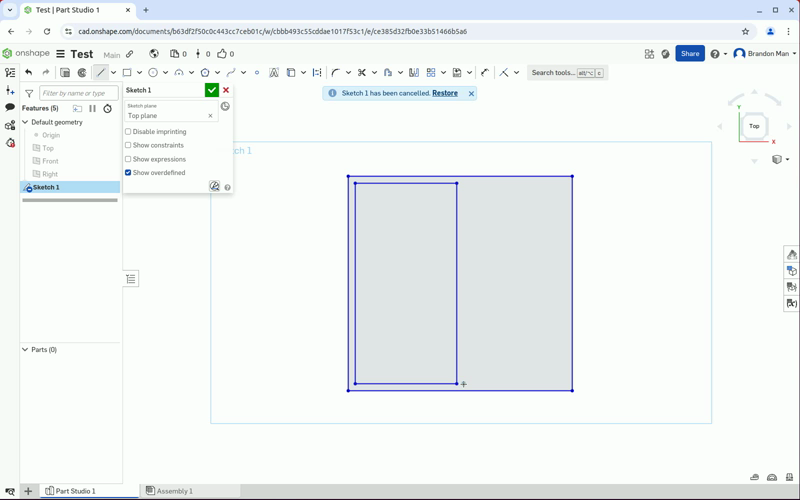
key_down(shift)
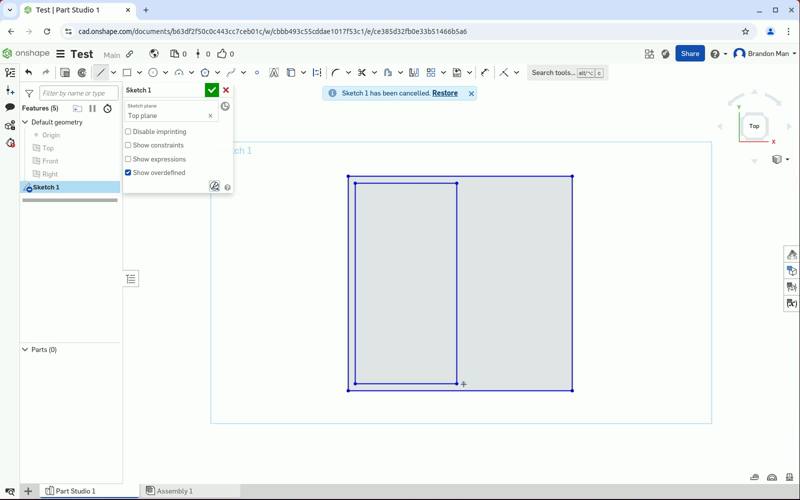
mouse_move(564, 383)
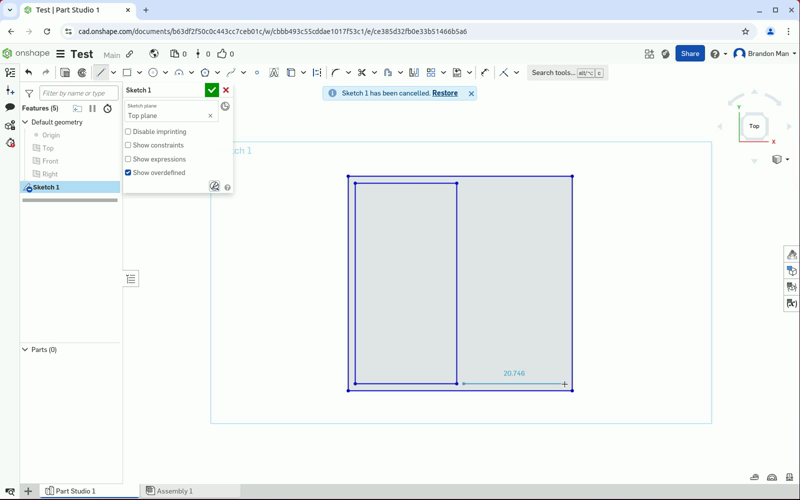
click(564, 383)
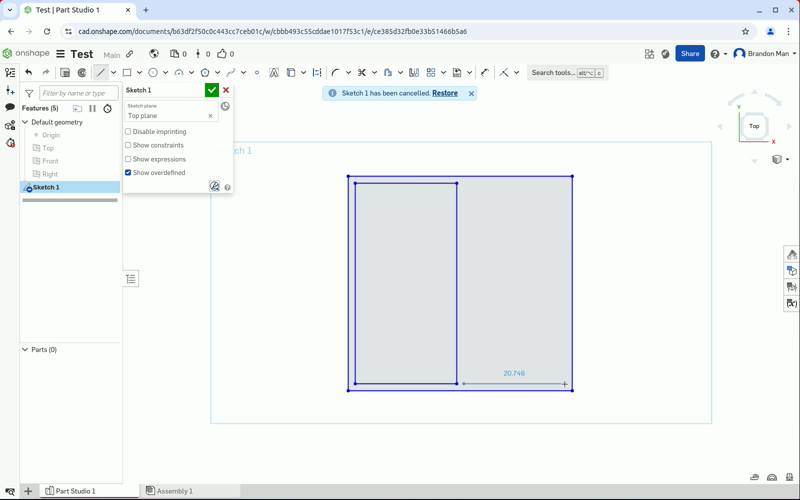
key_up(shift)
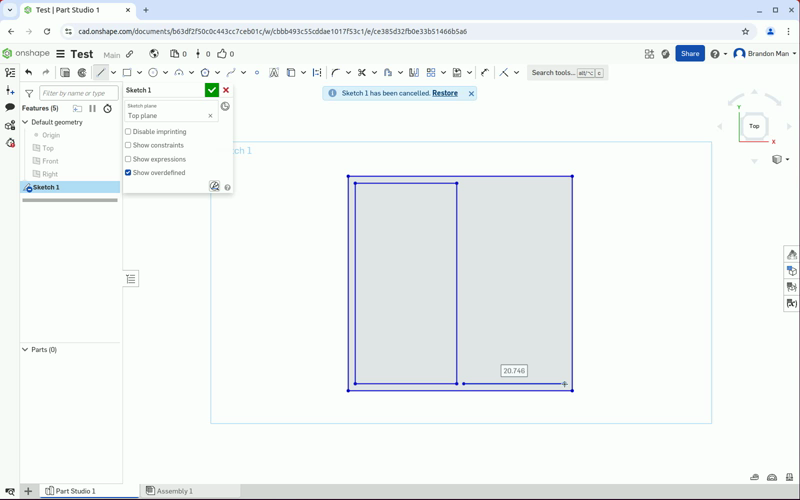
key_down(shift)
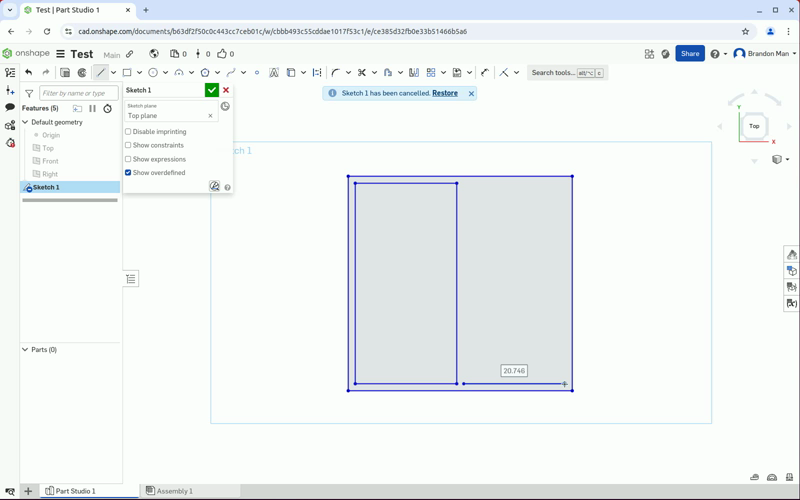
mouse_move(564, 183)
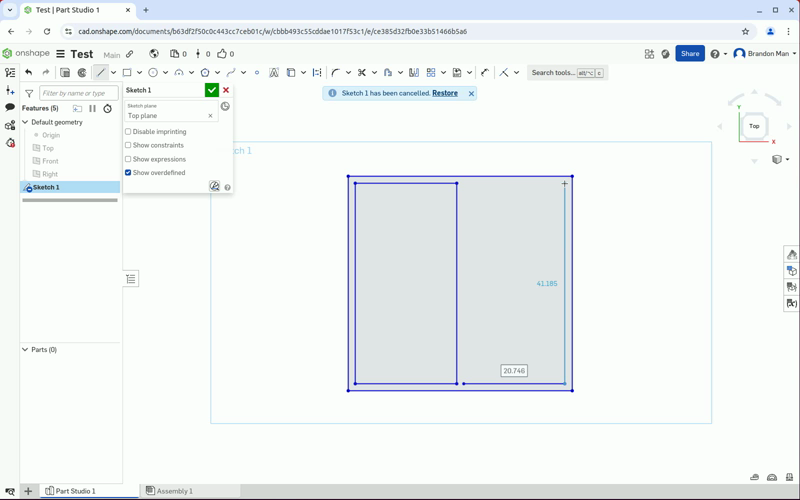
click(564, 183)
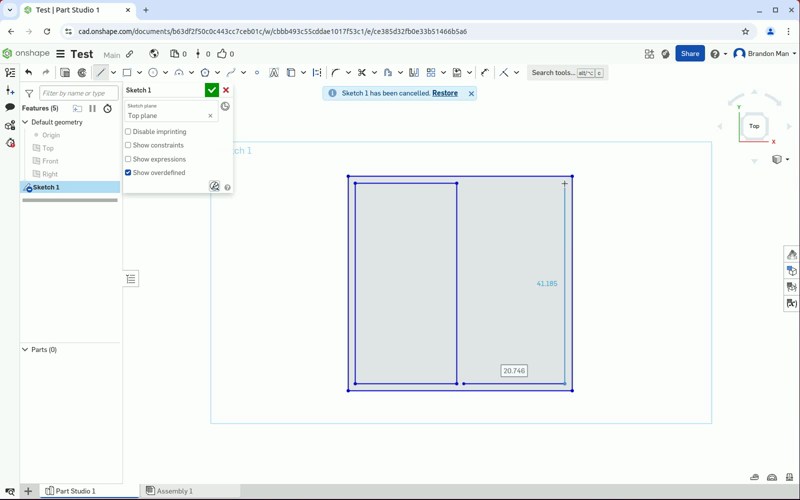
key_up(shift)
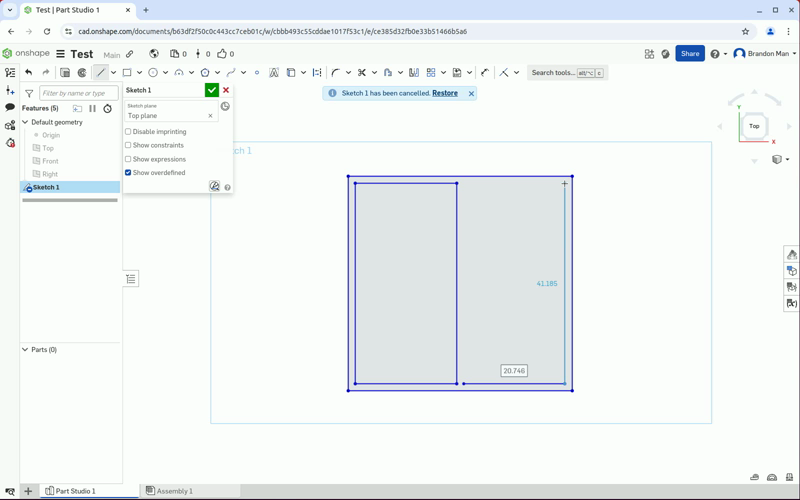
key_down(shift)
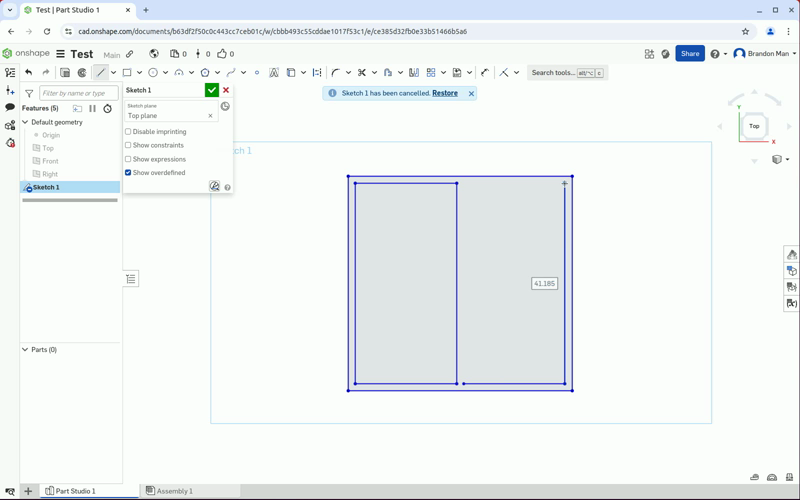
mouse_move(463, 183)
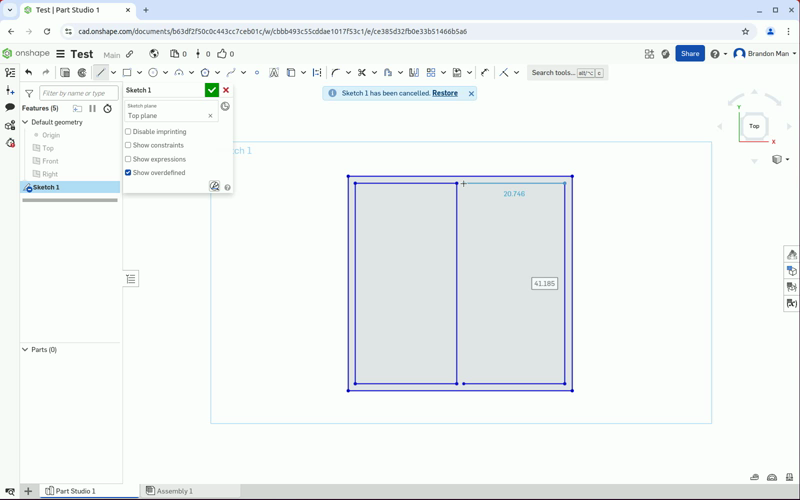
click(463, 183)
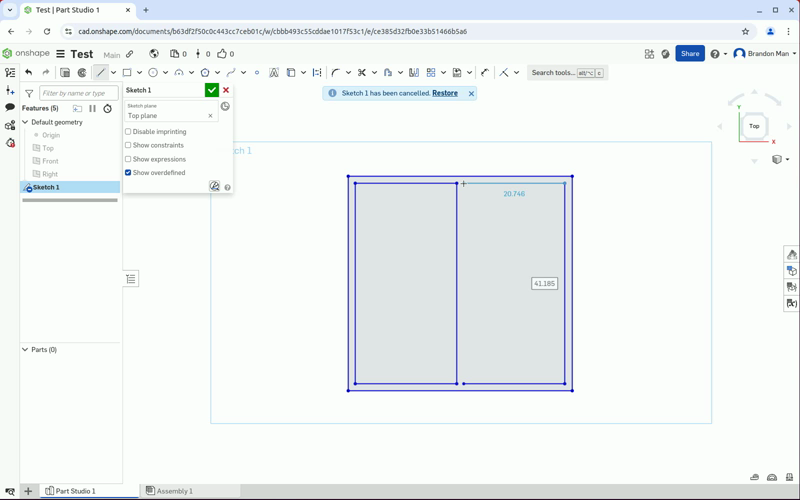
key_up(shift)
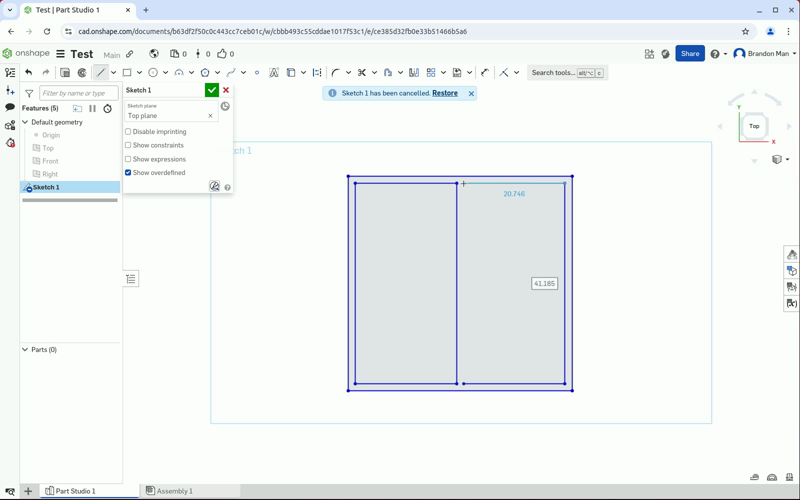
key_down(shift)
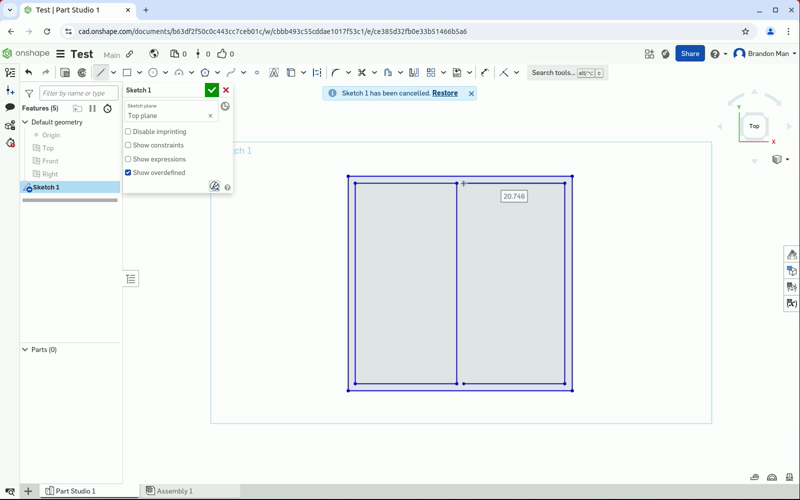
mouse_move(463, 383)
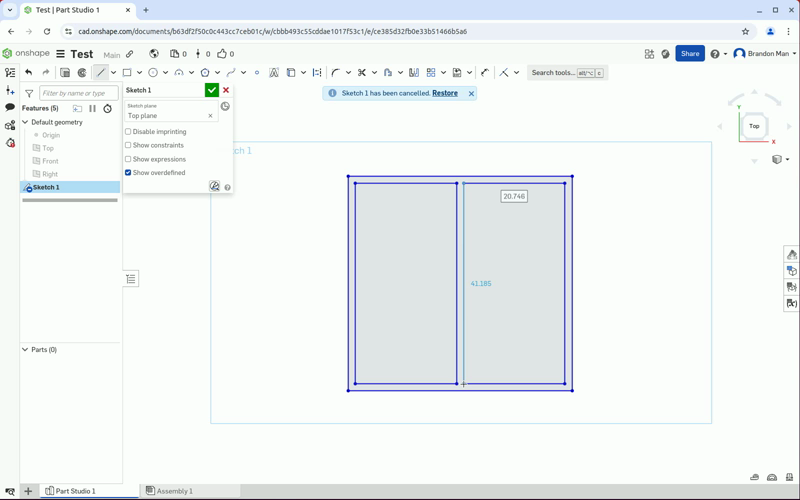
key_up(shift)
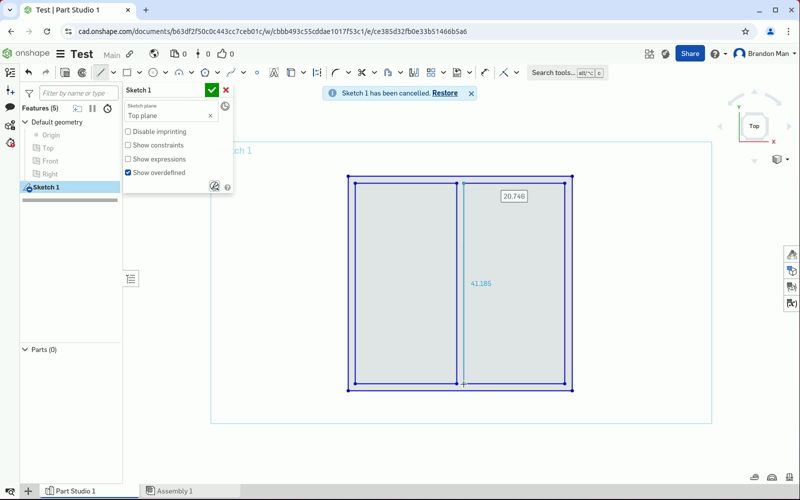
click(463, 383)
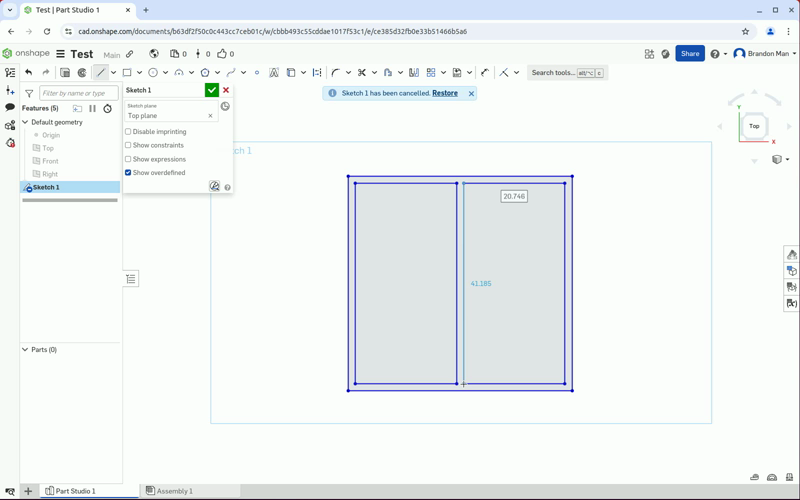
key(esc)
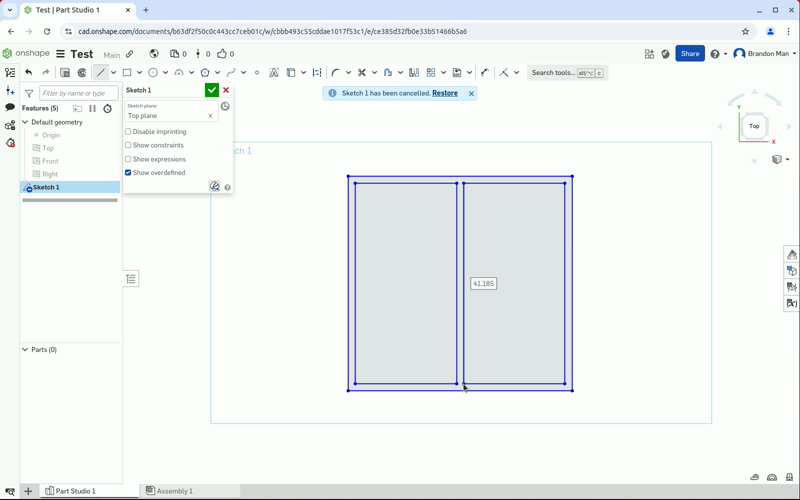
mouse_move(571, 293)
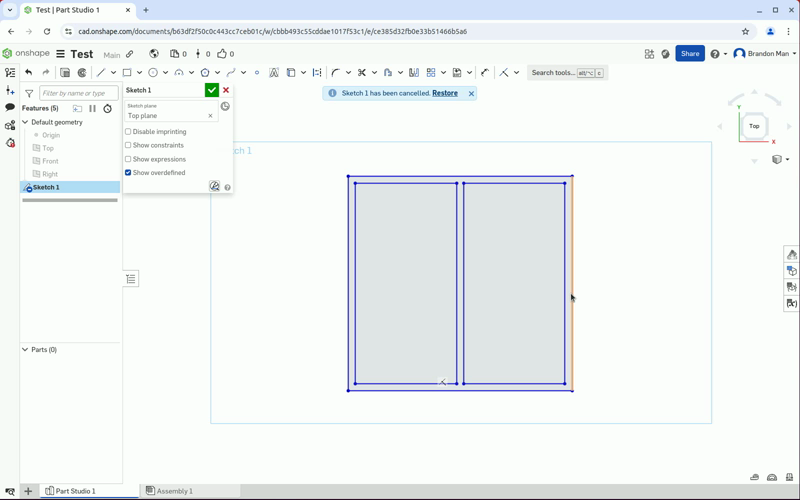
click(571, 293)
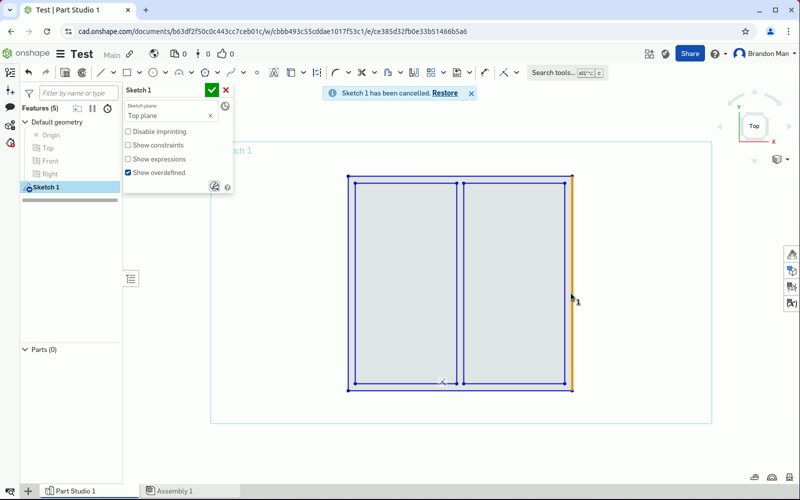
mouse_move(73, 352)
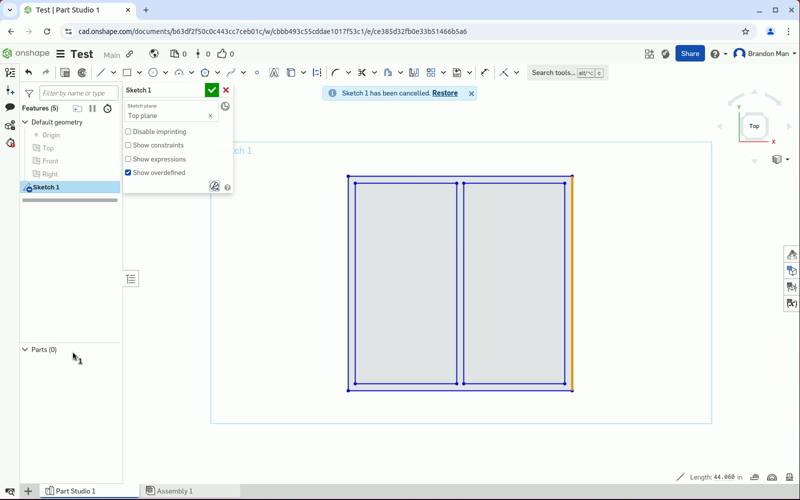
key(shift+y)
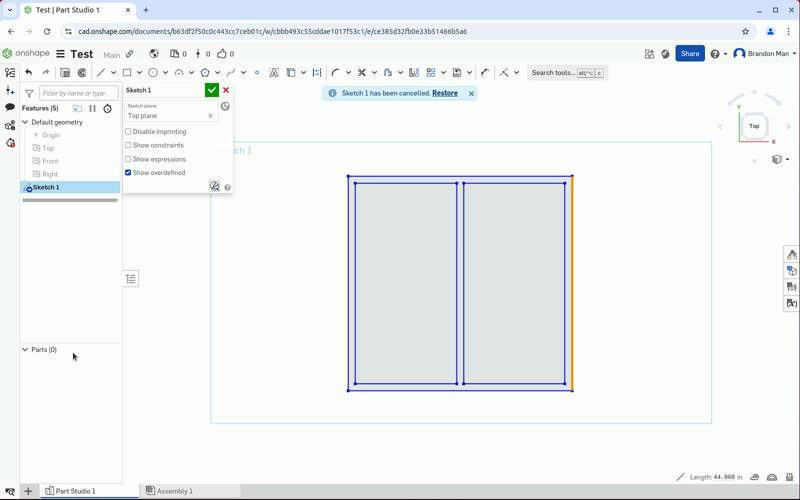
key(shift+e)
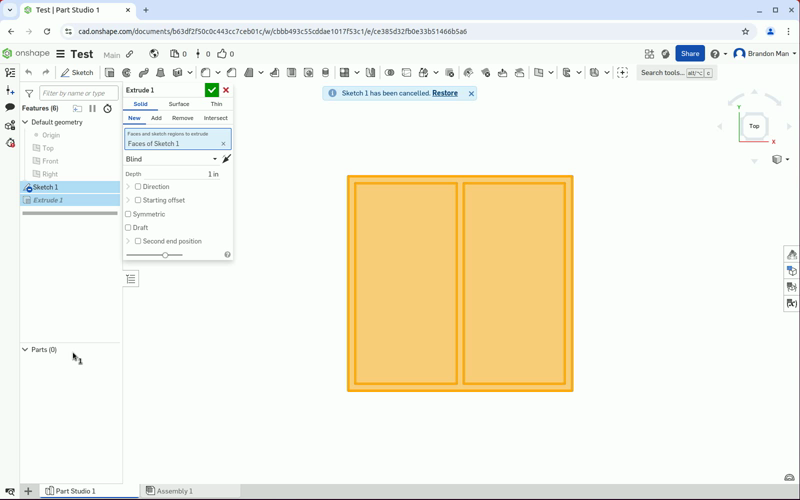
mouse_move(143, 106)
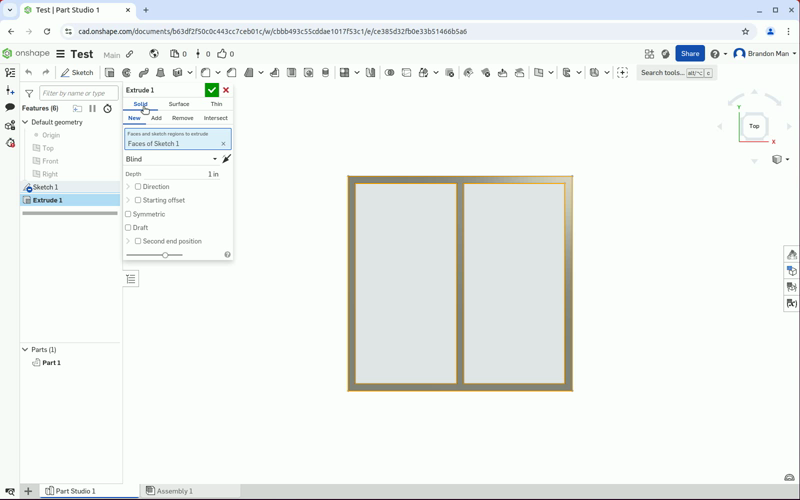
click(143, 106)
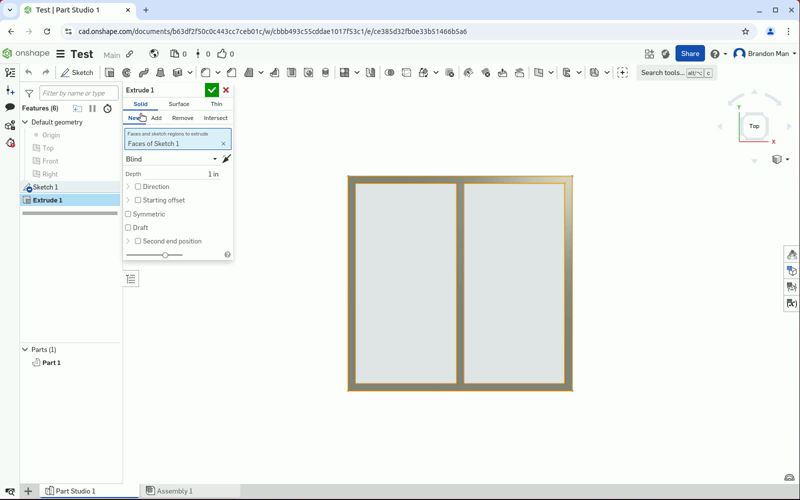
mouse_move(137, 120)
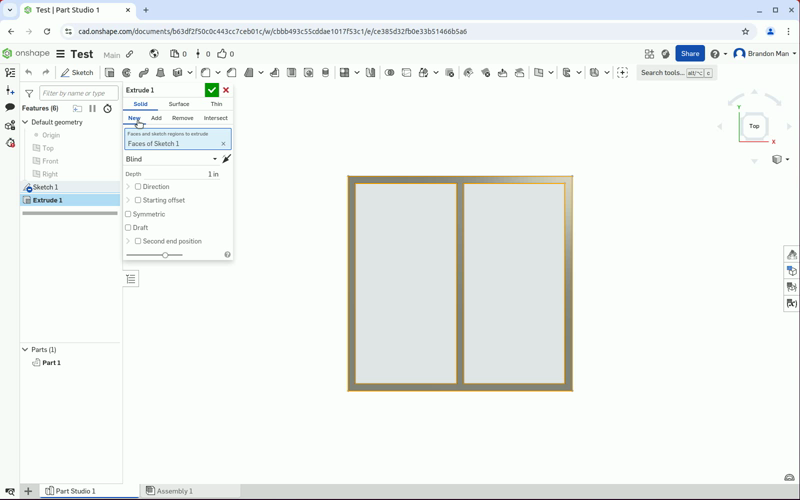
click(137, 120)
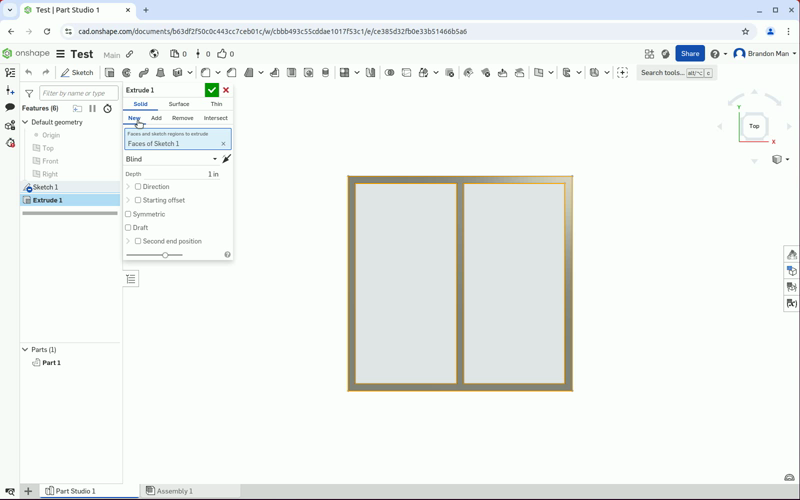
key(tab, 4)
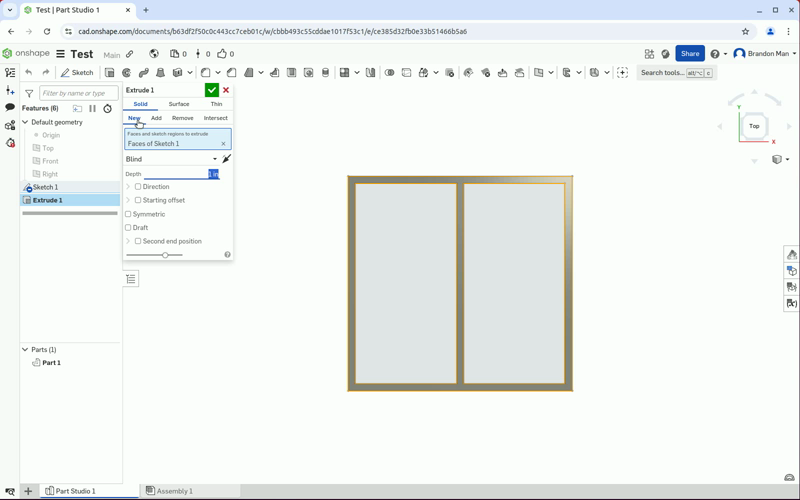
text(2.889)
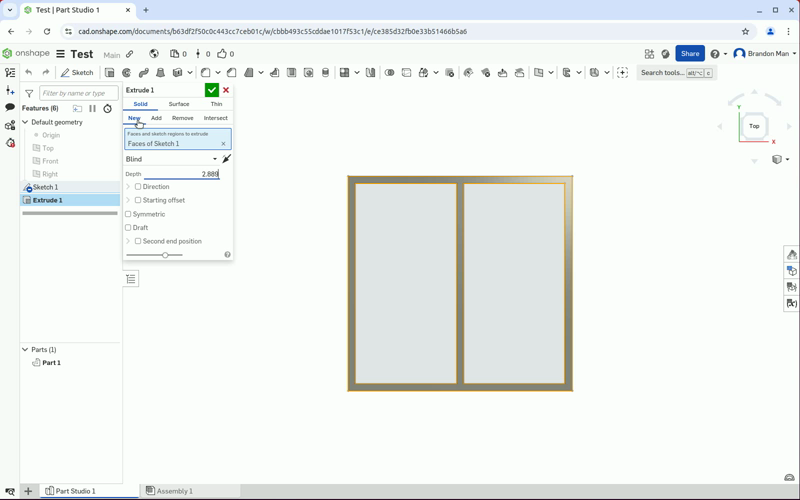
key(enter)
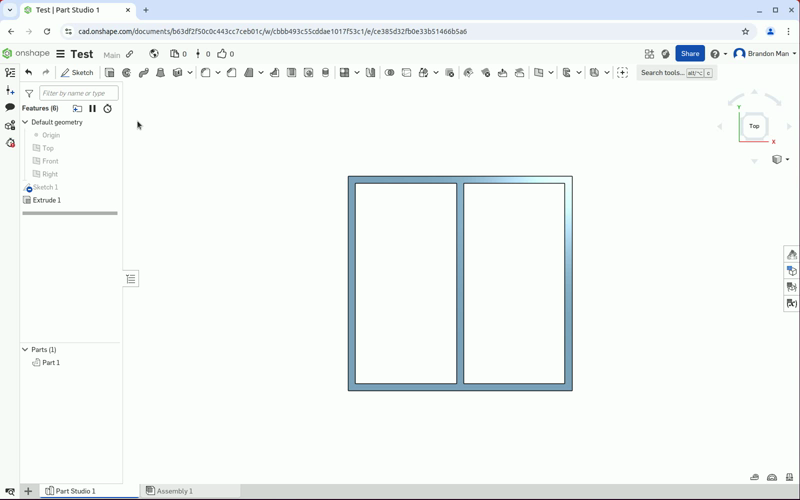
key(shift+h)
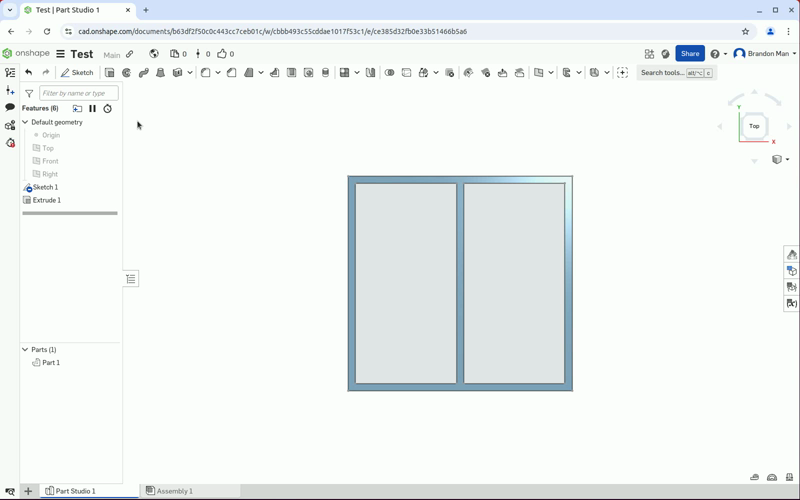
key(shift+h)
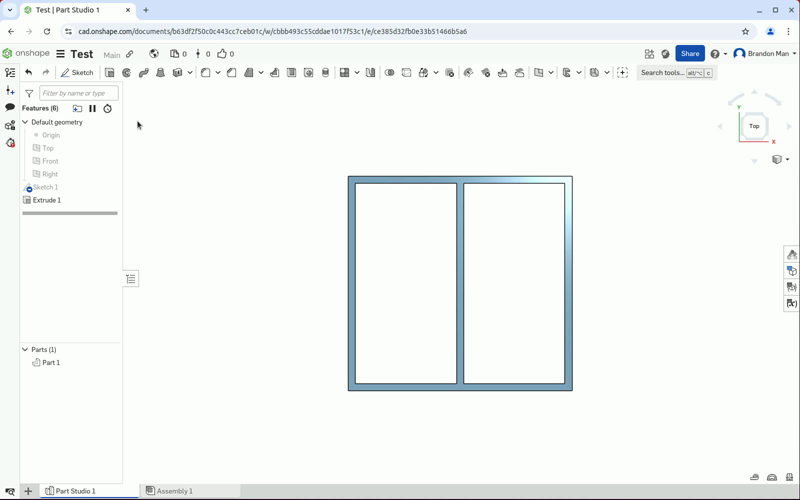
mouse_move(73, 189)
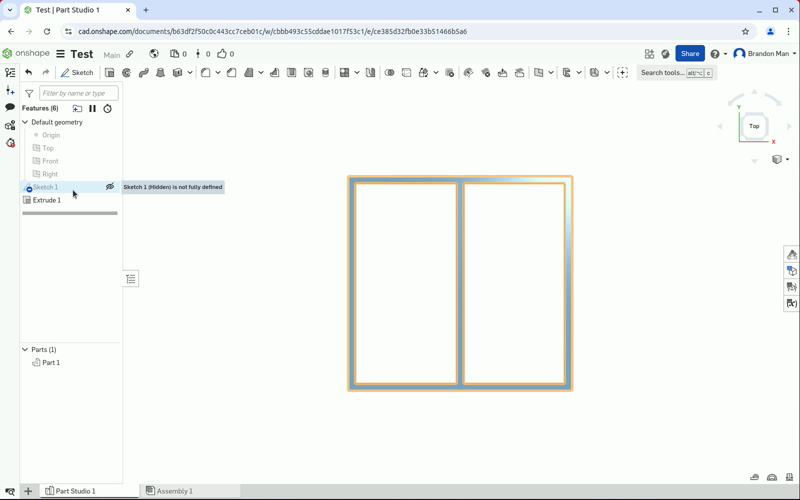
click(73, 189)
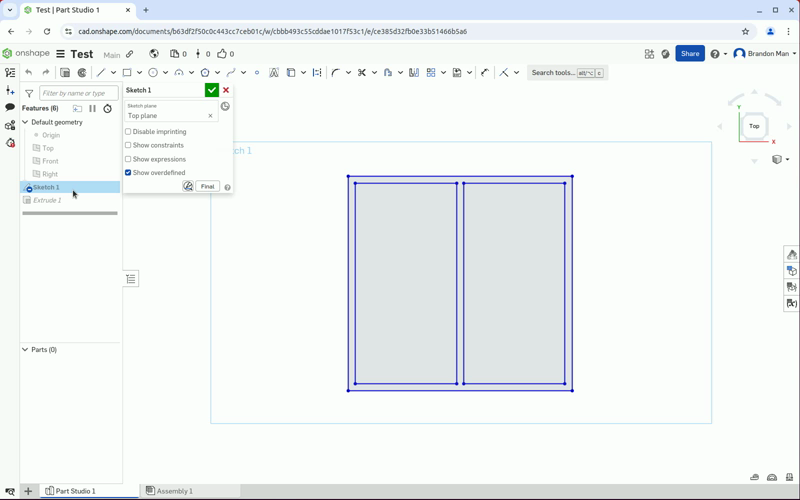
mouse_move(229, 92)
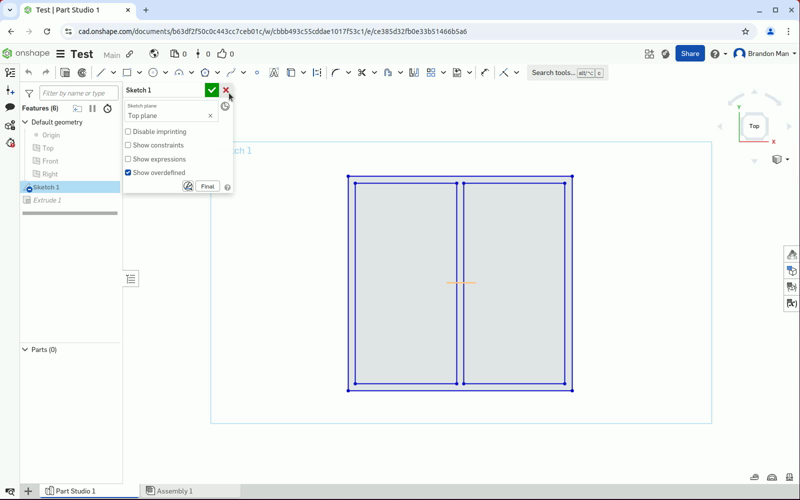
click(229, 92)
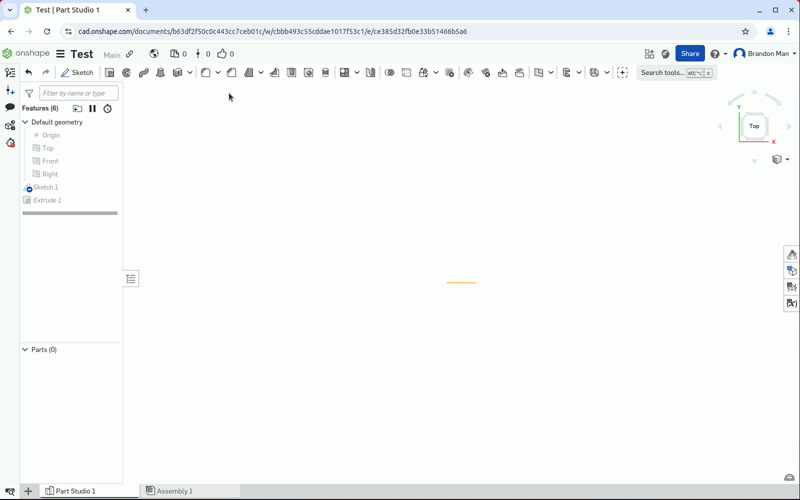
mouse_move(541, 75)
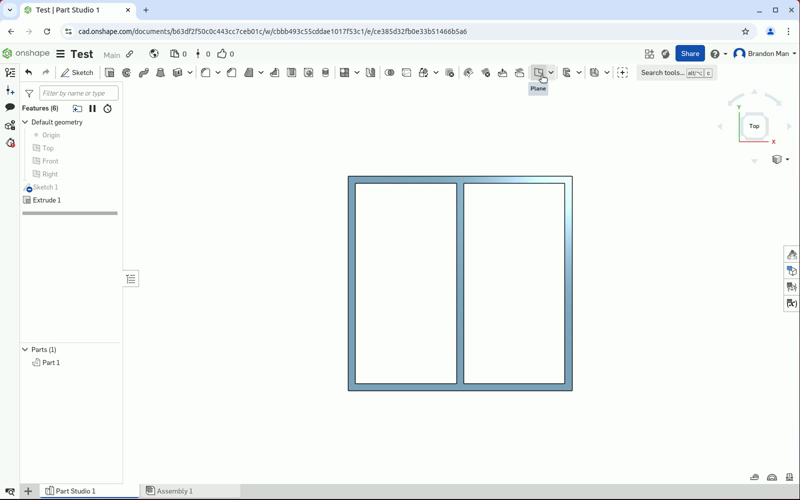
click(541, 75)
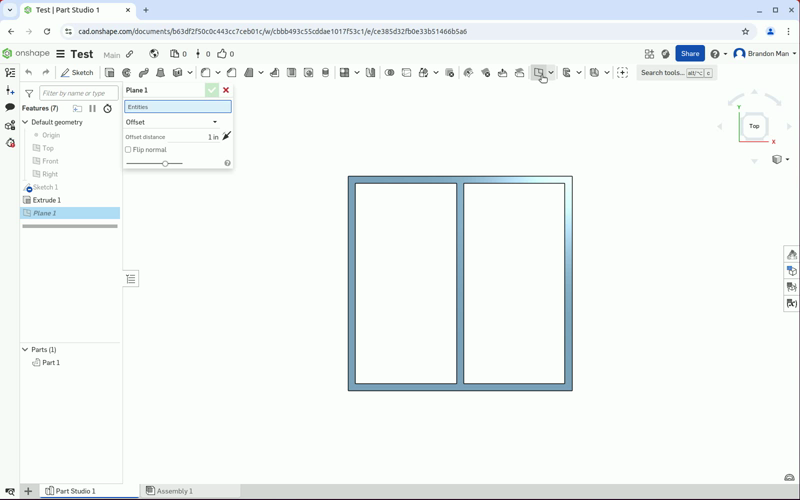
mouse_move(73, 150)
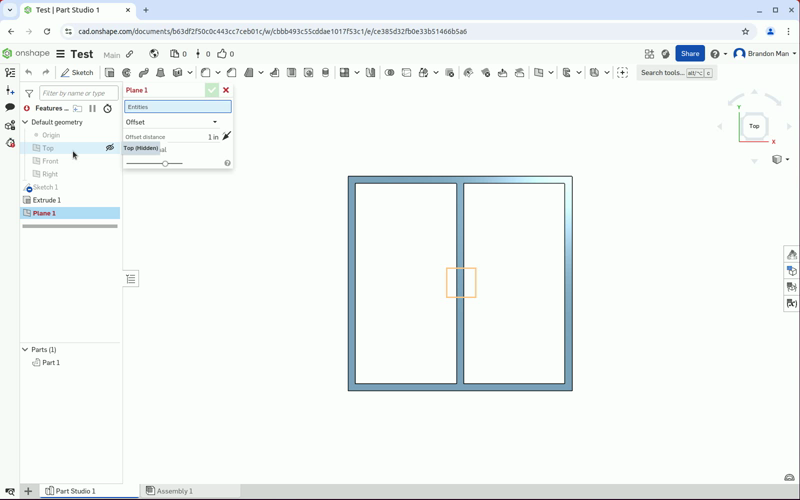
click(73, 150)
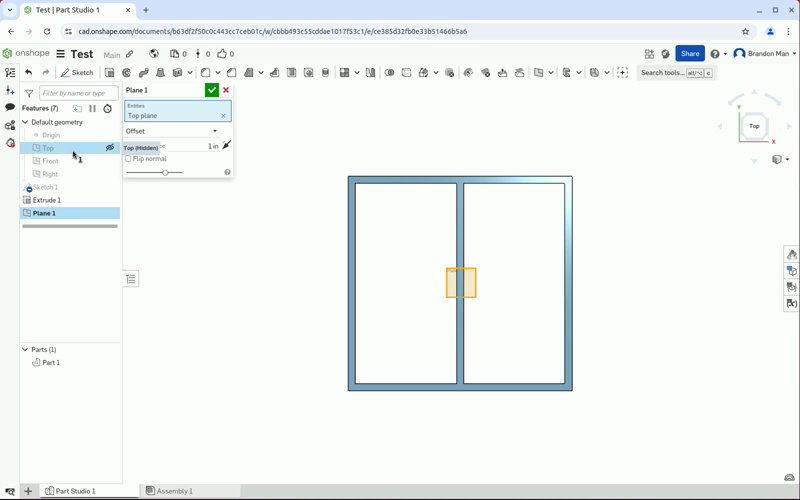
key(tab, 2)
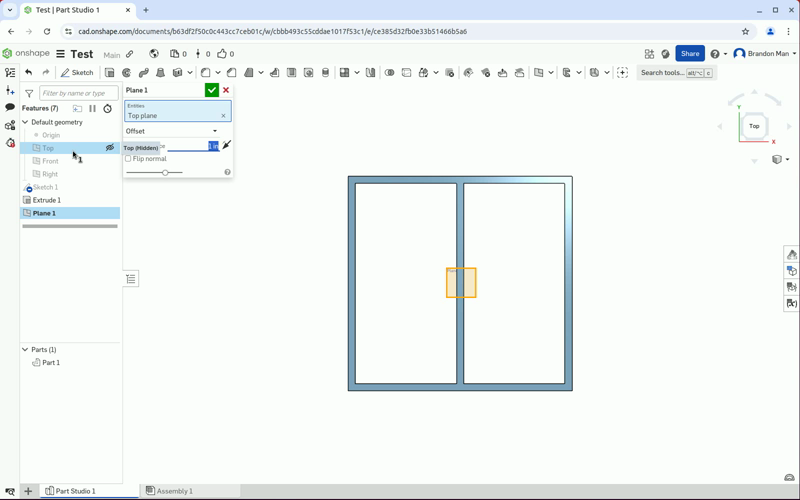
text(2.896)
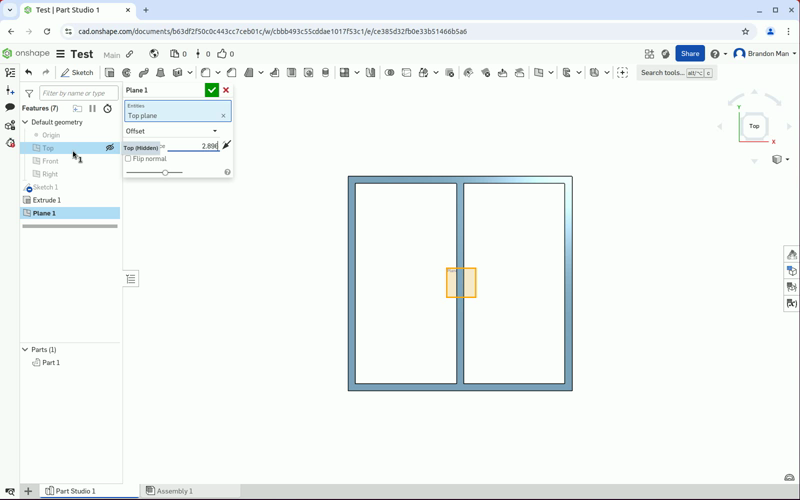
key(enter, 2)
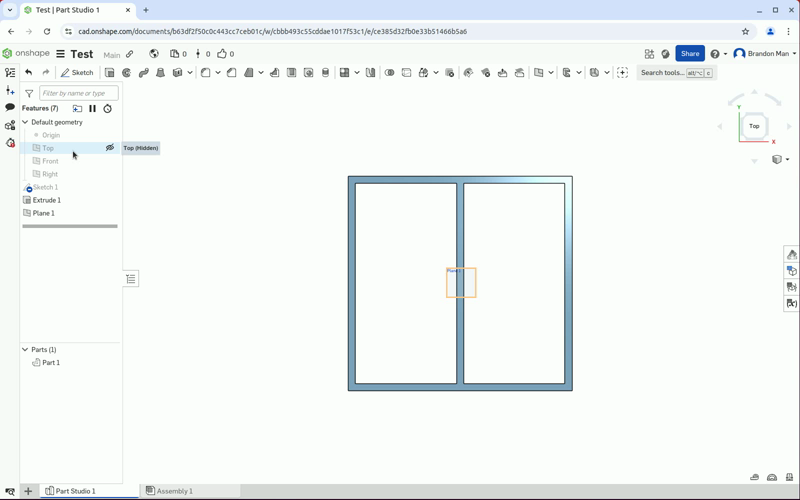
key(shift+s)
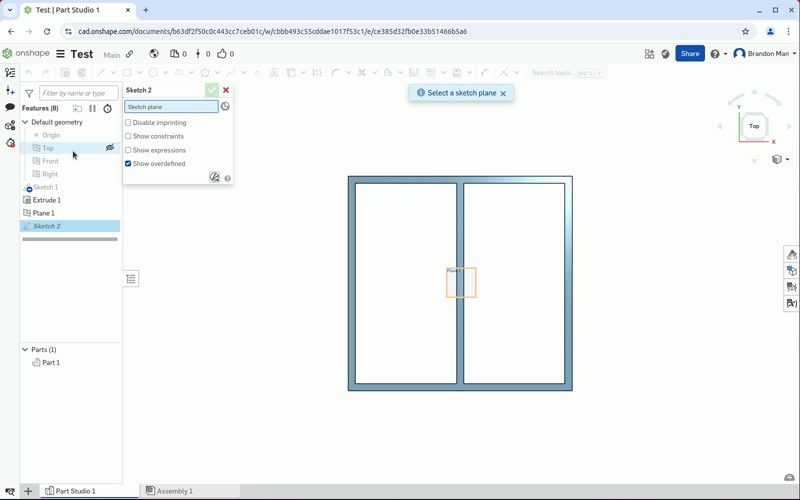
mouse_move(73, 215)
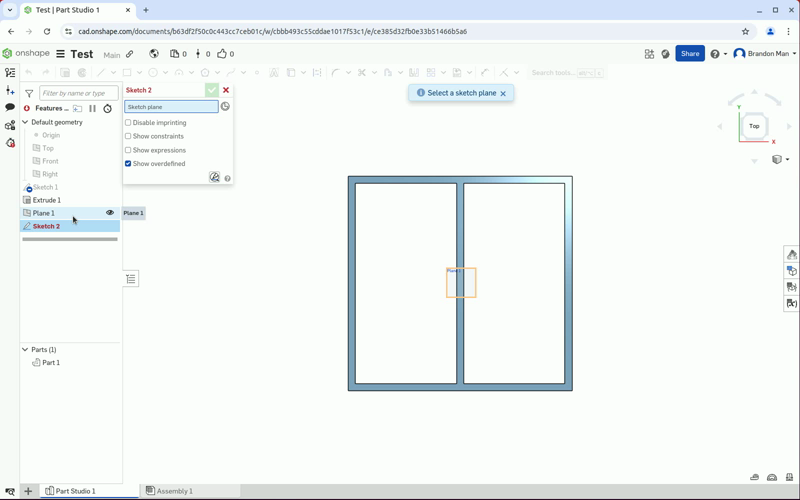
click(73, 215)
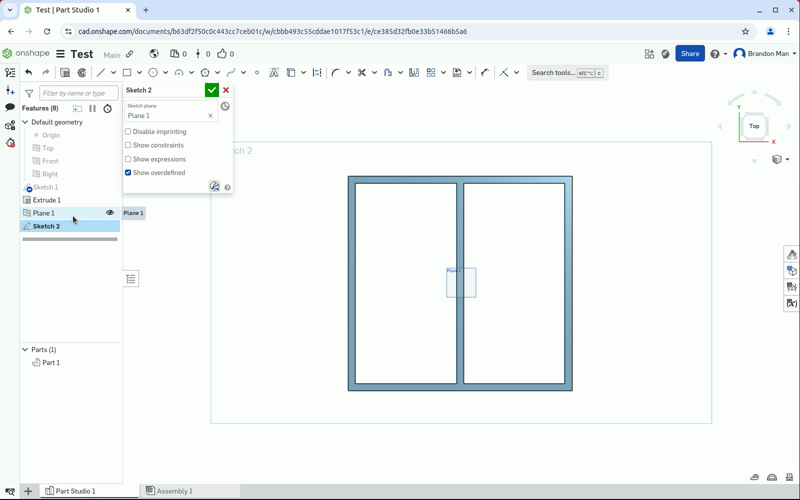
mouse_move(73, 352)
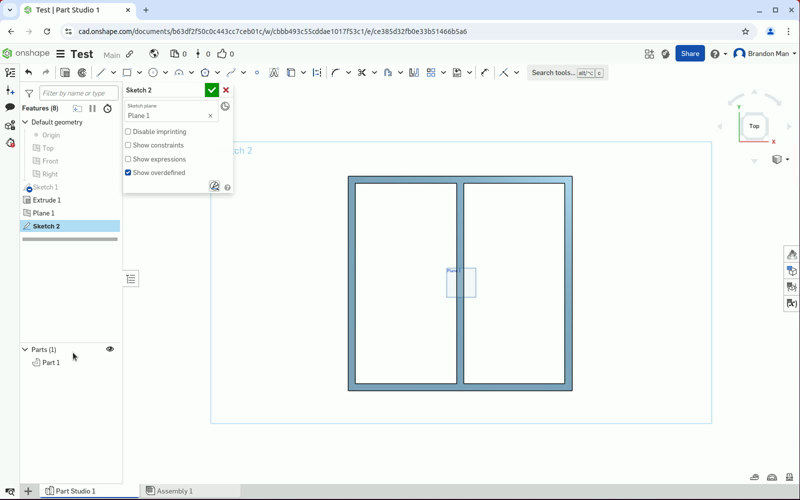
key(y)
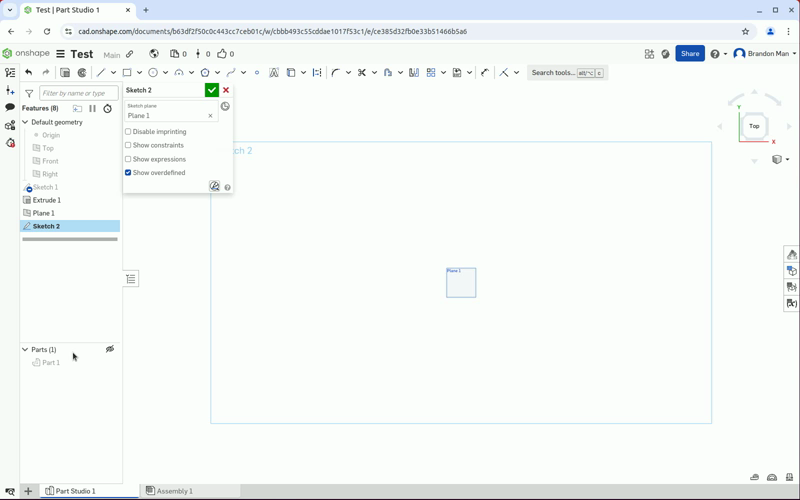
key(l)
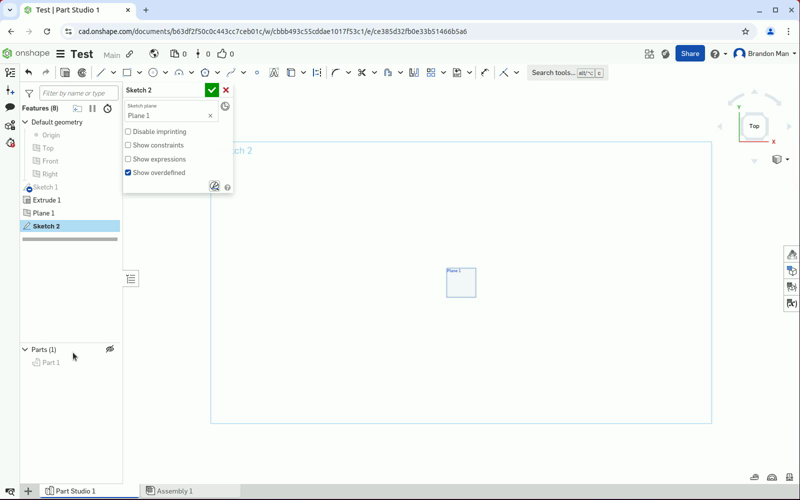
key_down(shift)
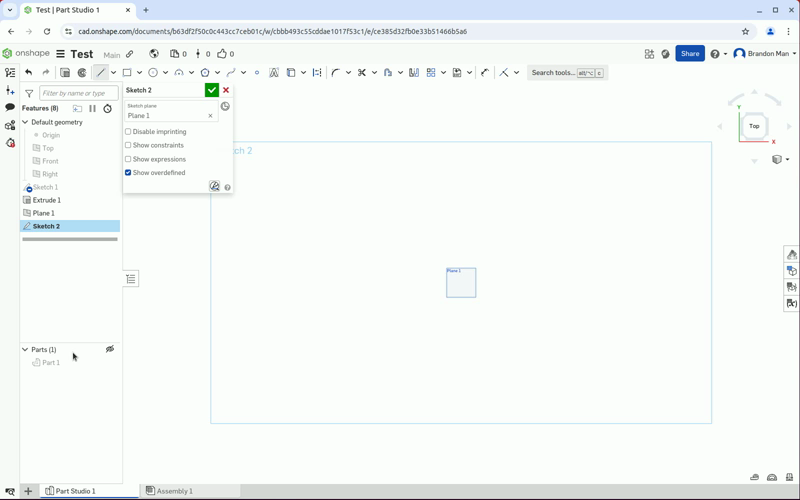
mouse_move(355, 189)
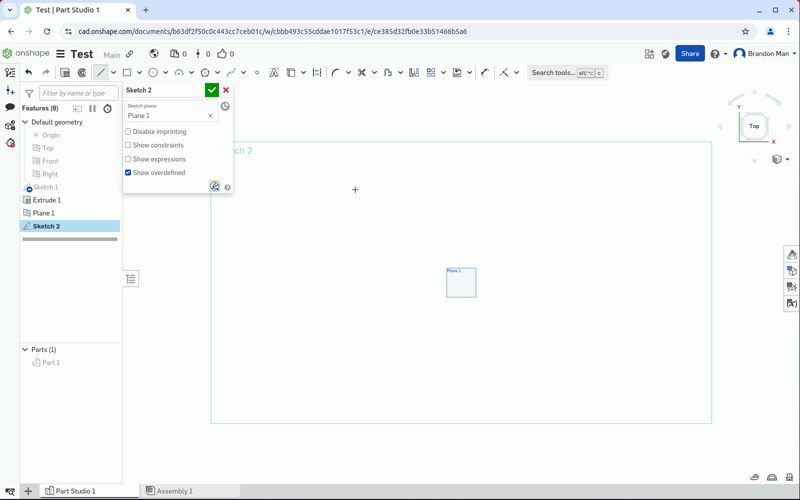
click(355, 189)
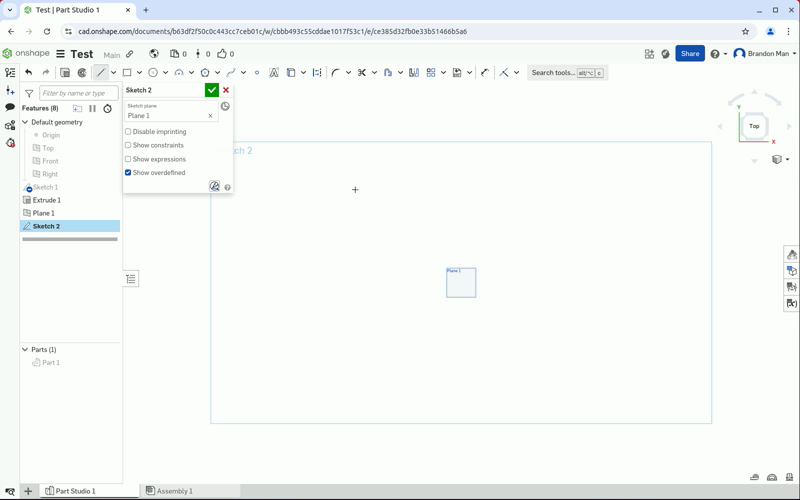
key_up(shift)
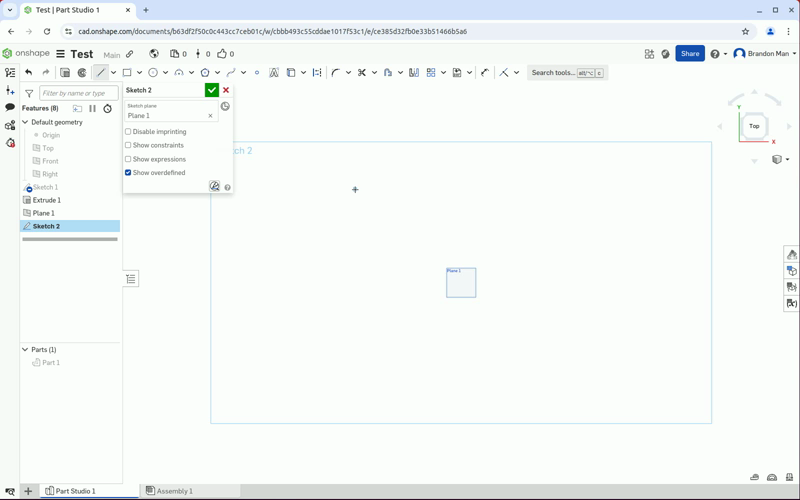
key_down(shift)
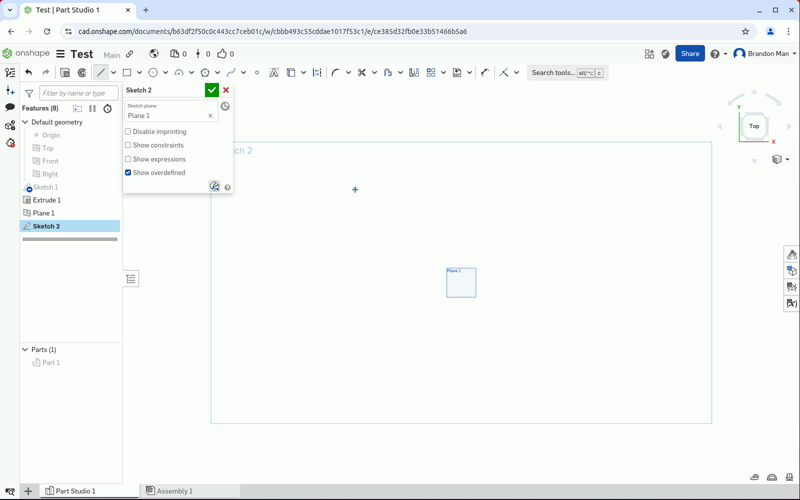
mouse_move(385, 189)
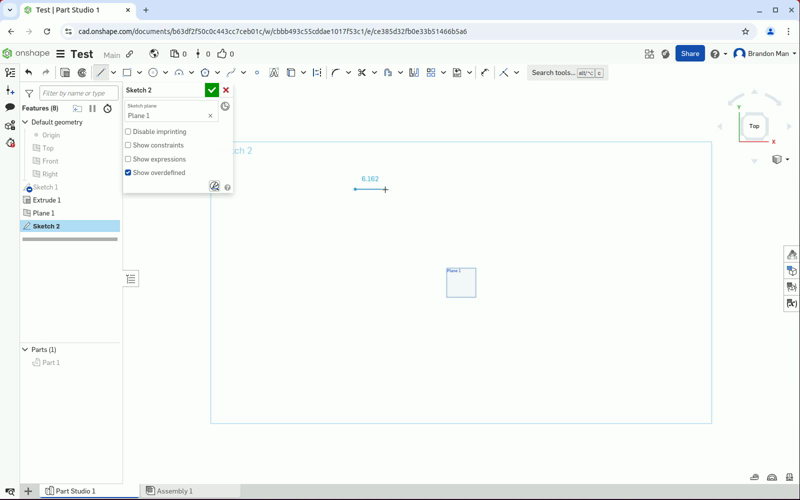
mouse_move(370, 189)
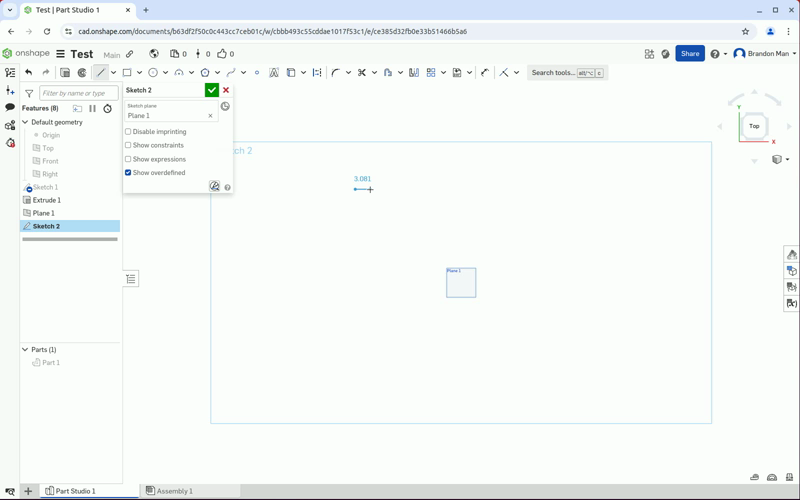
click(370, 189)
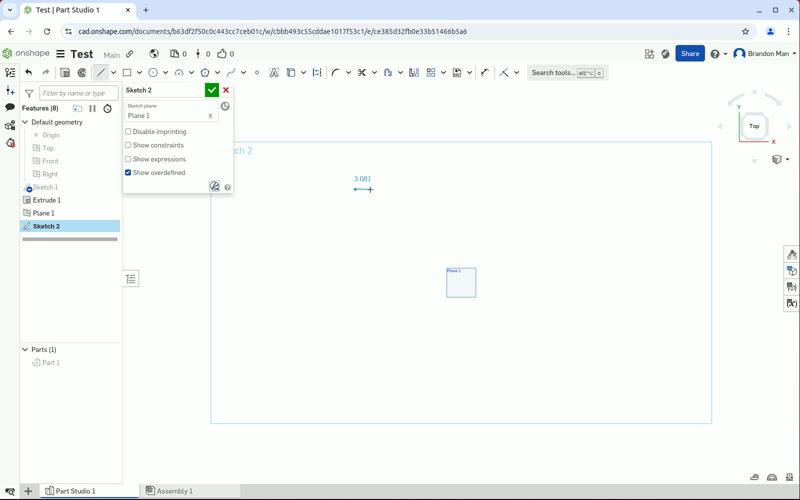
key_up(shift)
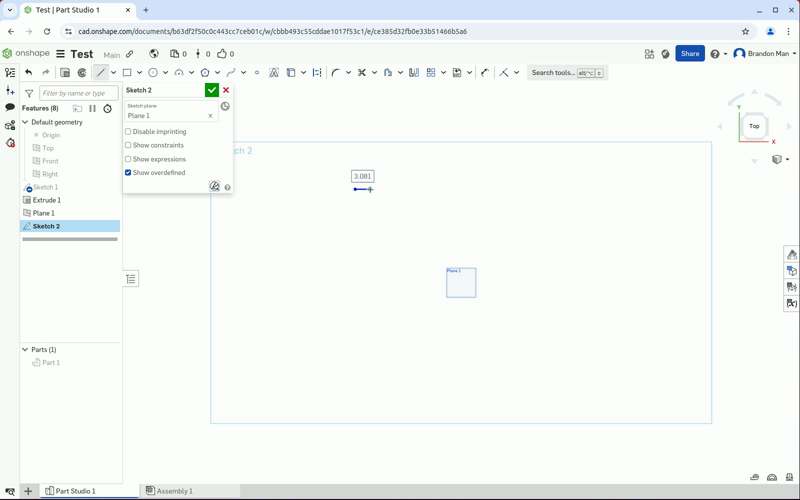
key_down(shift)
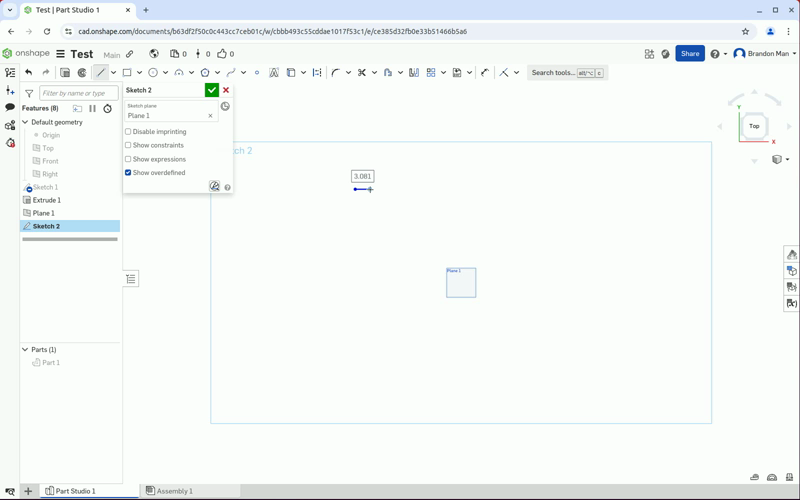
mouse_move(400, 189)
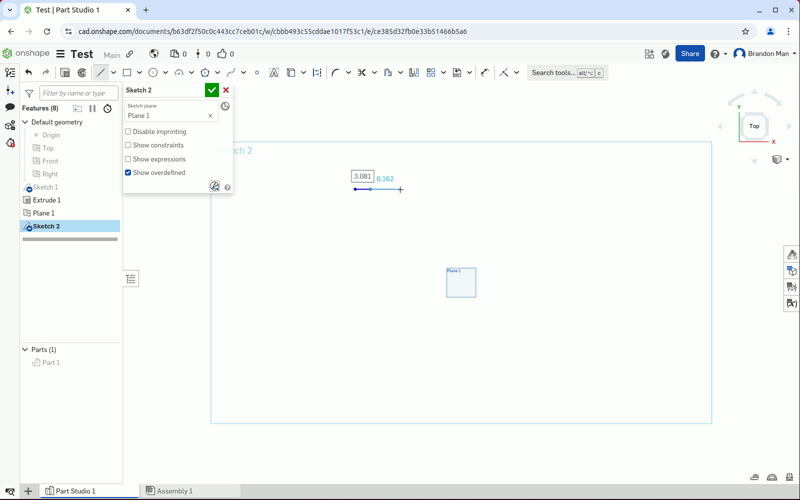
mouse_move(370, 182)
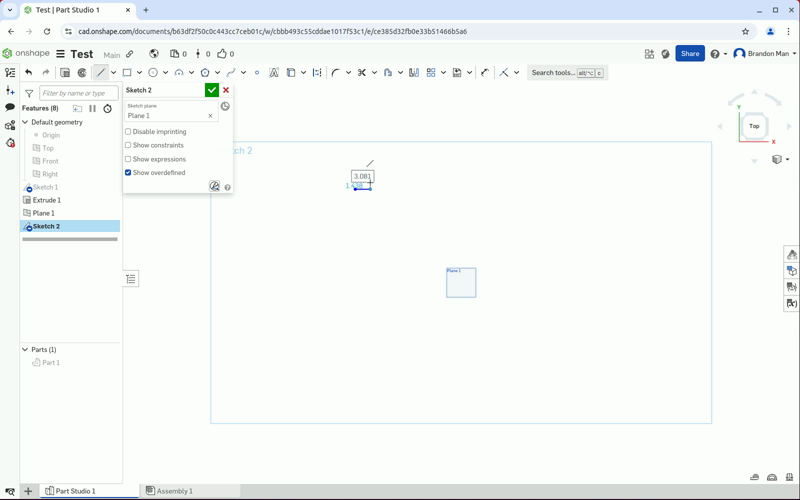
scroll(6)
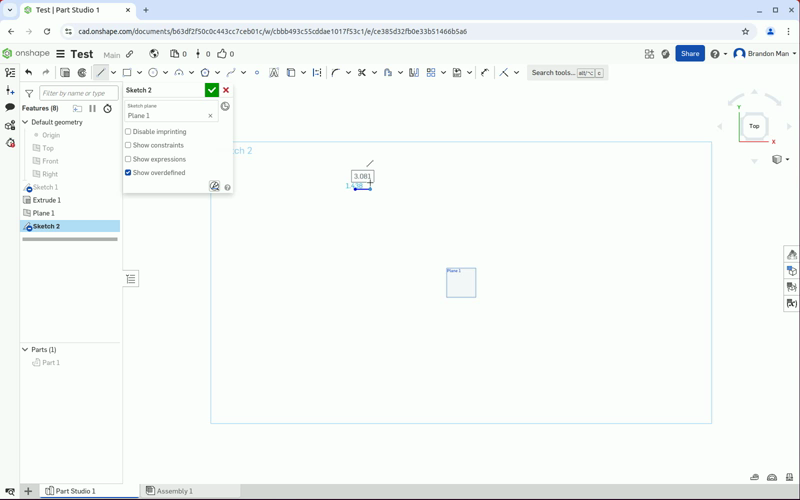
scroll(6)
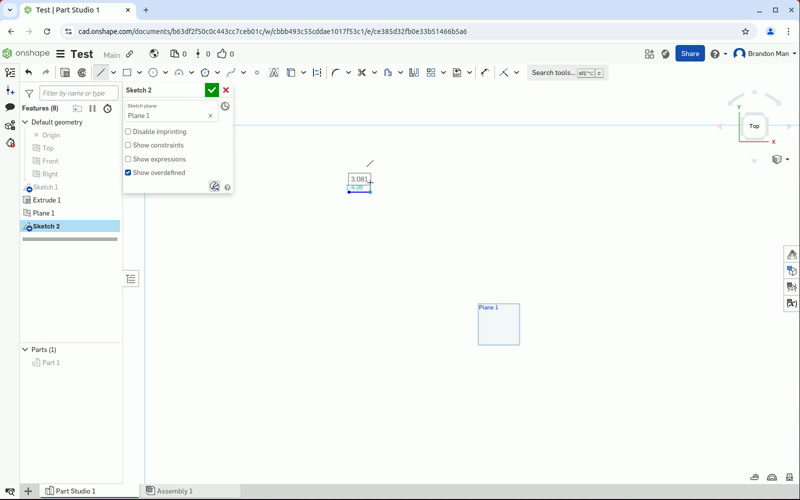
scroll(6)
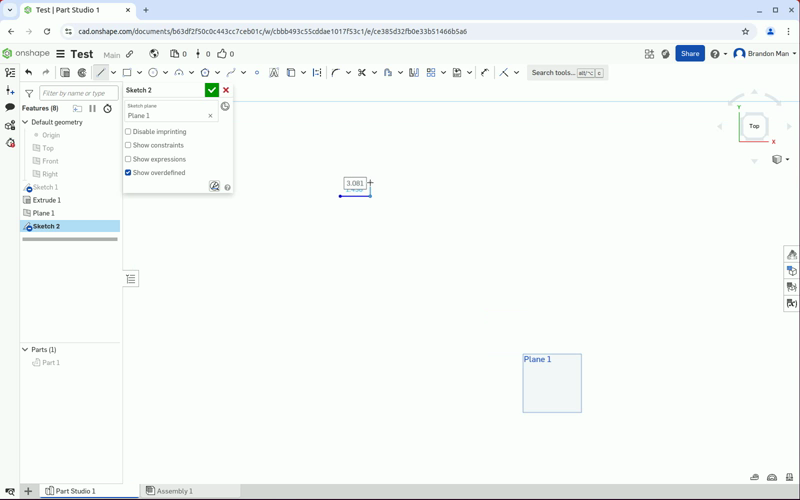
scroll(6)
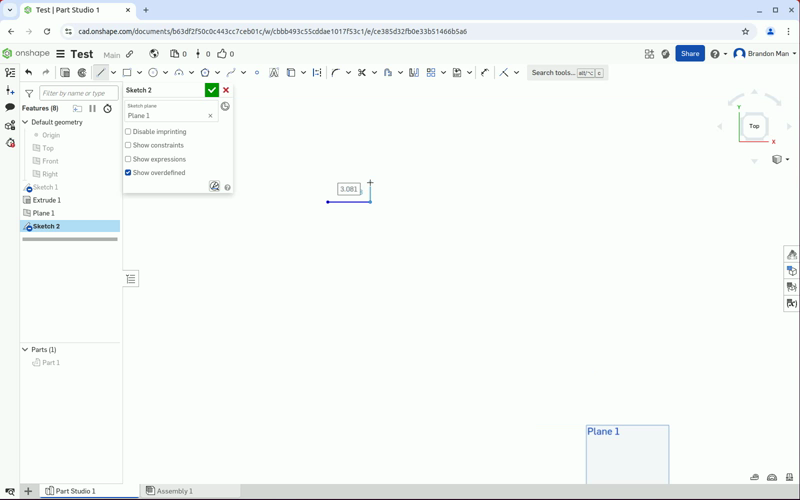
scroll(6)
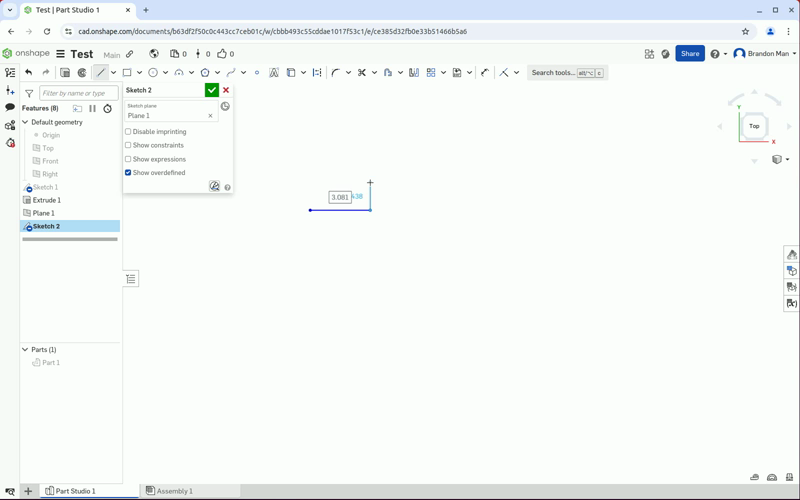
scroll(6)
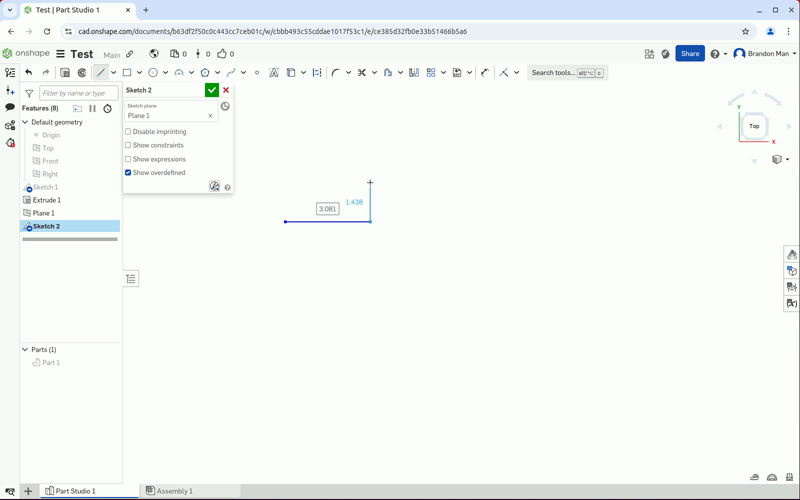
scroll(6)
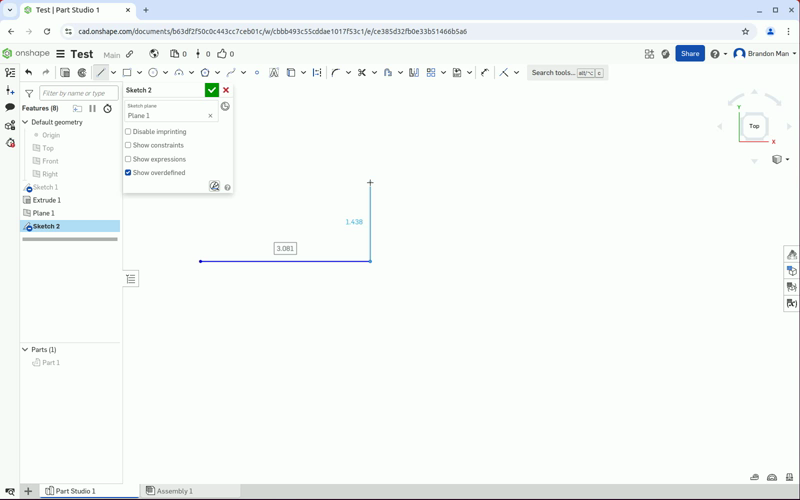
click(370, 182)
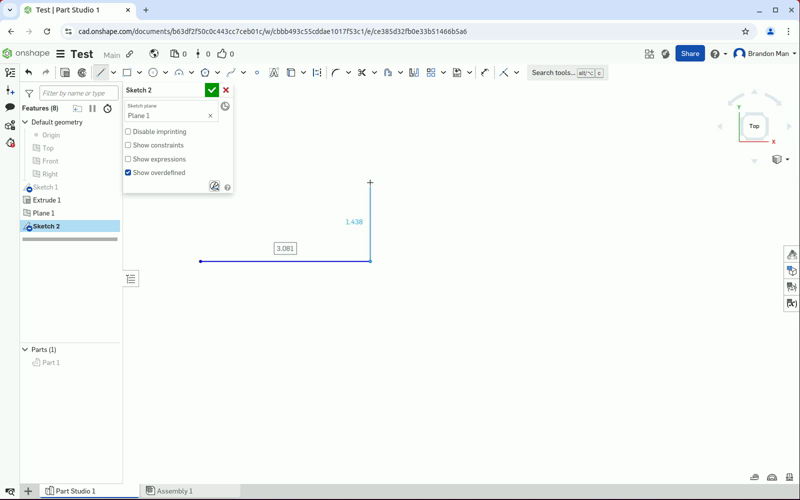
scroll(-6)
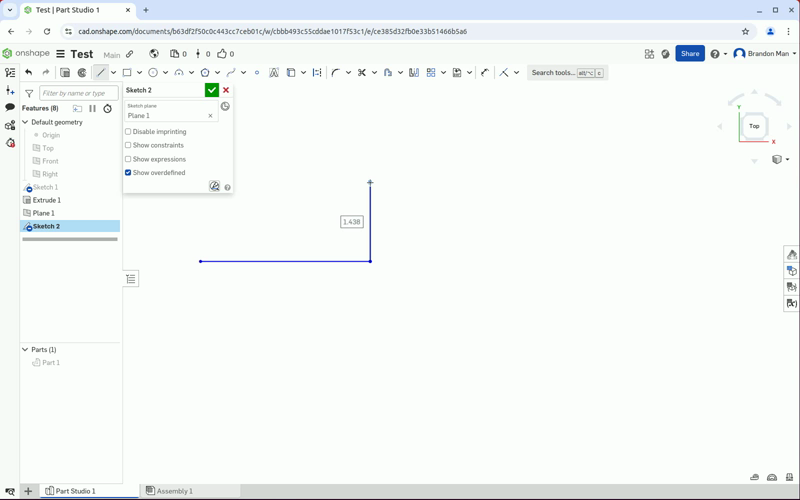
scroll(-6)
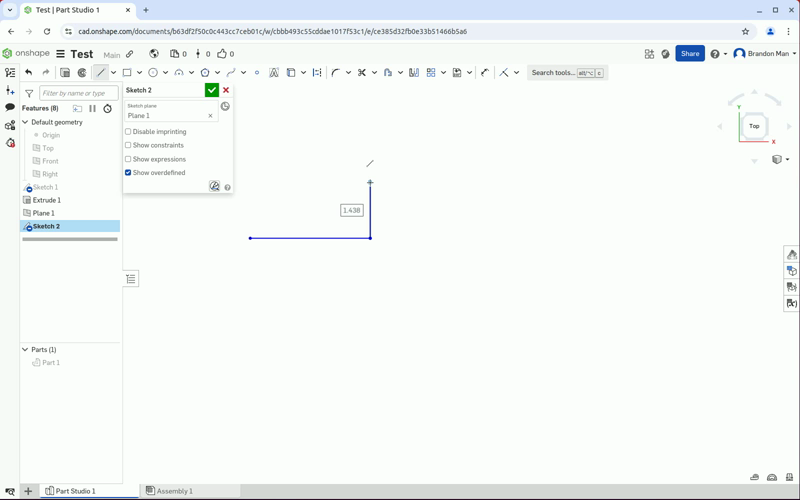
scroll(-6)
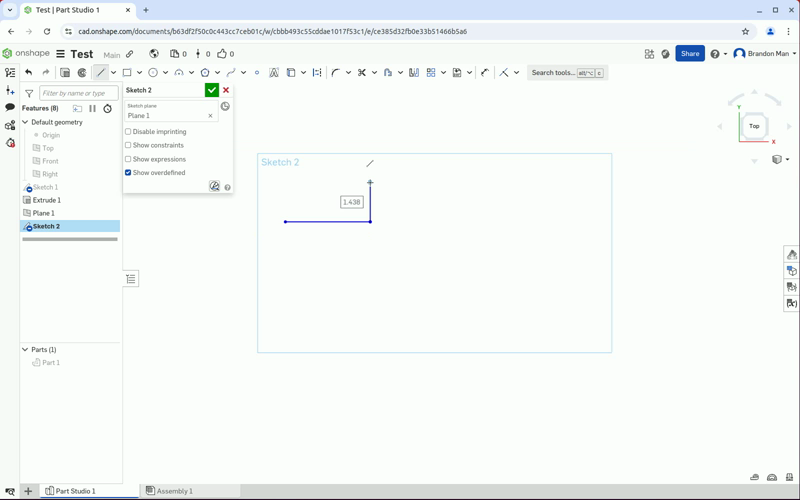
scroll(-6)
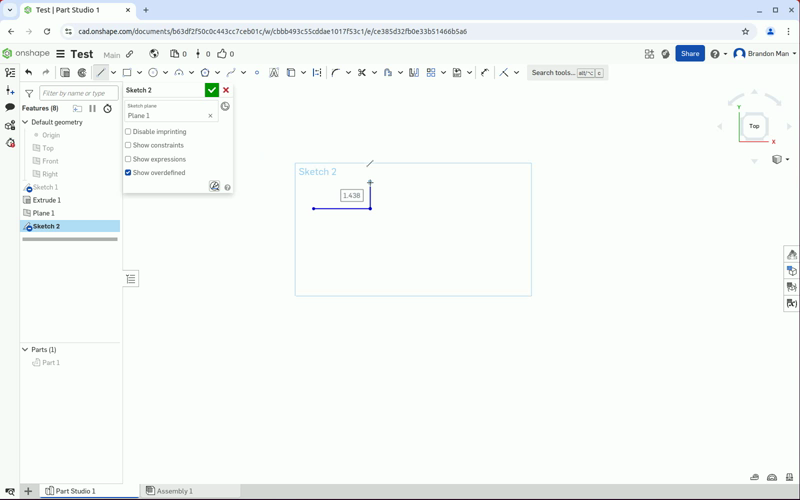
scroll(-6)
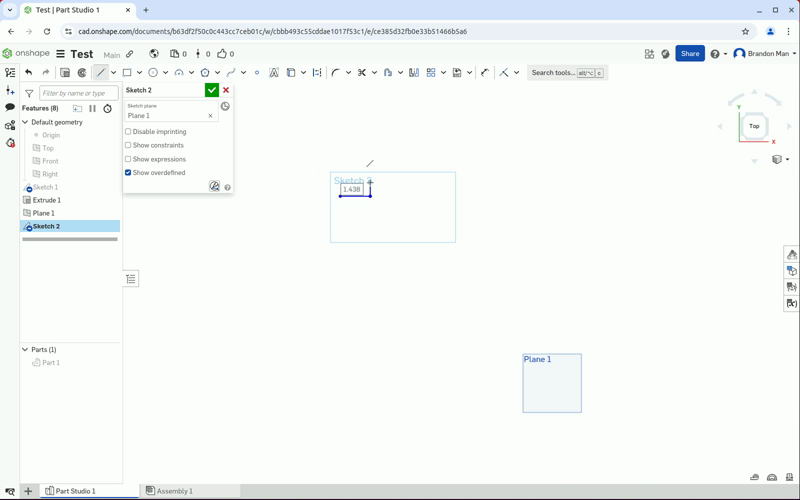
scroll(-6)
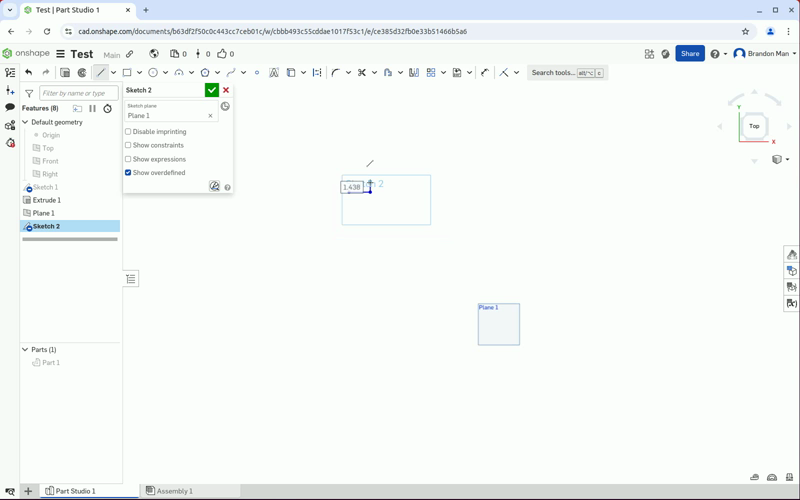
scroll(-6)
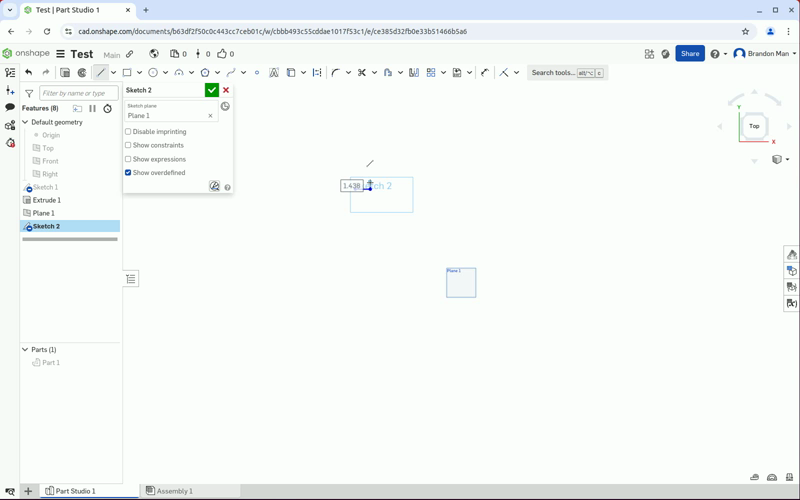
key_up(shift)
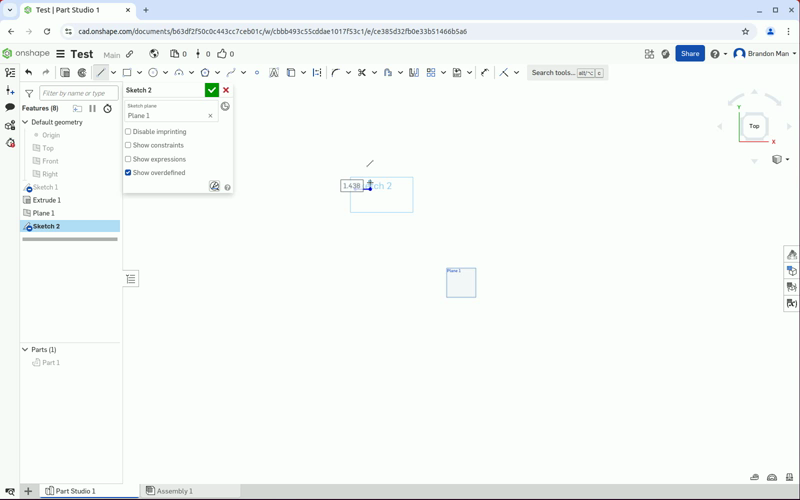
key_down(shift)
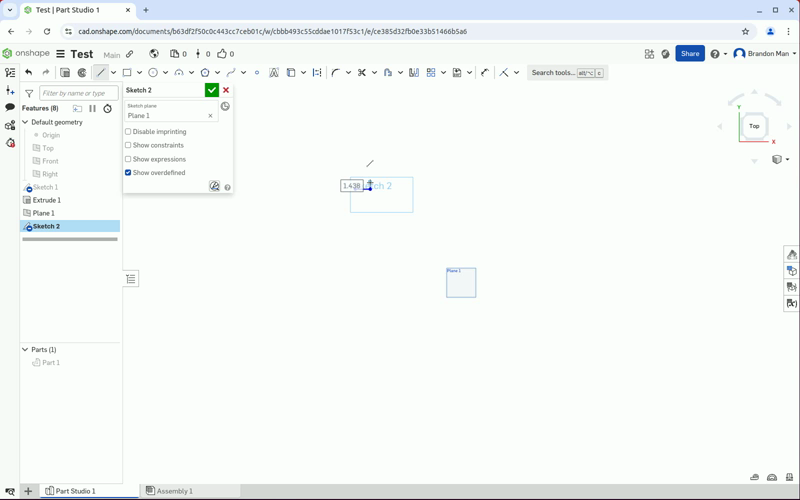
mouse_move(400, 182)
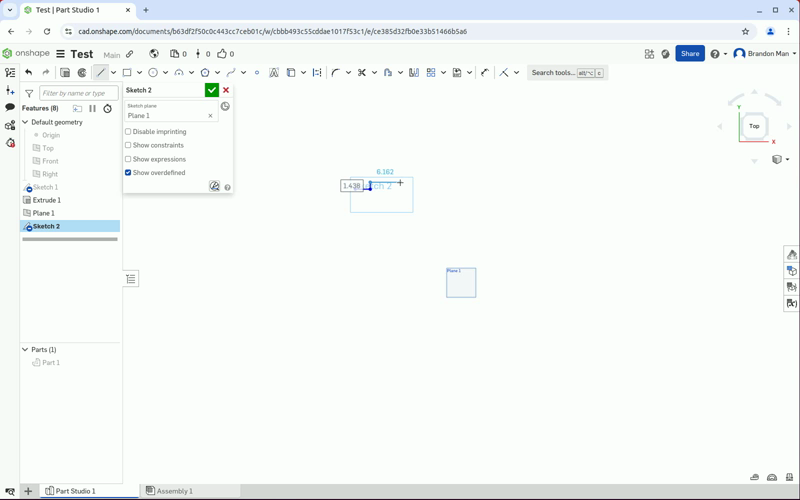
mouse_move(355, 182)
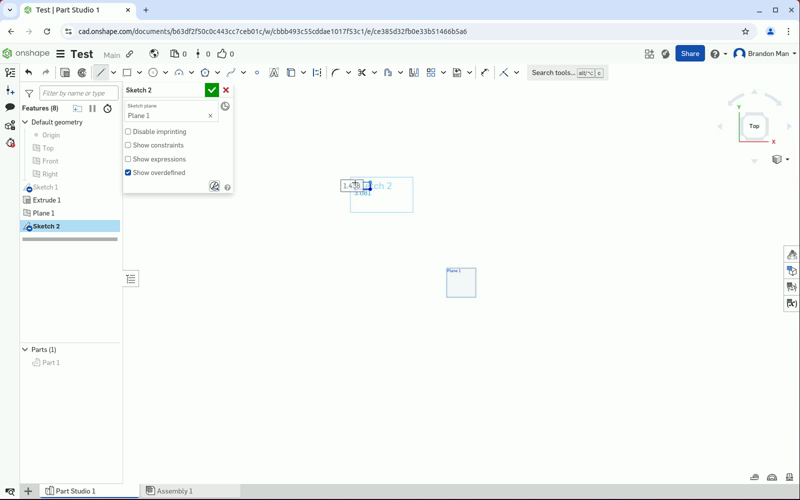
click(355, 182)
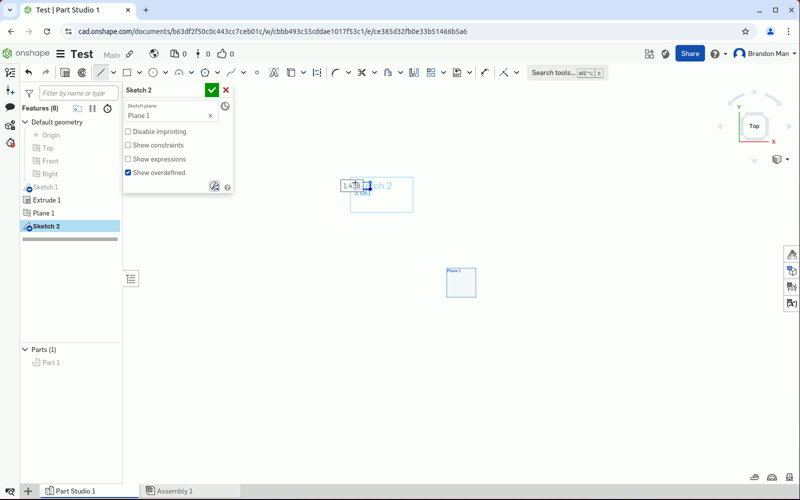
key_up(shift)
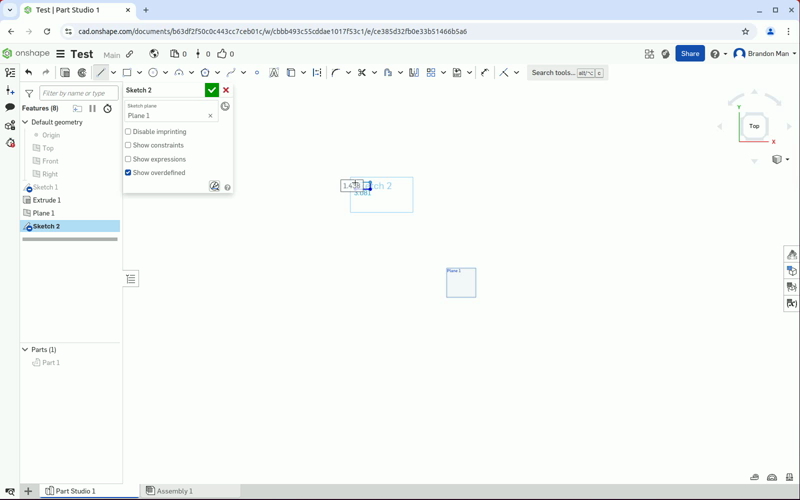
mouse_move(385, 182)
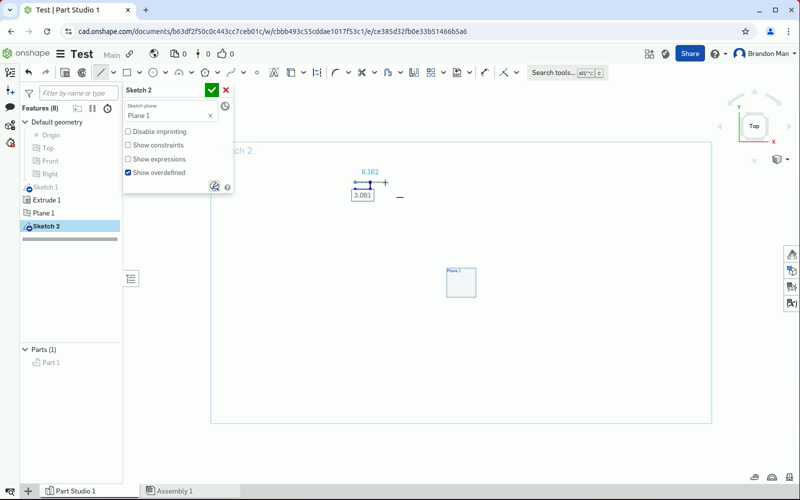
key_down(shift)
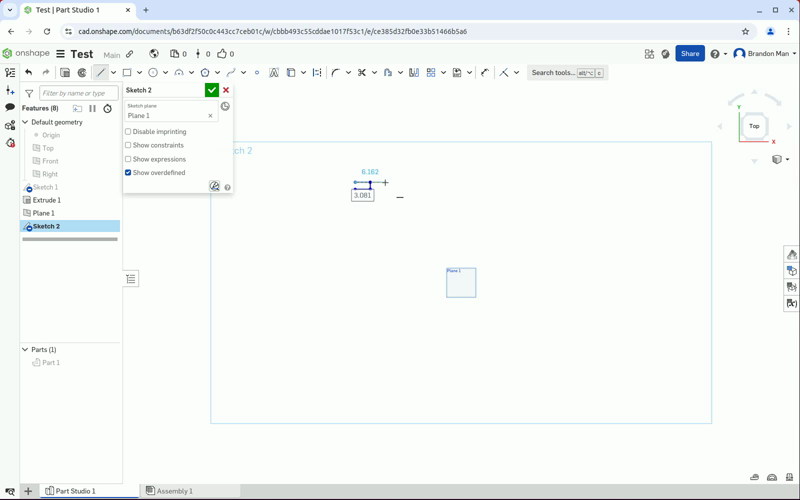
mouse_move(355, 189)
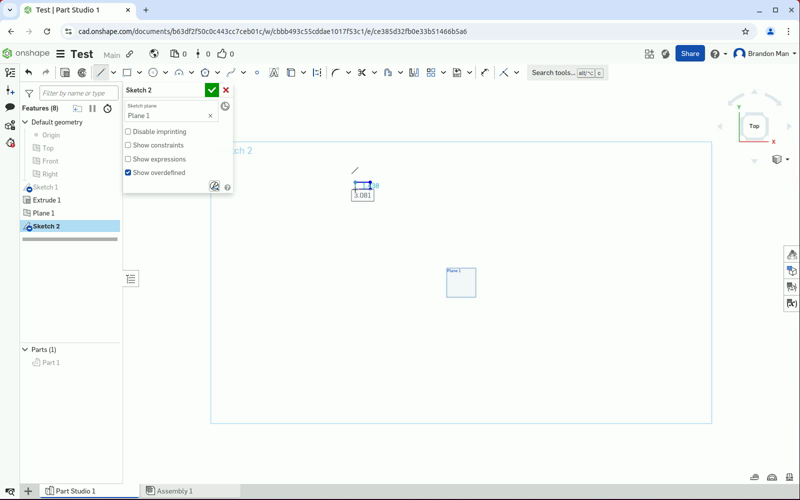
scroll(6)
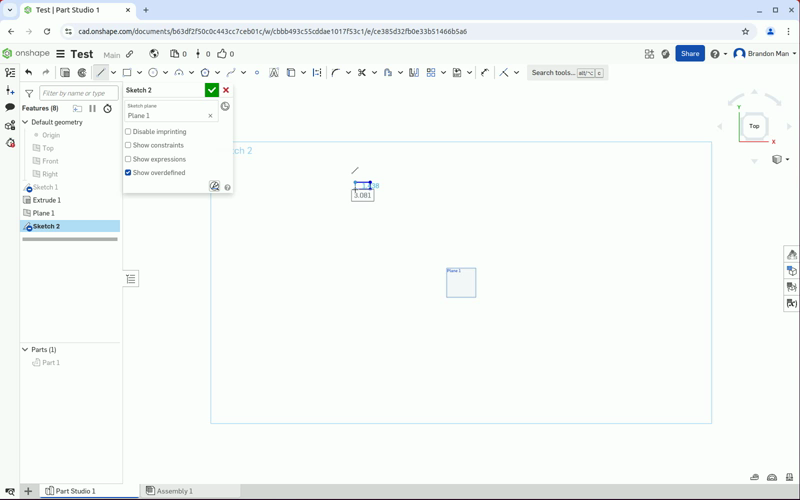
scroll(6)
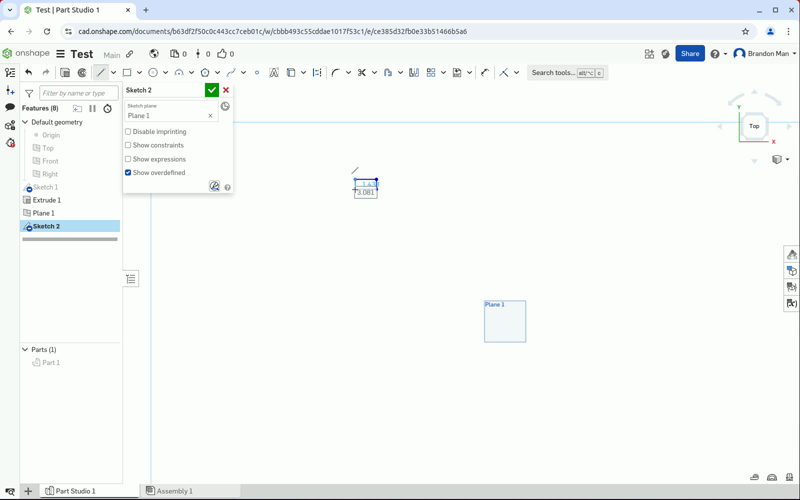
scroll(6)
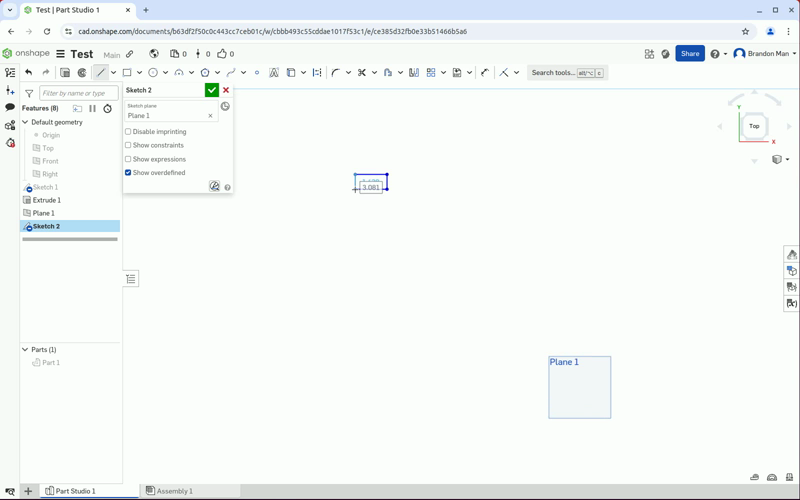
scroll(6)
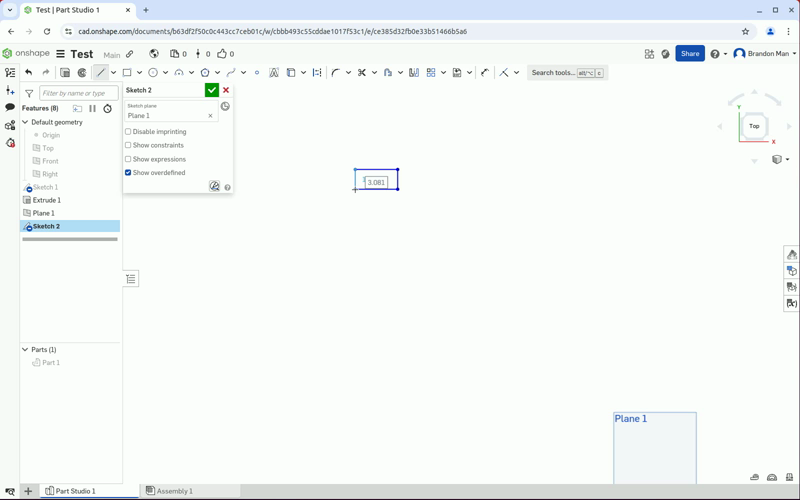
scroll(6)
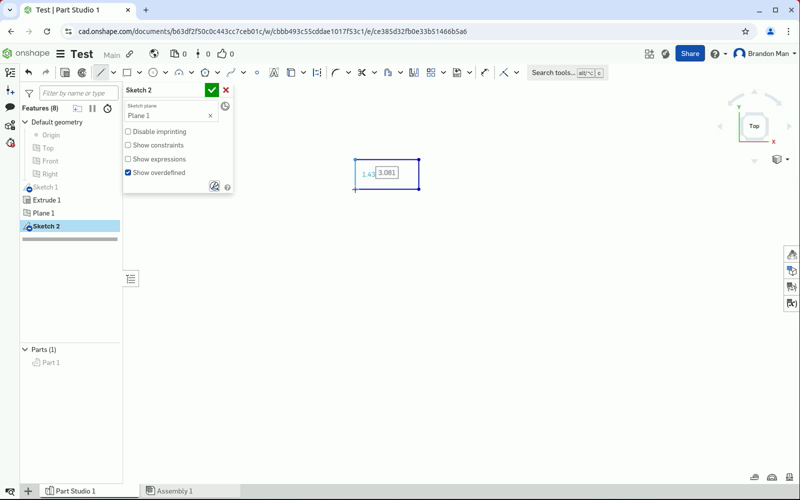
scroll(6)
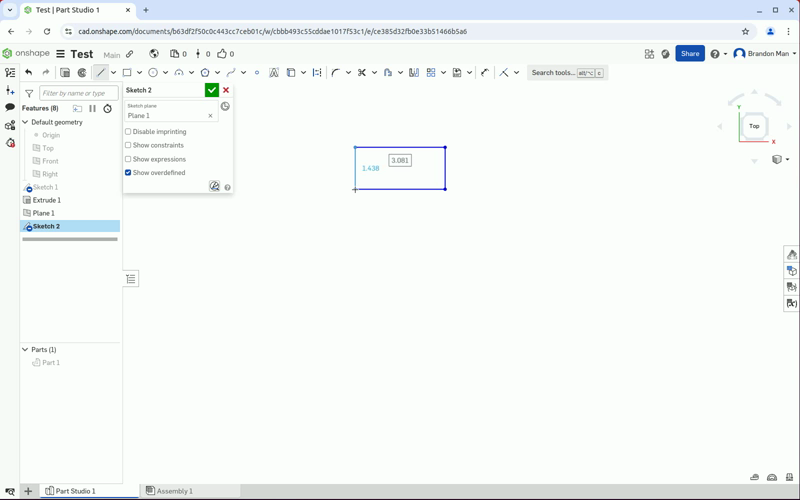
scroll(6)
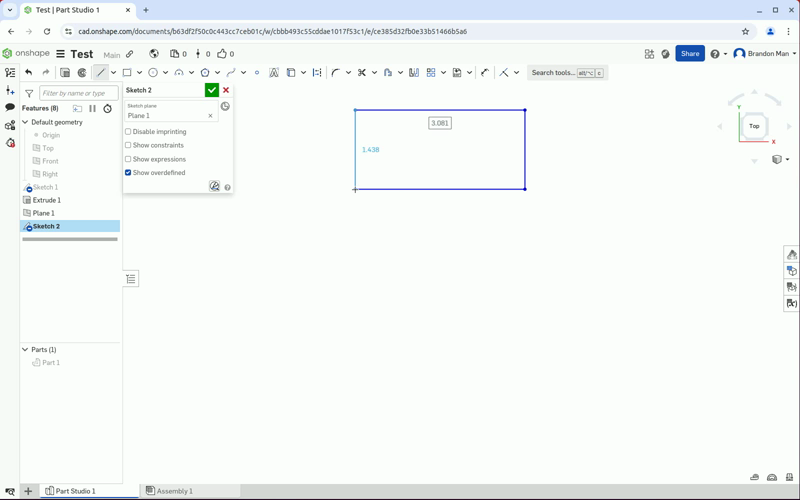
key_up(shift)
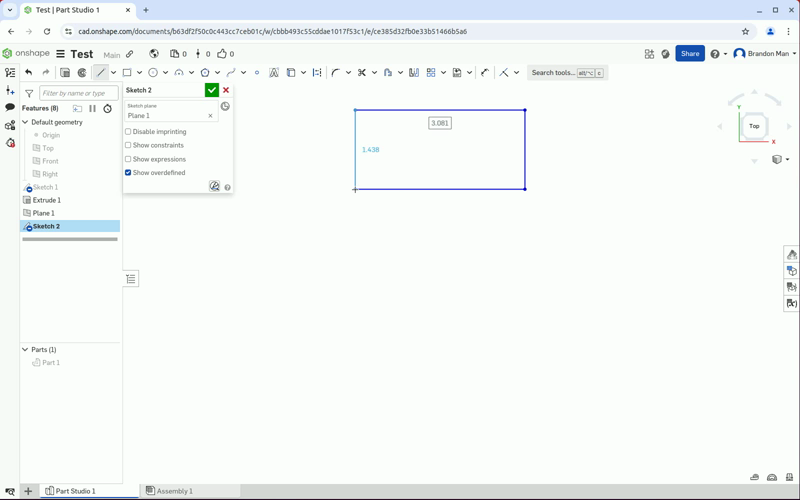
click(355, 189)
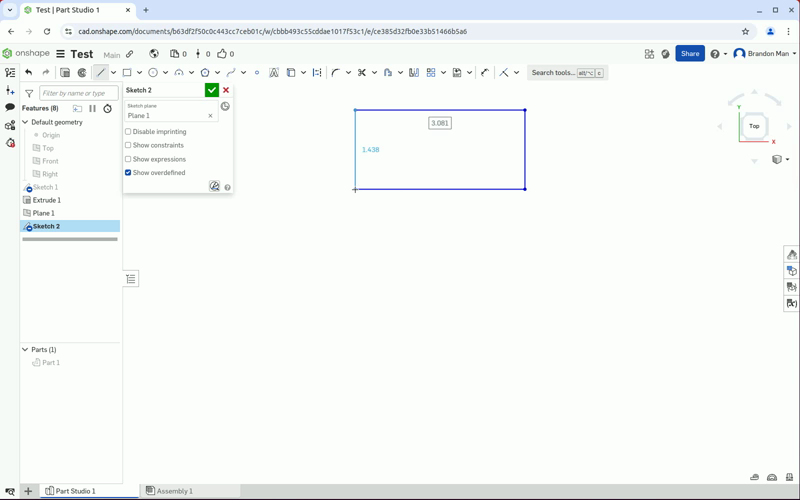
scroll(-6)
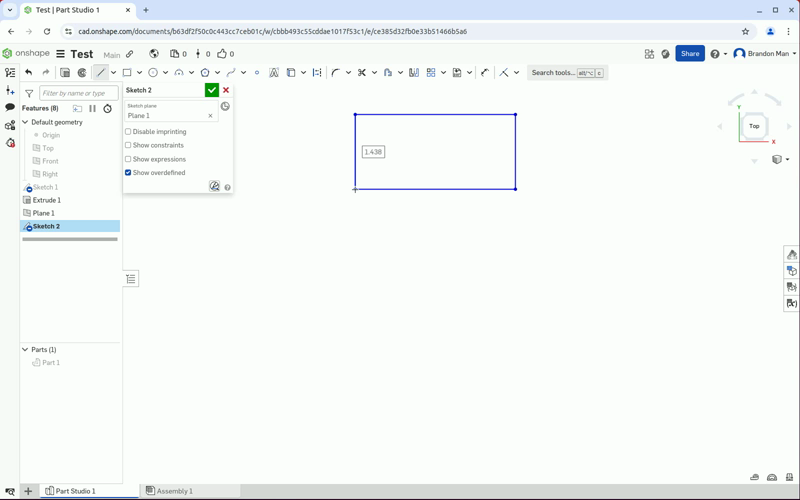
scroll(-6)
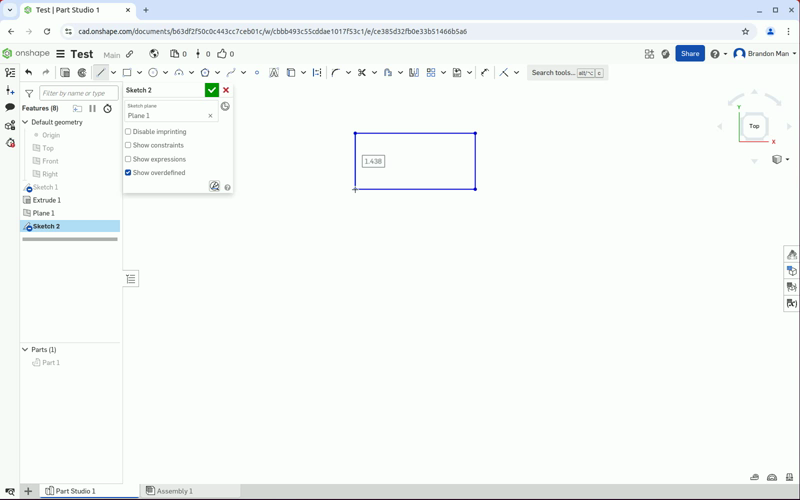
scroll(-6)
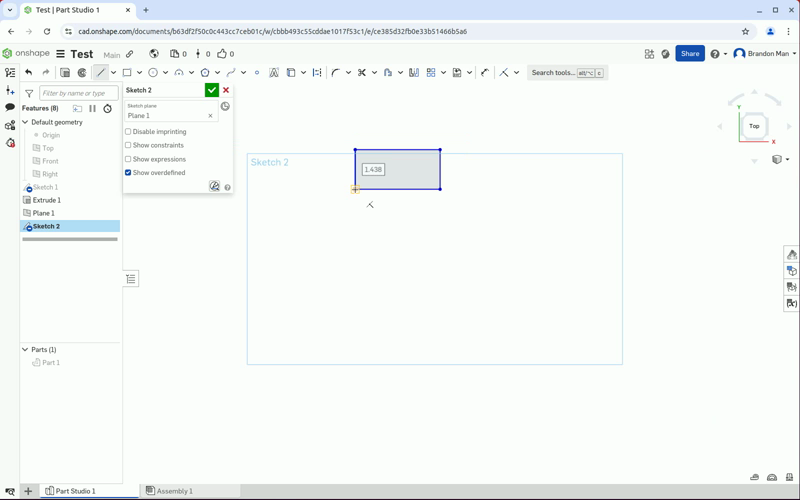
scroll(-6)
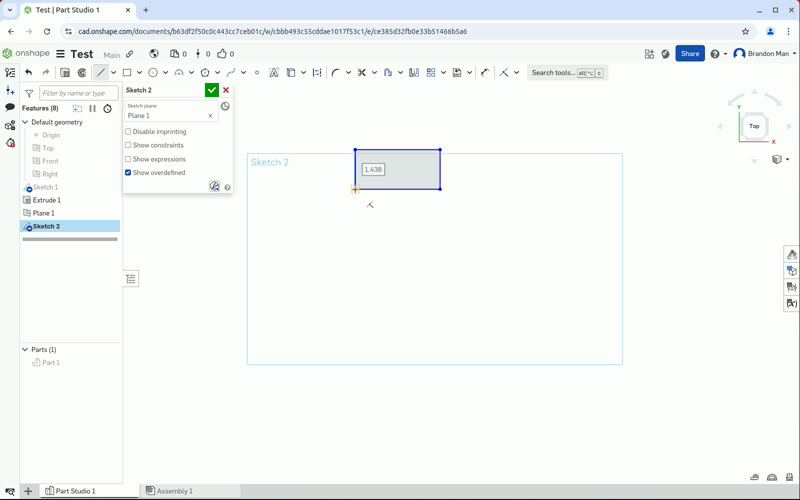
scroll(-6)
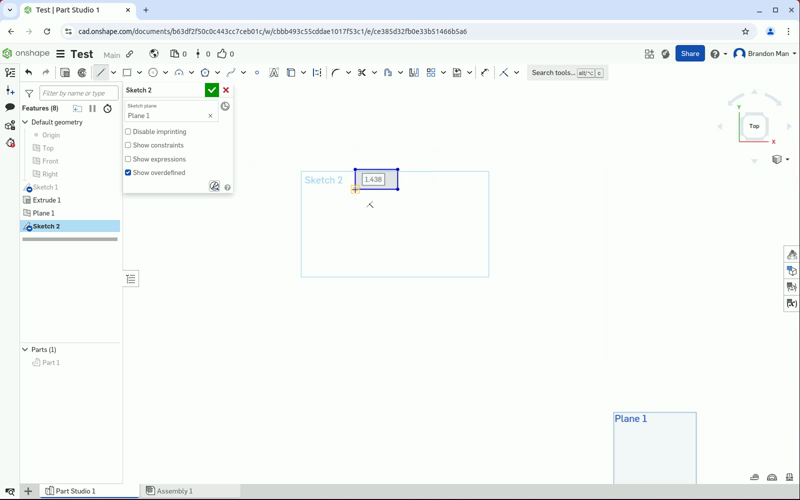
scroll(-6)
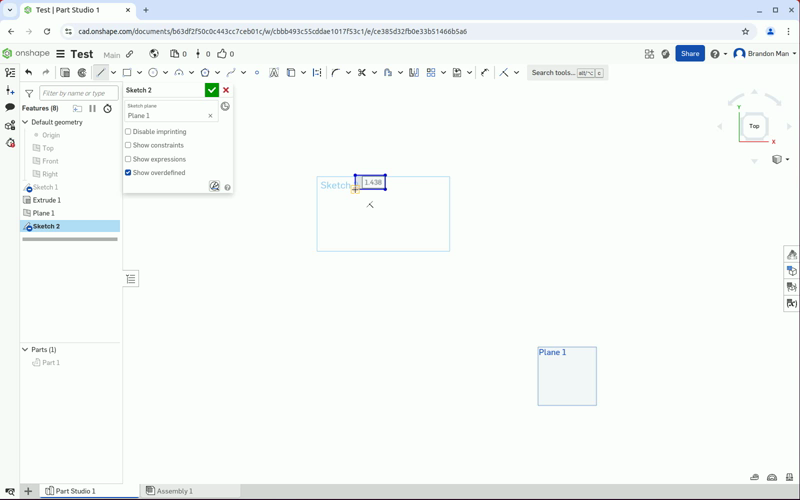
scroll(-6)
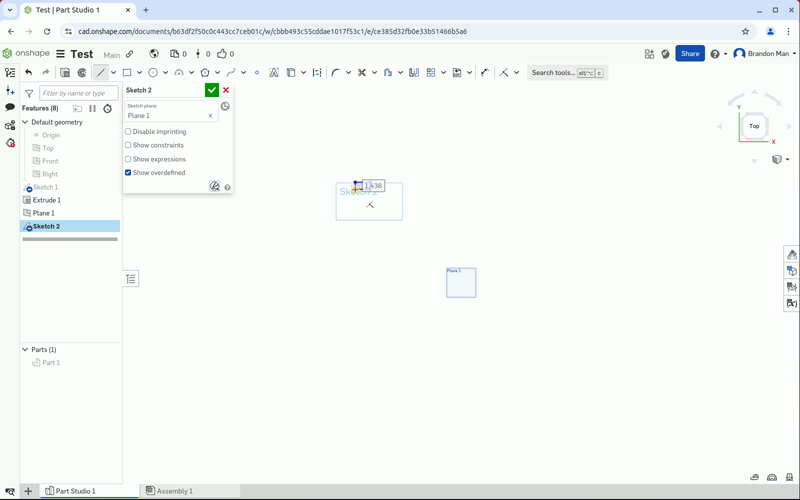
key(esc)
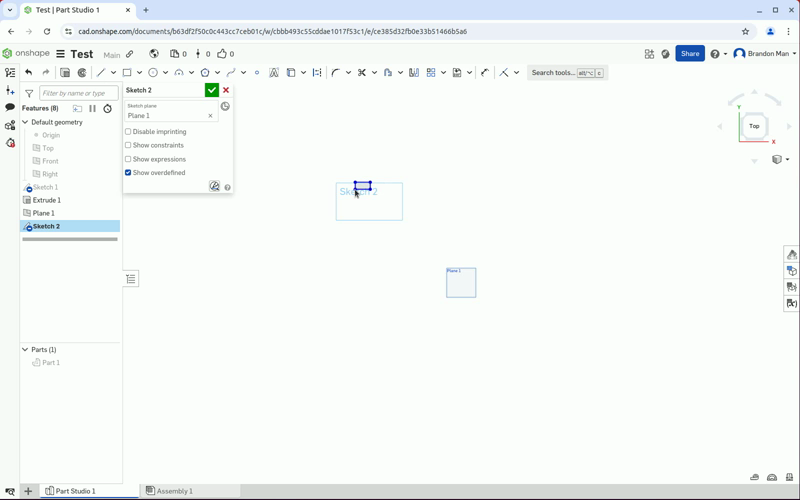
mouse_move(356, 187)
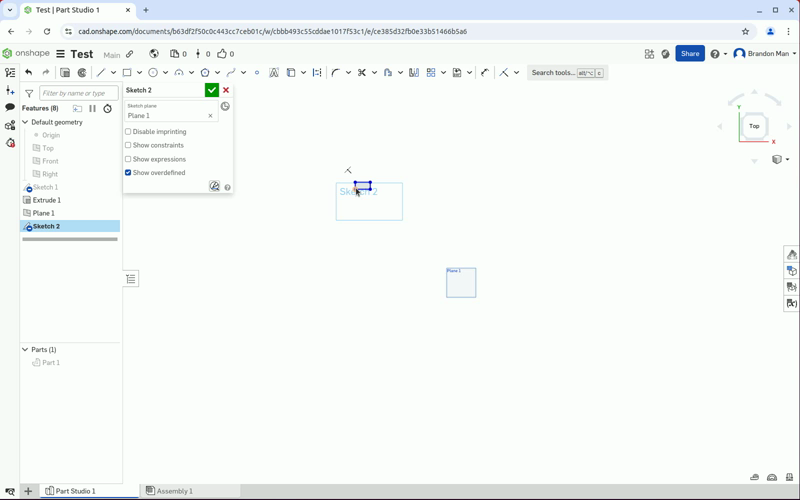
scroll(6)
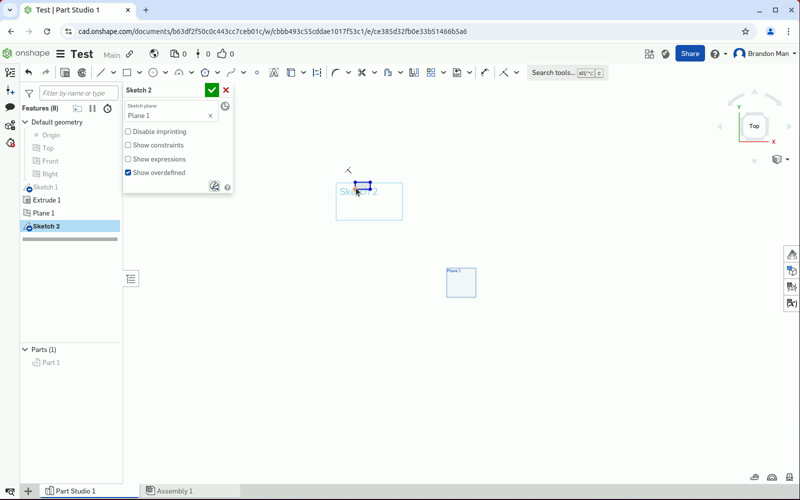
scroll(6)
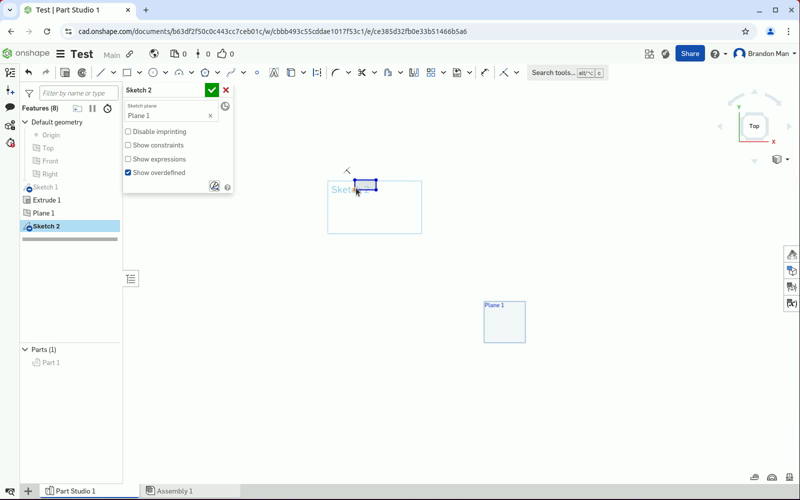
scroll(6)
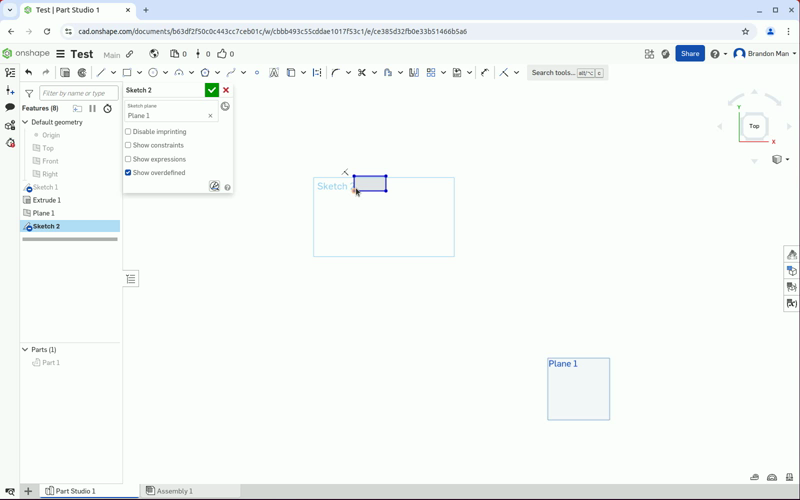
scroll(6)
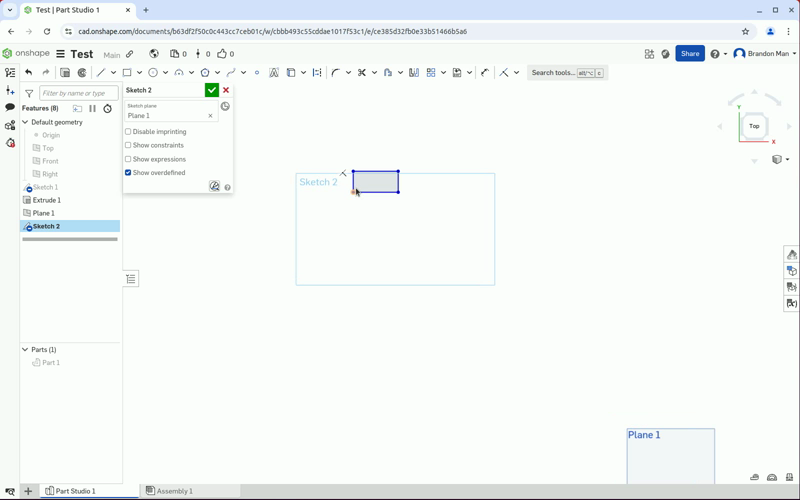
scroll(6)
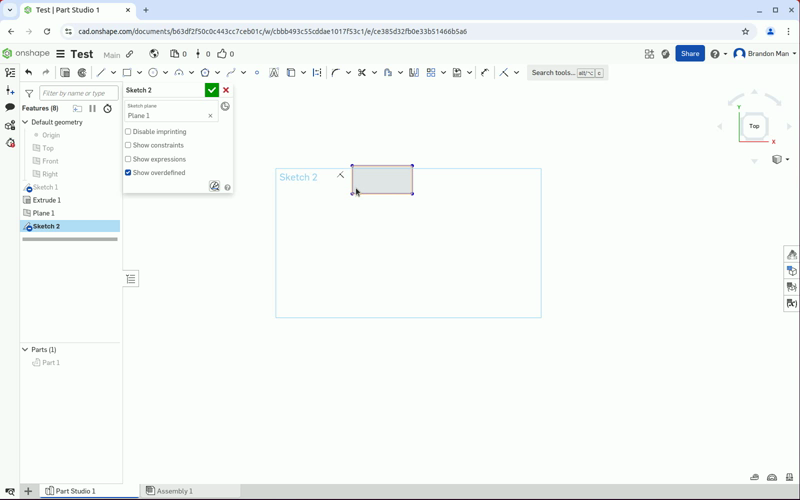
scroll(6)
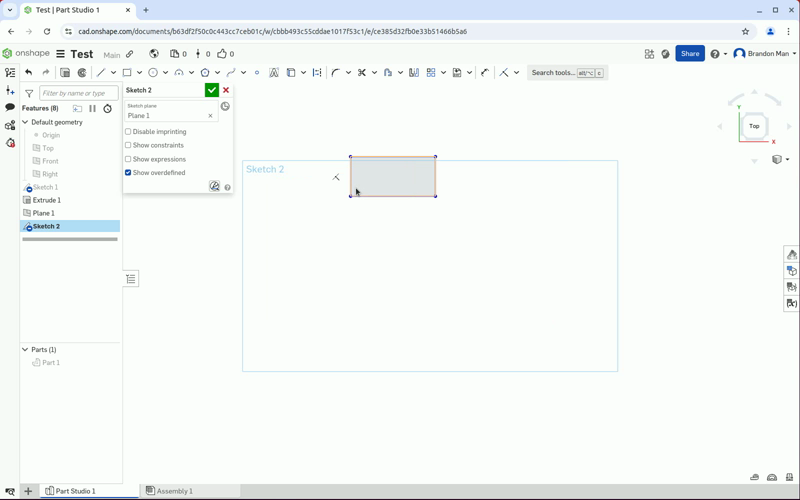
scroll(6)
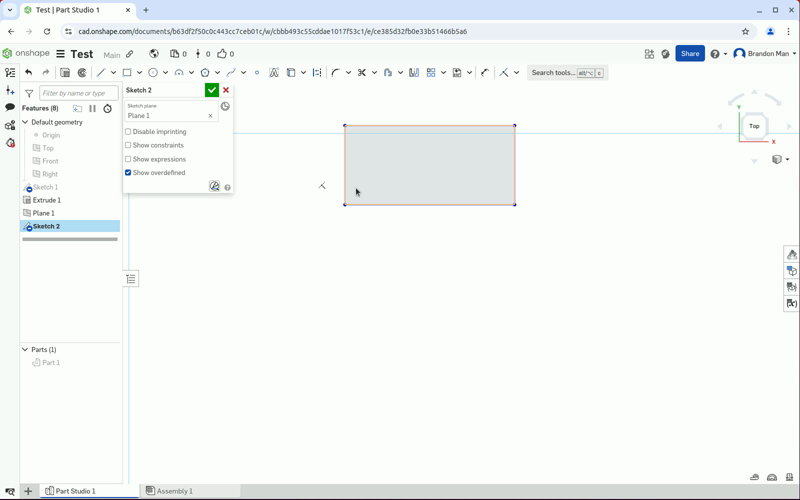
click(356, 187)
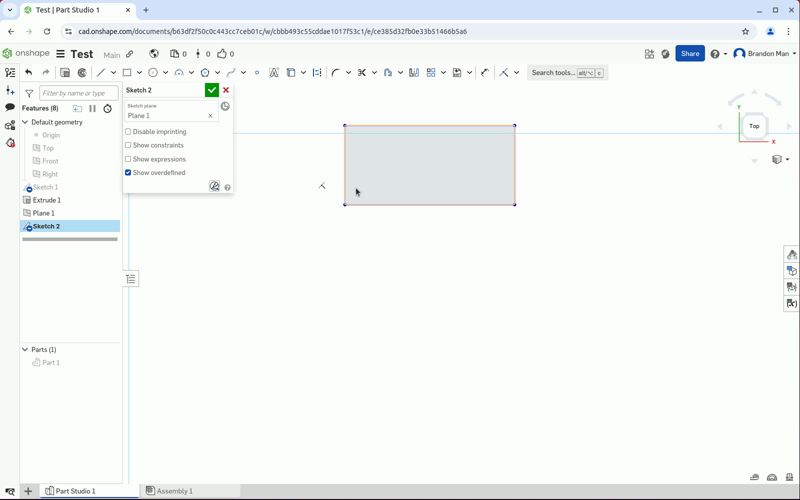
scroll(-6)
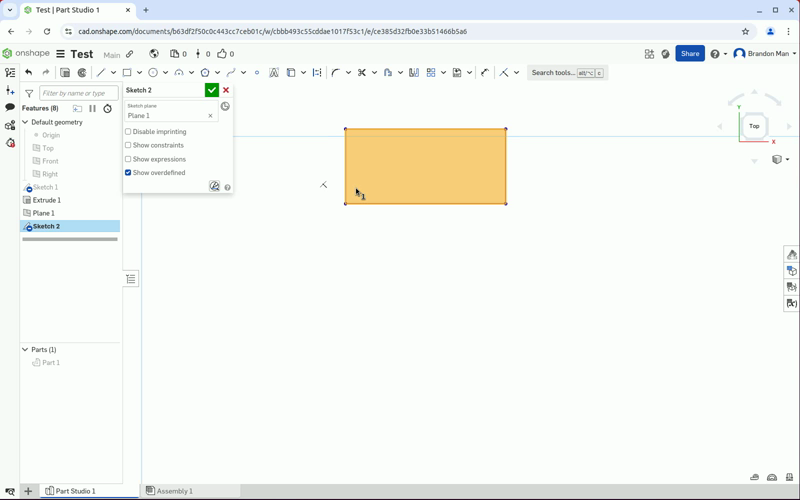
scroll(-6)
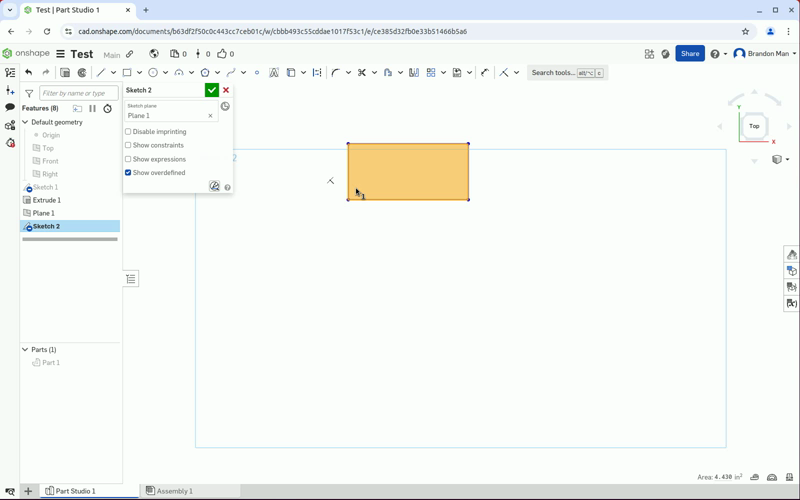
scroll(-6)
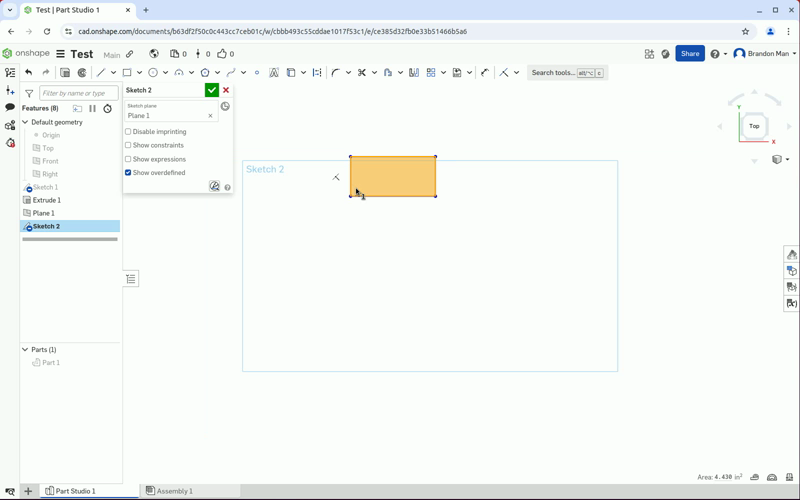
scroll(-6)
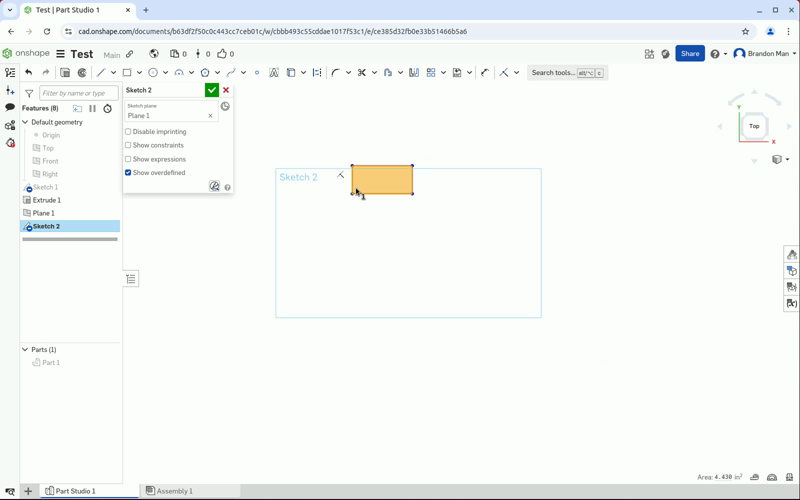
scroll(-6)
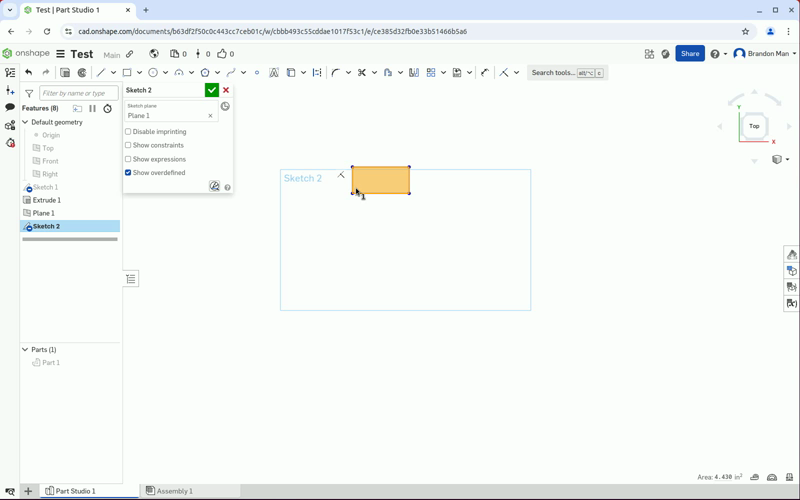
scroll(-6)
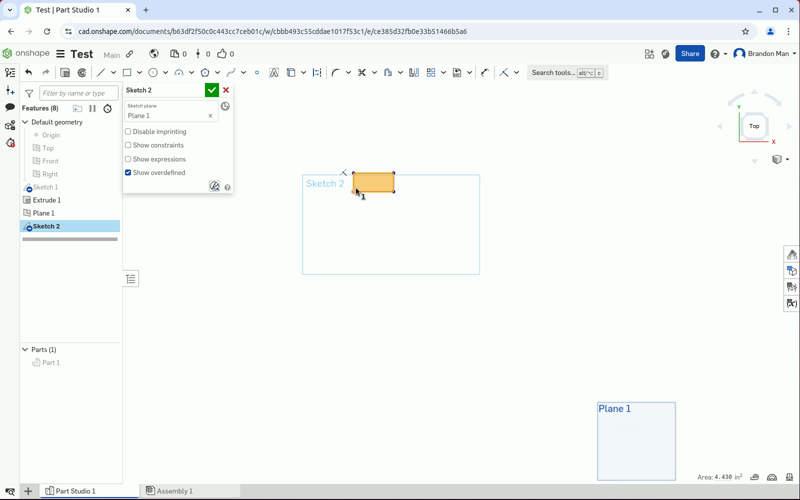
scroll(-6)
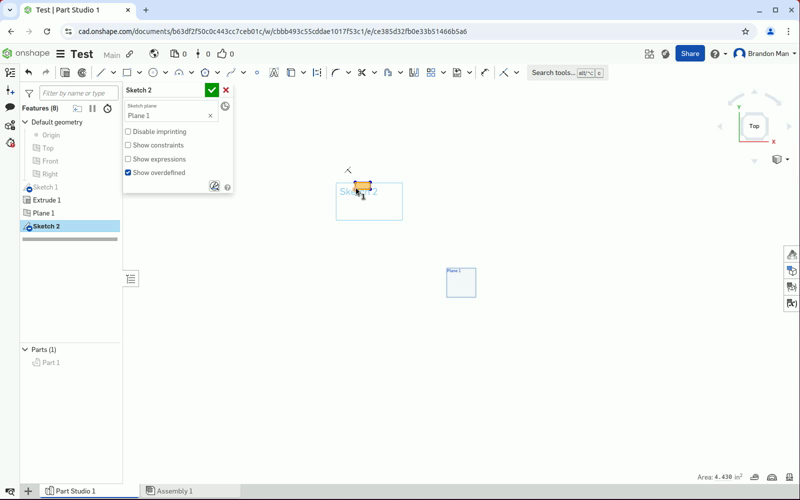
mouse_move(73, 352)
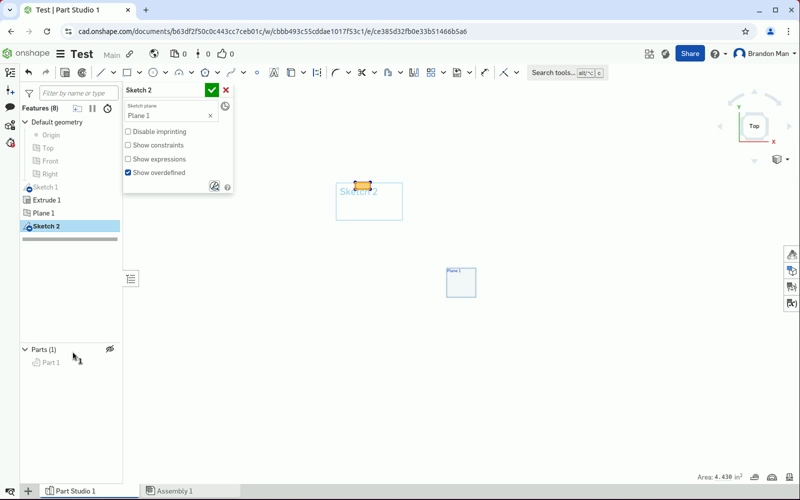
key(shift+y)
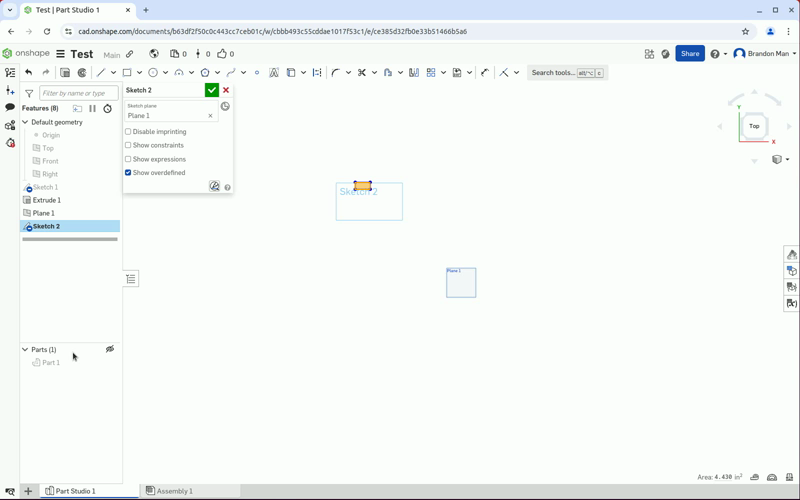
key(shift+e)
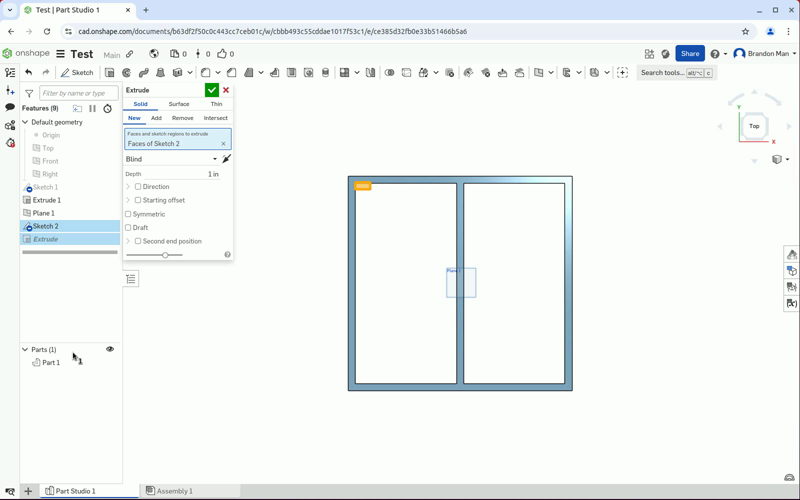
mouse_move(143, 106)
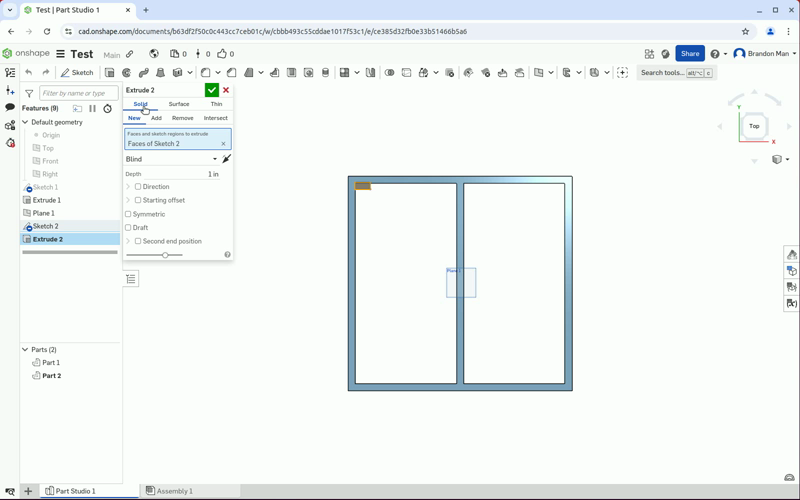
click(143, 106)
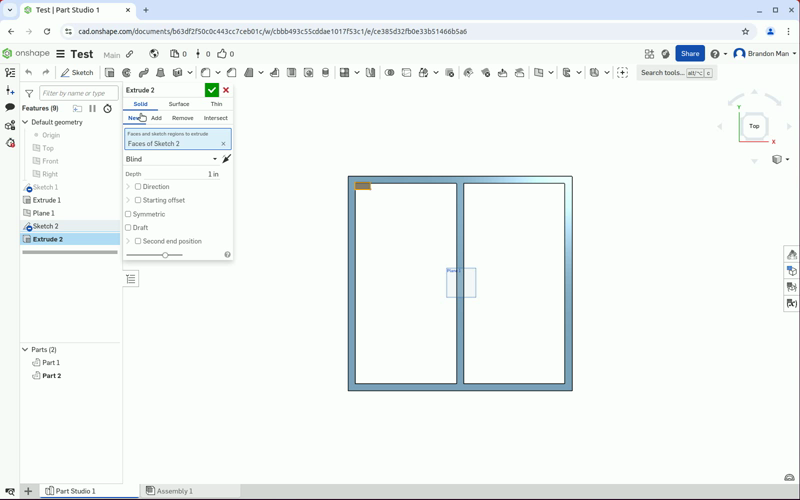
mouse_move(137, 120)
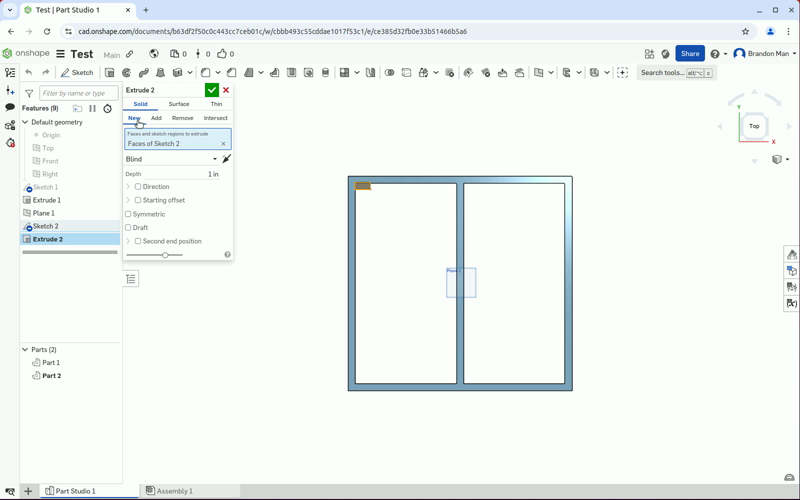
click(137, 120)
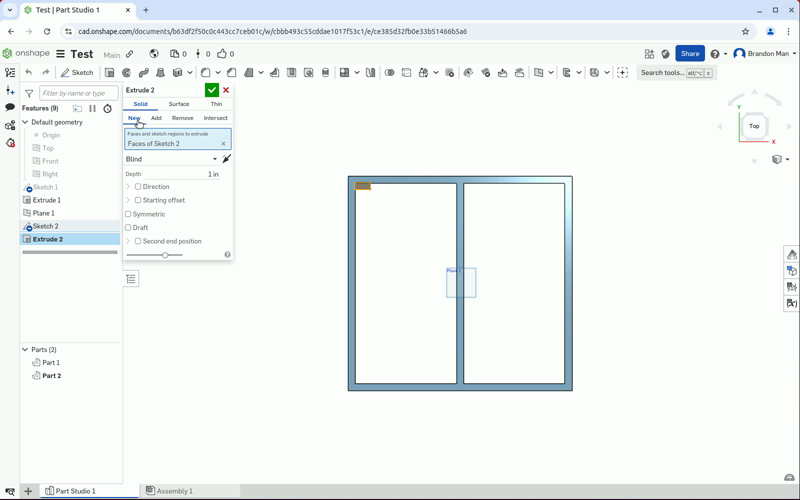
key(tab, 4)
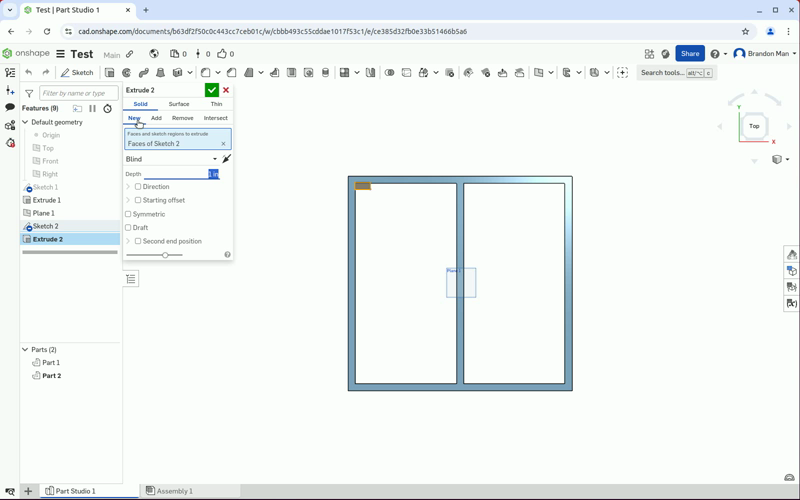
text(-0.241)
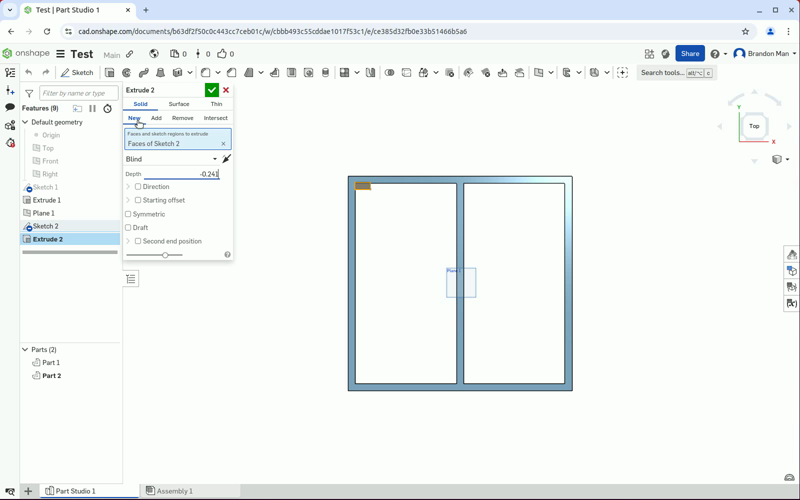
key(enter)
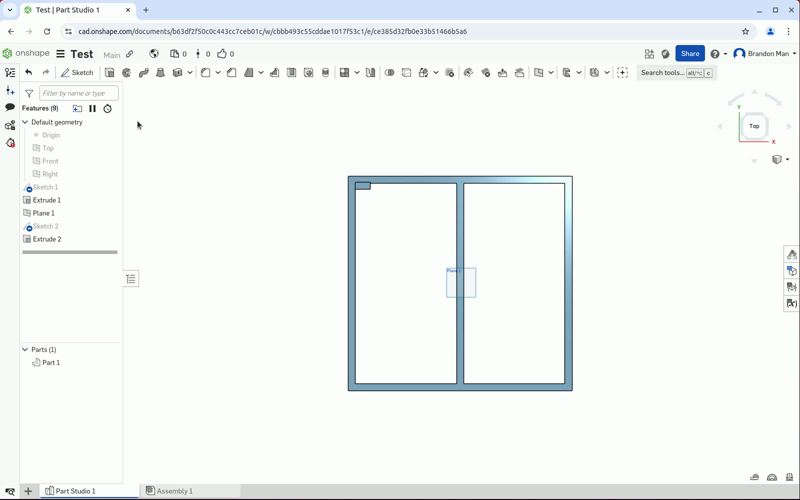
key(shift+h)
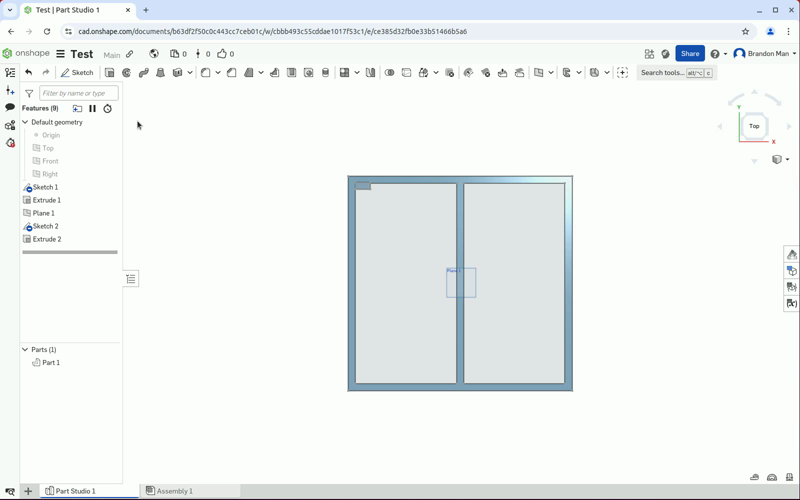
key(shift+h)
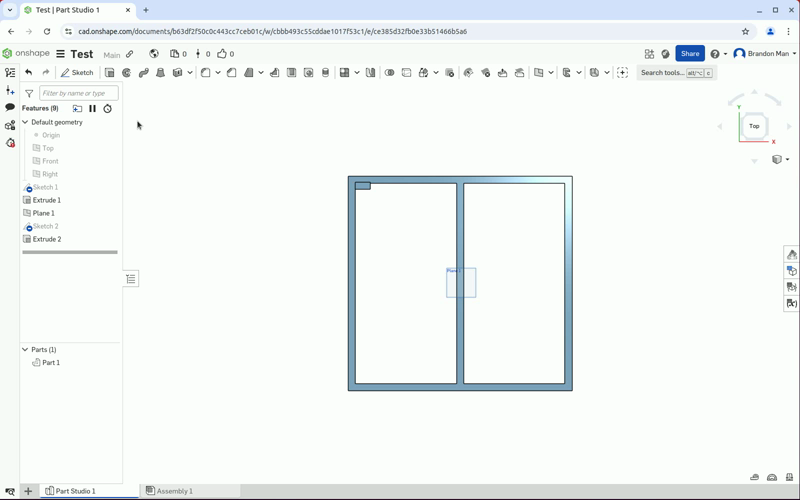
mouse_move(73, 189)
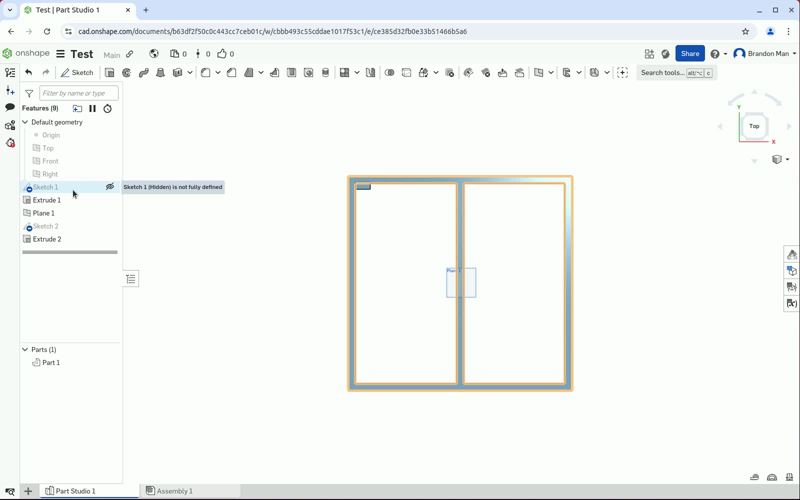
click(73, 189)
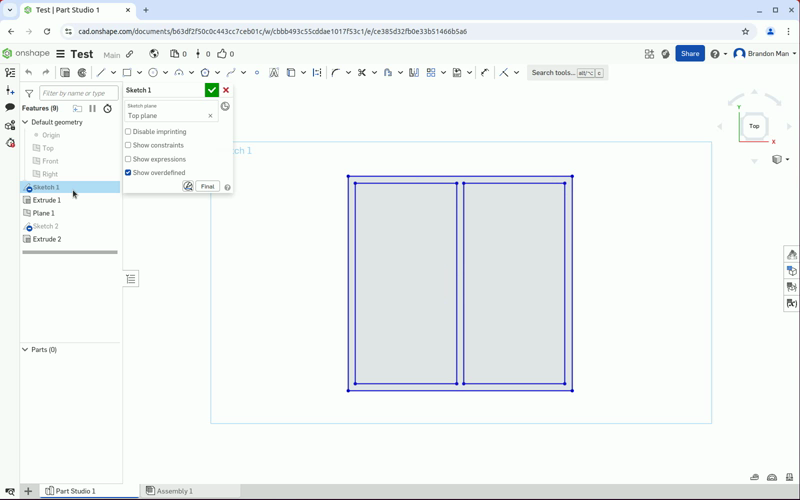
mouse_move(229, 92)
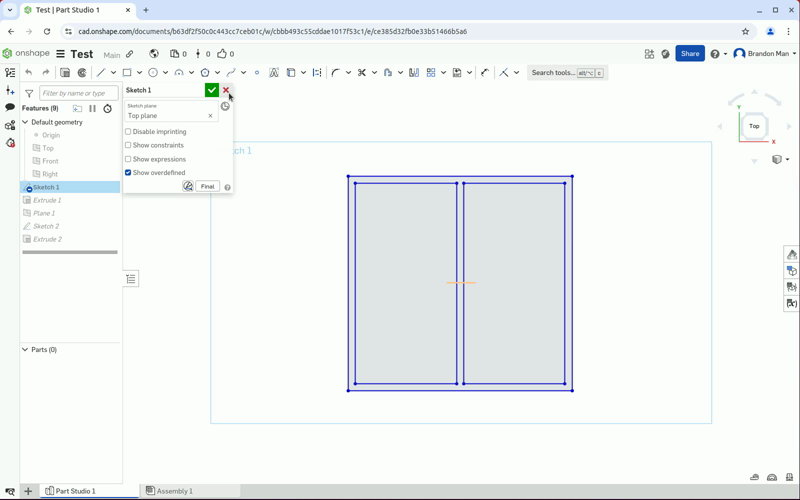
click(229, 92)
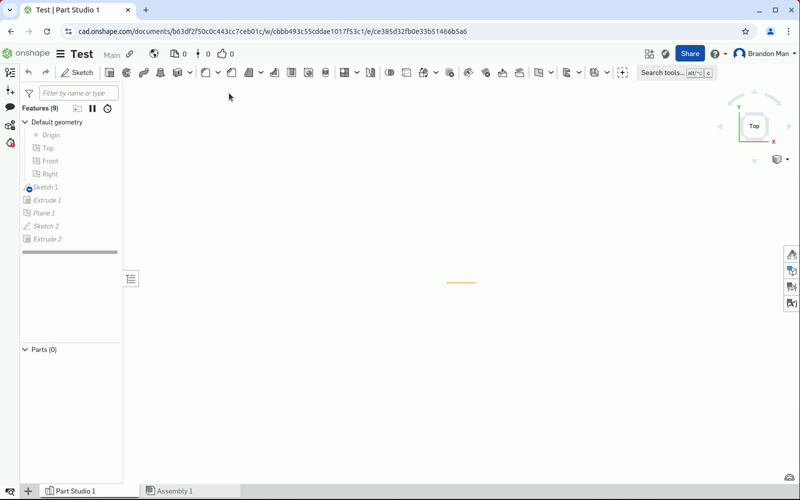
key(shift+s)
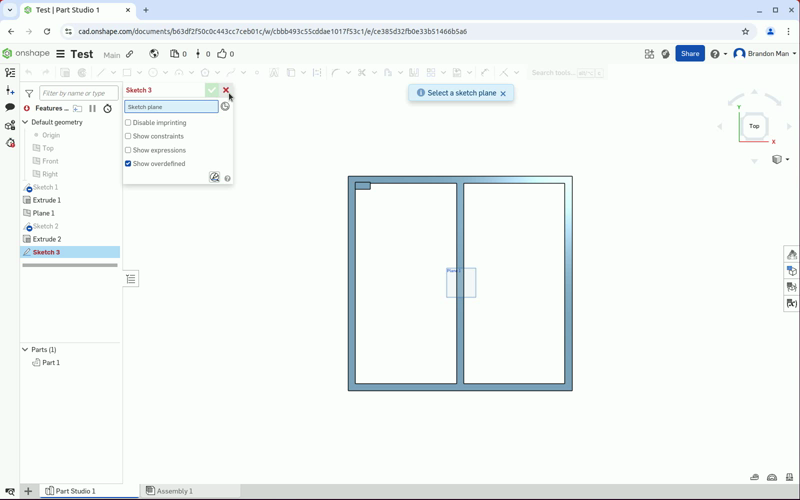
mouse_move(73, 215)
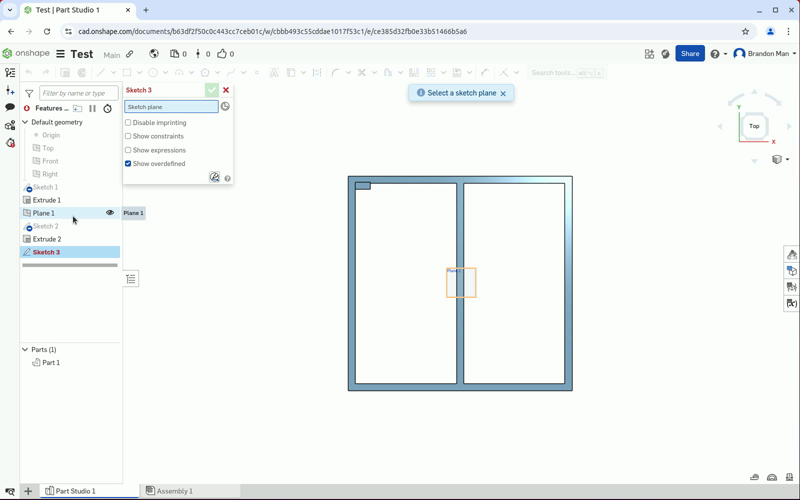
click(73, 215)
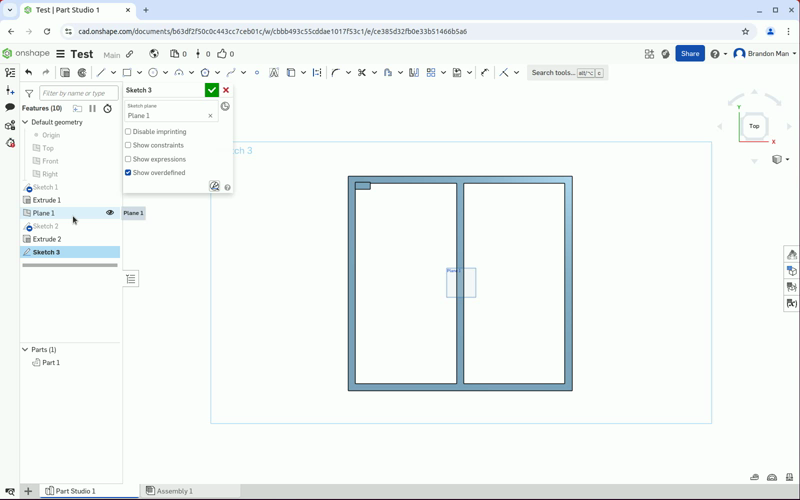
mouse_move(73, 352)
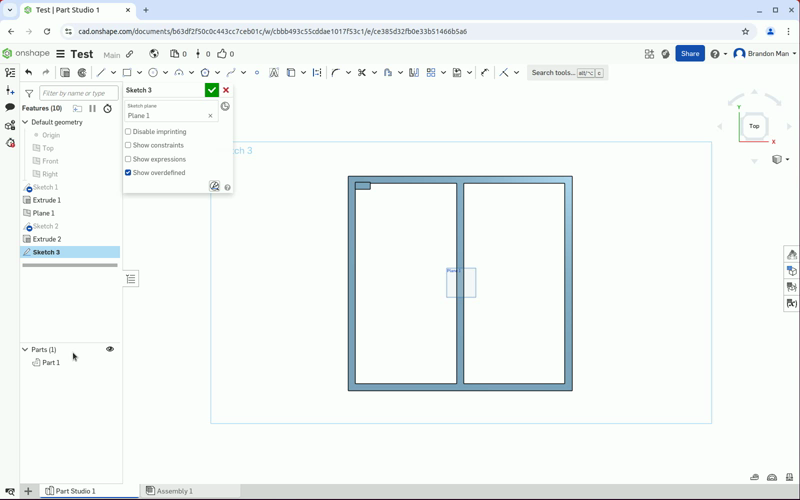
key(y)
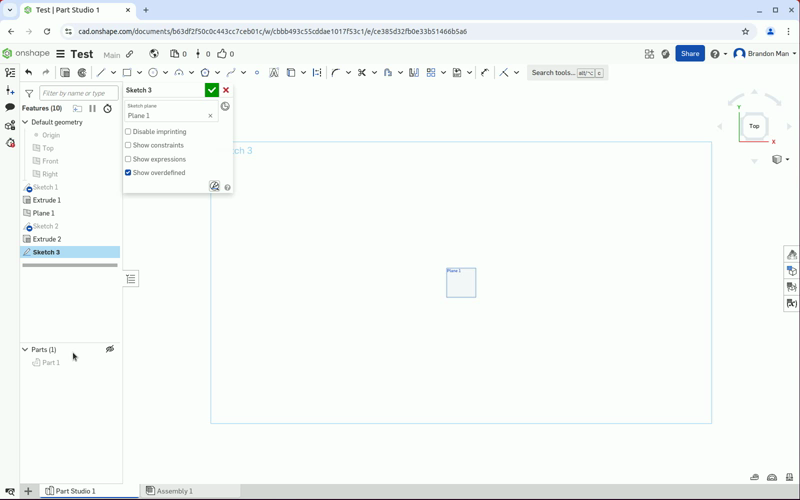
key(l)
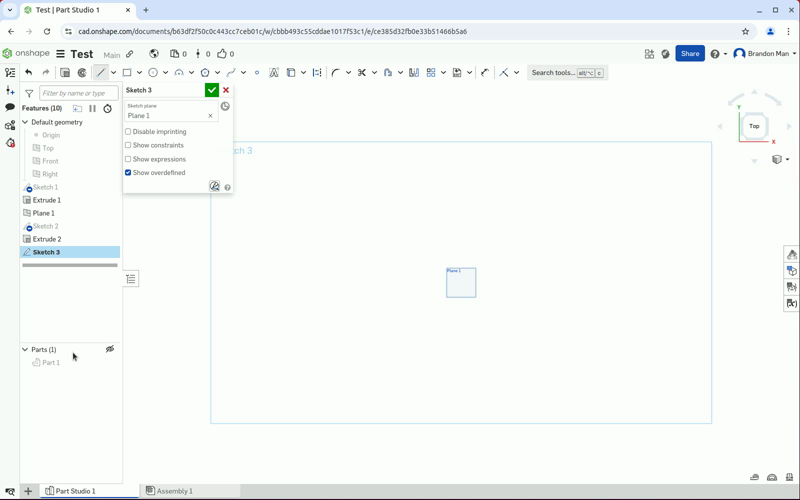
key_down(shift)
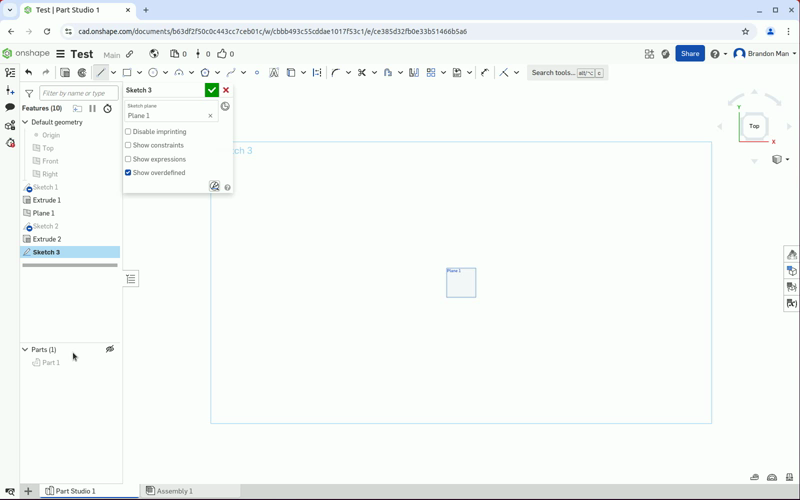
mouse_move(558, 189)
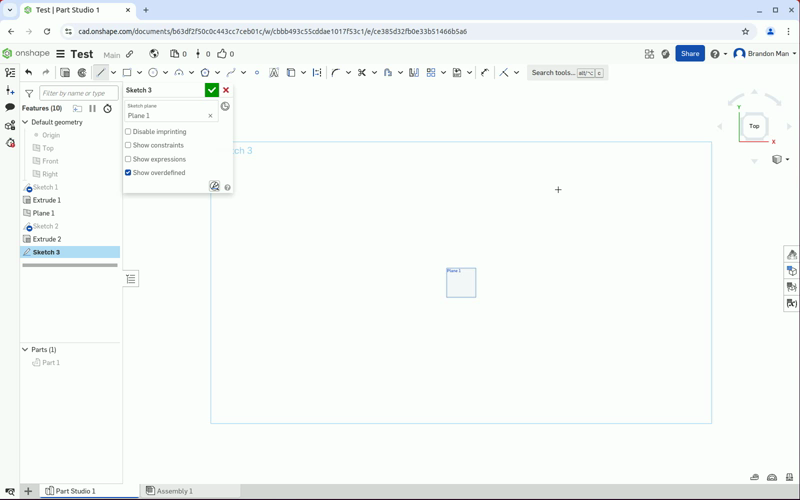
click(558, 189)
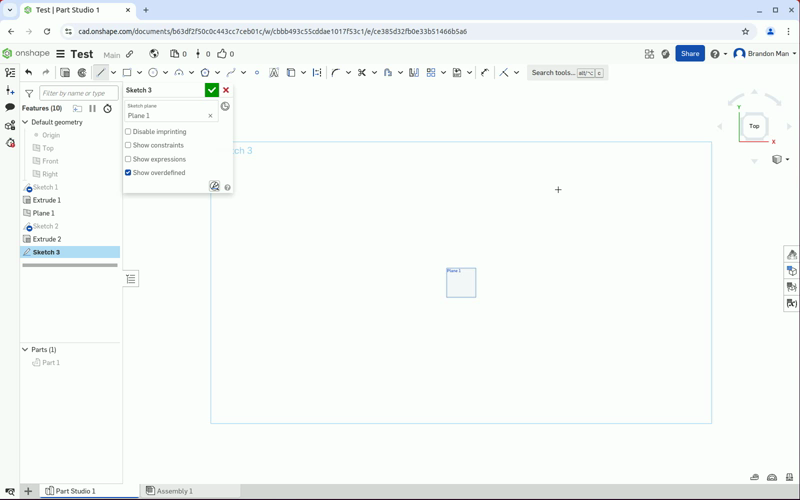
key_up(shift)
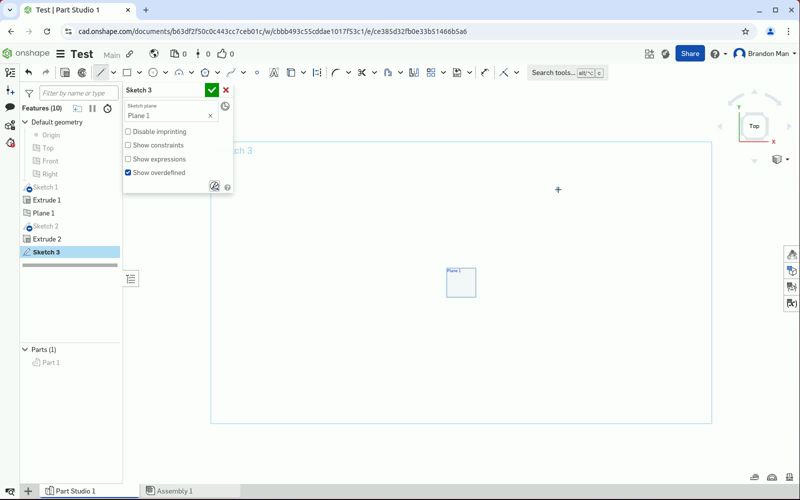
key_down(shift)
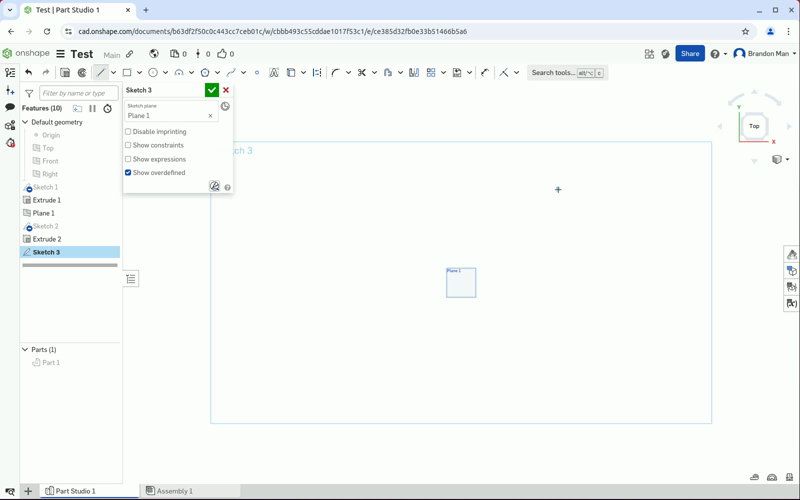
mouse_move(588, 189)
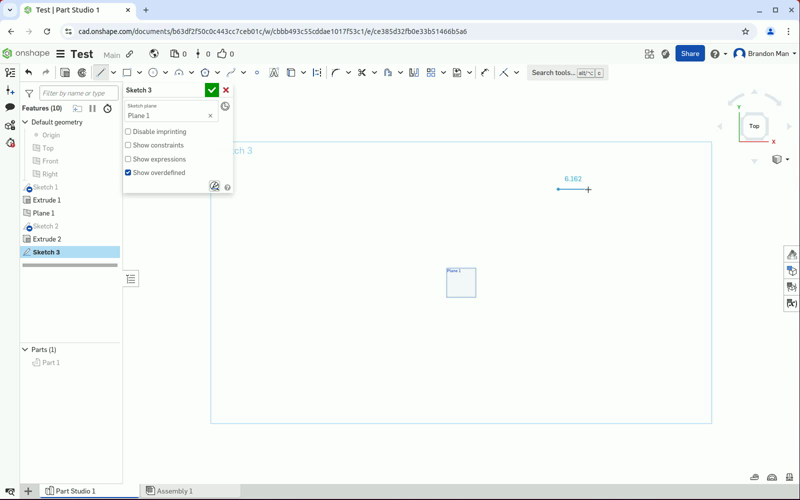
mouse_move(567, 189)
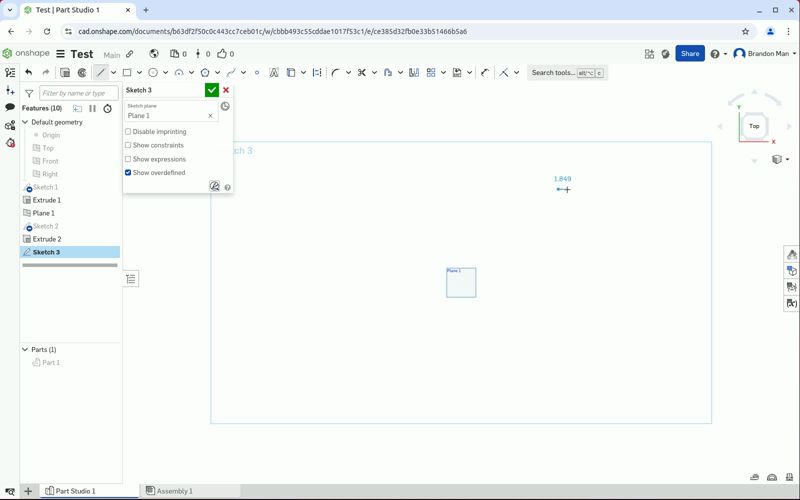
click(567, 189)
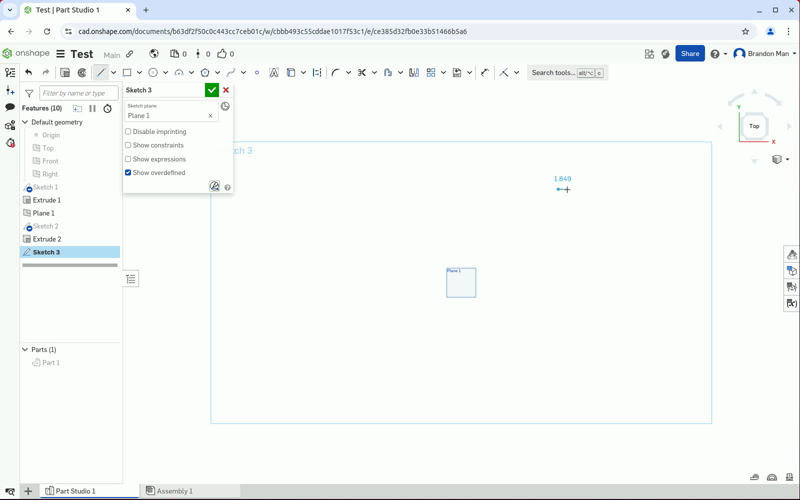
key_up(shift)
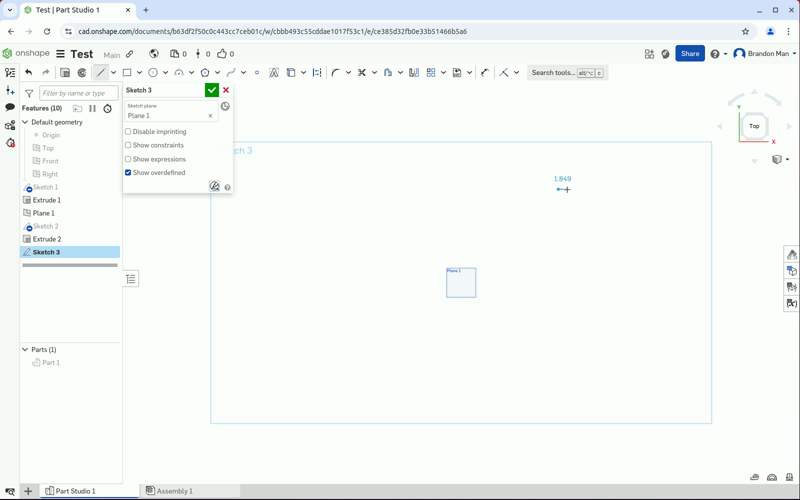
key_down(shift)
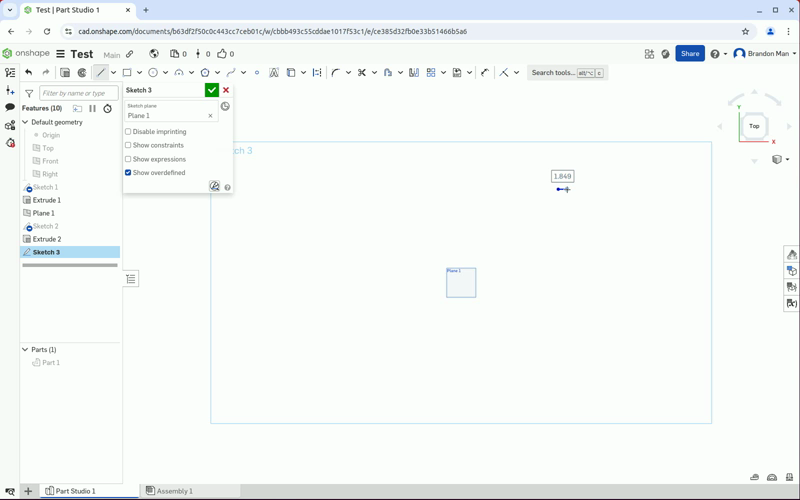
mouse_move(589, 189)
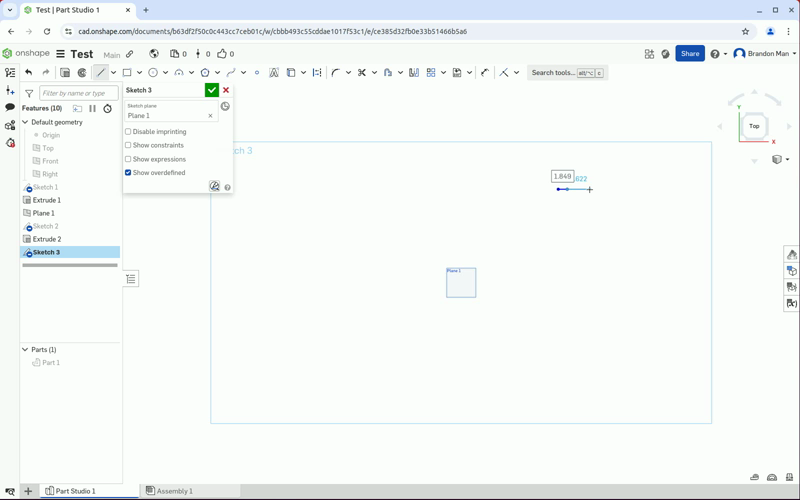
mouse_move(567, 182)
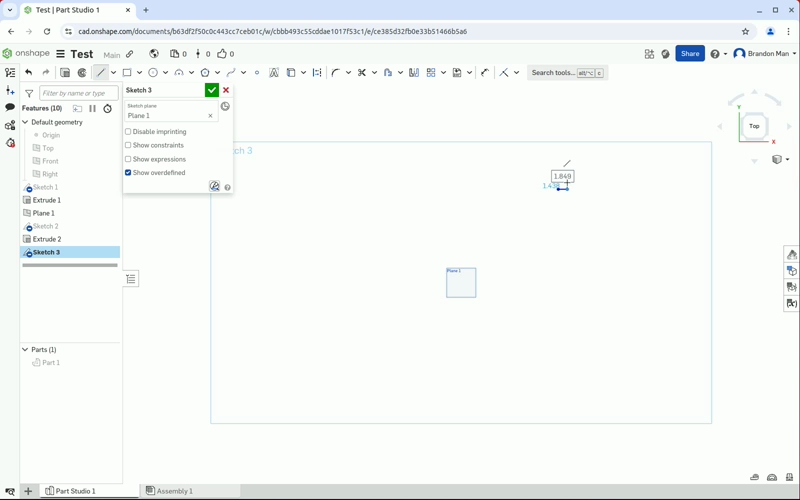
scroll(6)
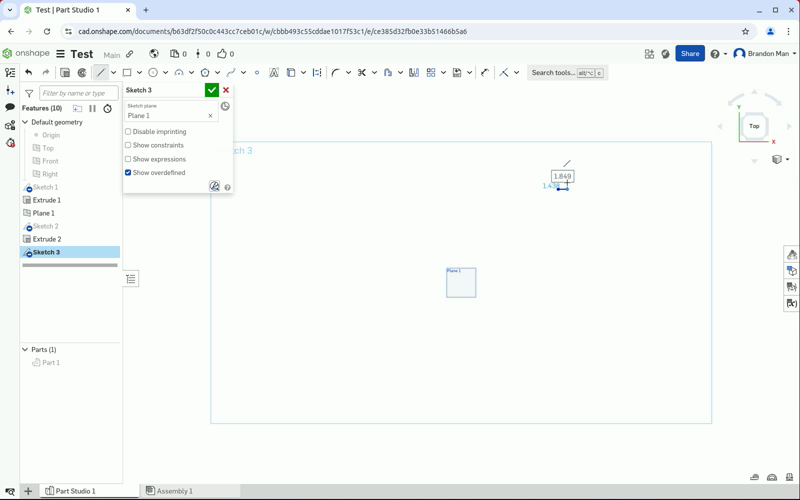
scroll(6)
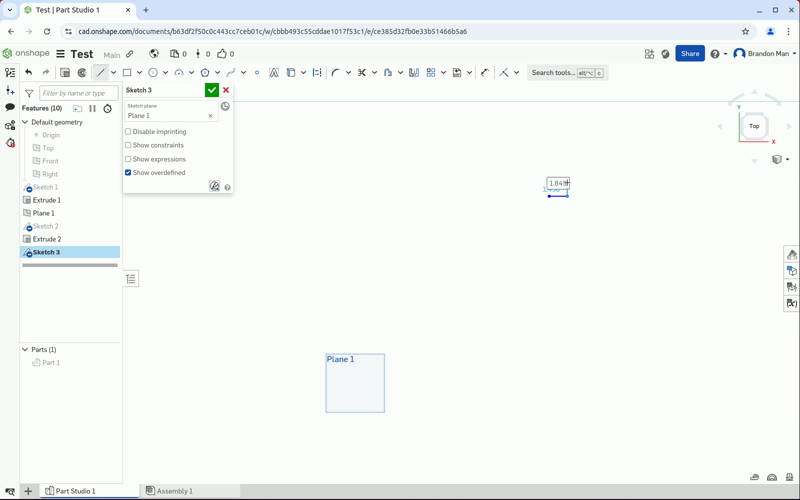
scroll(6)
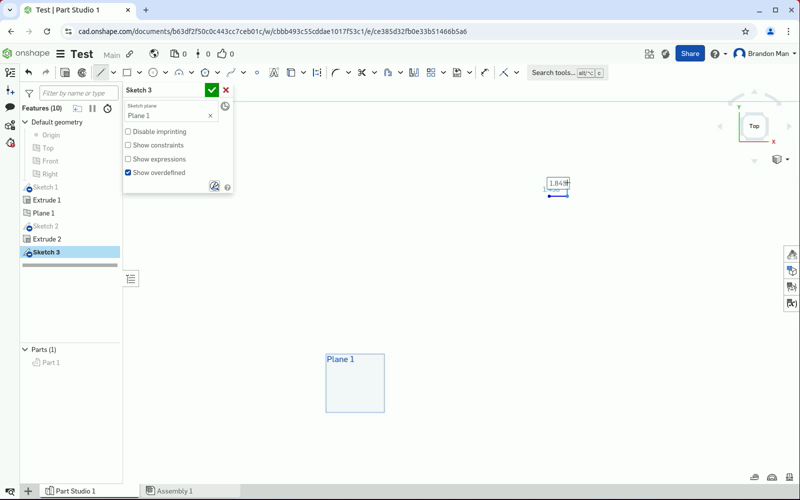
scroll(6)
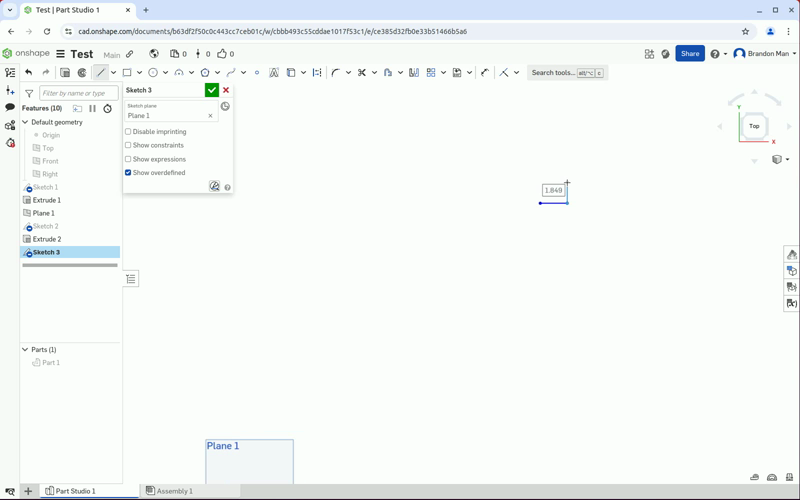
scroll(6)
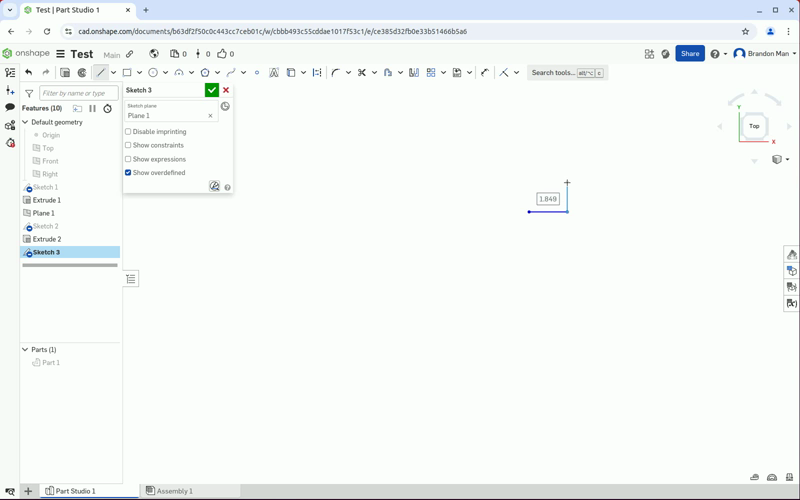
scroll(6)
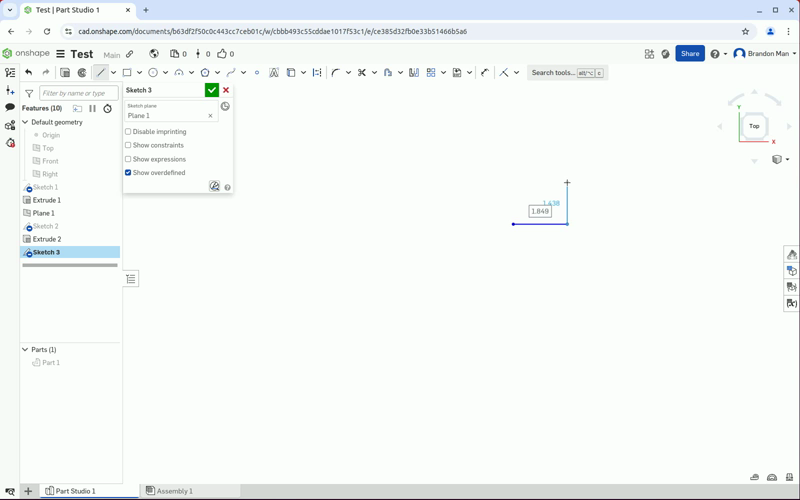
scroll(6)
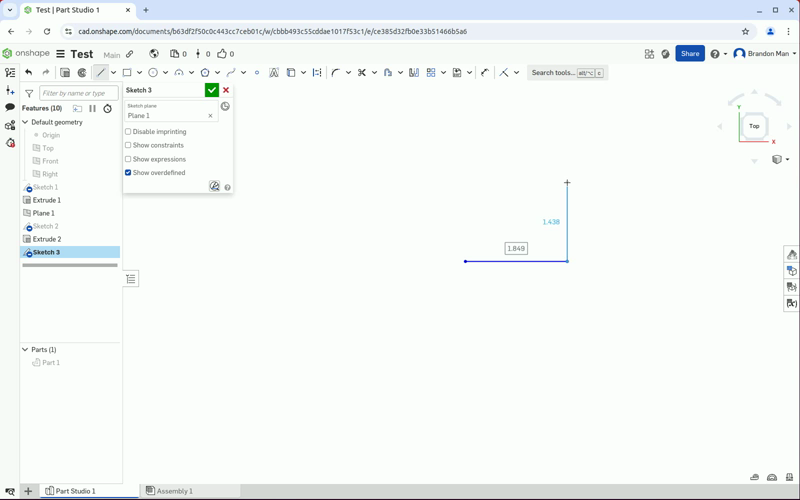
click(567, 182)
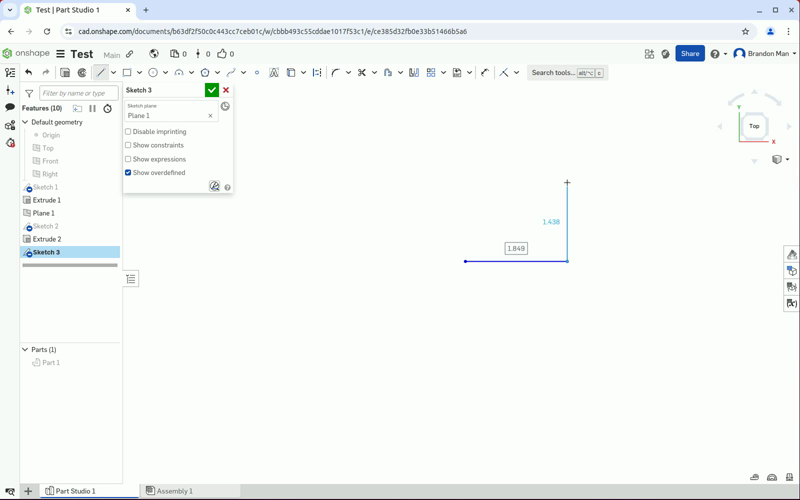
scroll(-6)
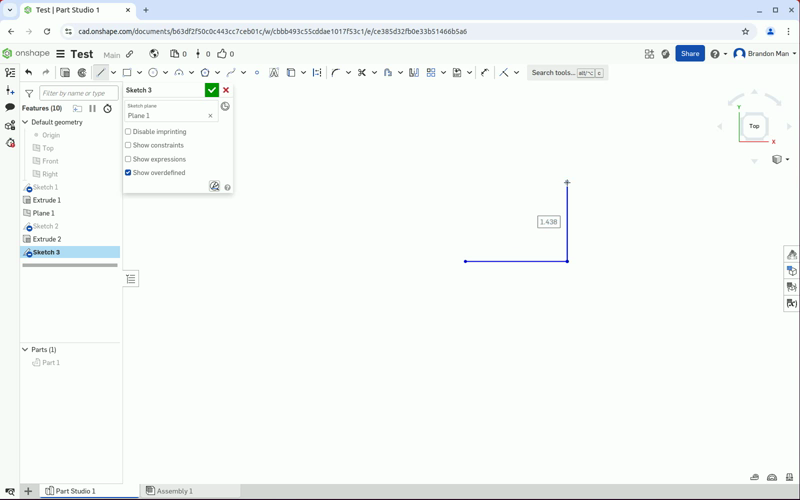
scroll(-6)
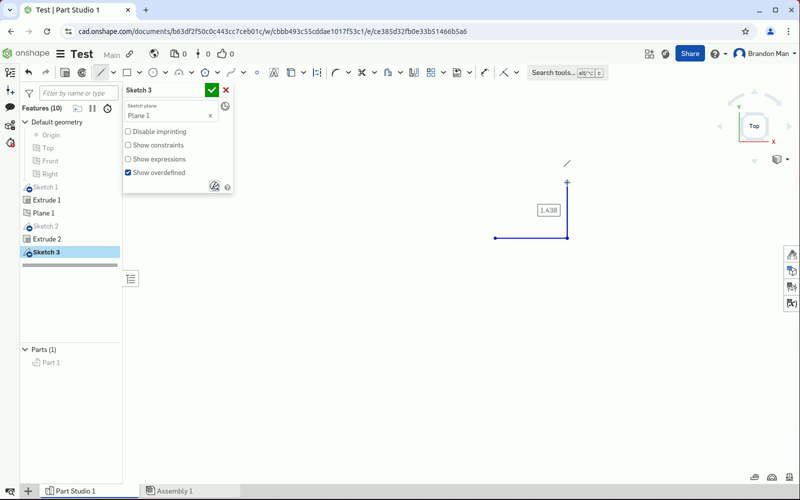
scroll(-6)
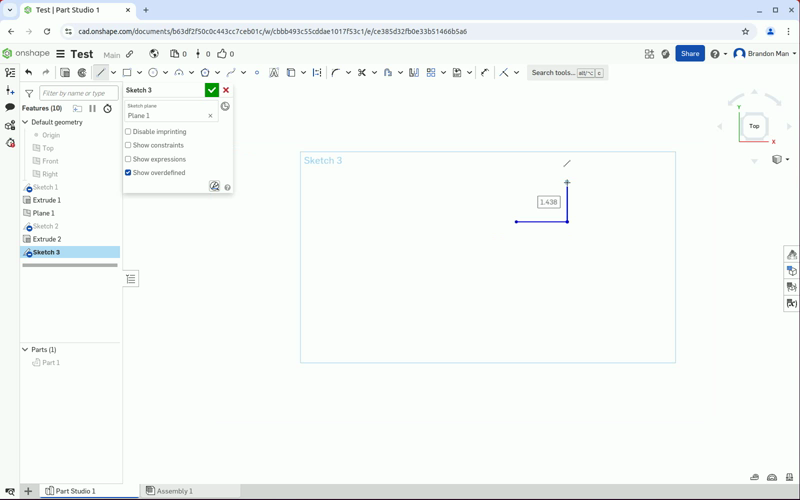
scroll(-6)
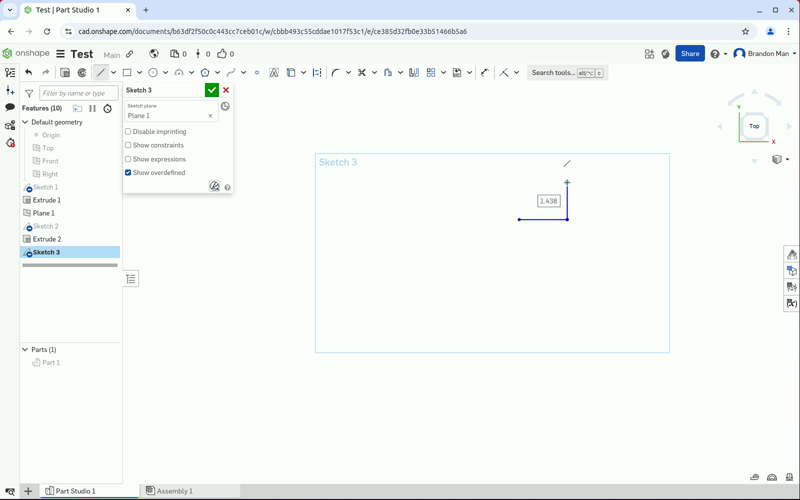
scroll(-6)
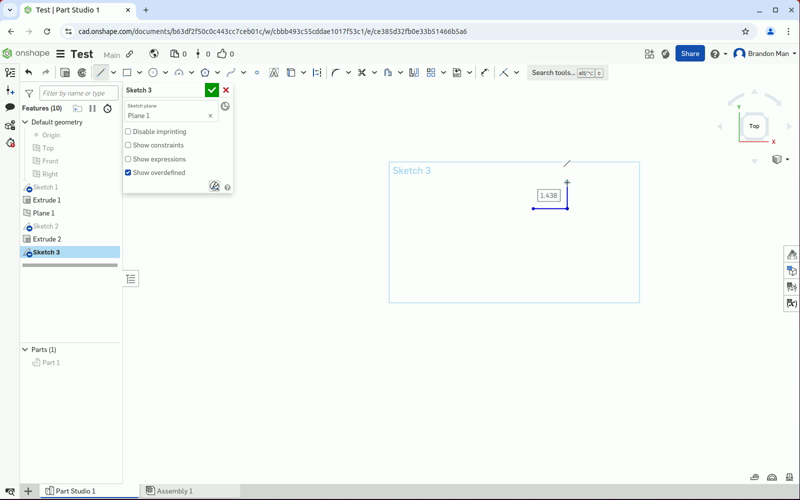
scroll(-6)
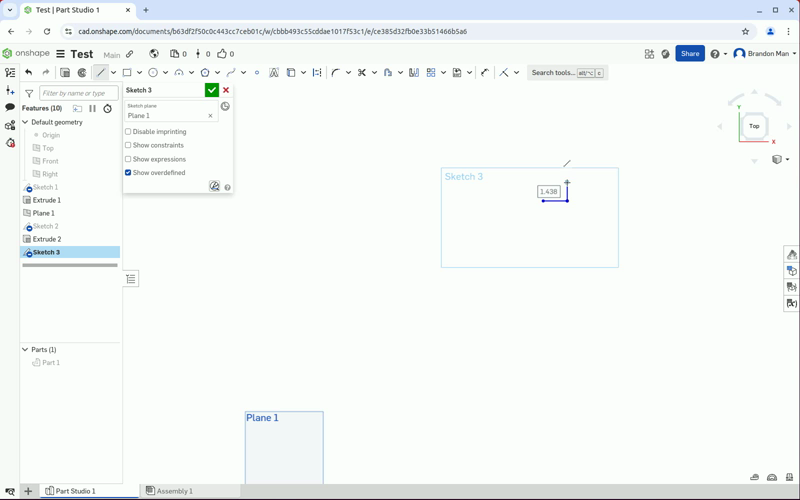
scroll(-6)
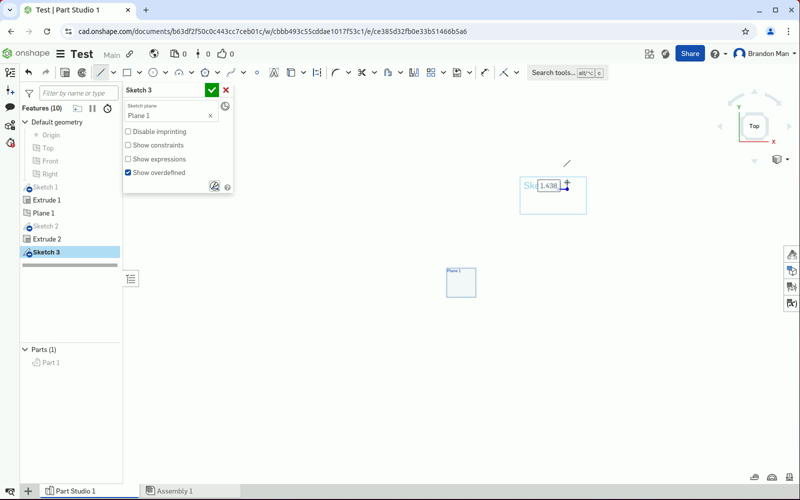
key_up(shift)
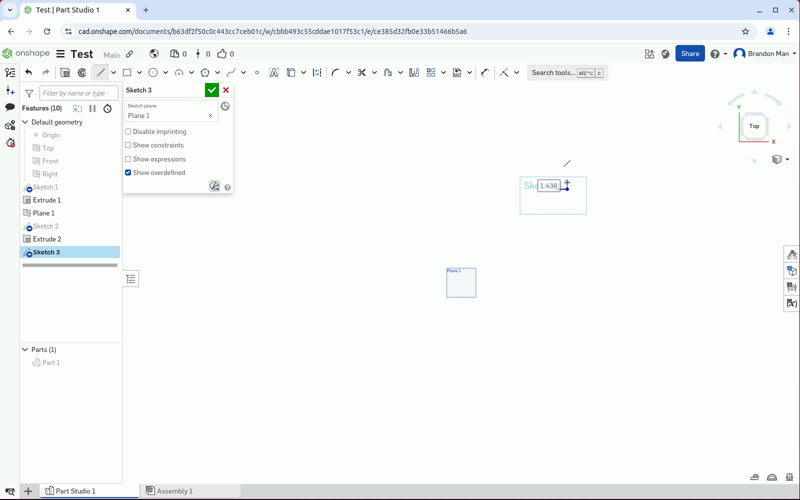
key_down(shift)
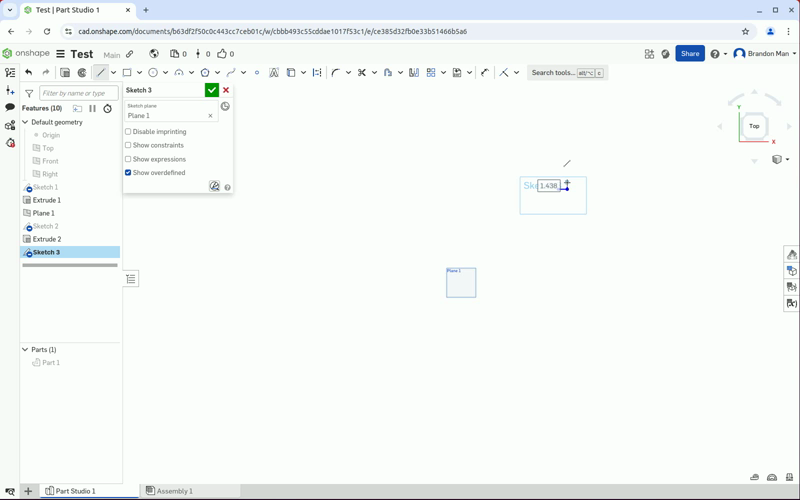
mouse_move(589, 182)
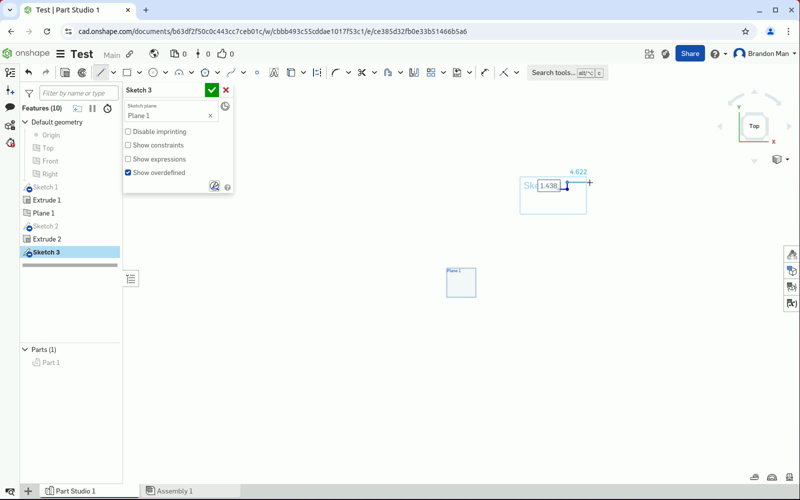
mouse_move(558, 182)
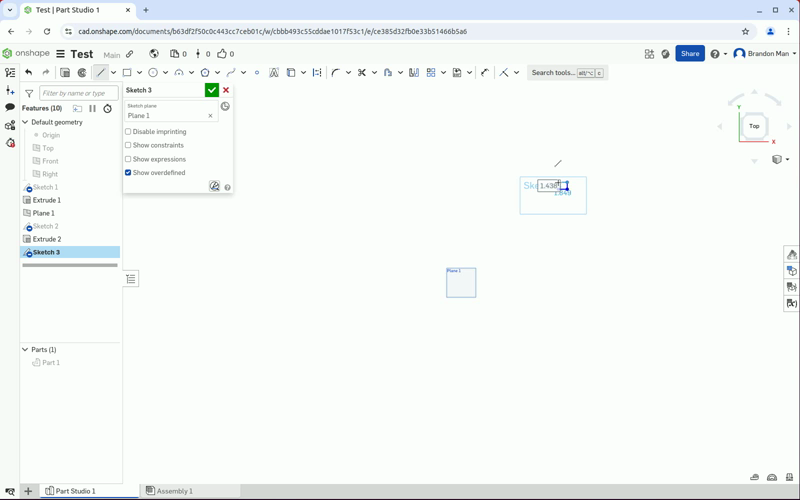
click(558, 182)
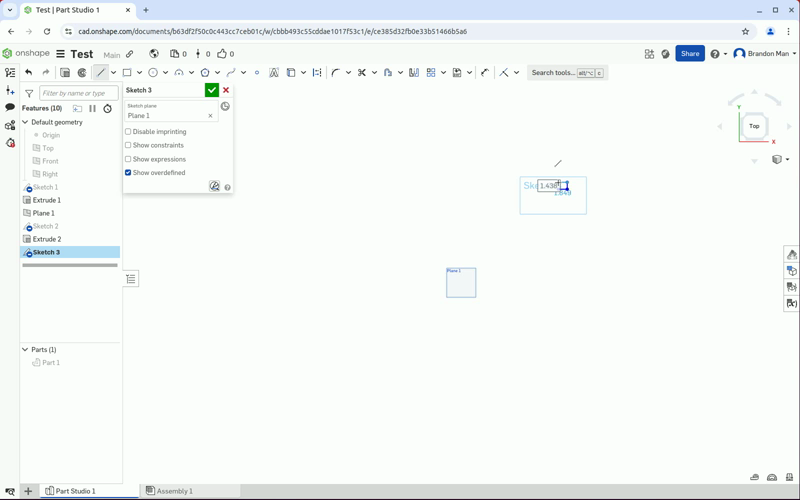
key_up(shift)
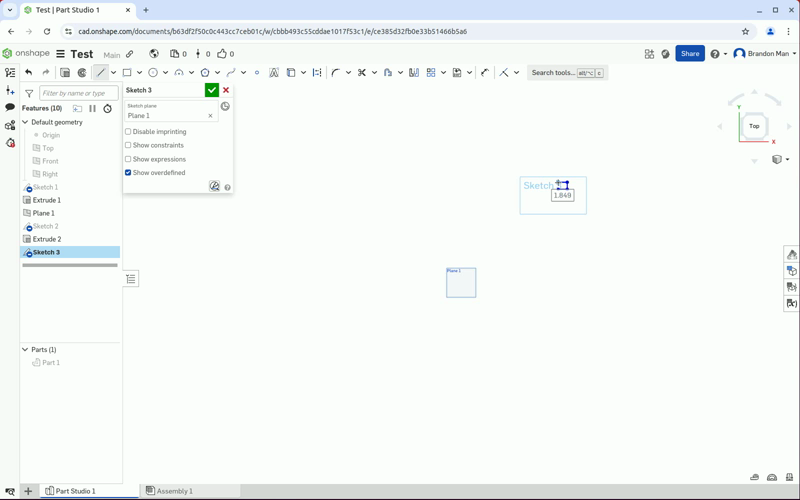
mouse_move(588, 182)
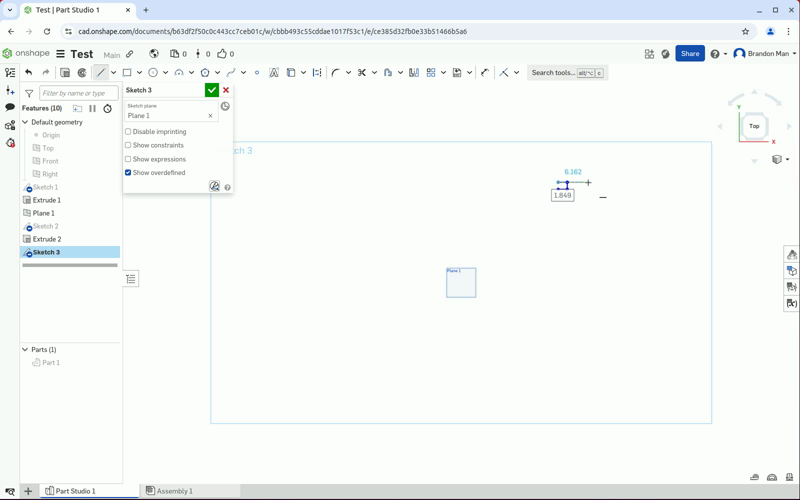
key_down(shift)
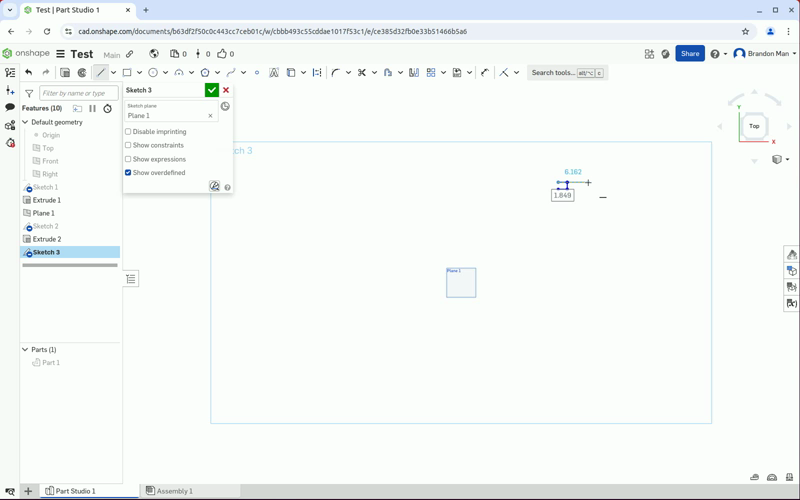
mouse_move(558, 189)
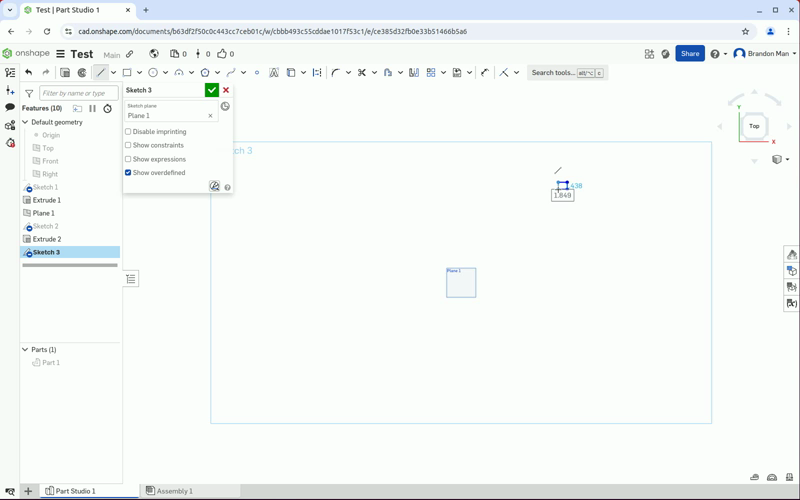
scroll(6)
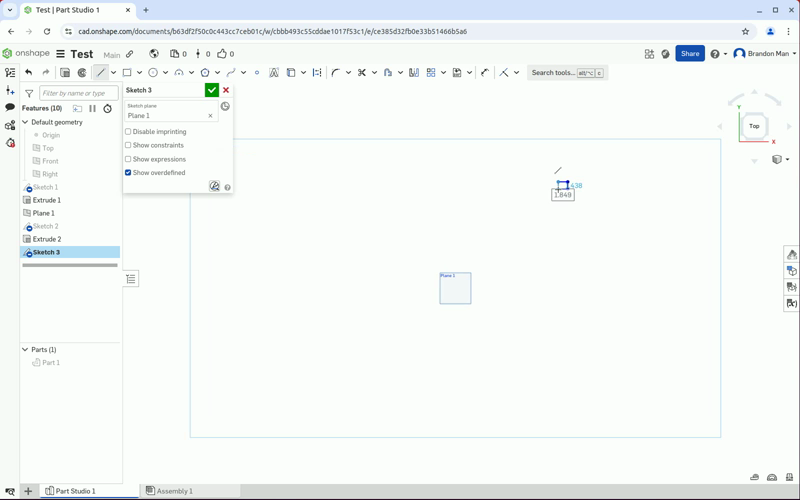
scroll(6)
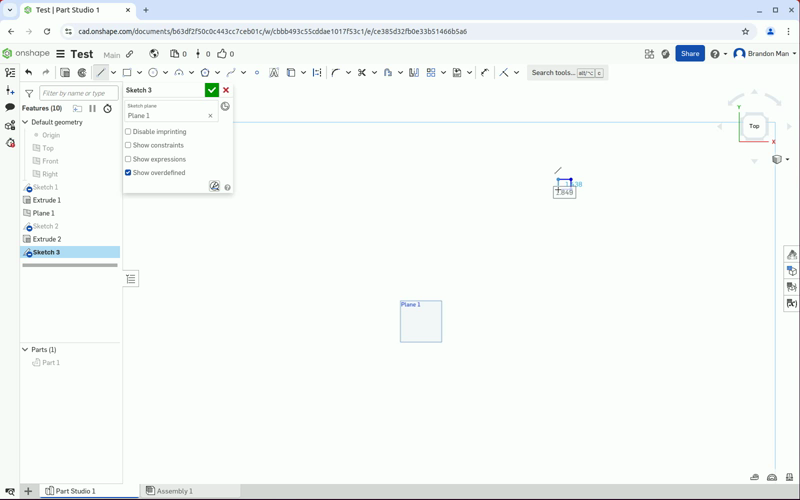
scroll(6)
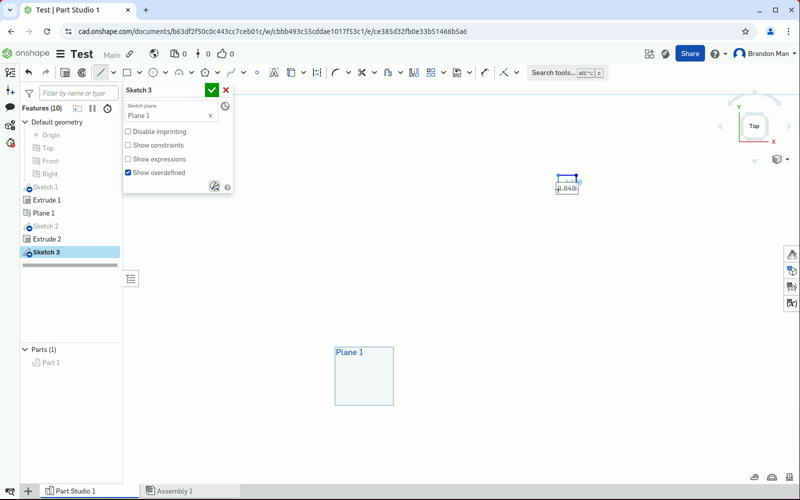
scroll(6)
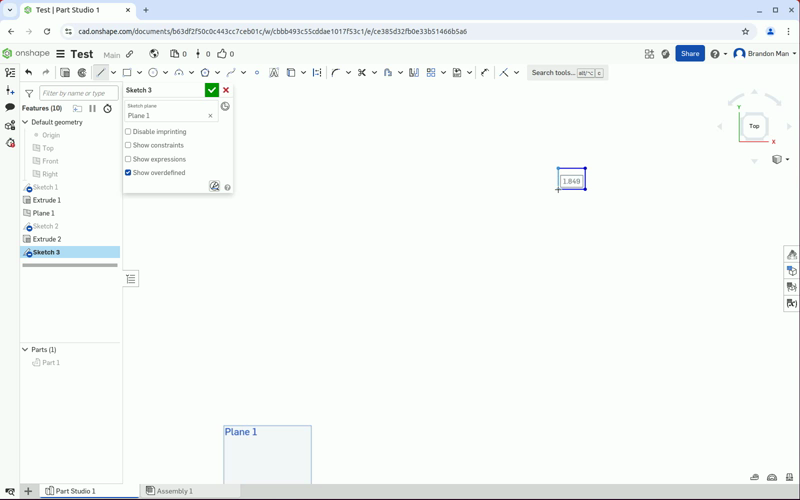
scroll(6)
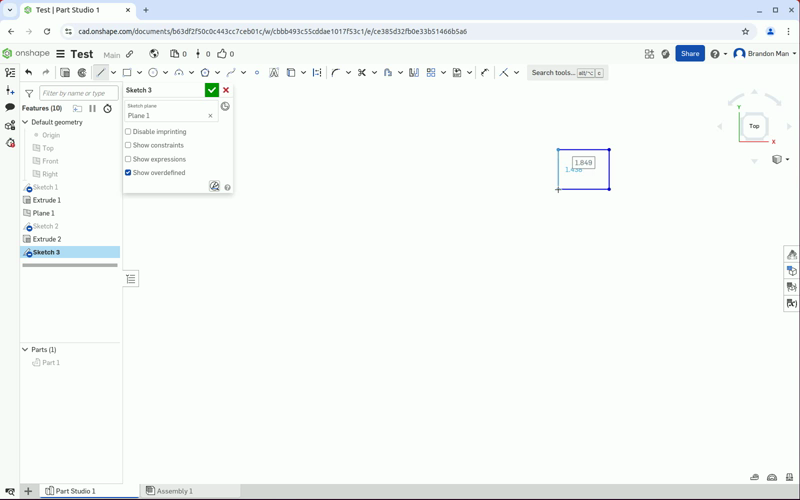
scroll(6)
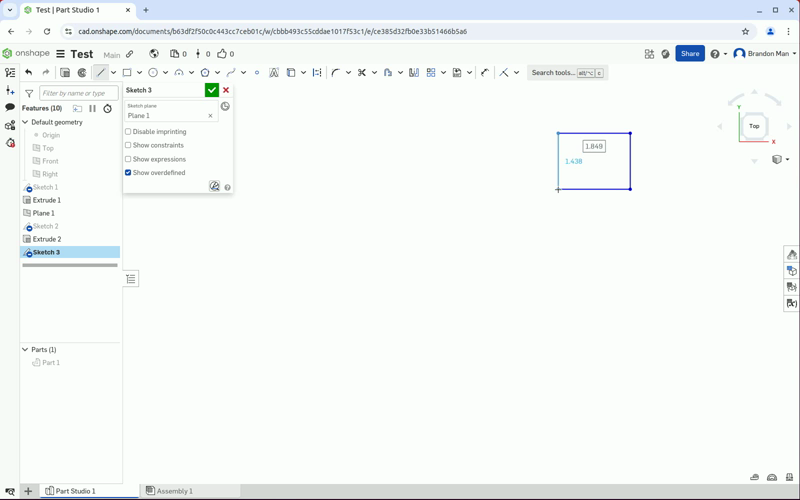
scroll(6)
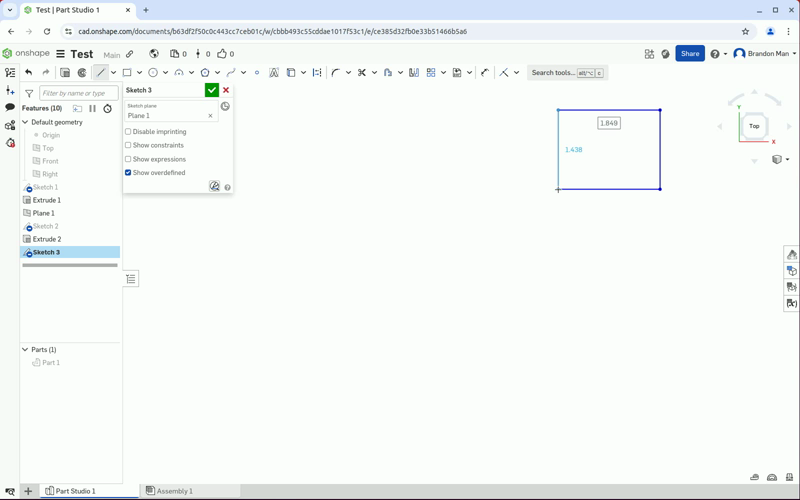
key_up(shift)
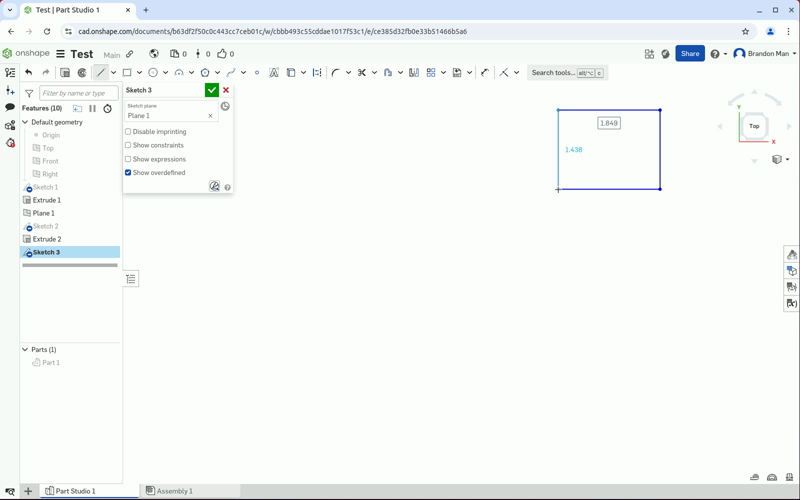
click(558, 189)
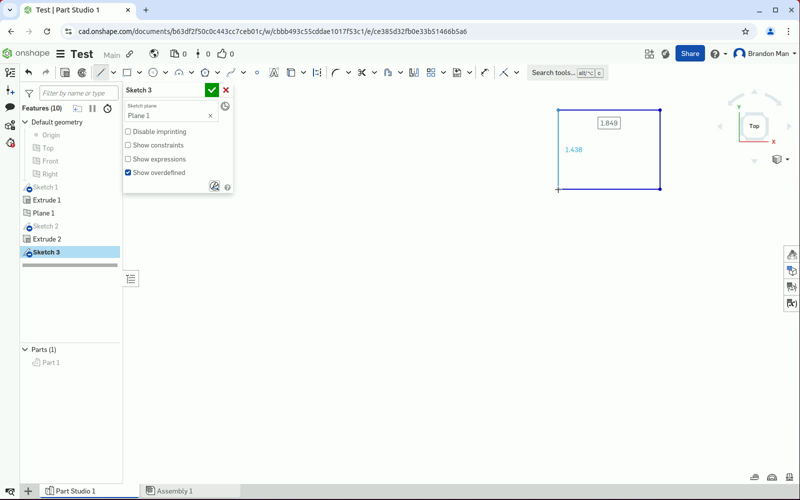
scroll(-6)
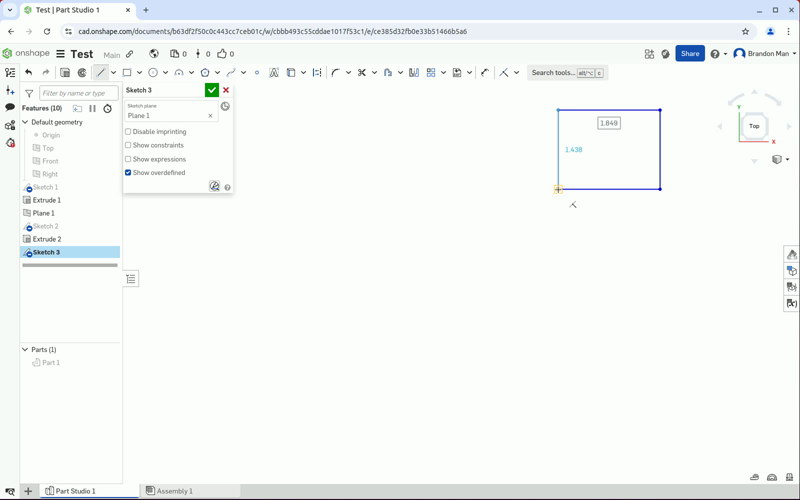
scroll(-6)
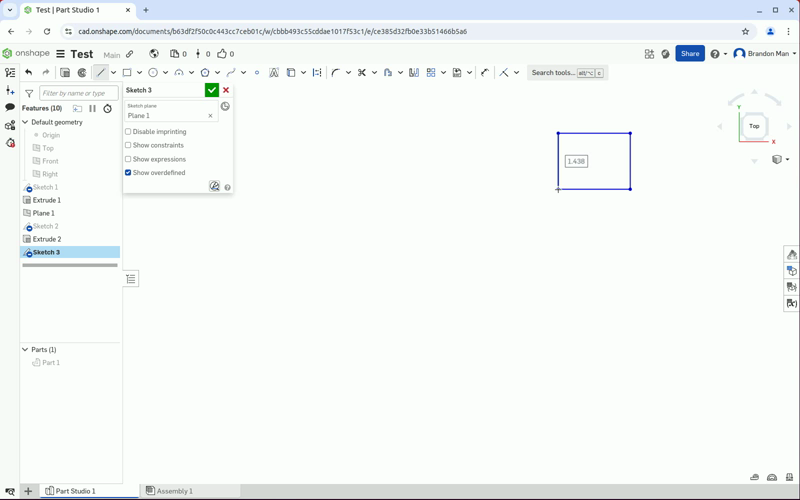
scroll(-6)
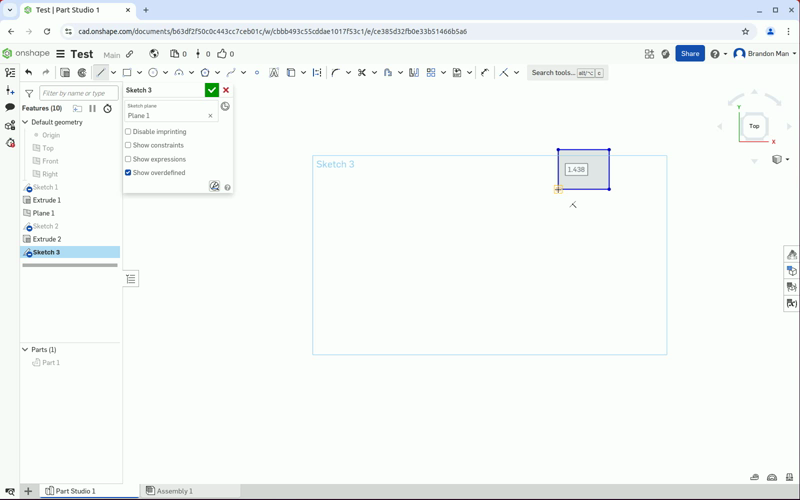
scroll(-6)
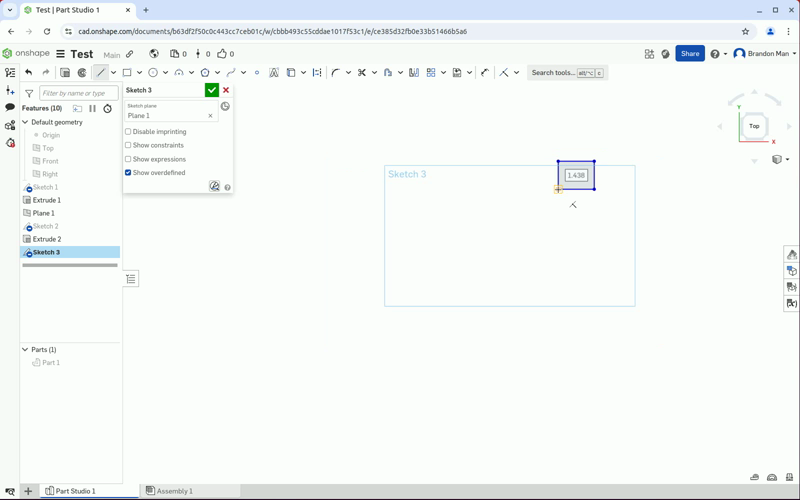
scroll(-6)
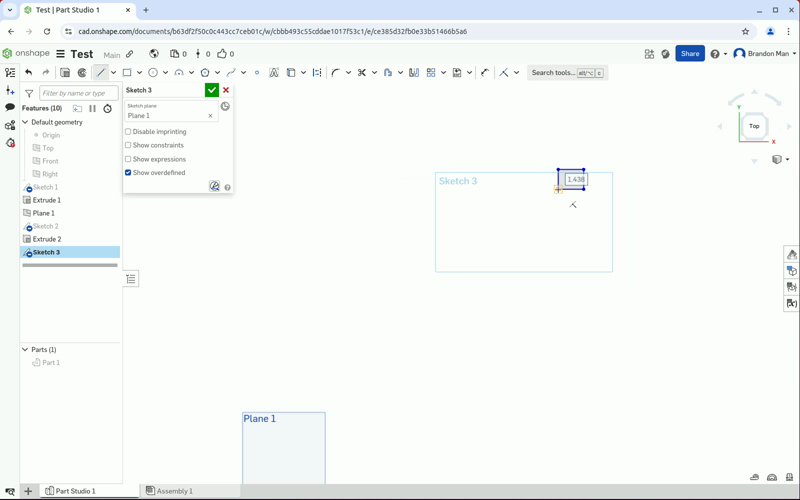
scroll(-6)
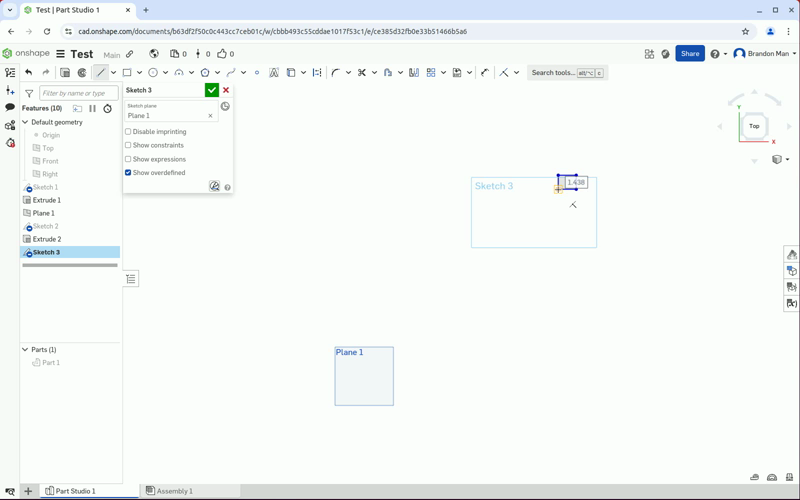
scroll(-6)
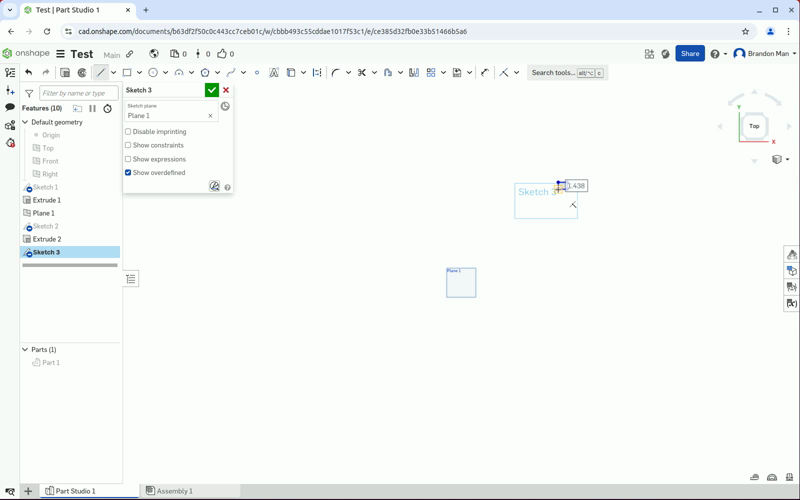
key(esc)
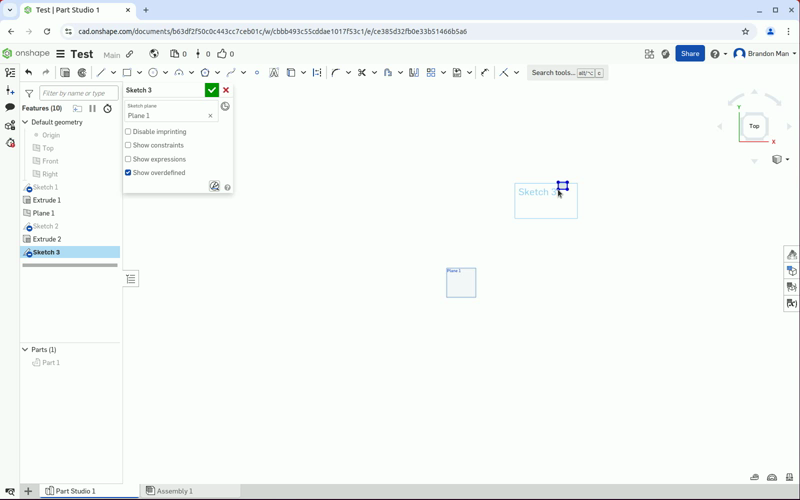
mouse_move(566, 186)
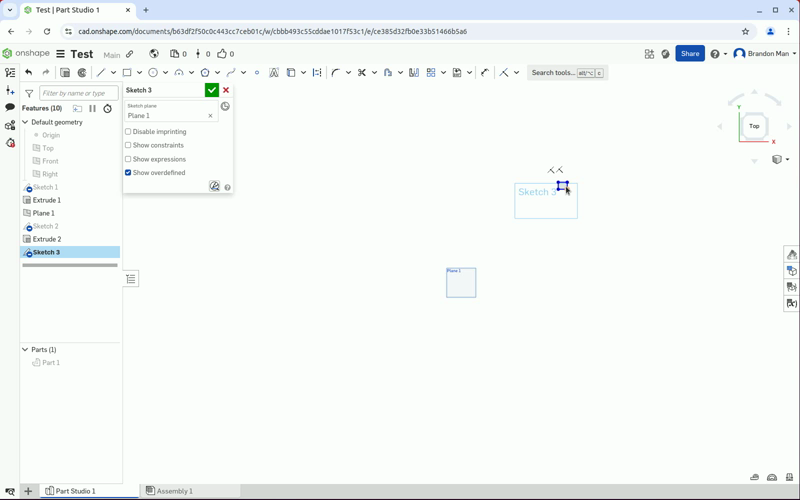
scroll(6)
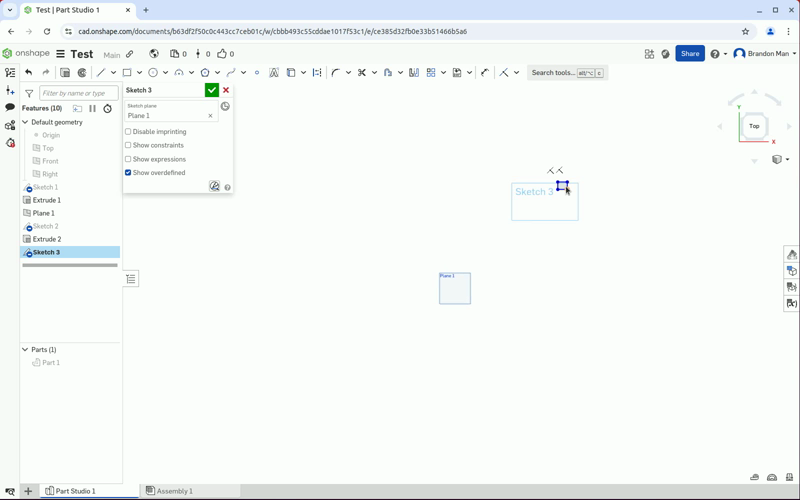
scroll(6)
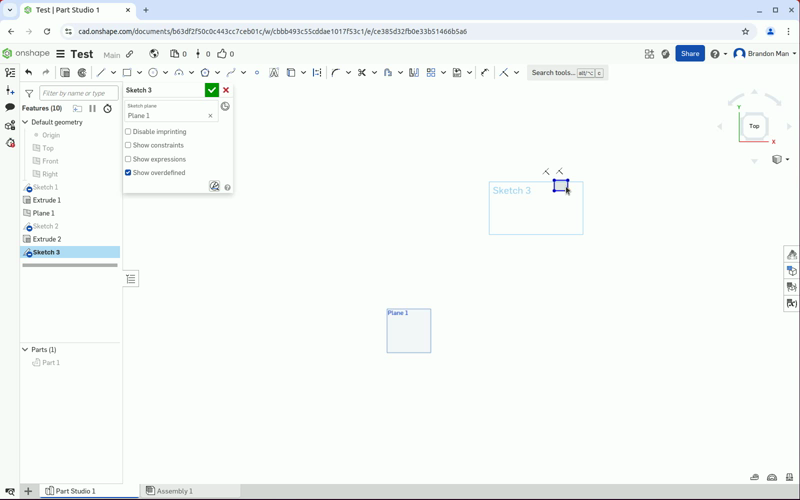
scroll(6)
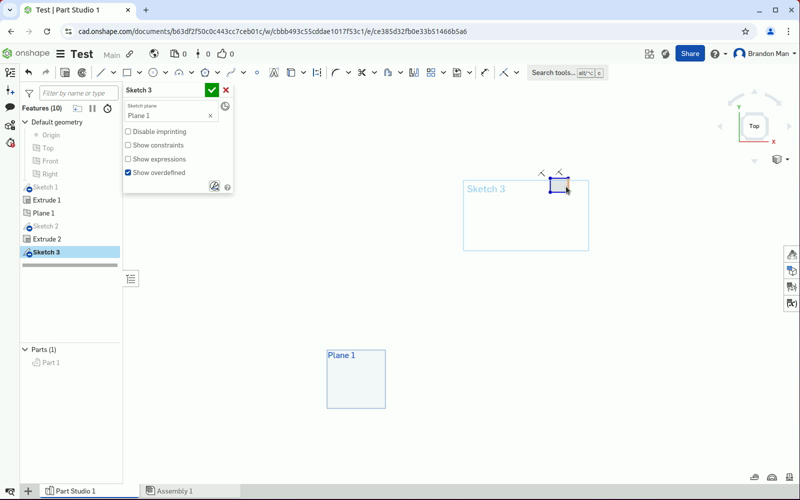
scroll(6)
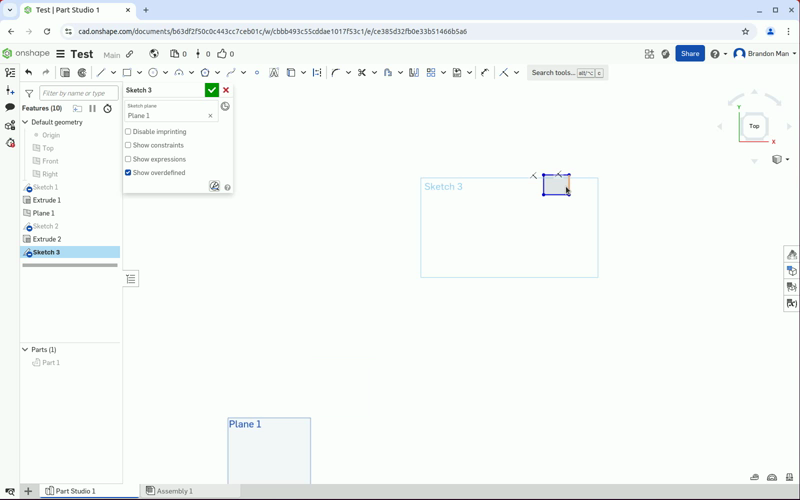
scroll(6)
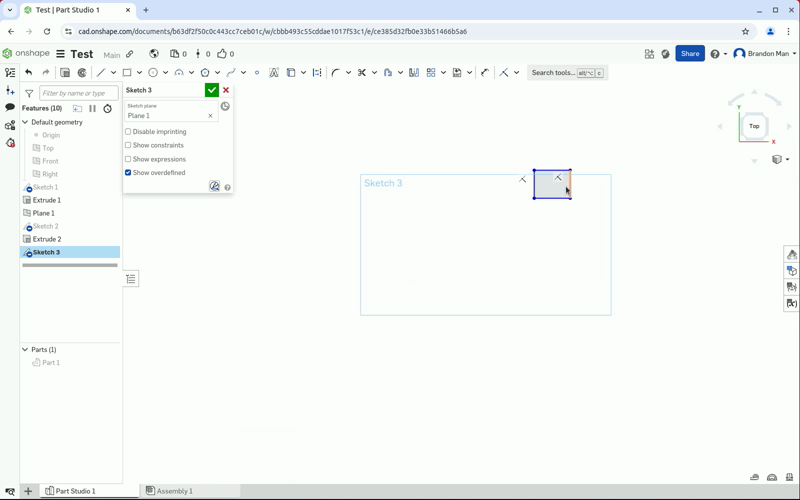
scroll(6)
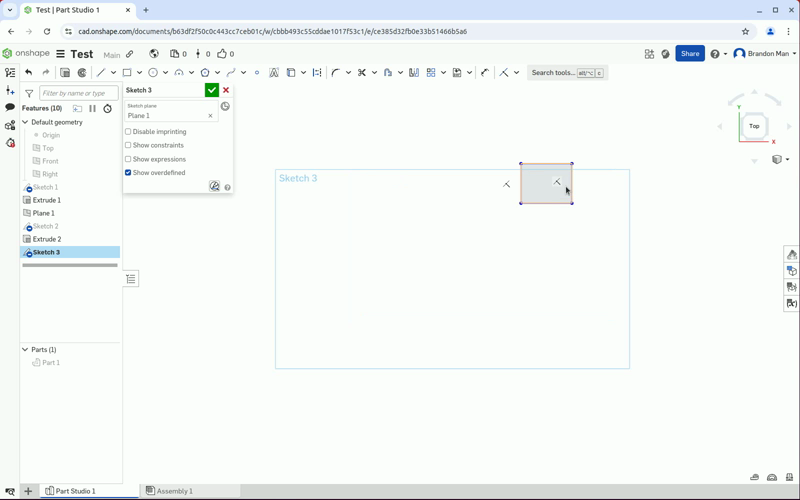
scroll(6)
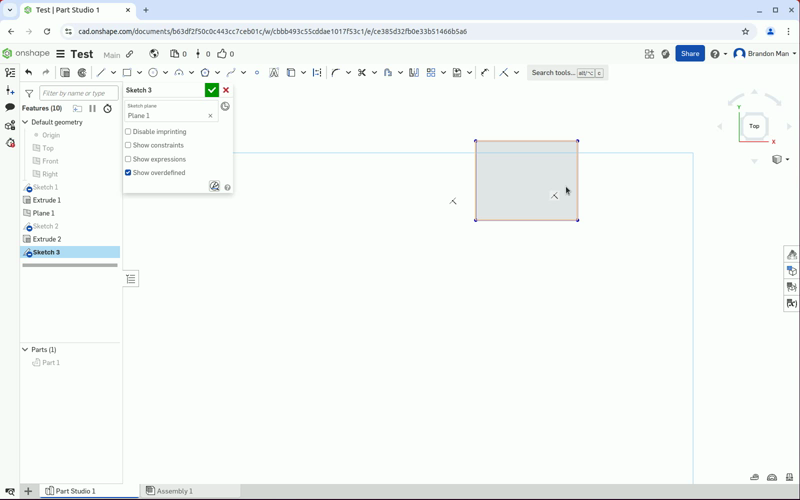
click(566, 186)
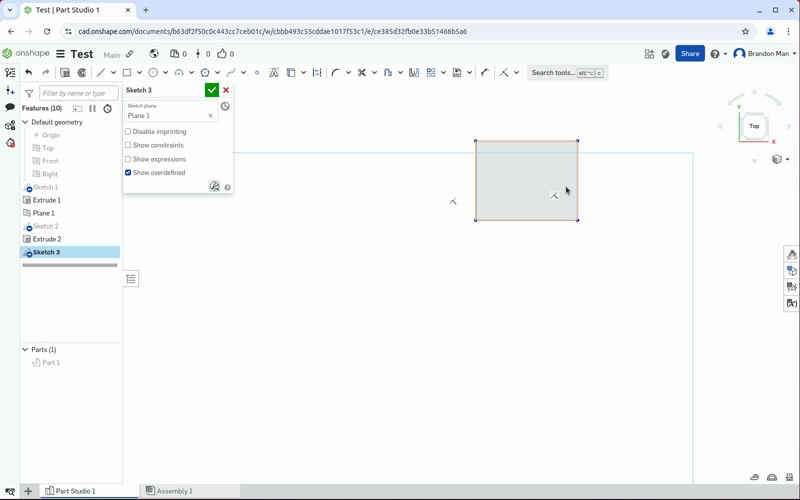
scroll(-6)
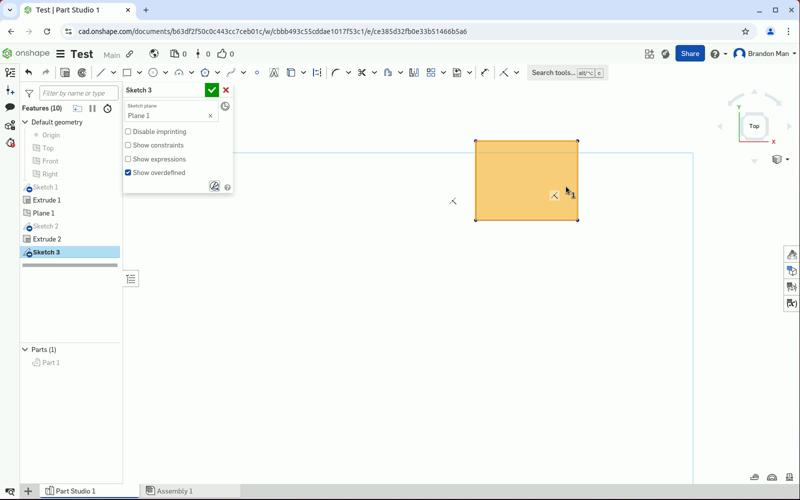
scroll(-6)
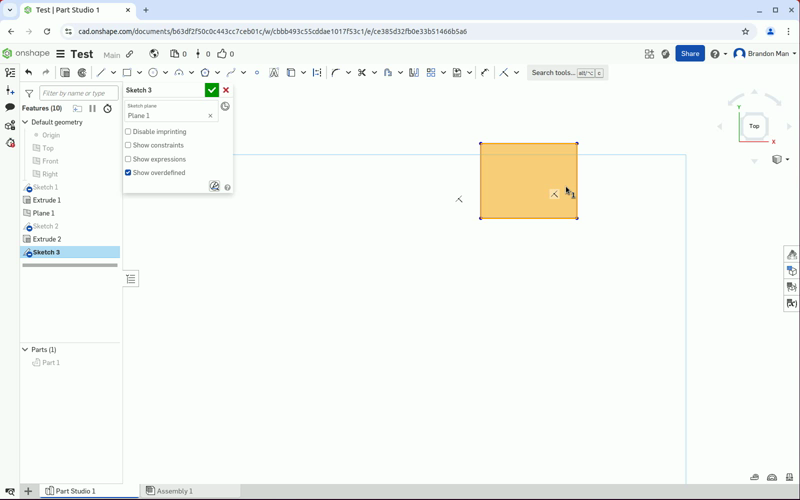
scroll(-6)
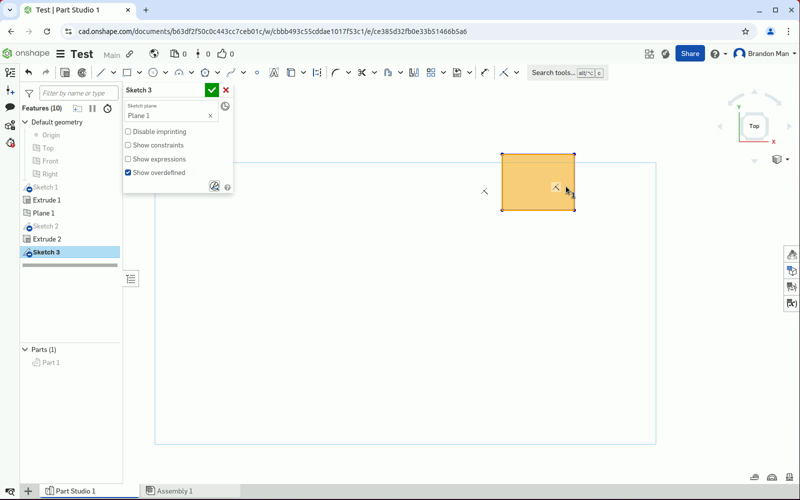
scroll(-6)
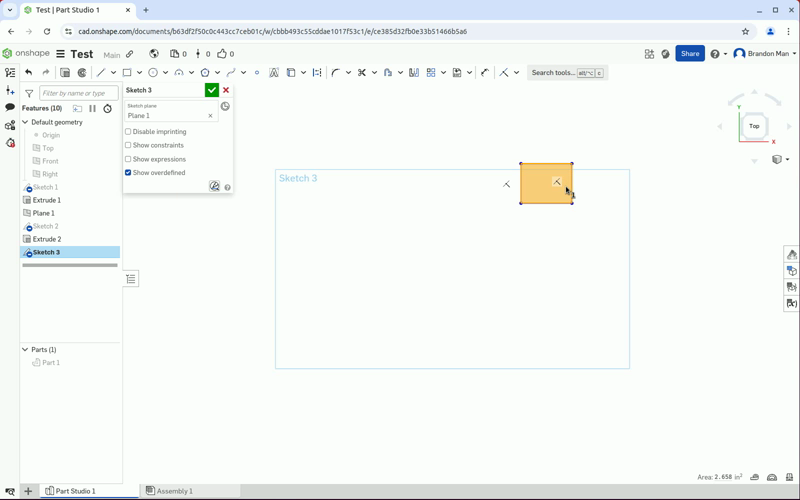
scroll(-6)
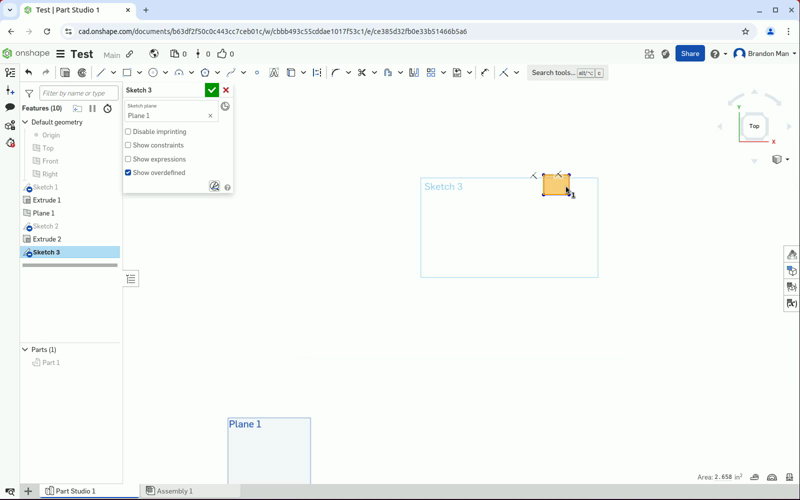
scroll(-6)
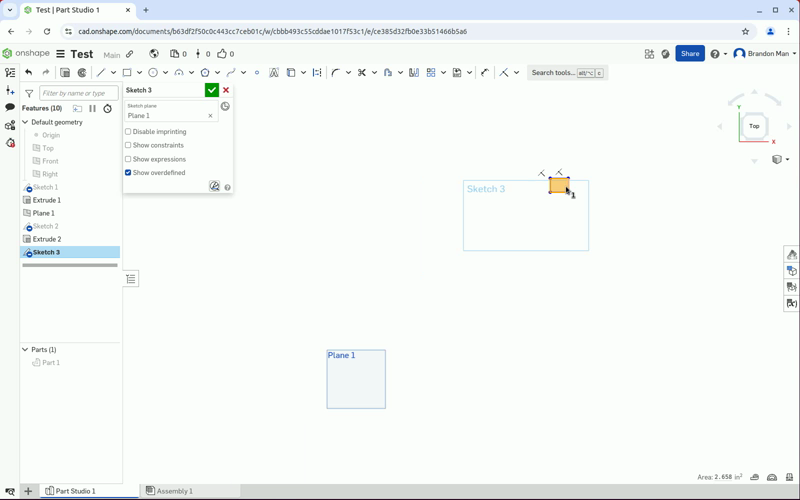
scroll(-6)
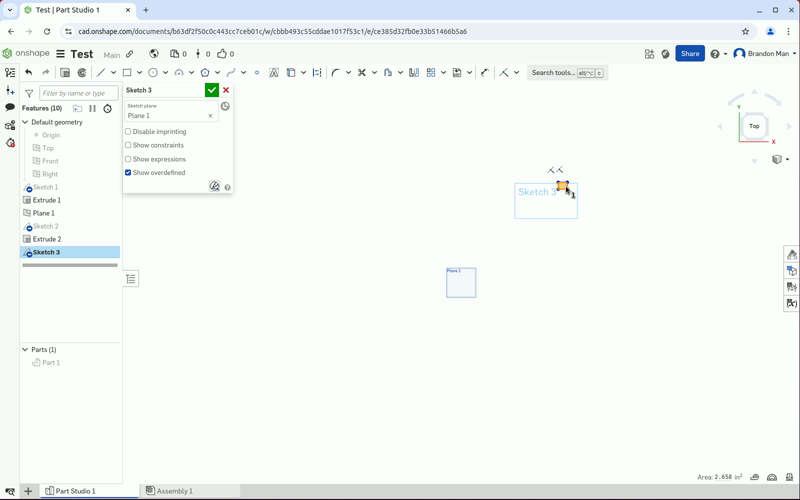
mouse_move(73, 352)
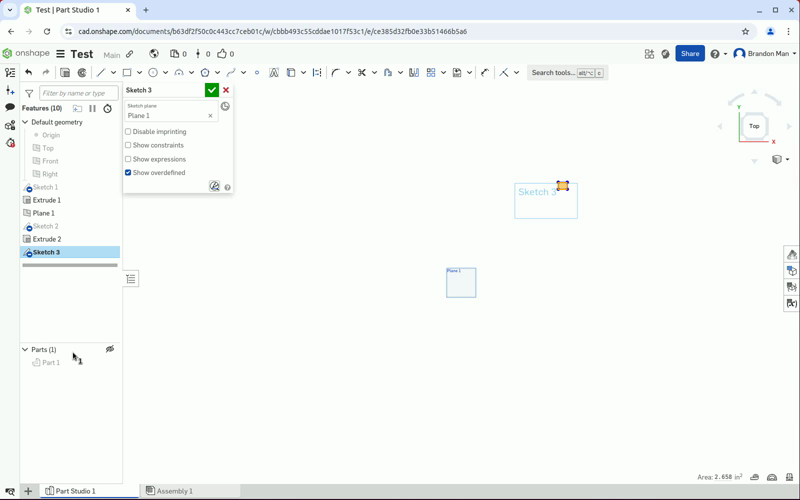
key(shift+y)
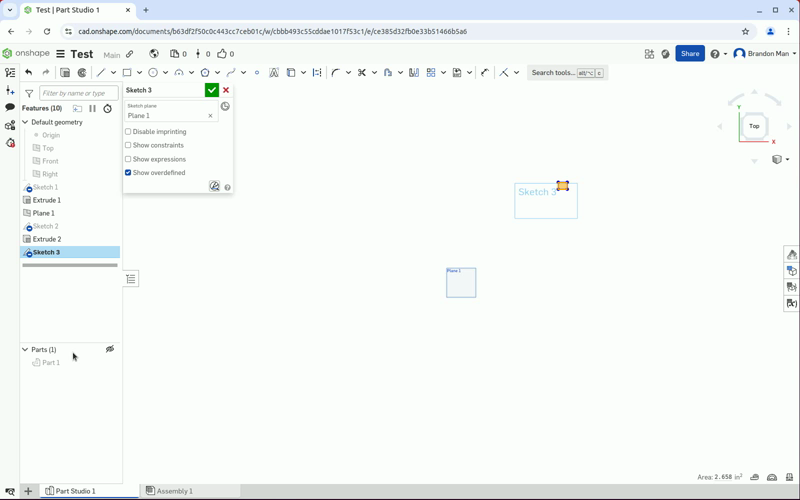
key(shift+e)
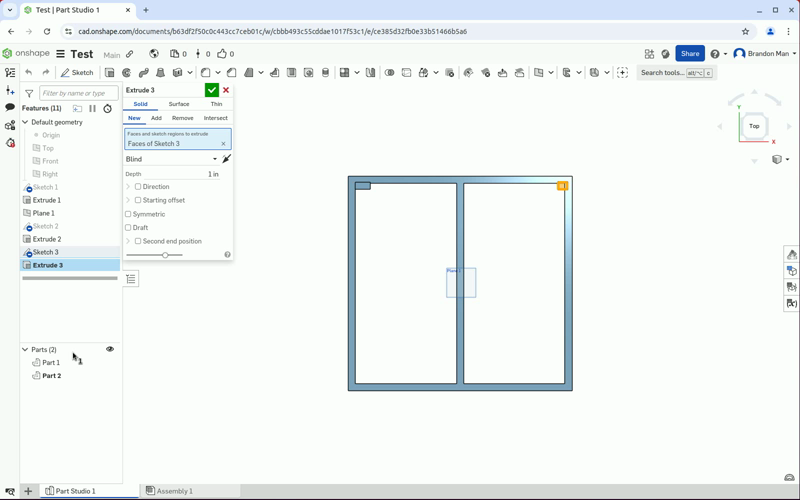
mouse_move(143, 106)
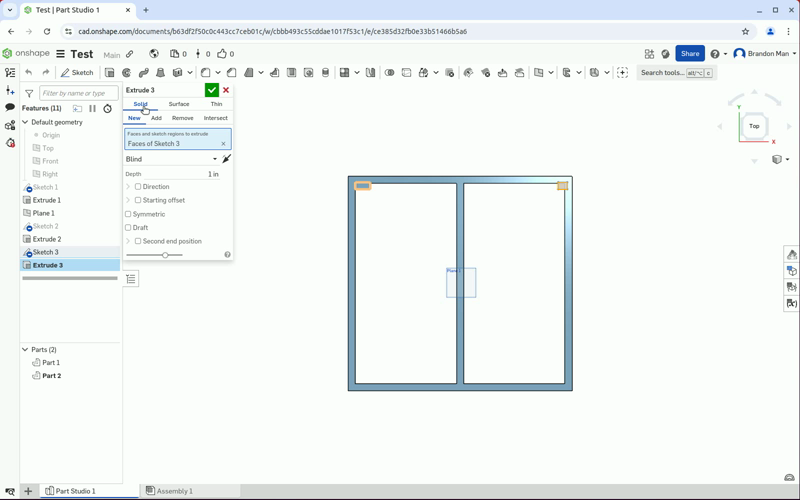
click(143, 106)
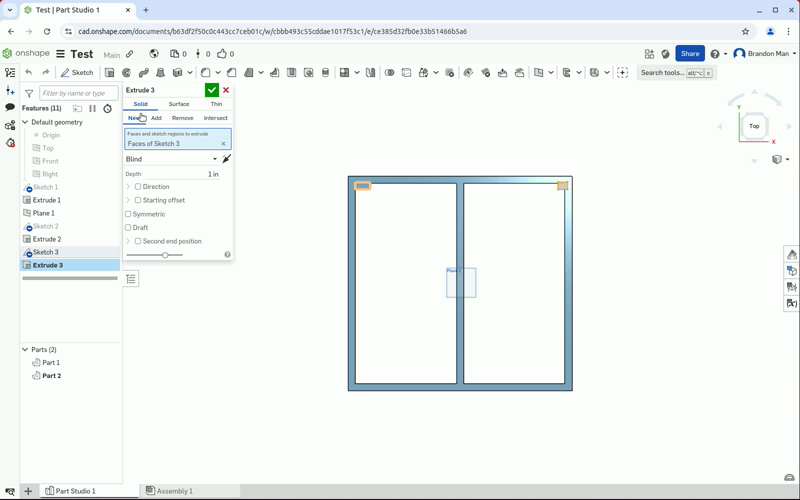
mouse_move(137, 120)
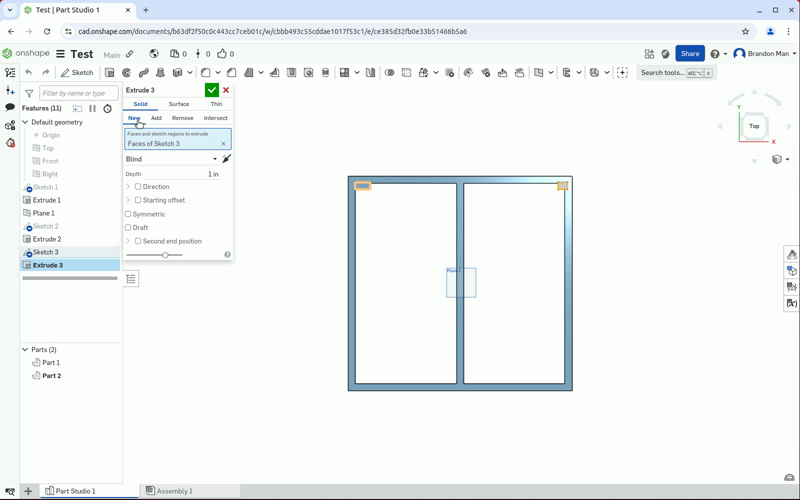
click(137, 120)
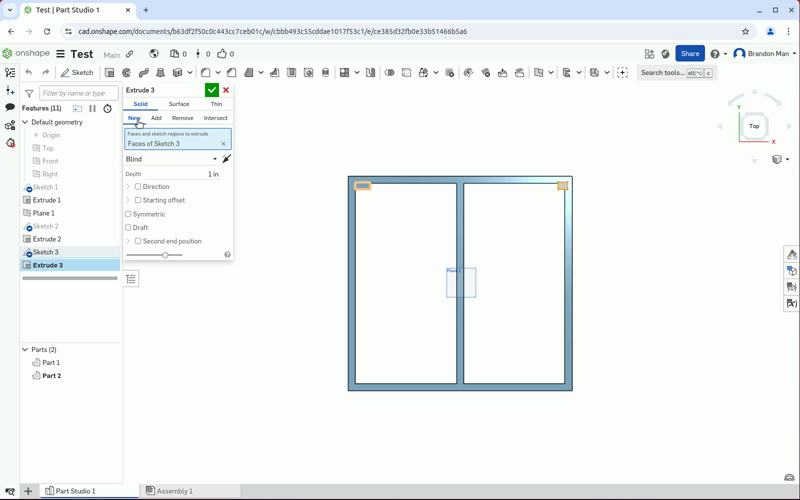
key(tab, 4)
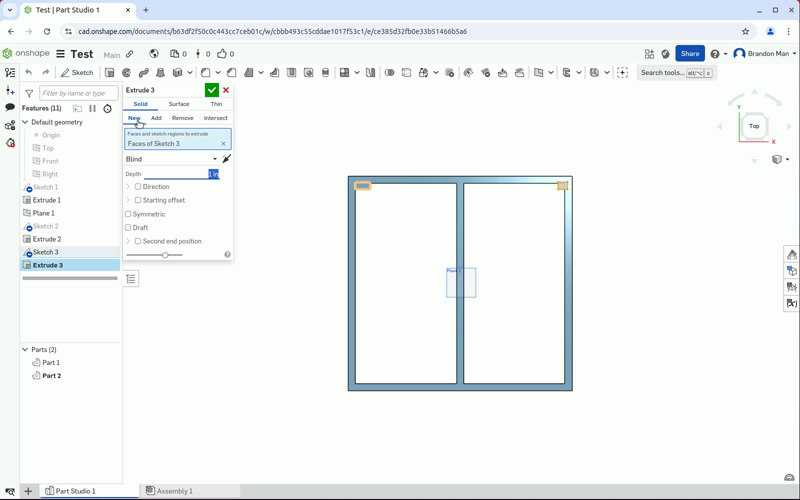
text(-0.241)
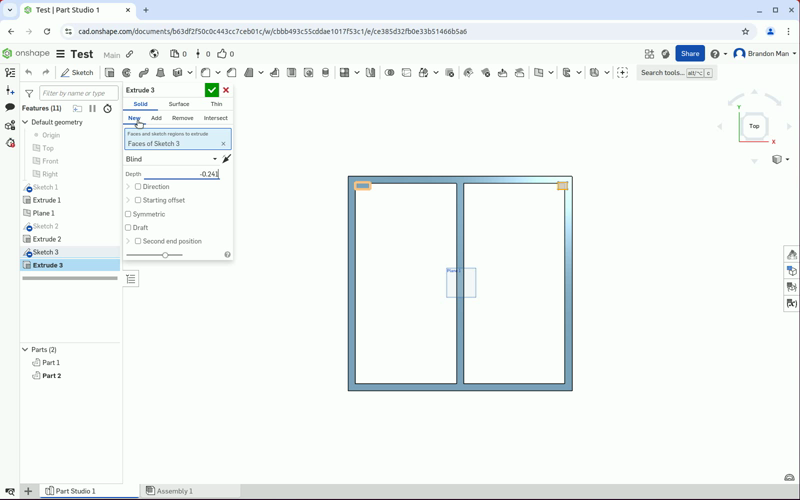
key(enter)
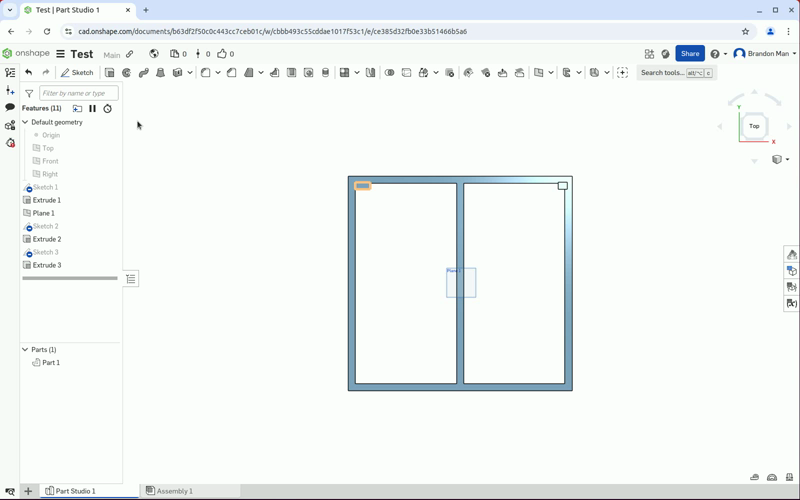
key(shift+h)
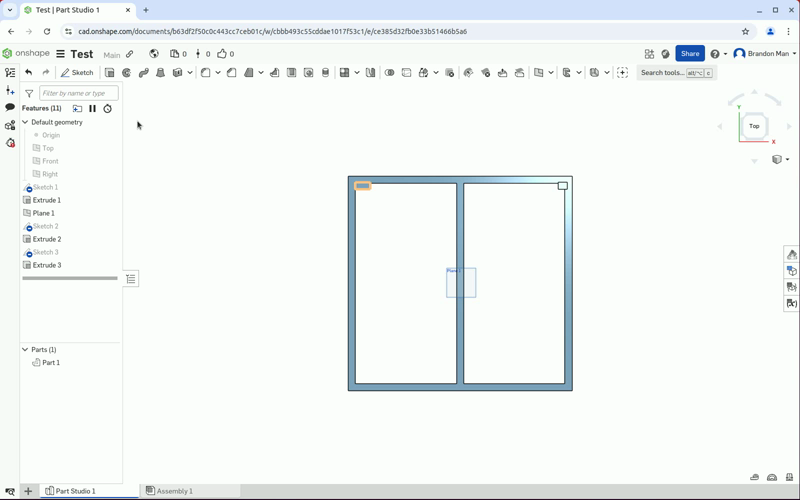
key(shift+h)
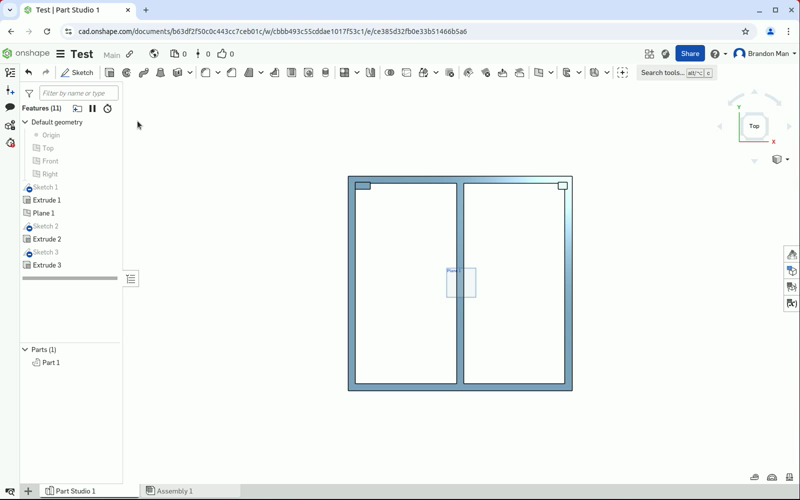
mouse_move(73, 189)
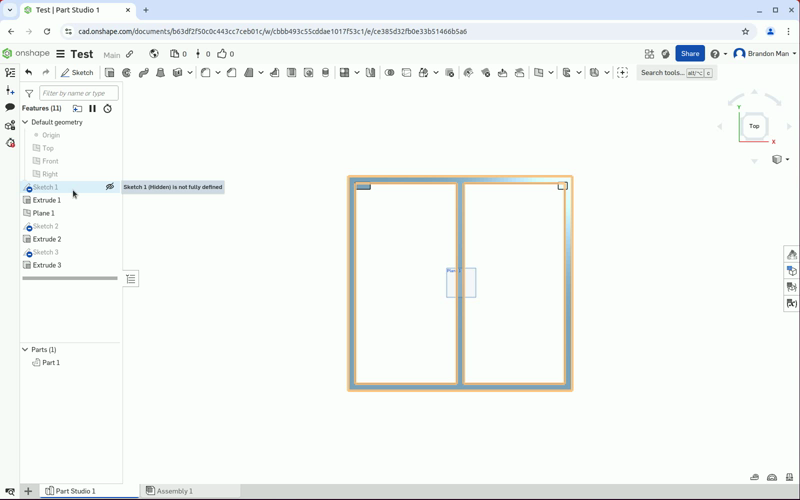
click(73, 189)
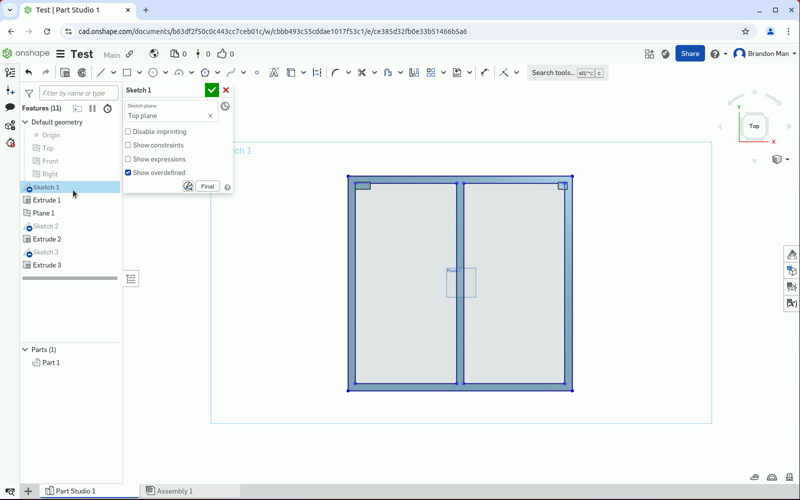
mouse_move(229, 92)
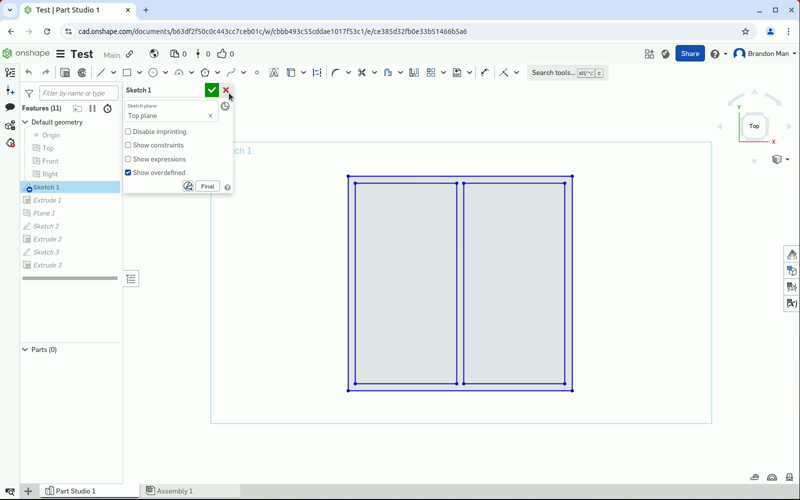
click(229, 92)
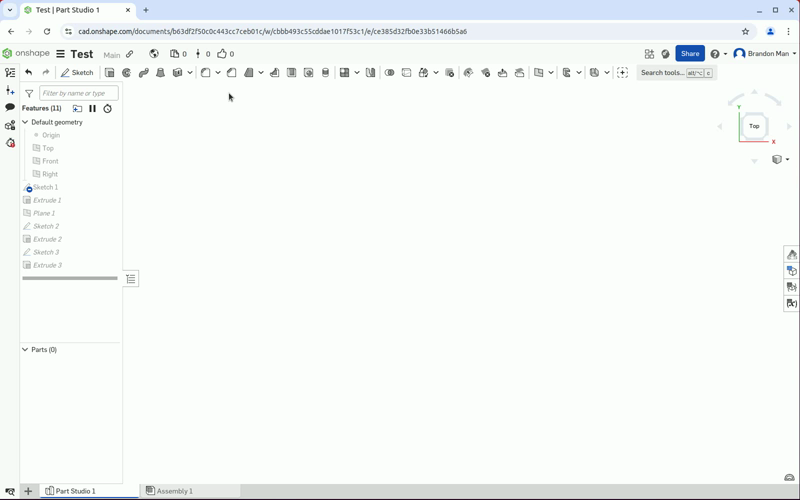
key(shift+s)
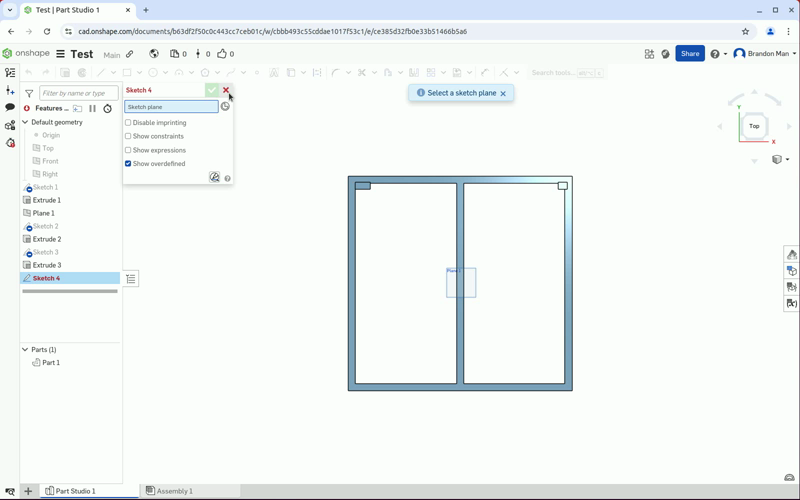
mouse_move(73, 215)
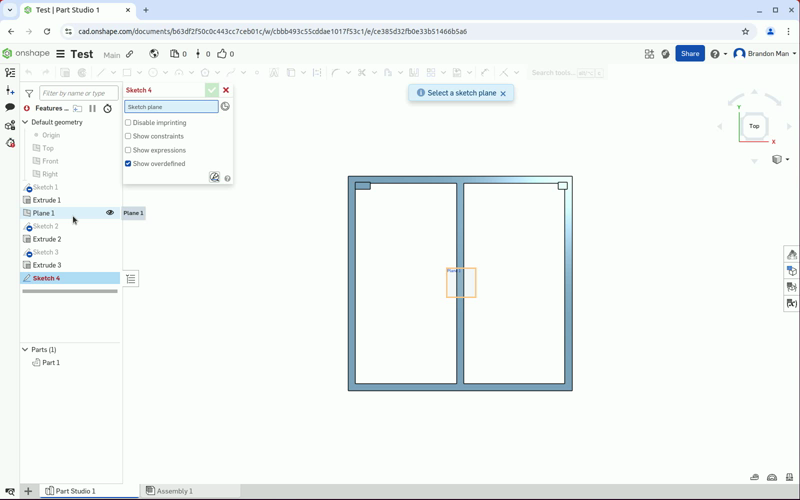
click(73, 215)
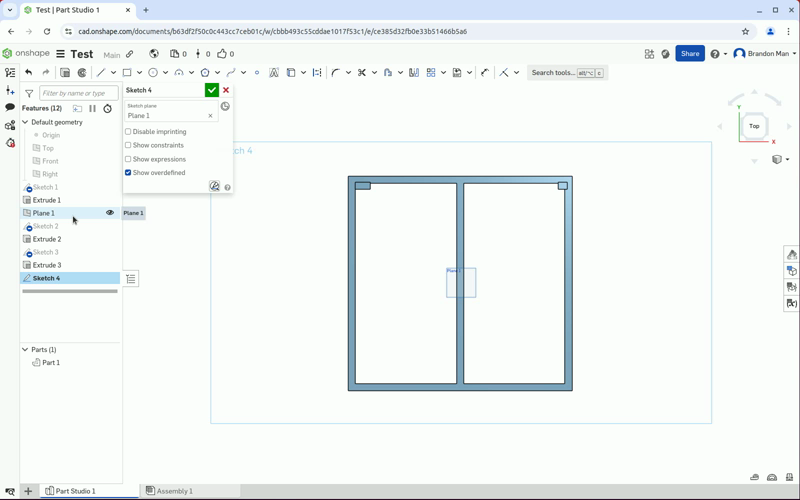
mouse_move(73, 352)
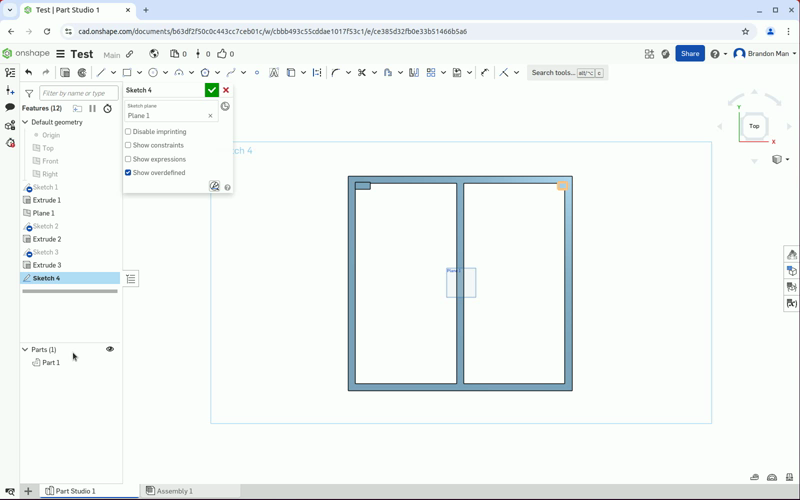
key(y)
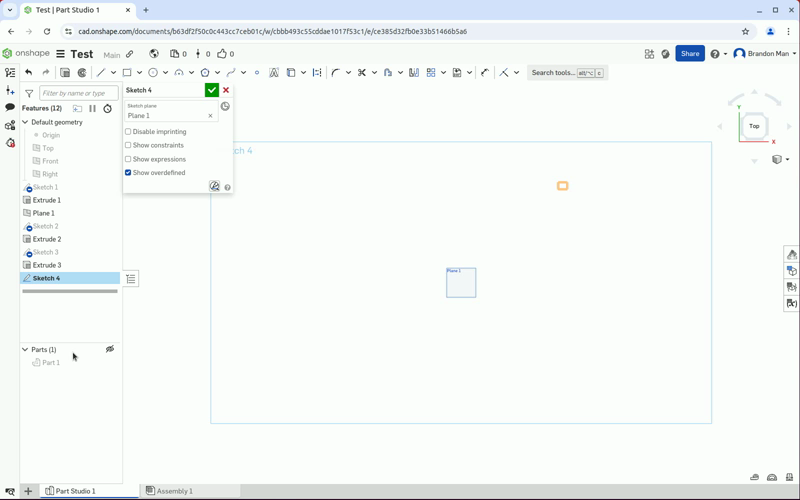
key(l)
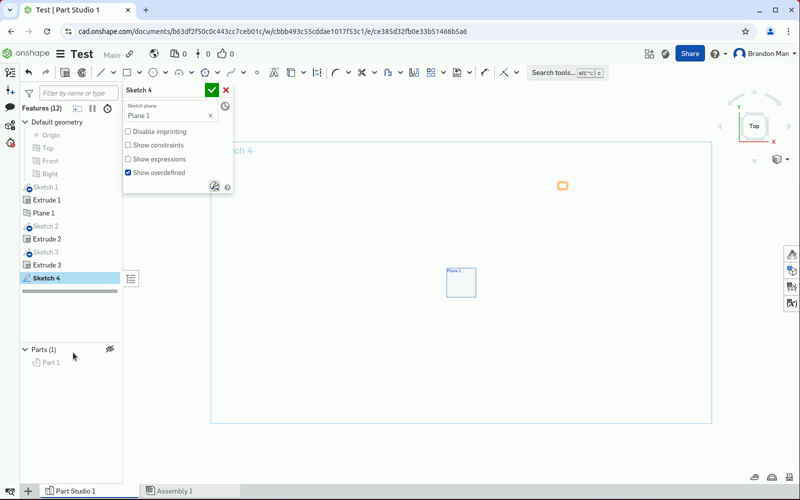
key_down(shift)
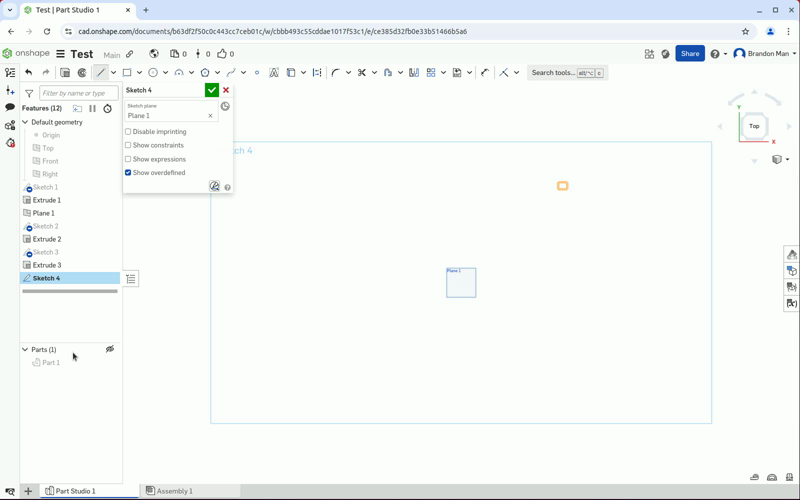
mouse_move(558, 383)
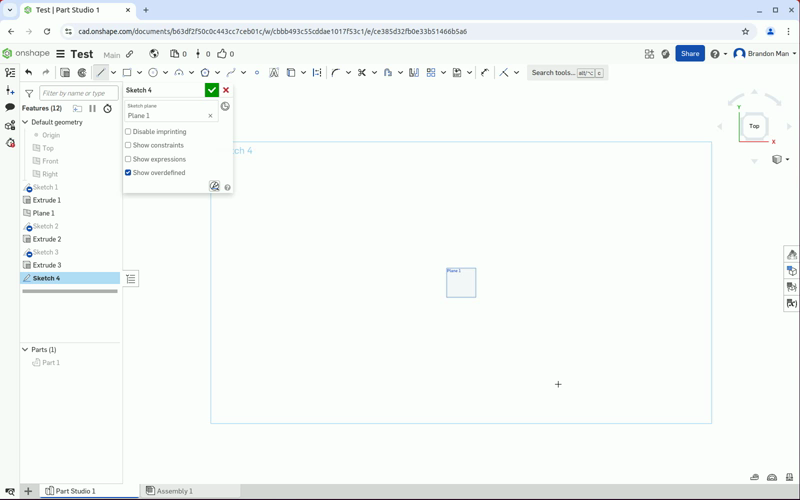
click(558, 383)
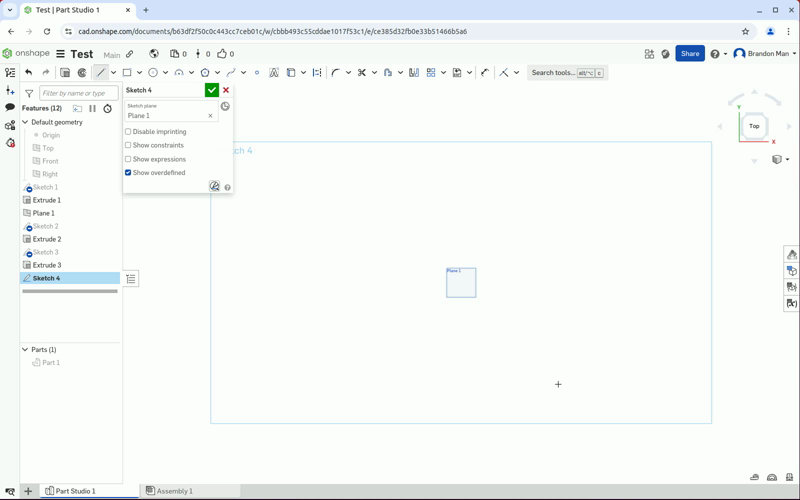
key_up(shift)
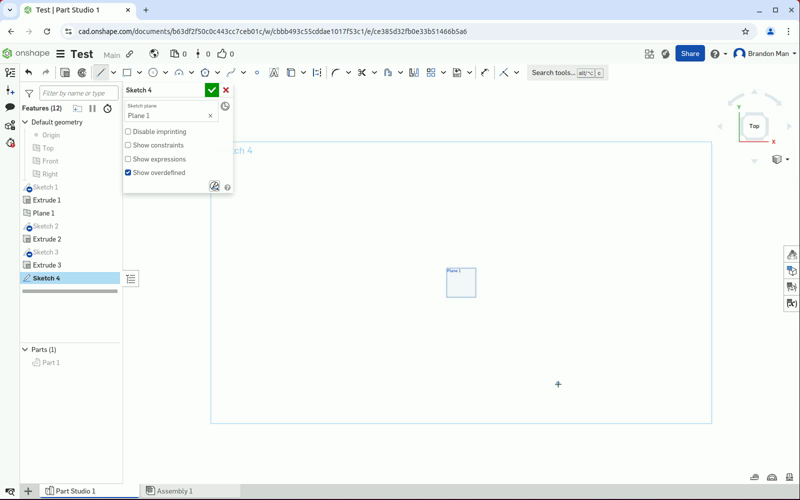
key_down(shift)
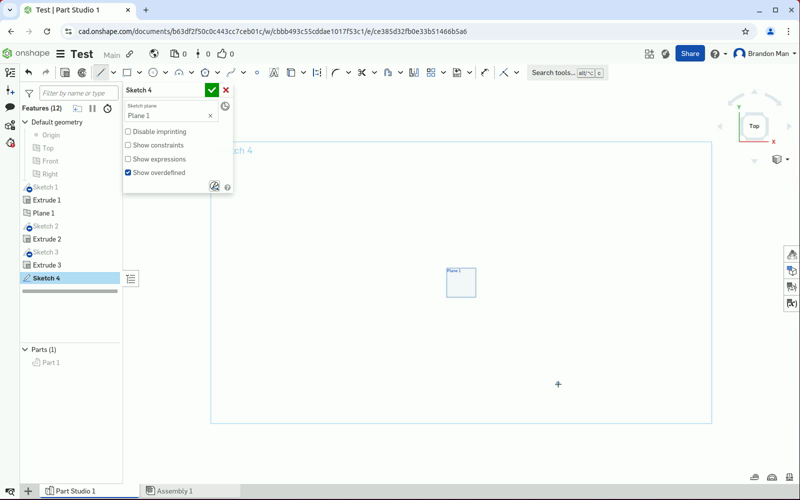
mouse_move(588, 383)
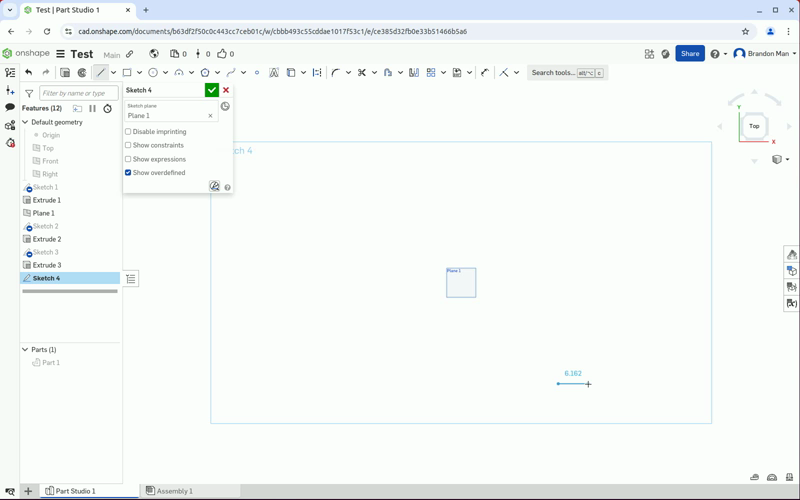
mouse_move(567, 383)
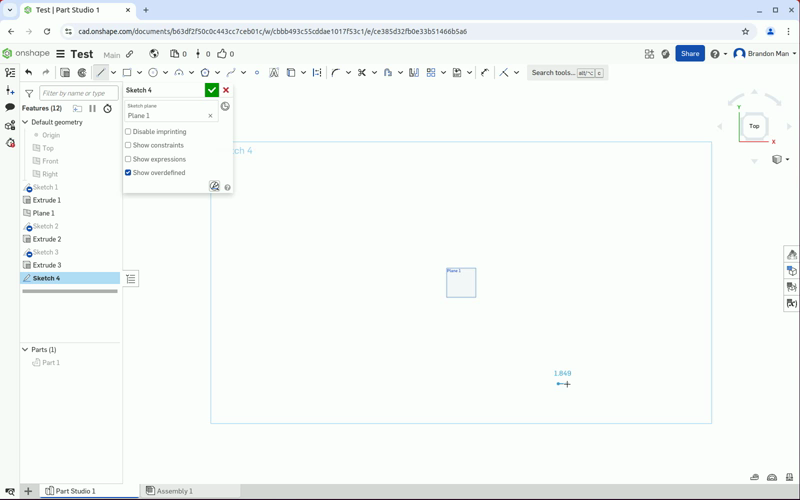
click(567, 383)
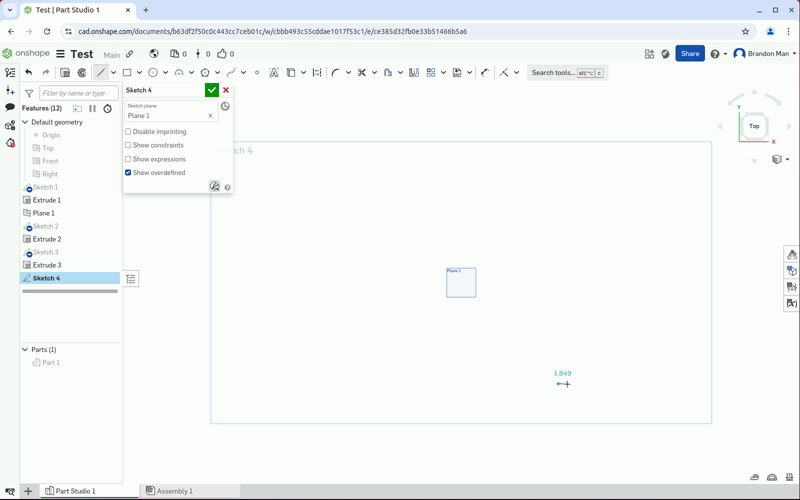
key_up(shift)
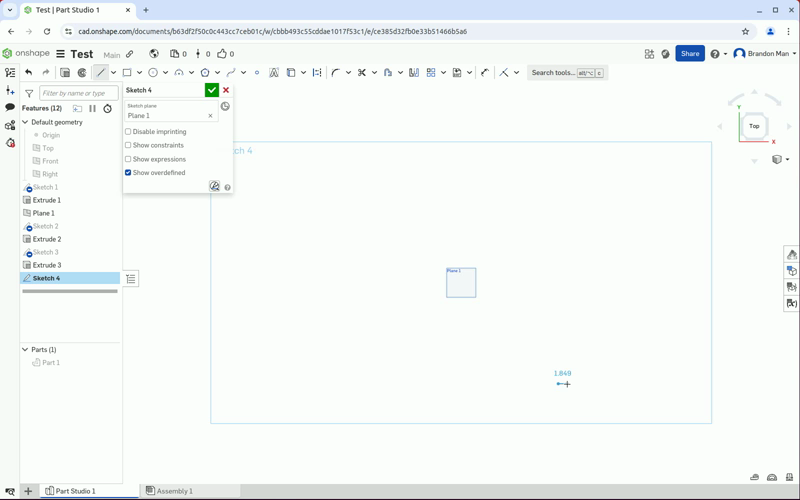
key_down(shift)
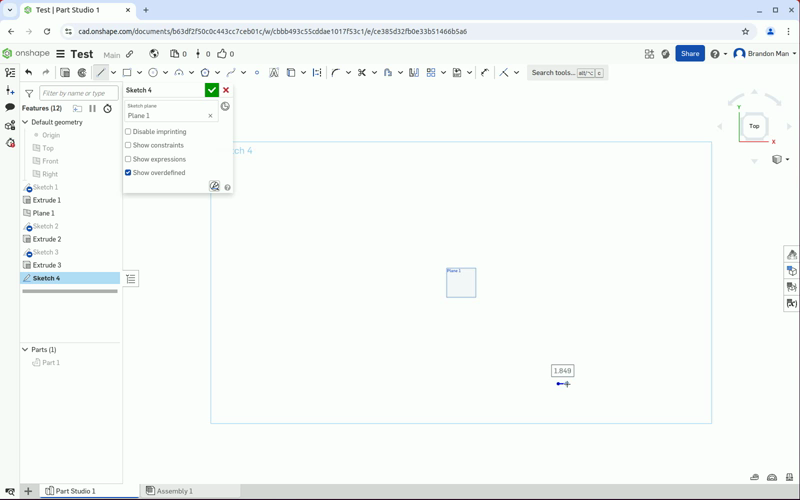
mouse_move(589, 383)
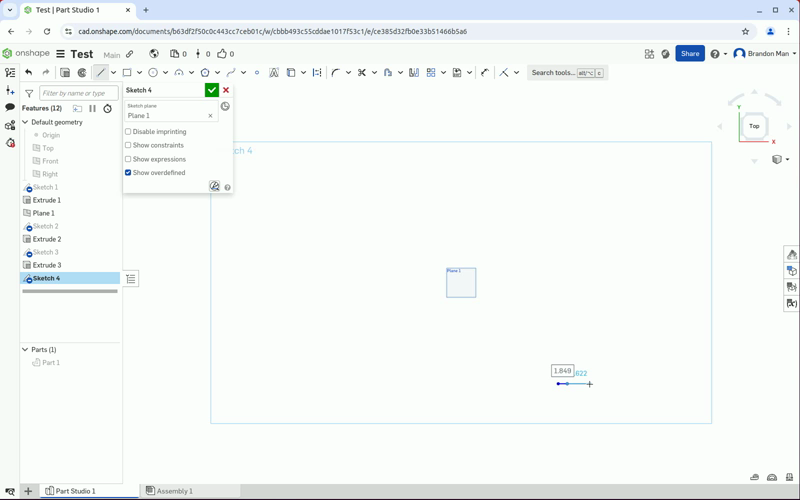
mouse_move(567, 378)
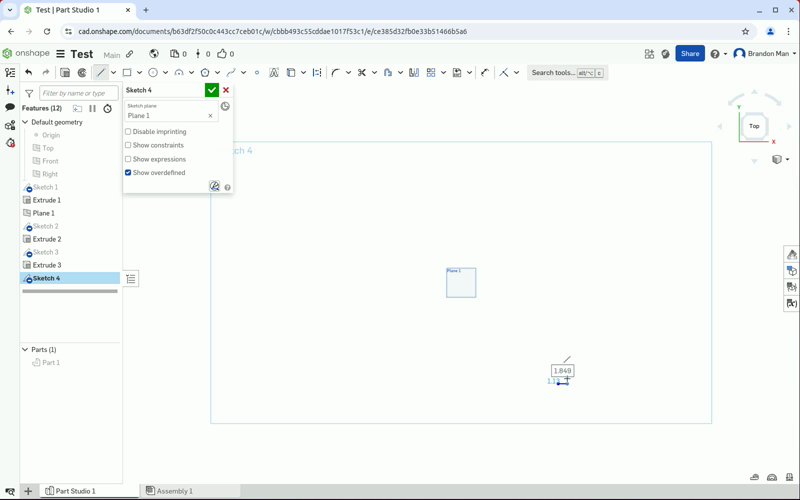
scroll(6)
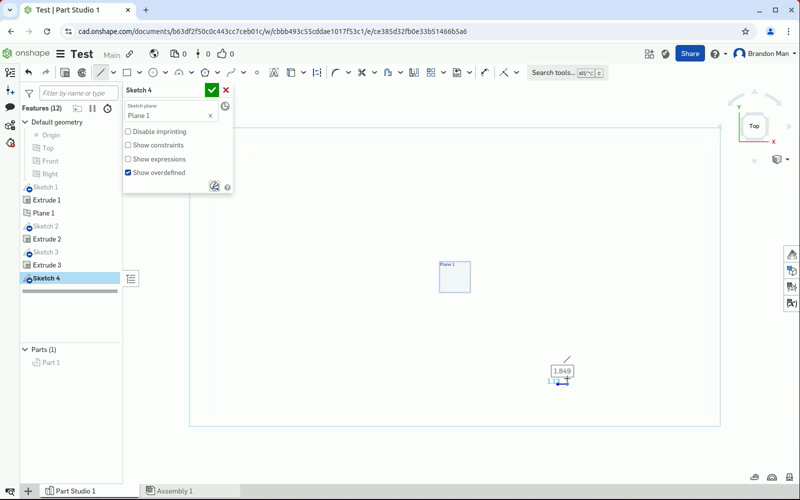
scroll(6)
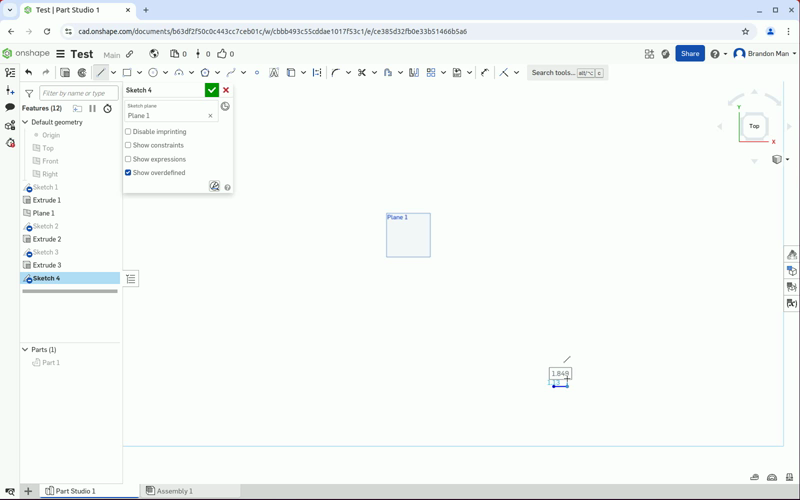
scroll(6)
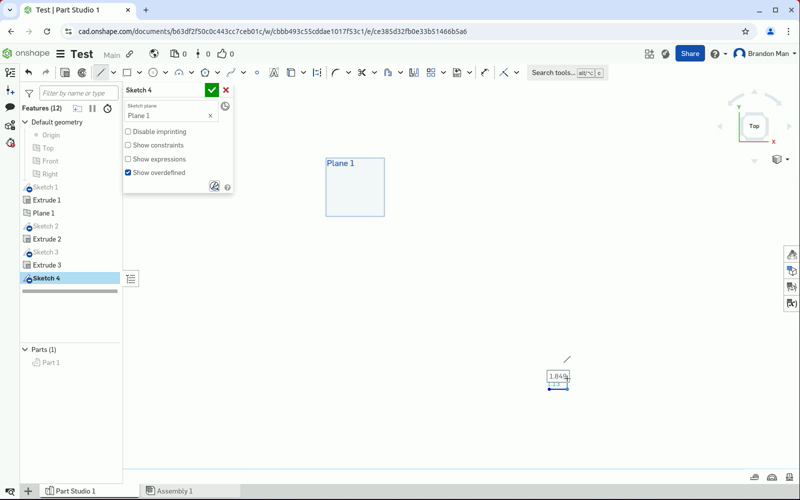
scroll(6)
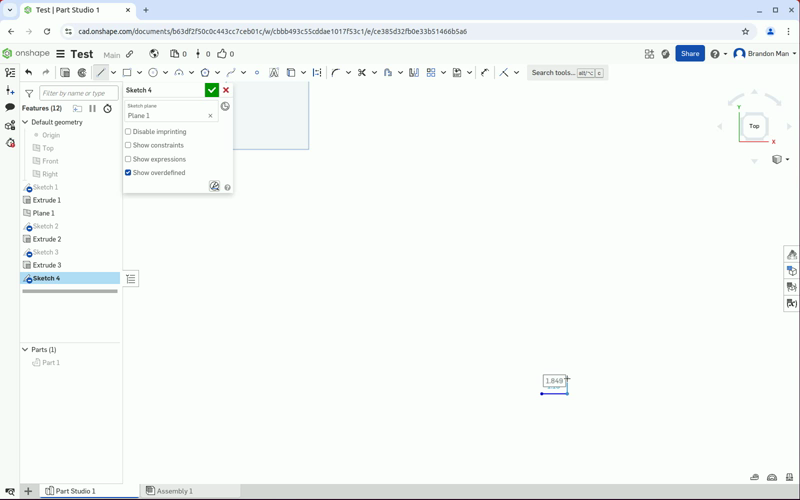
scroll(6)
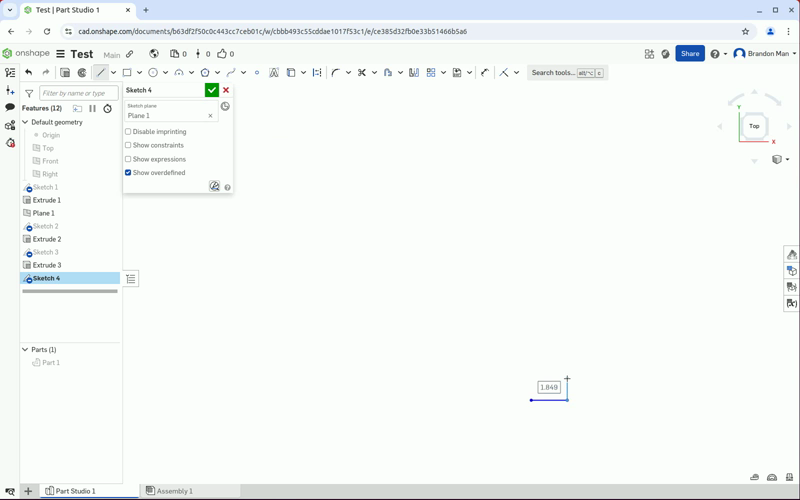
scroll(6)
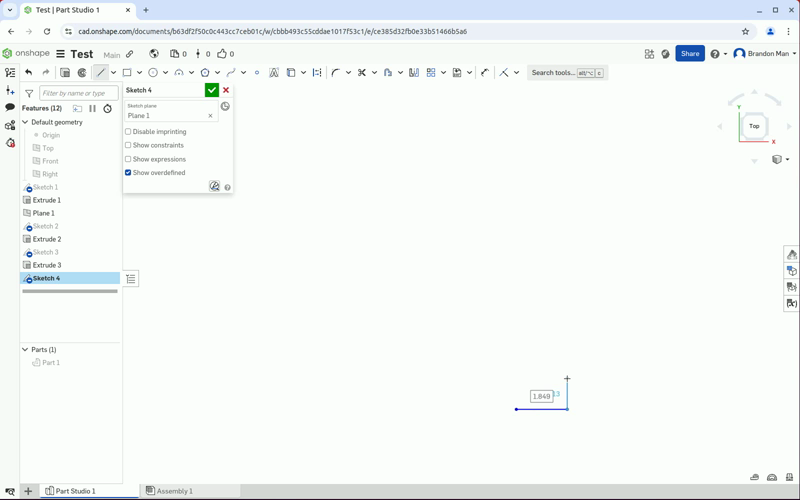
scroll(6)
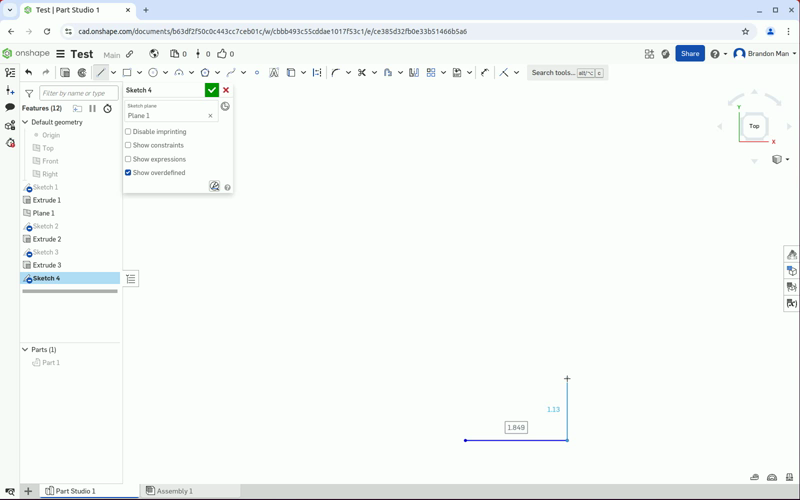
click(567, 378)
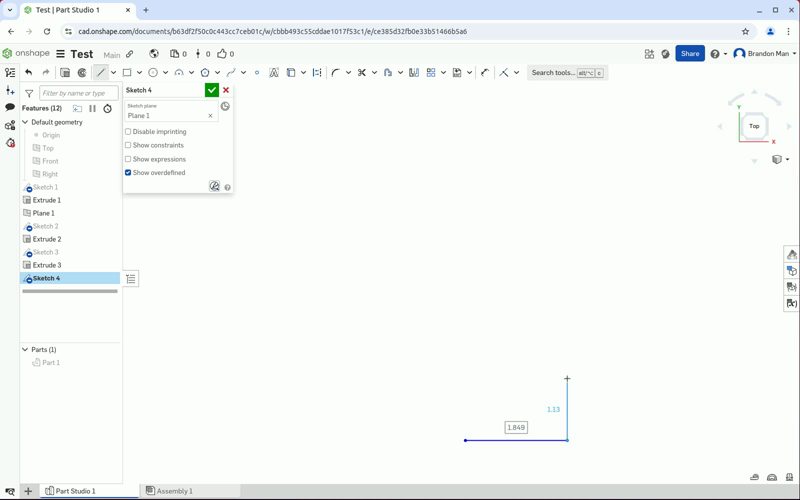
scroll(-6)
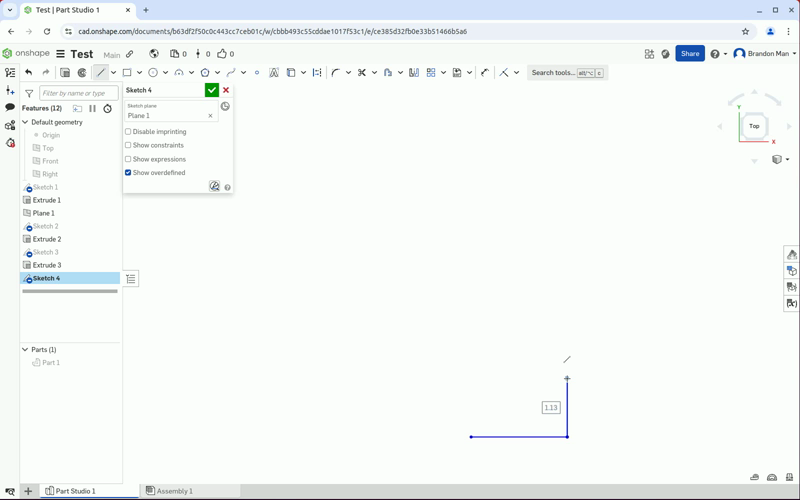
scroll(-6)
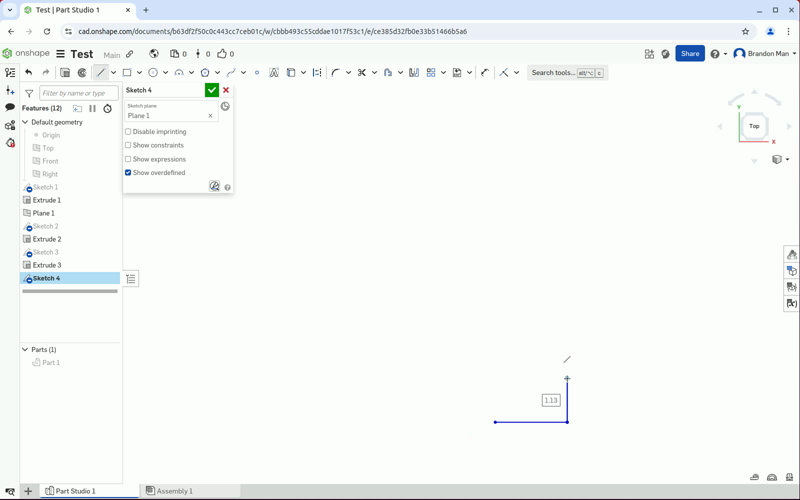
scroll(-6)
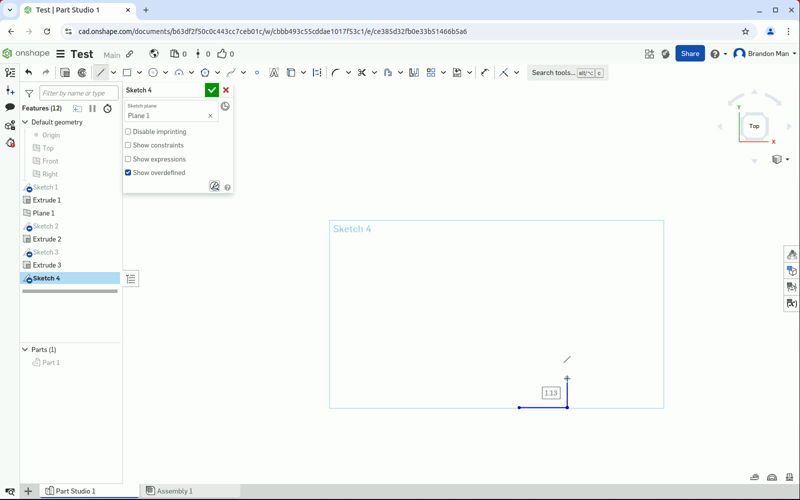
scroll(-6)
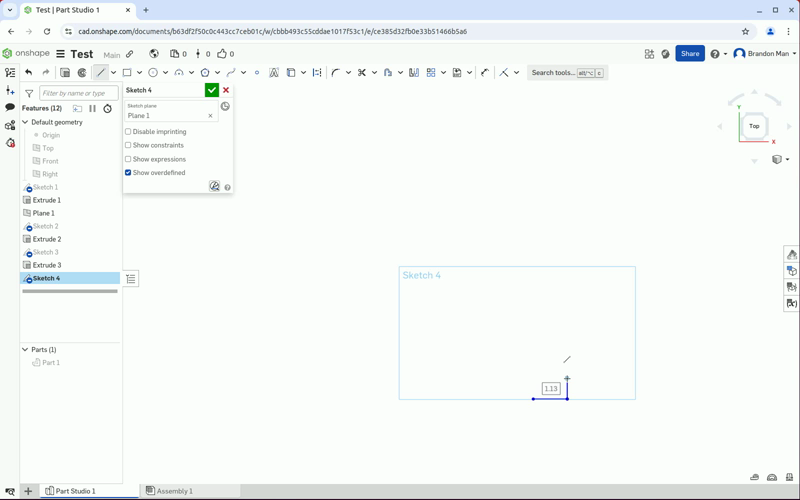
scroll(-6)
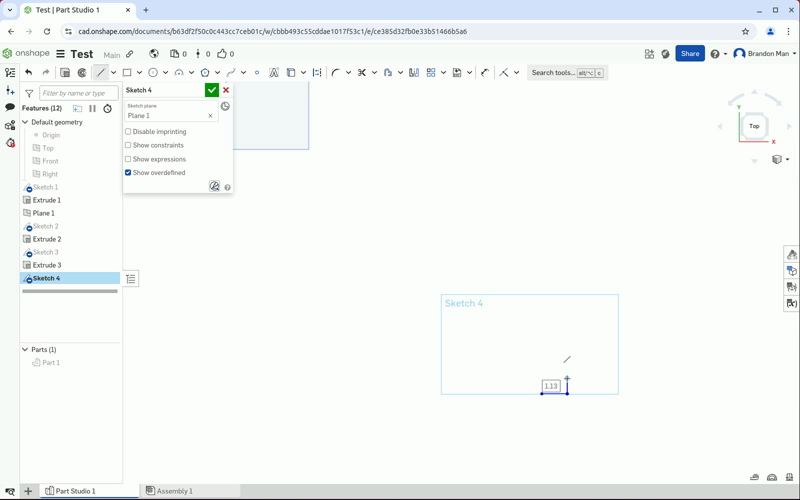
scroll(-6)
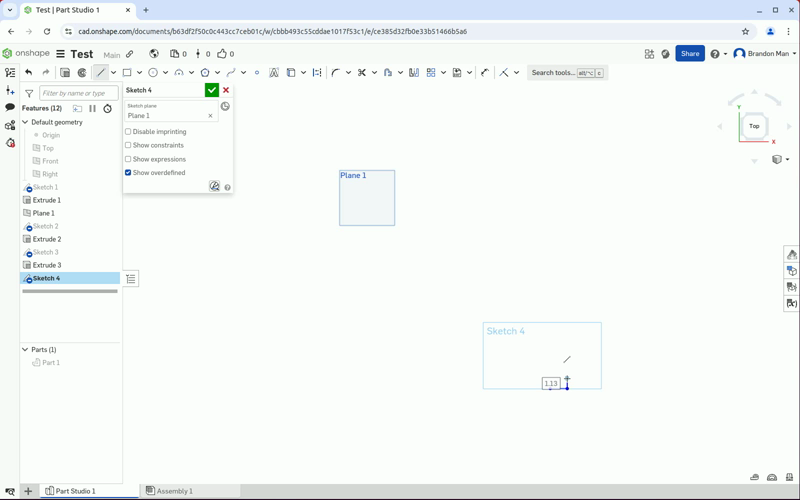
scroll(-6)
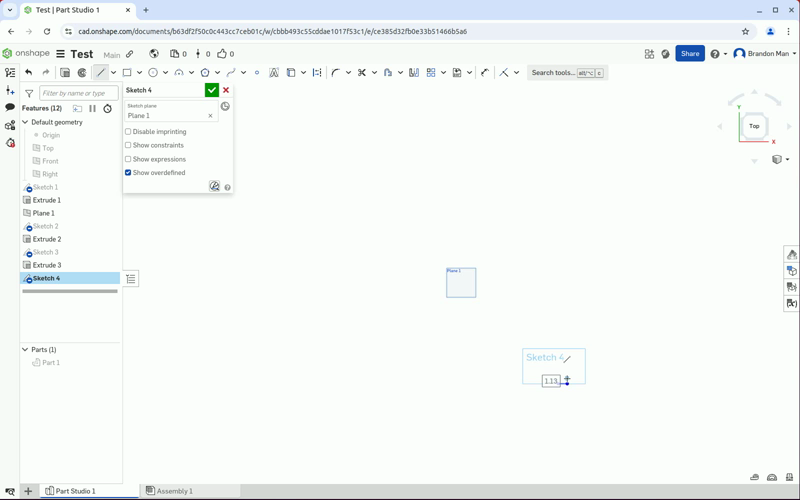
key_up(shift)
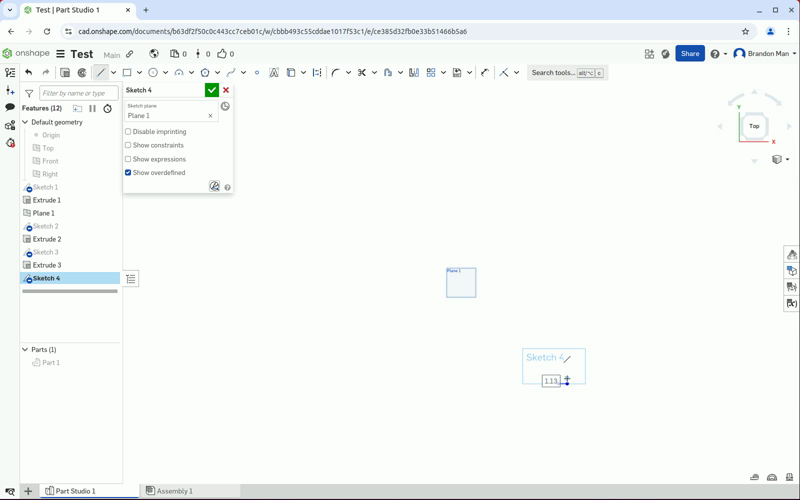
key_down(shift)
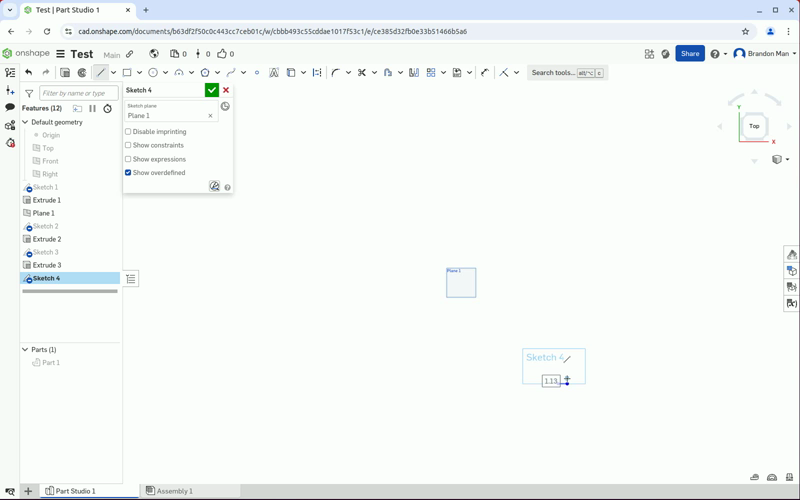
mouse_move(589, 378)
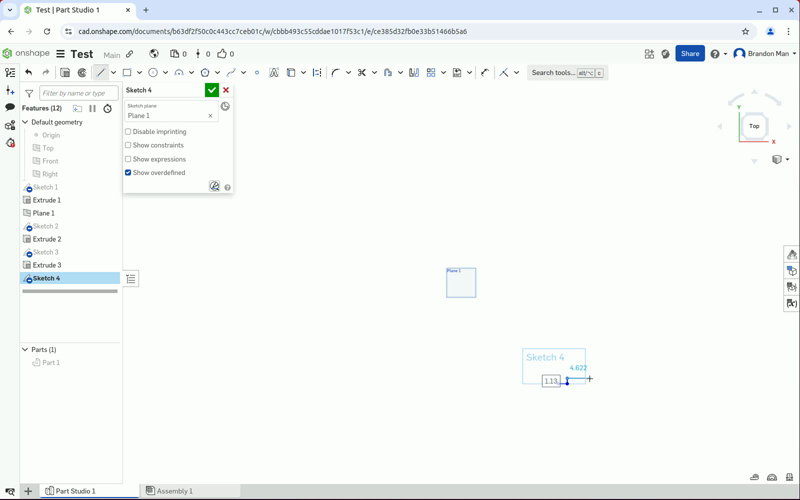
mouse_move(558, 378)
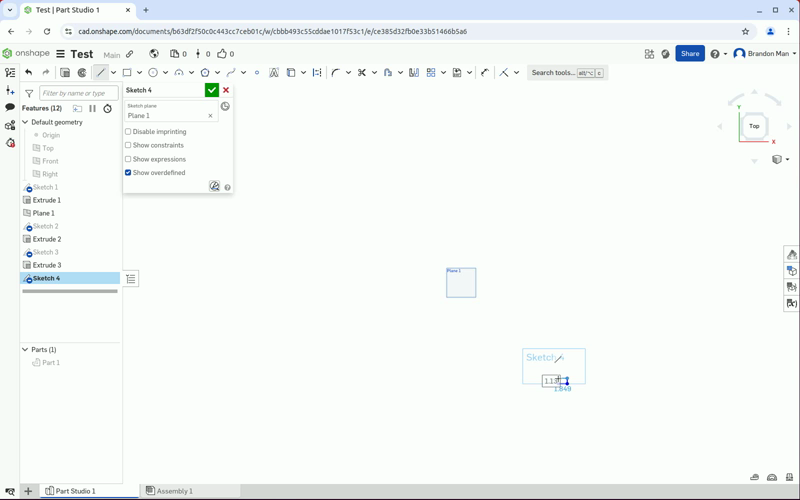
click(558, 378)
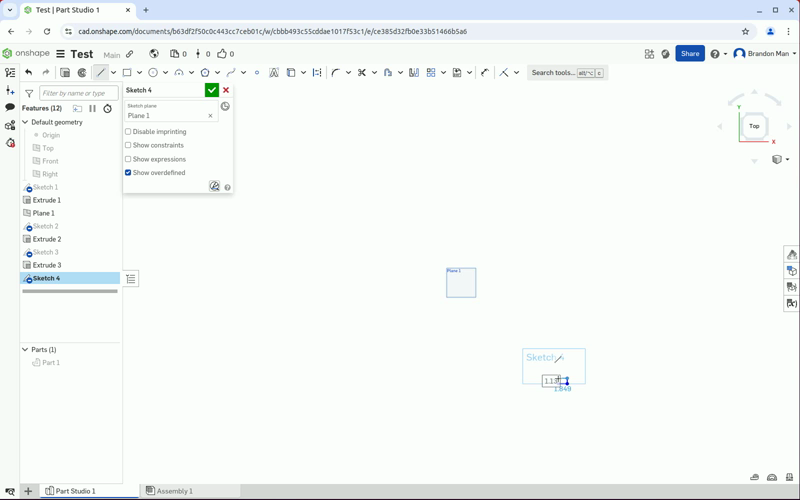
key_up(shift)
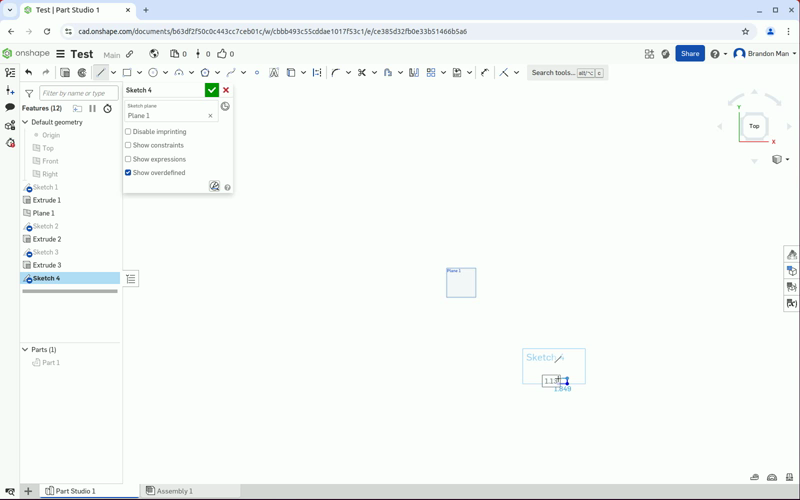
mouse_move(588, 378)
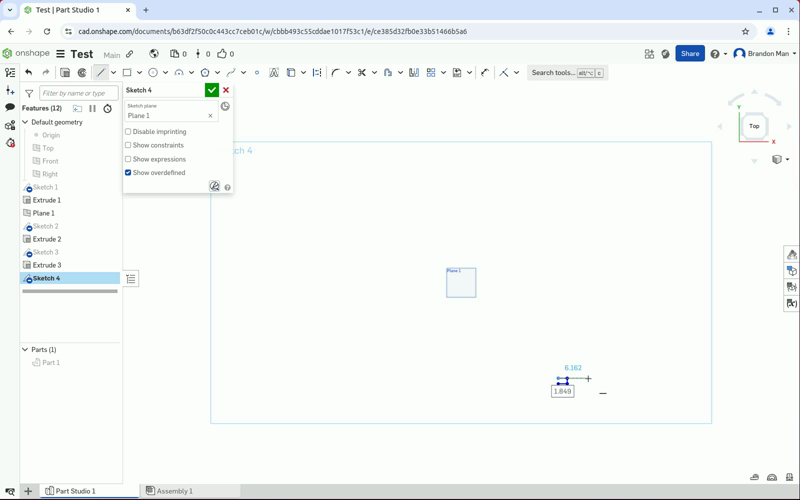
key_down(shift)
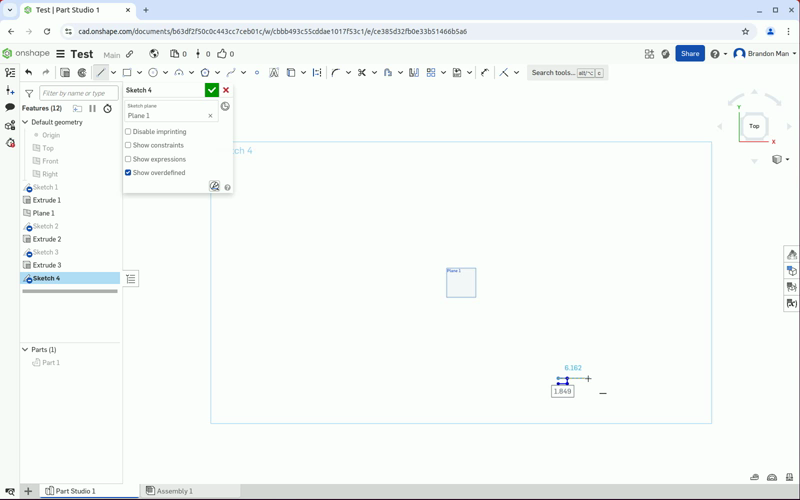
mouse_move(558, 383)
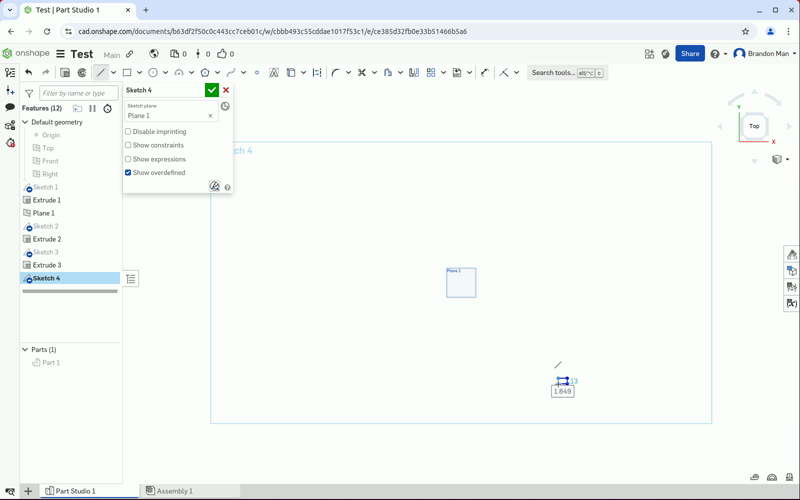
scroll(6)
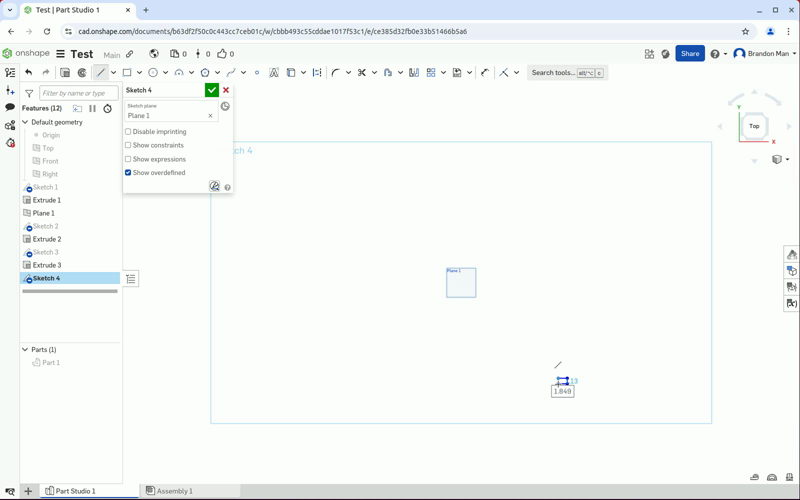
scroll(6)
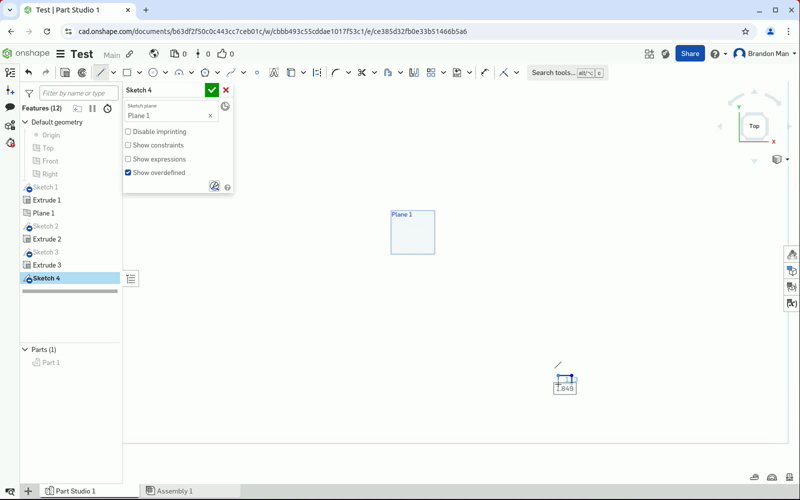
scroll(6)
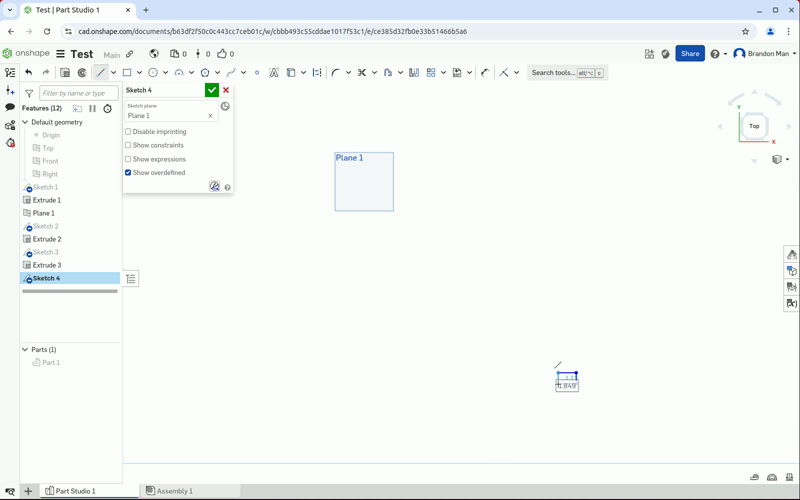
scroll(6)
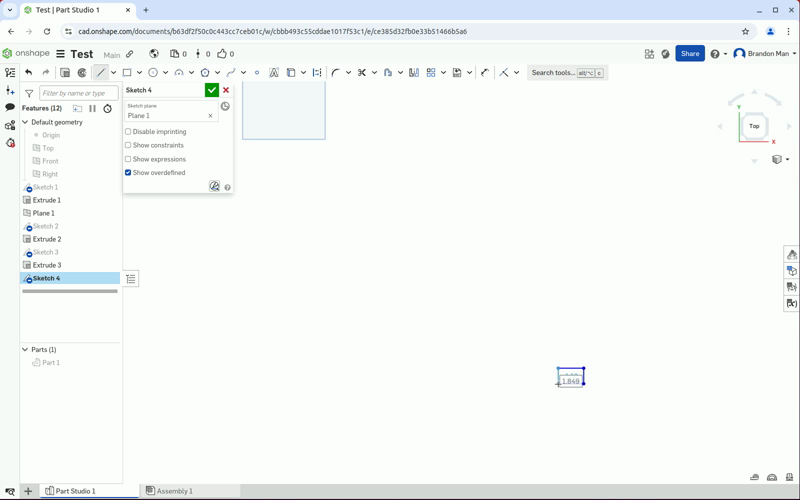
scroll(6)
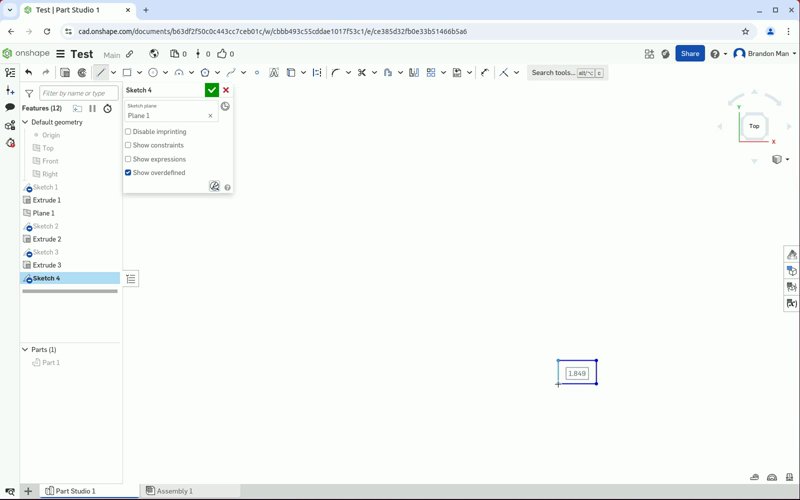
scroll(6)
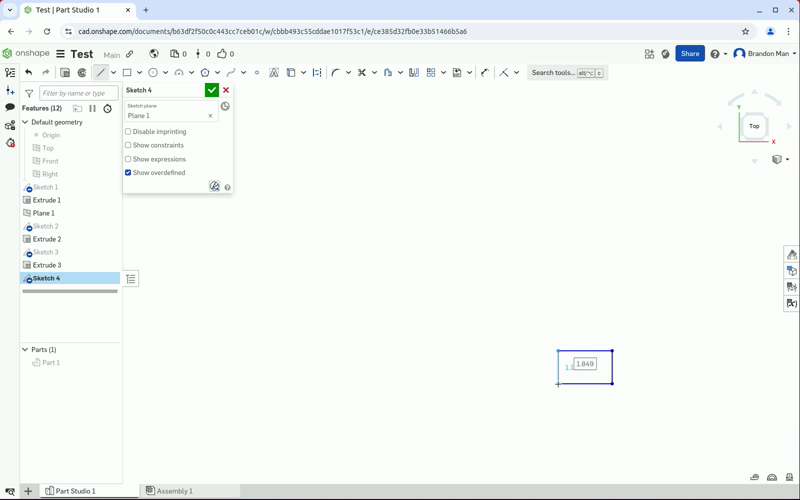
scroll(6)
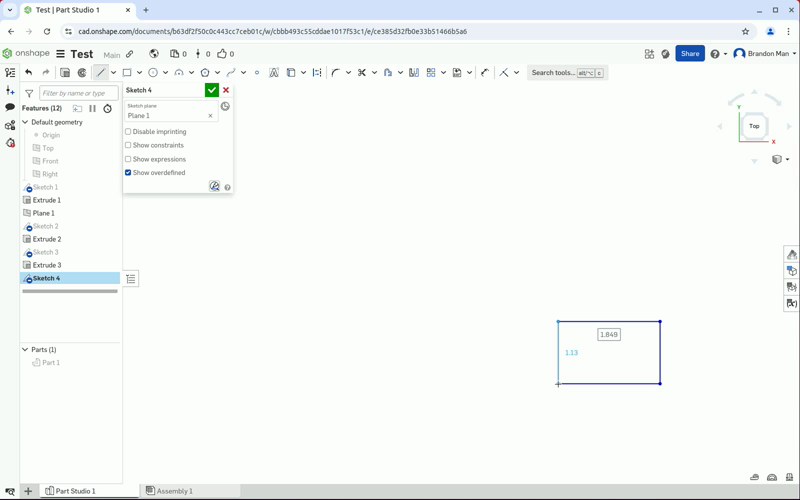
key_up(shift)
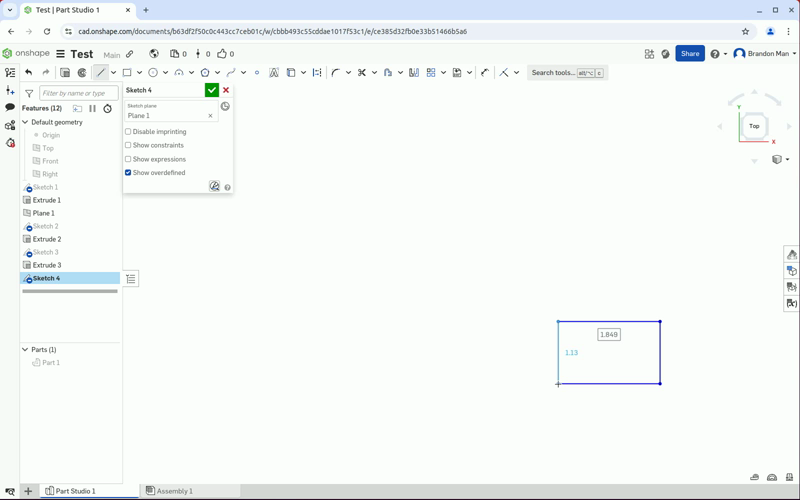
click(558, 383)
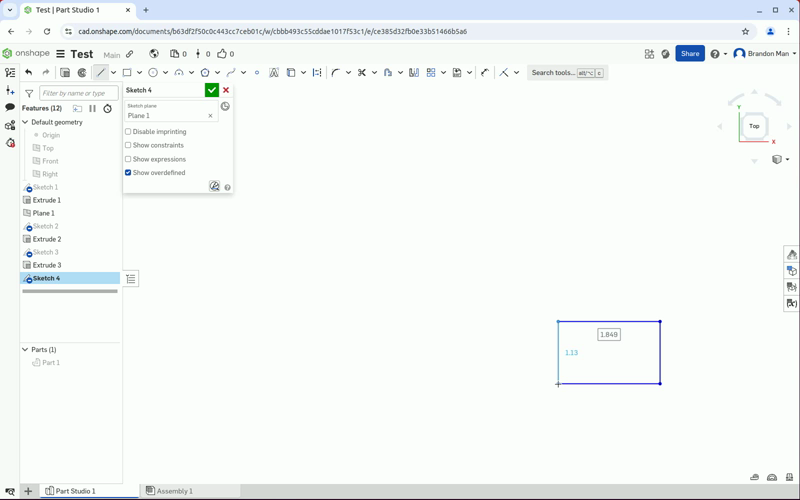
scroll(-6)
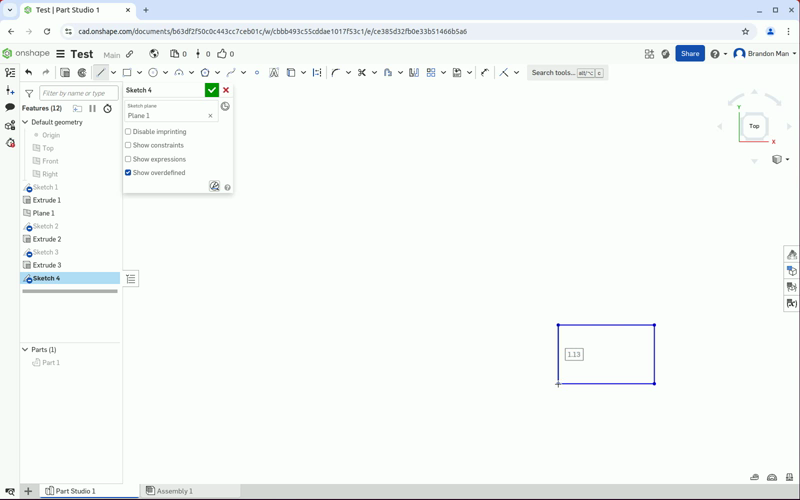
scroll(-6)
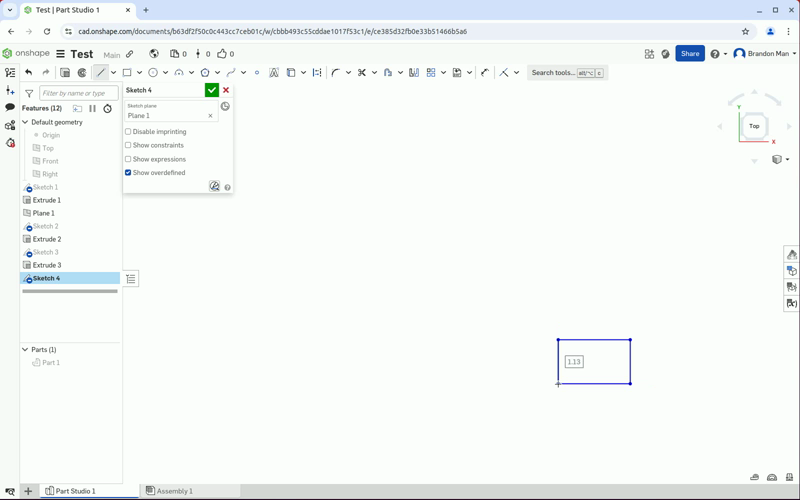
scroll(-6)
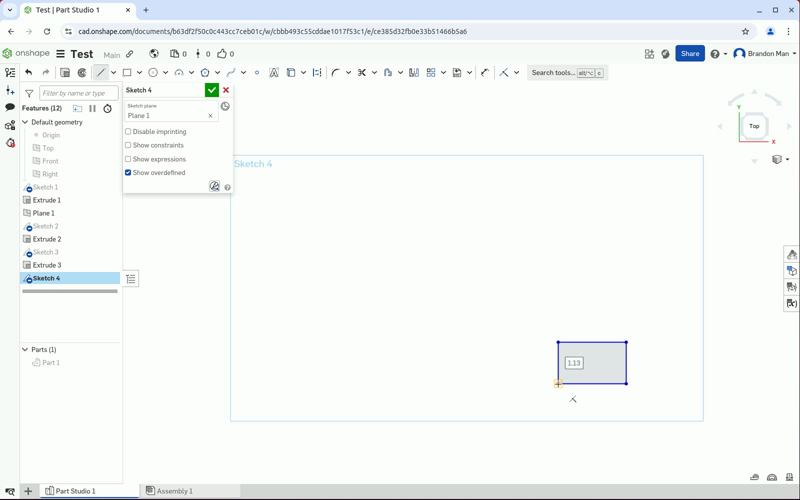
scroll(-6)
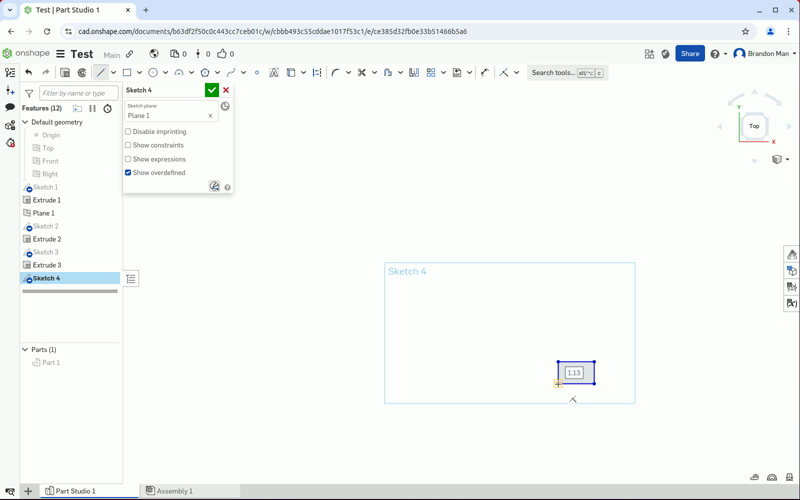
scroll(-6)
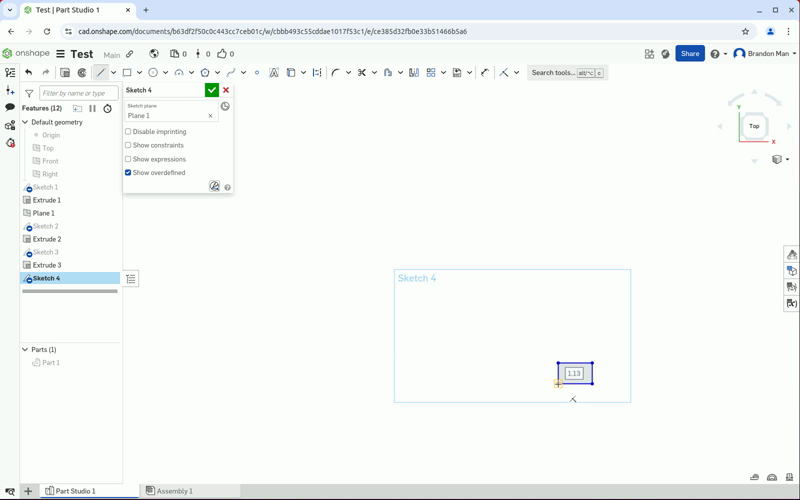
scroll(-6)
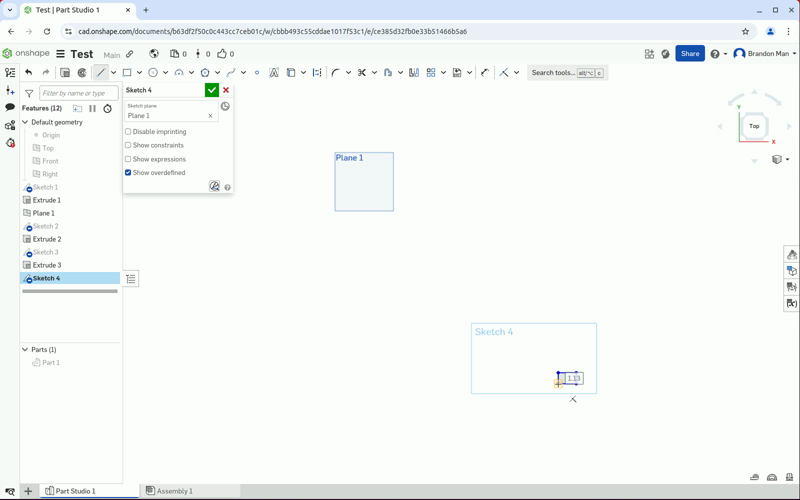
scroll(-6)
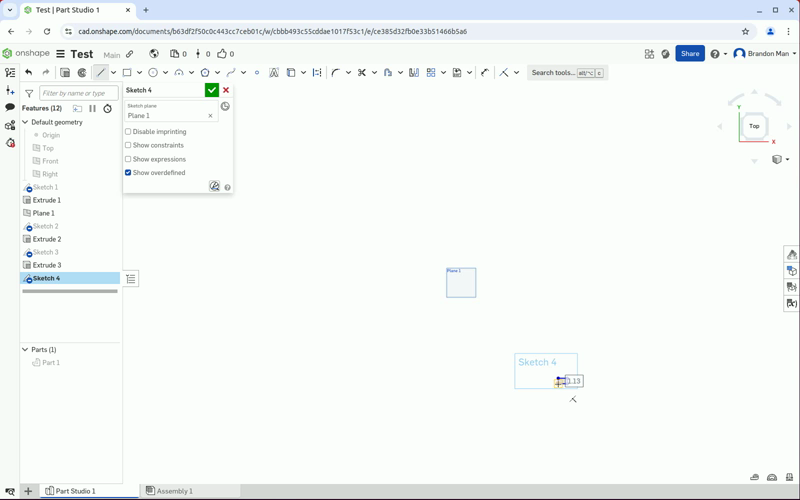
key(esc)
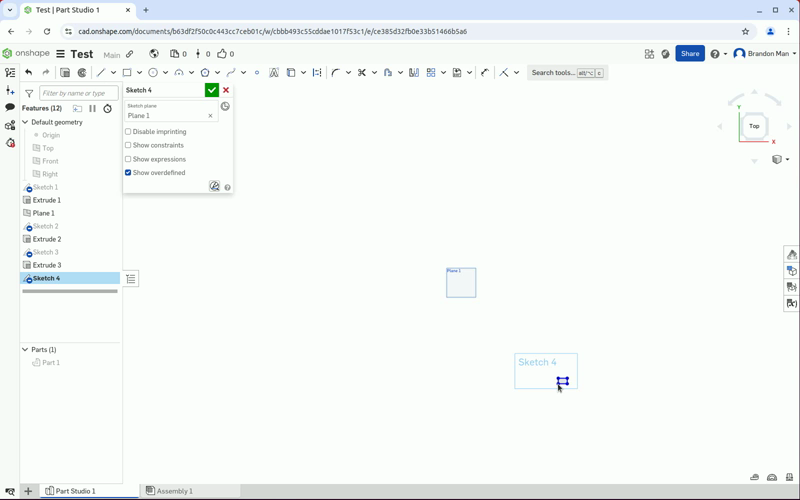
mouse_move(565, 379)
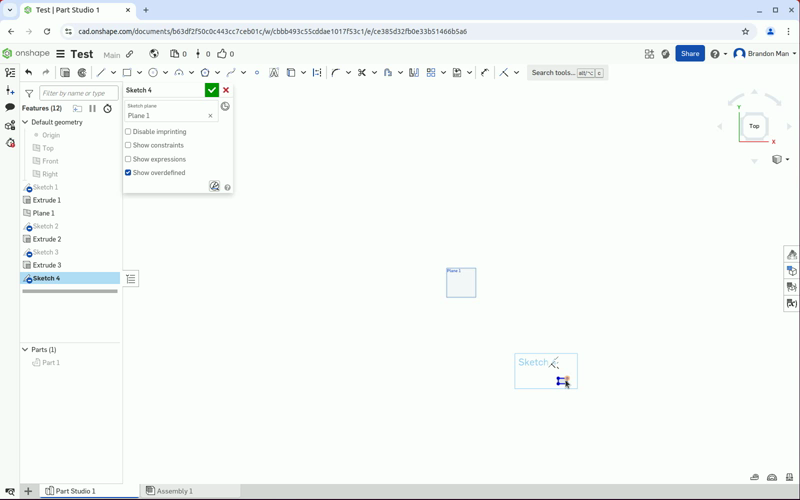
scroll(6)
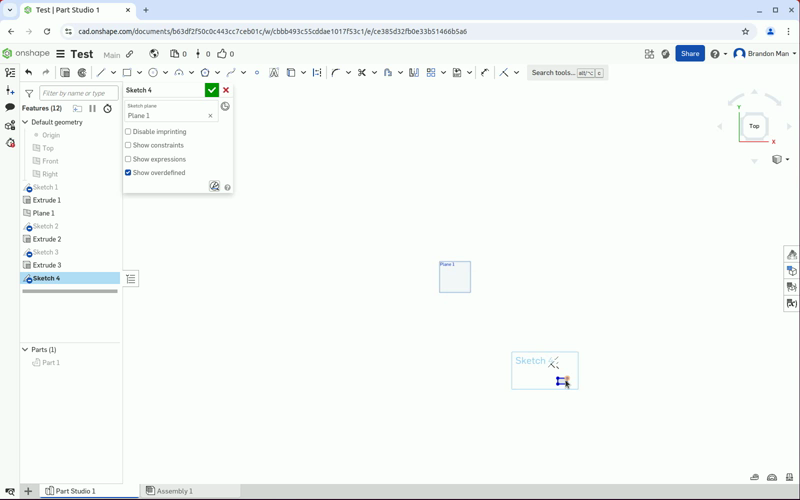
scroll(6)
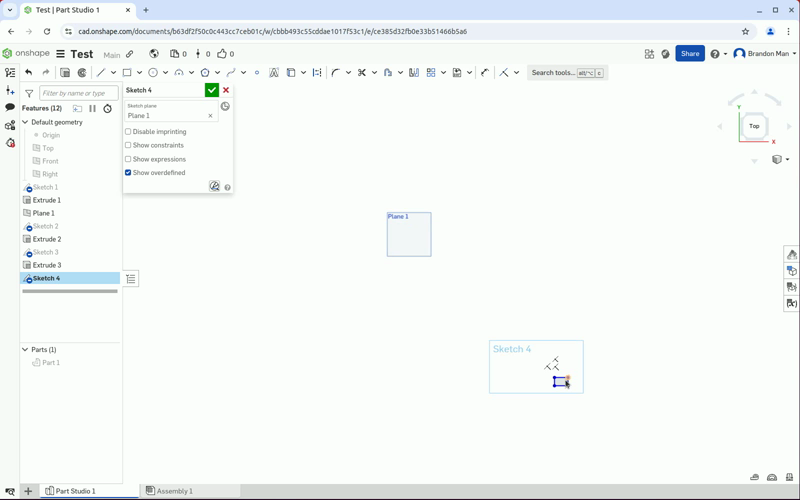
scroll(6)
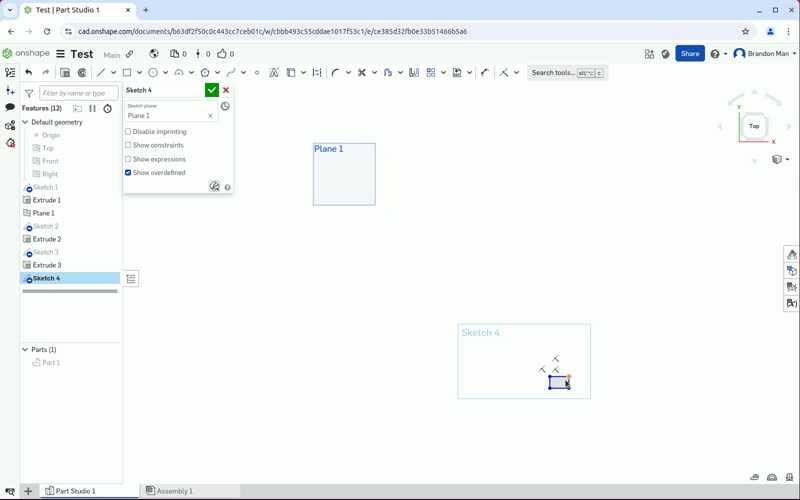
scroll(6)
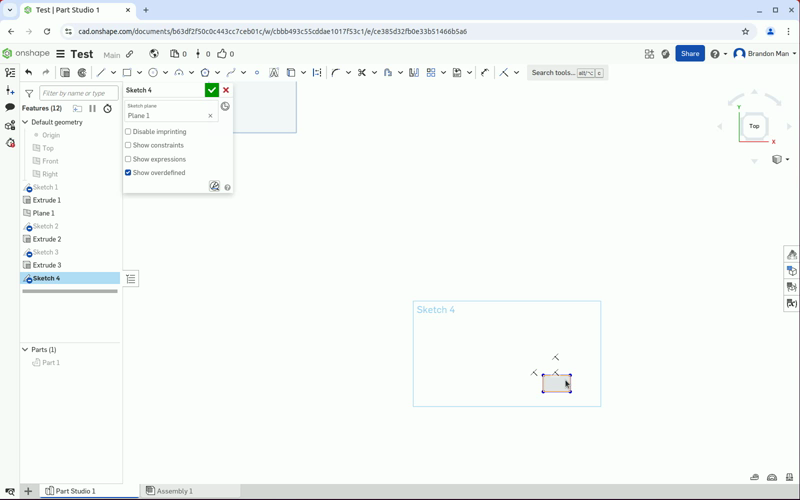
scroll(6)
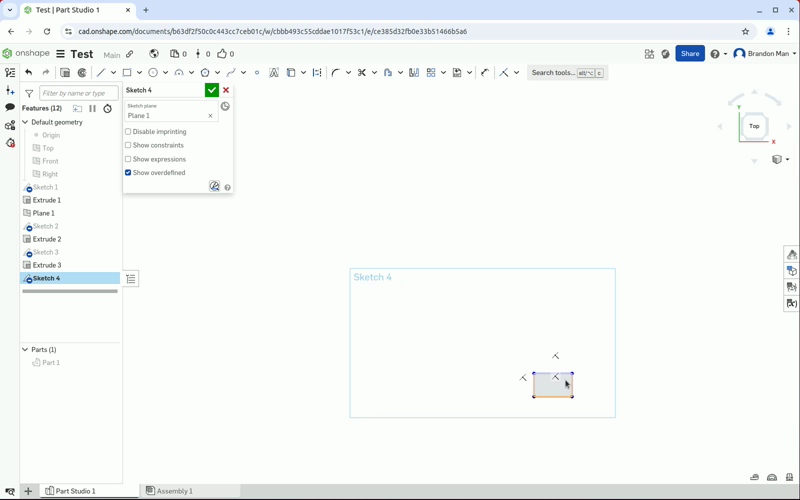
scroll(6)
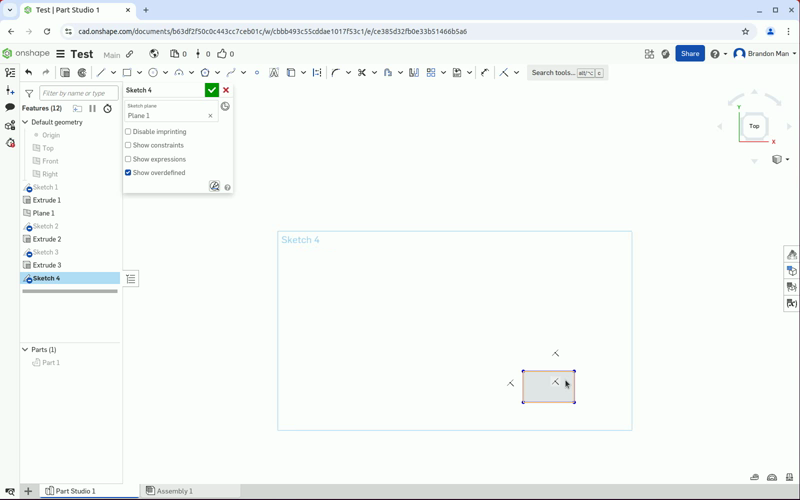
scroll(6)
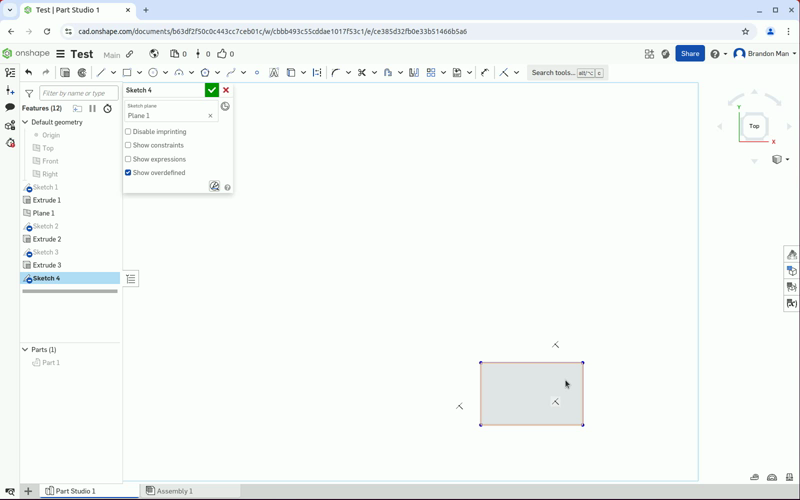
click(565, 379)
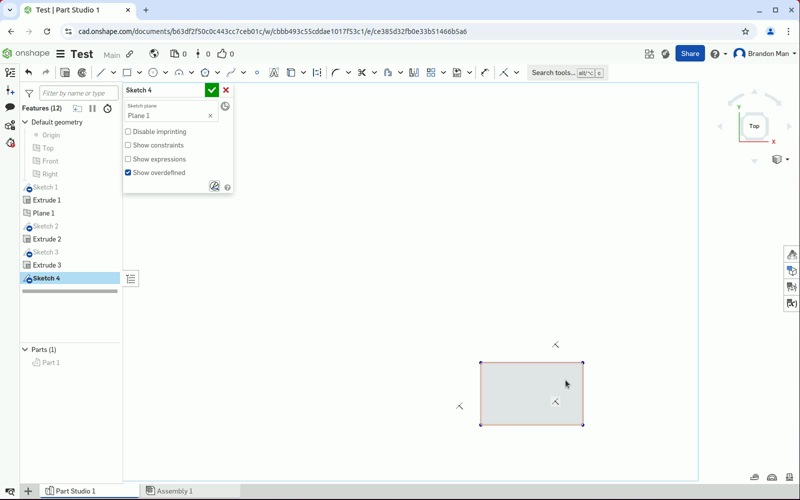
scroll(-6)
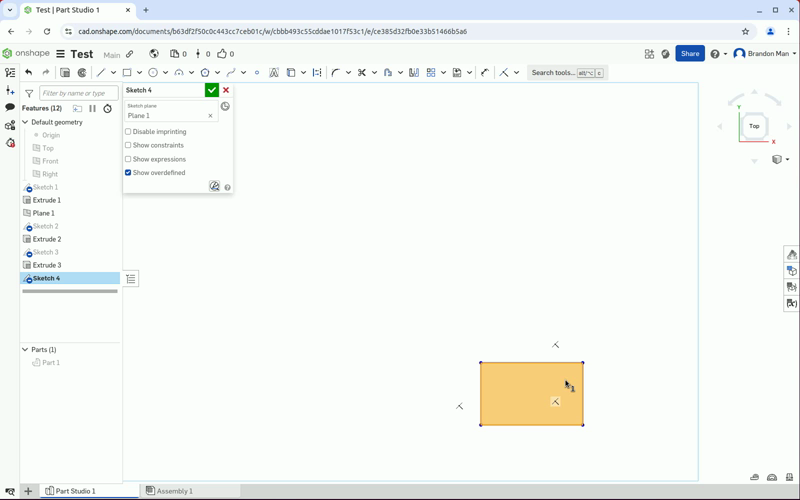
scroll(-6)
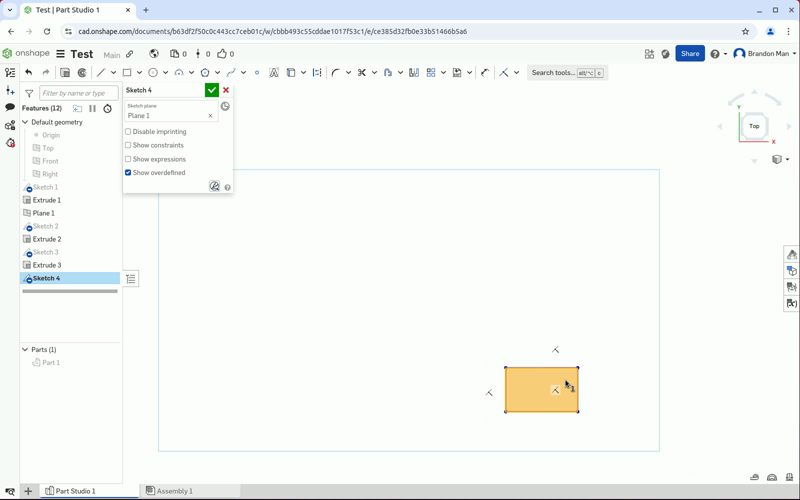
scroll(-6)
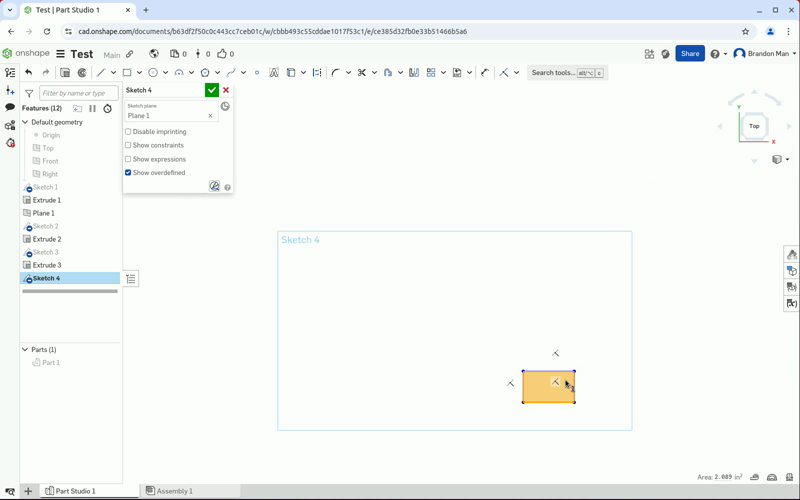
scroll(-6)
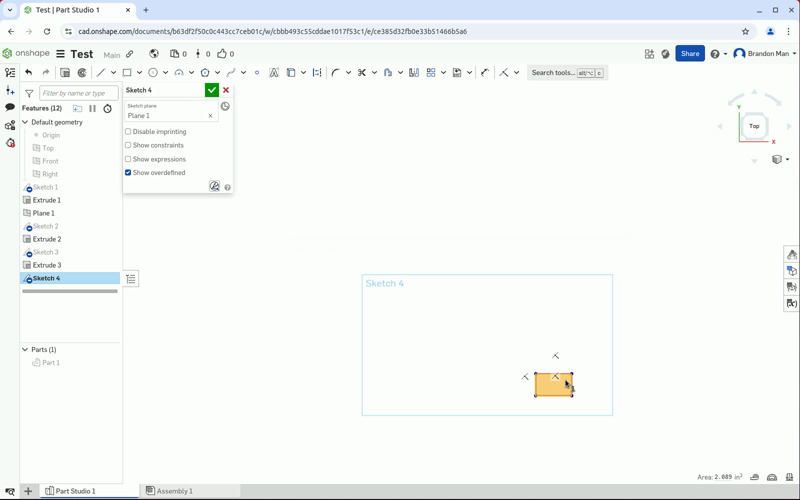
scroll(-6)
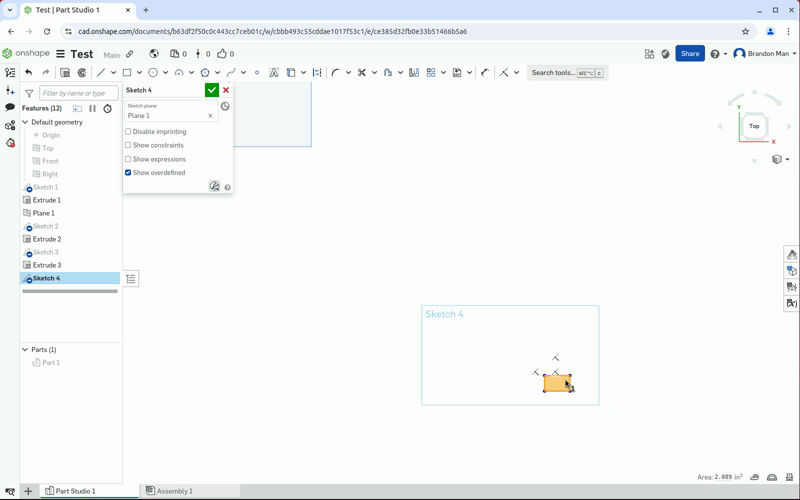
scroll(-6)
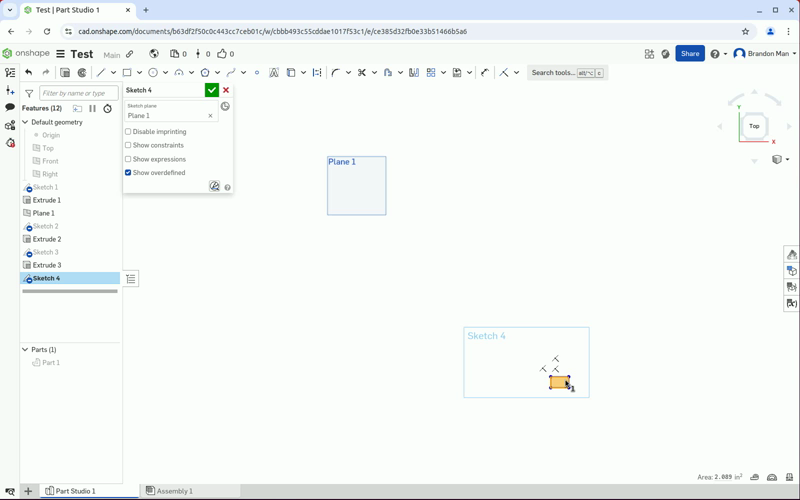
scroll(-6)
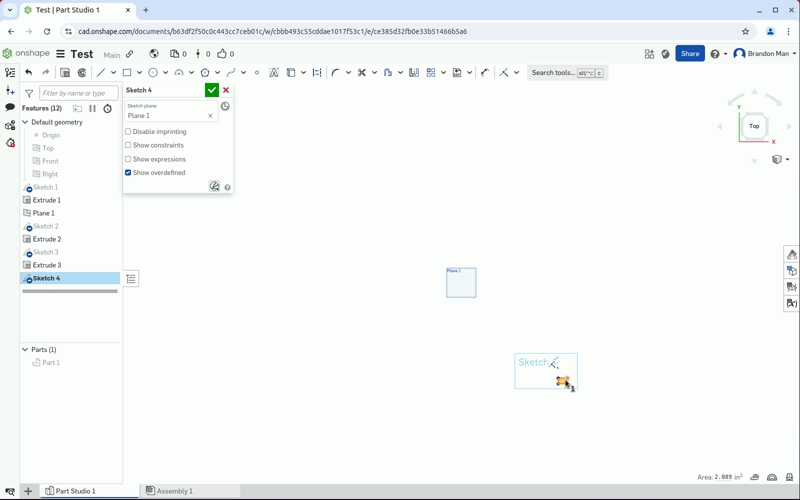
mouse_move(73, 352)
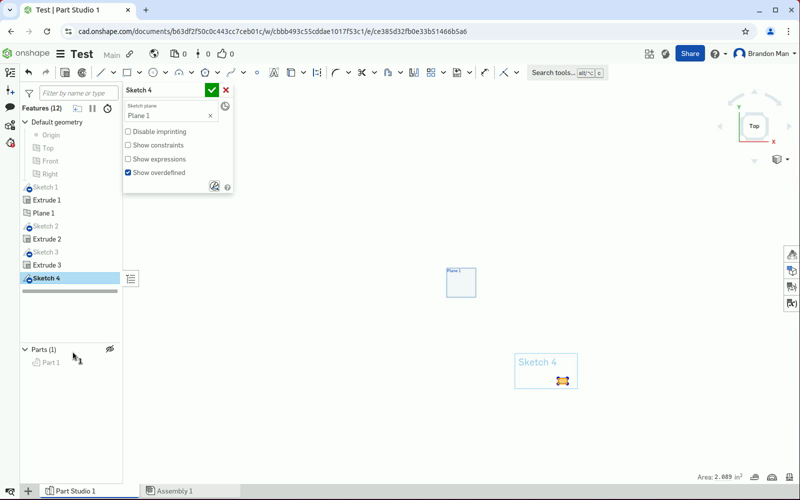
key(shift+y)
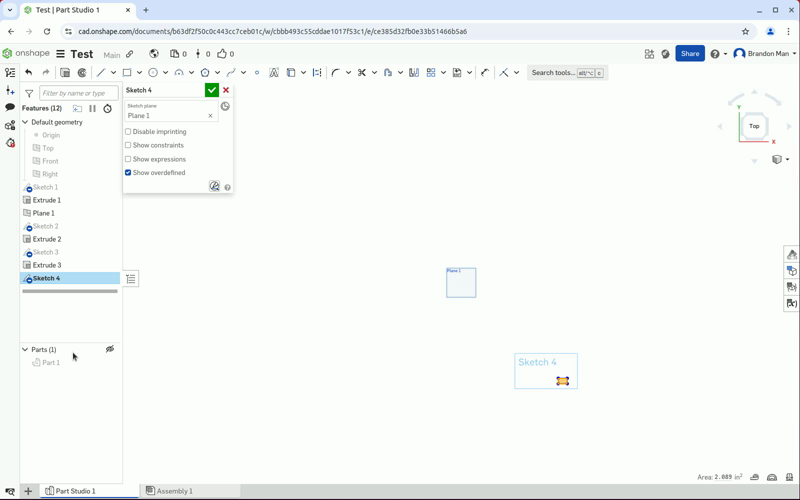
key(shift+e)
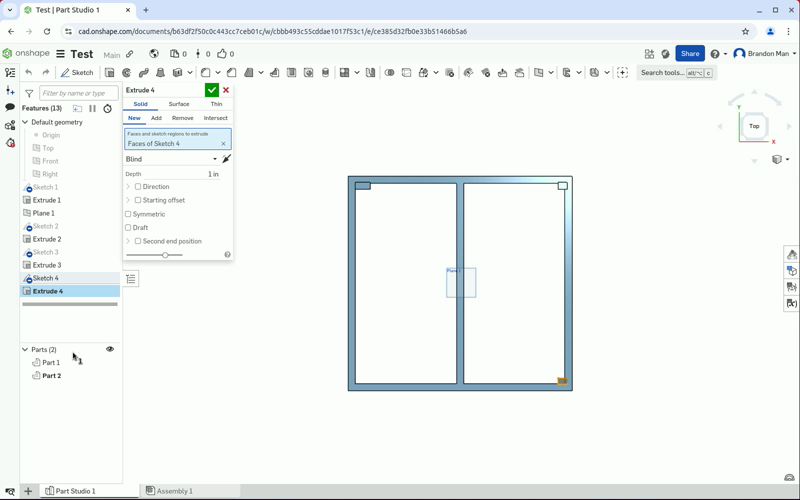
mouse_move(143, 106)
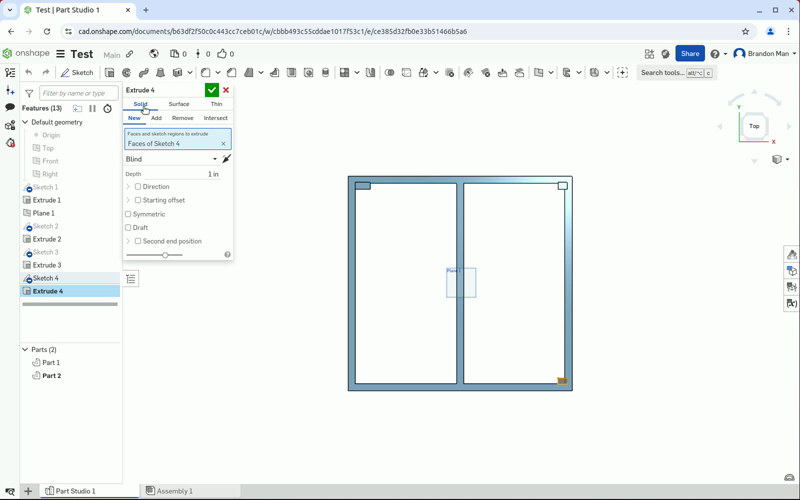
click(143, 106)
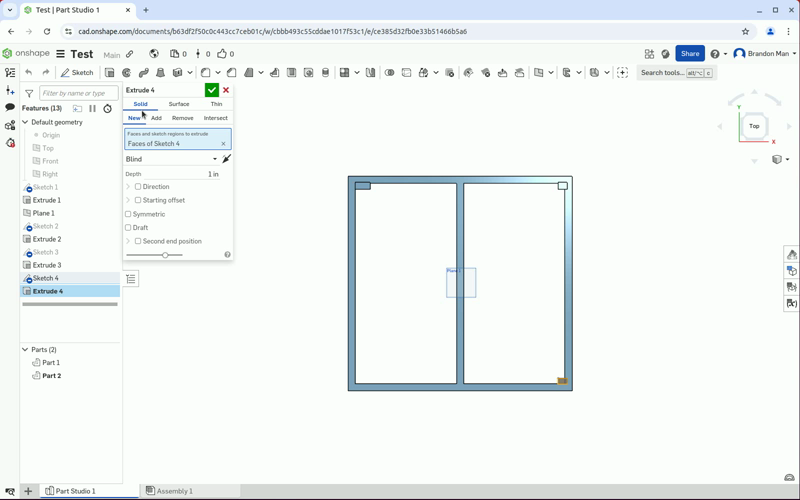
mouse_move(137, 120)
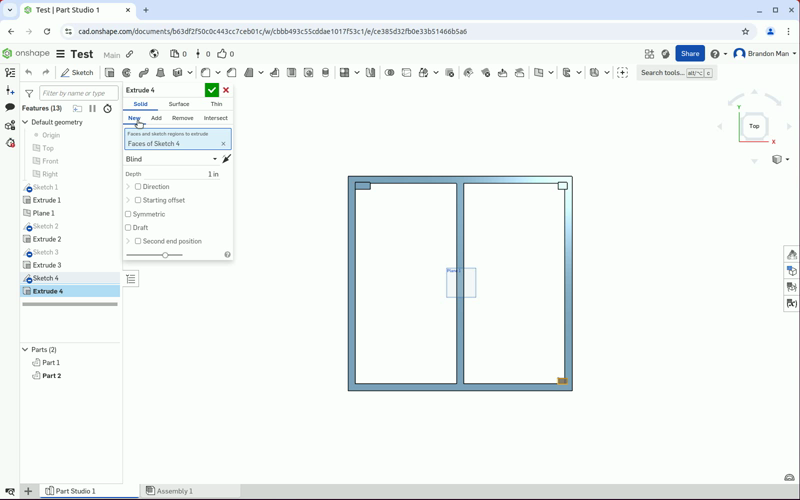
click(137, 120)
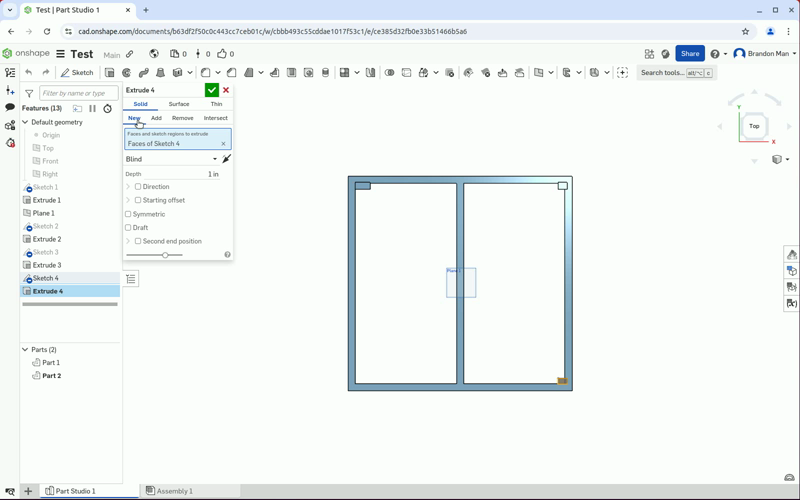
key(tab, 4)
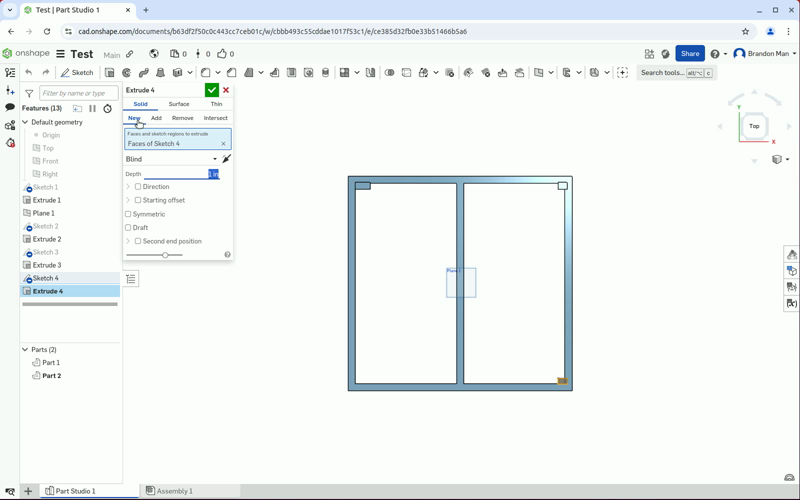
text(-0.241)
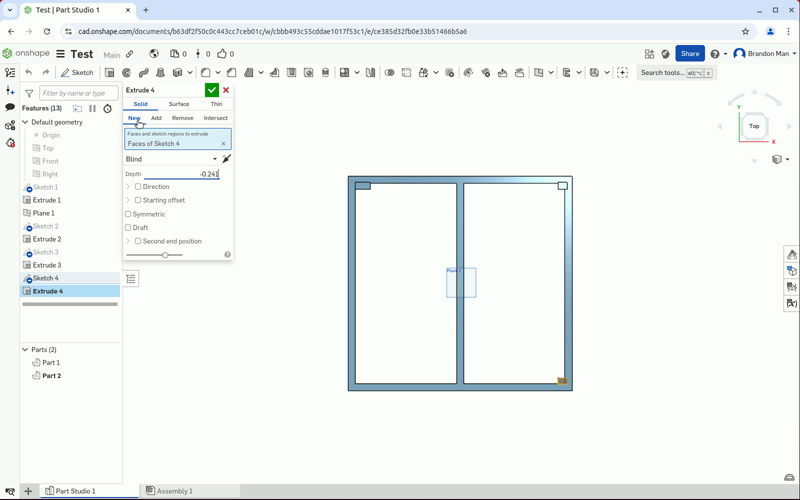
key(enter)
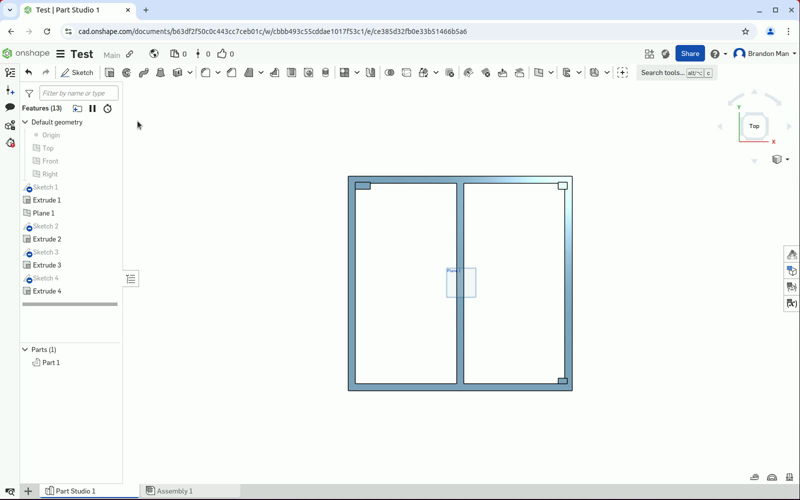
key(shift+h)
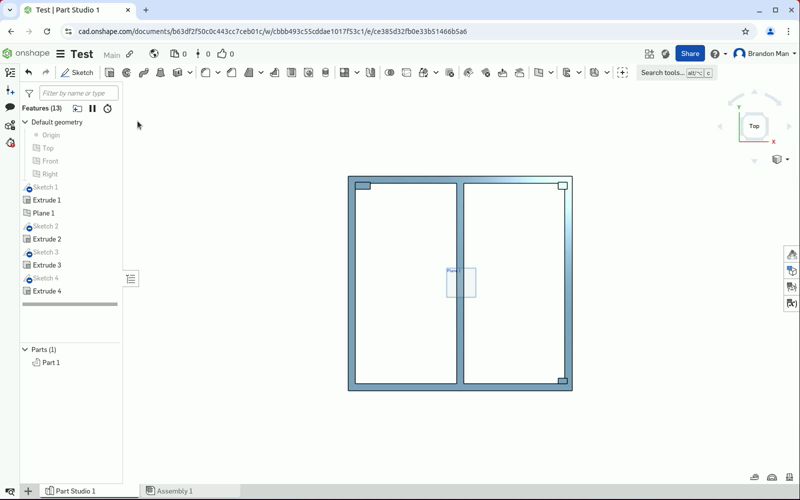
key(shift+h)
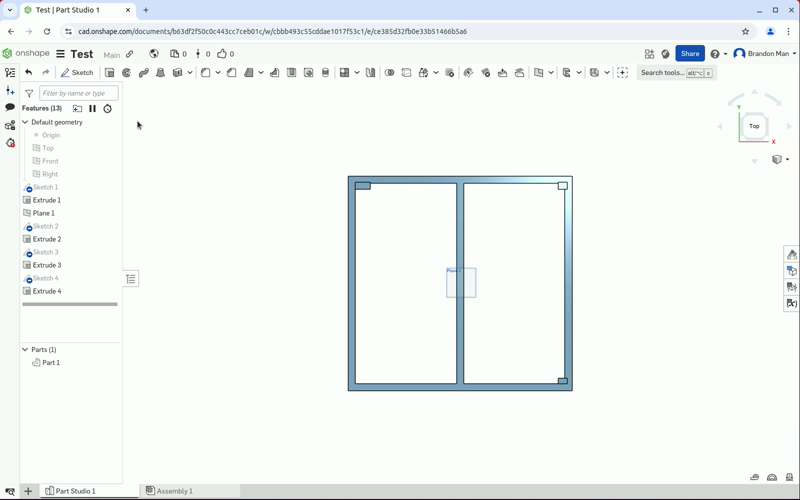
mouse_move(73, 189)
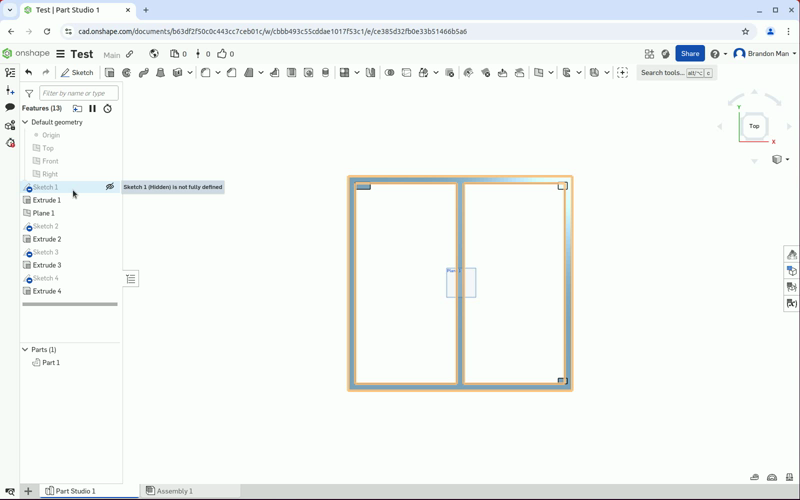
click(73, 189)
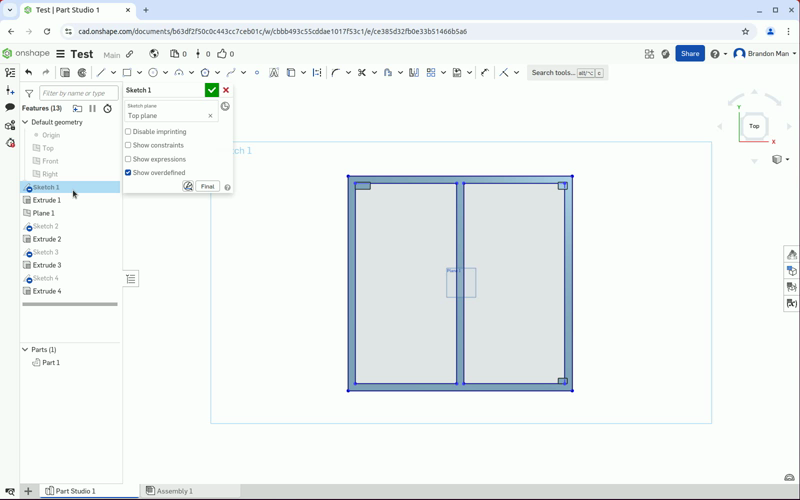
mouse_move(229, 92)
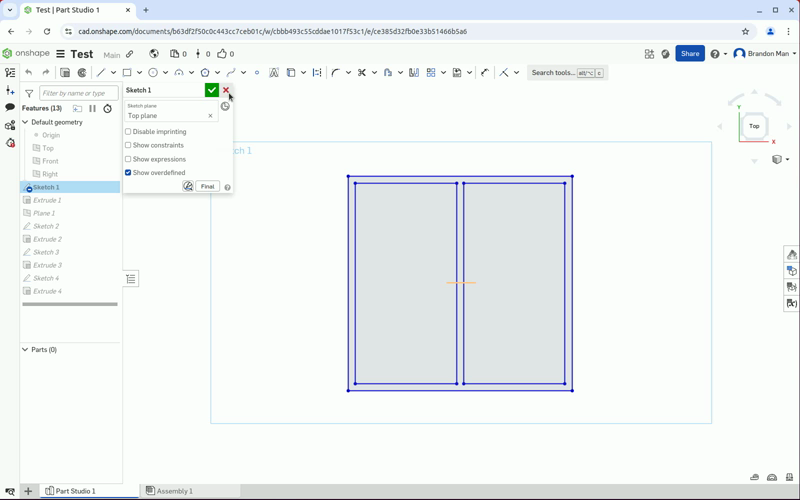
click(229, 92)
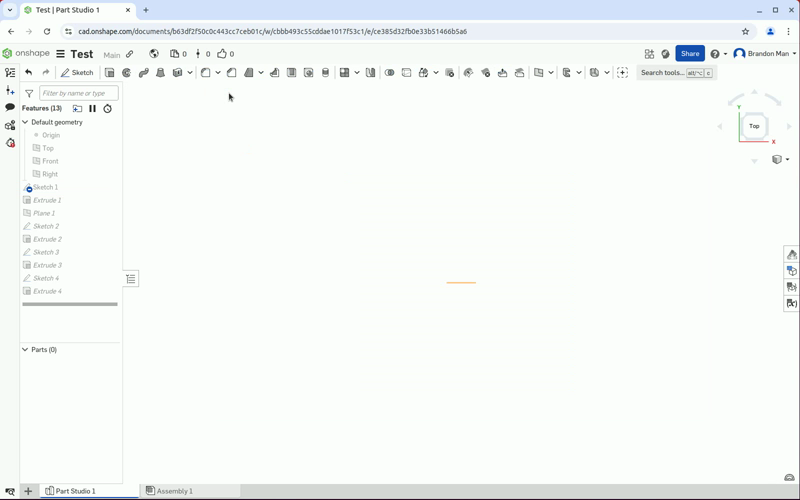
key(shift+s)
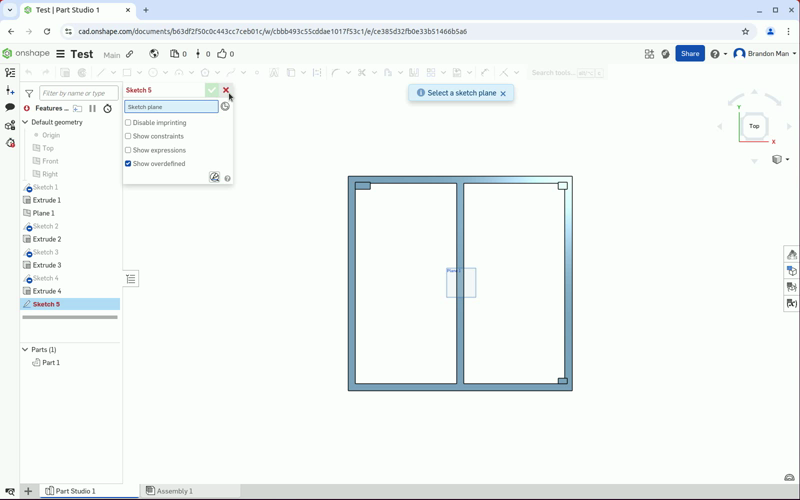
mouse_move(73, 215)
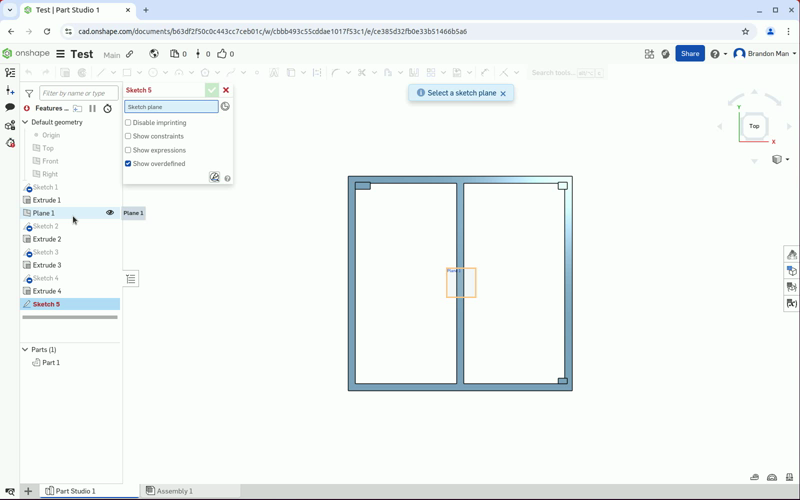
click(73, 215)
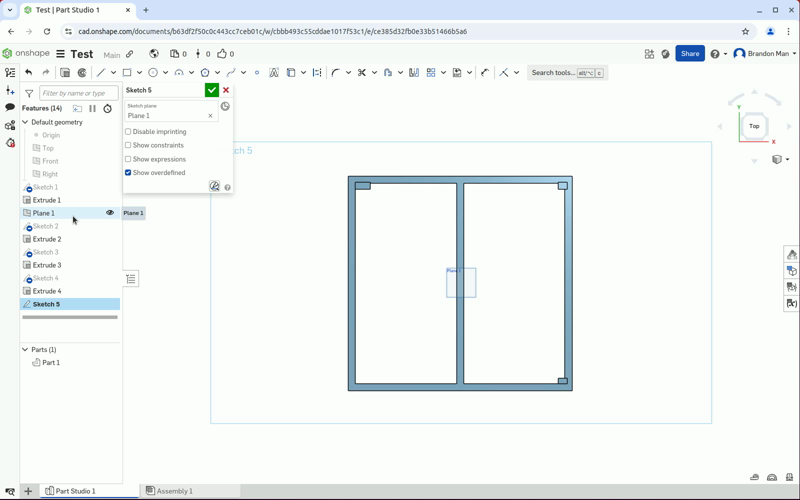
mouse_move(73, 352)
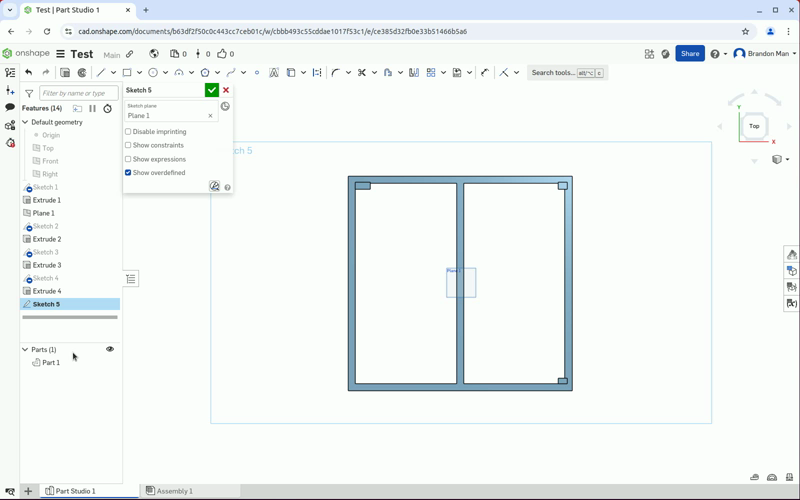
key(y)
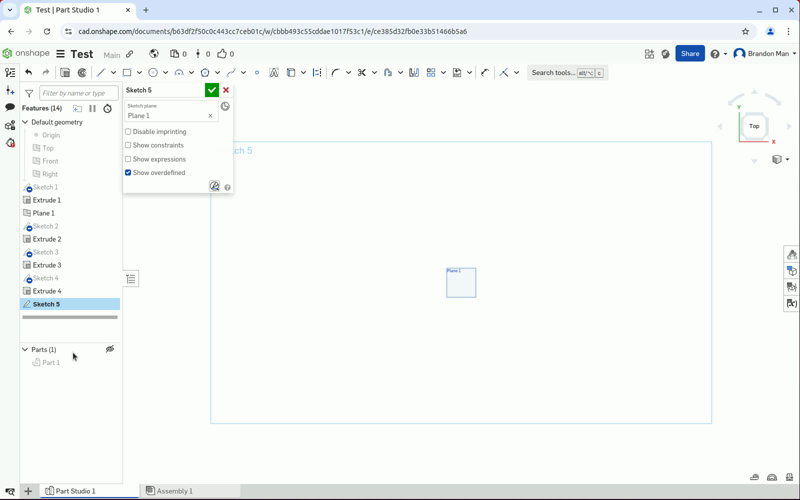
key(l)
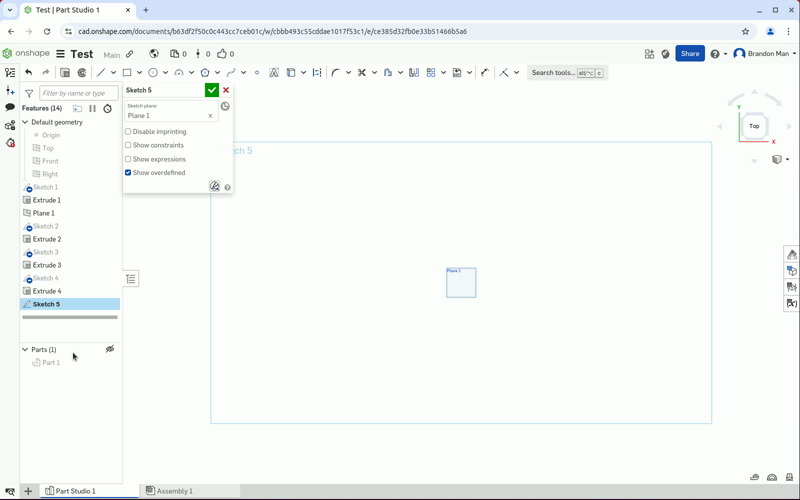
key_down(shift)
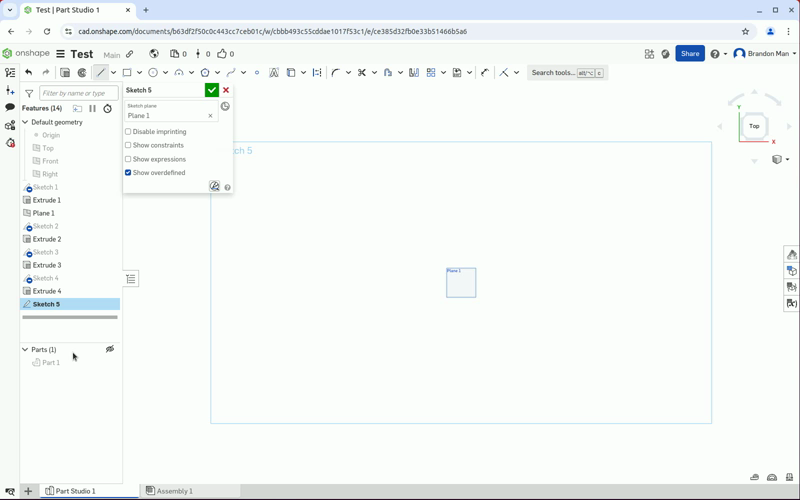
mouse_move(355, 383)
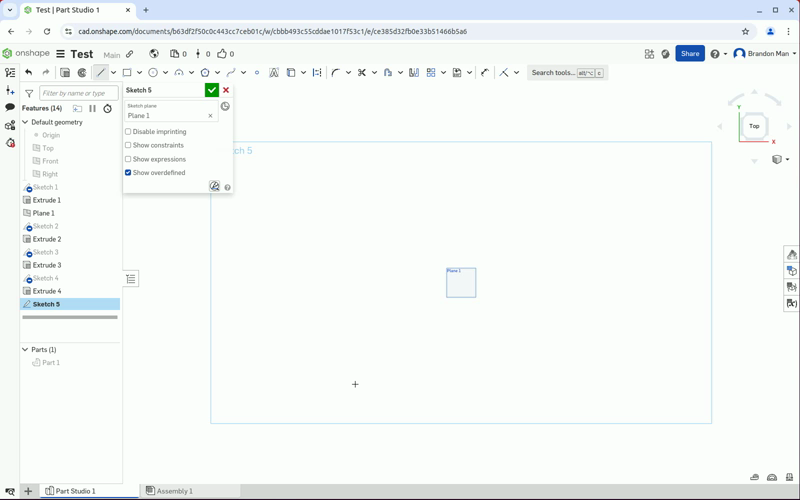
click(355, 383)
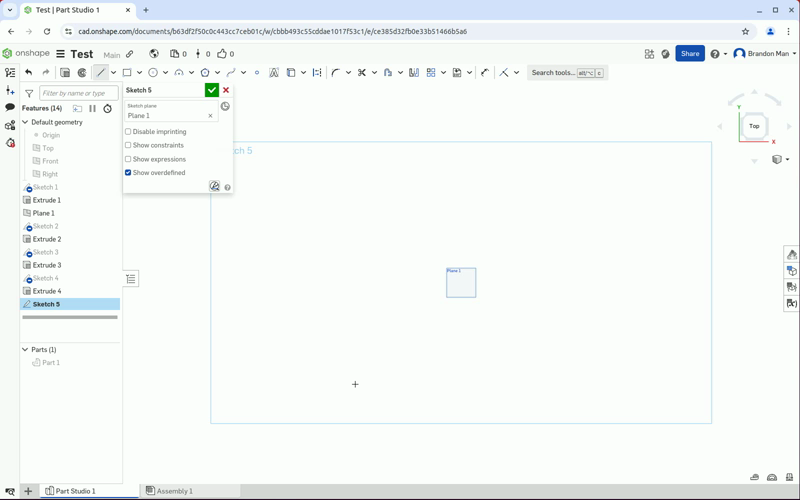
key_up(shift)
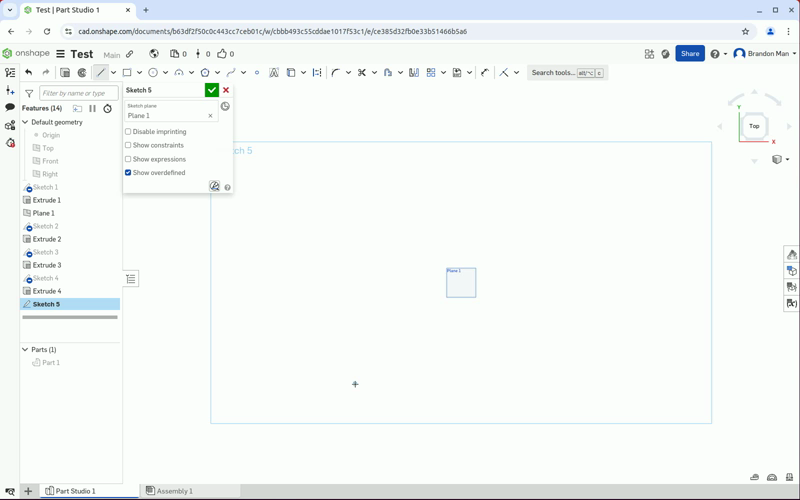
key_down(shift)
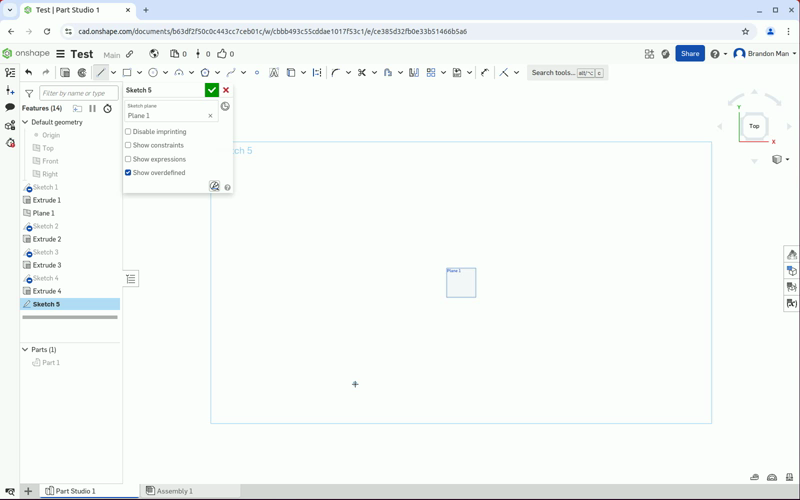
mouse_move(385, 383)
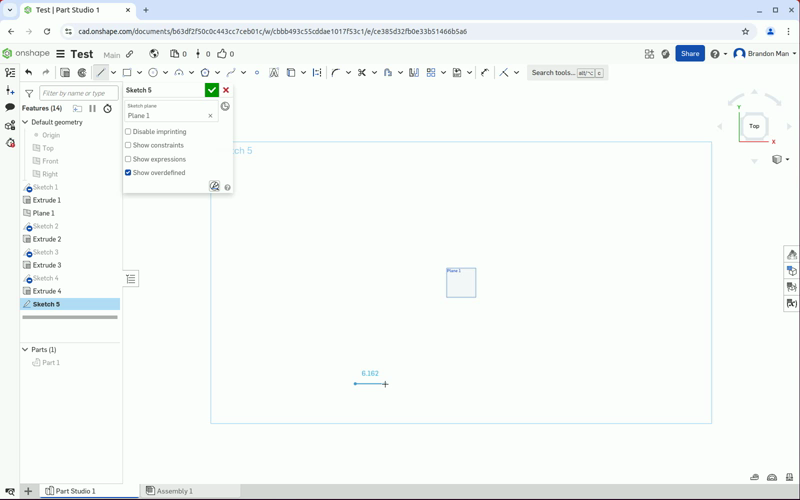
mouse_move(370, 383)
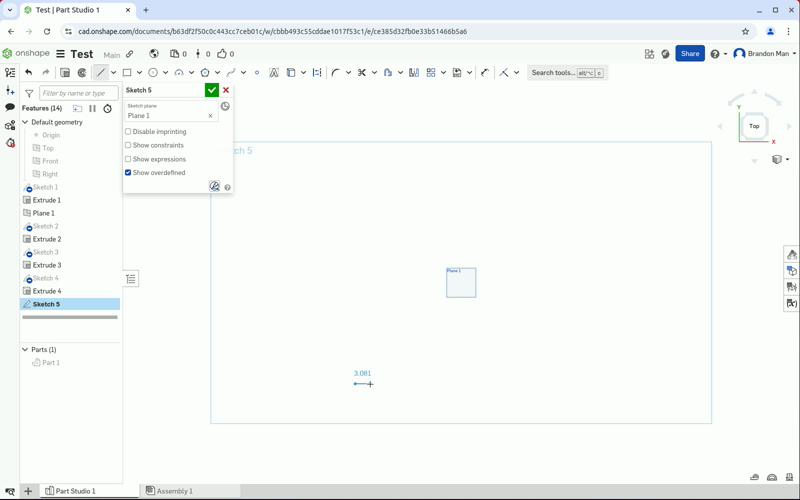
click(370, 383)
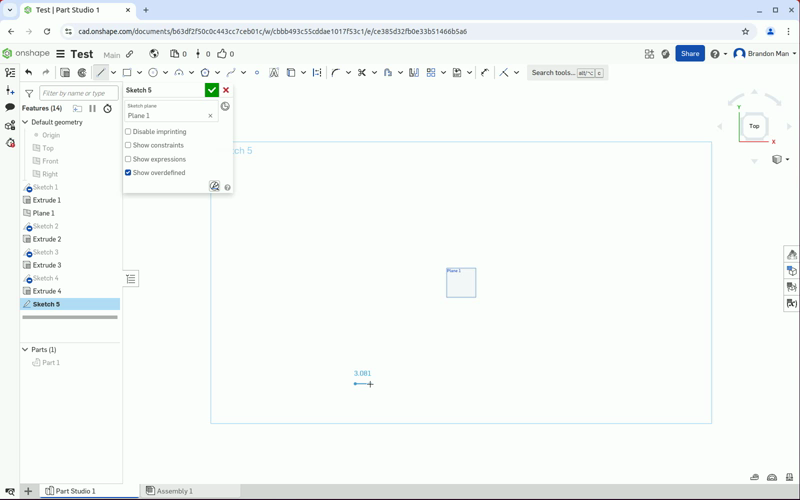
key_up(shift)
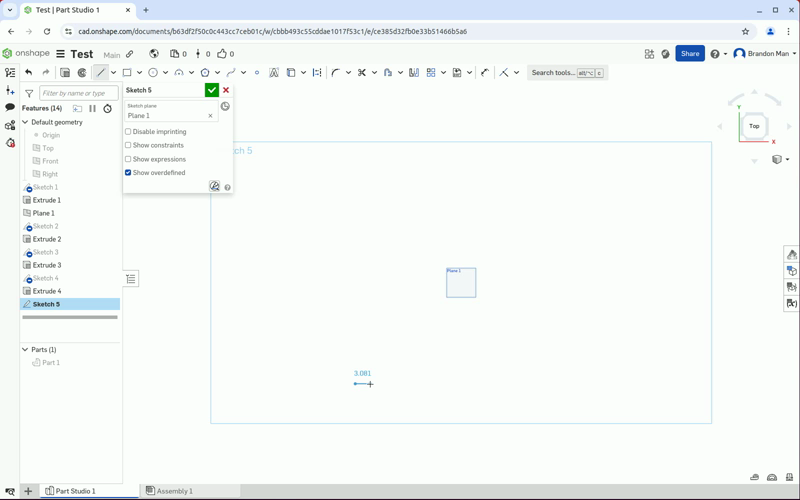
key_down(shift)
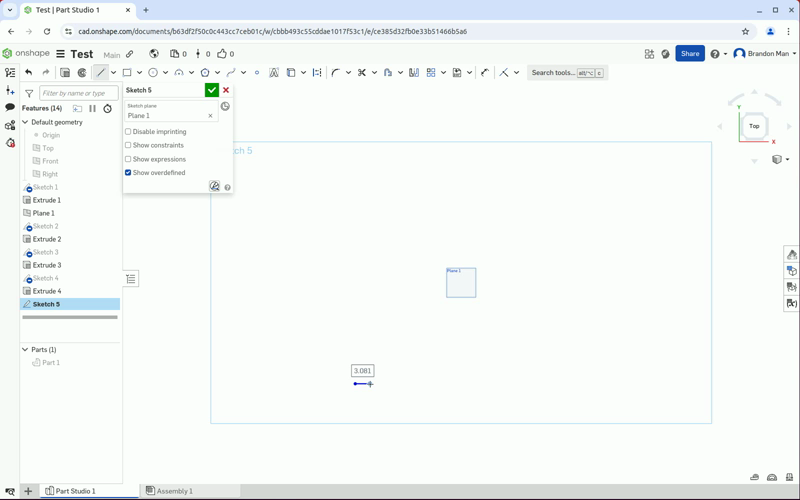
mouse_move(400, 383)
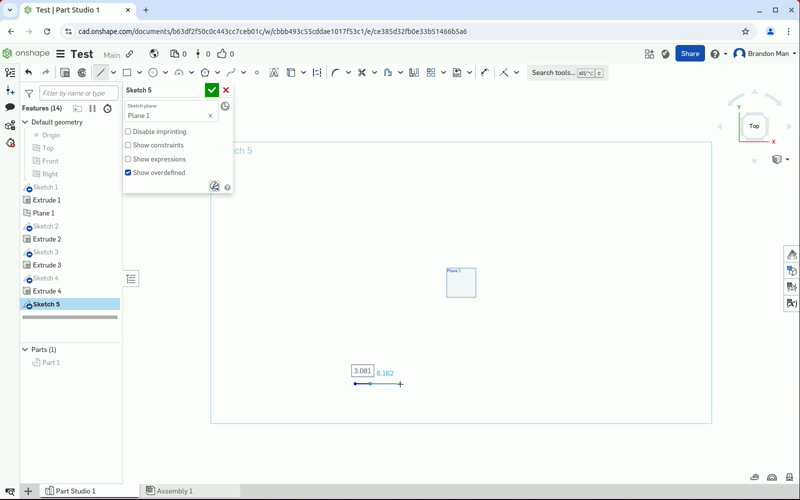
mouse_move(370, 378)
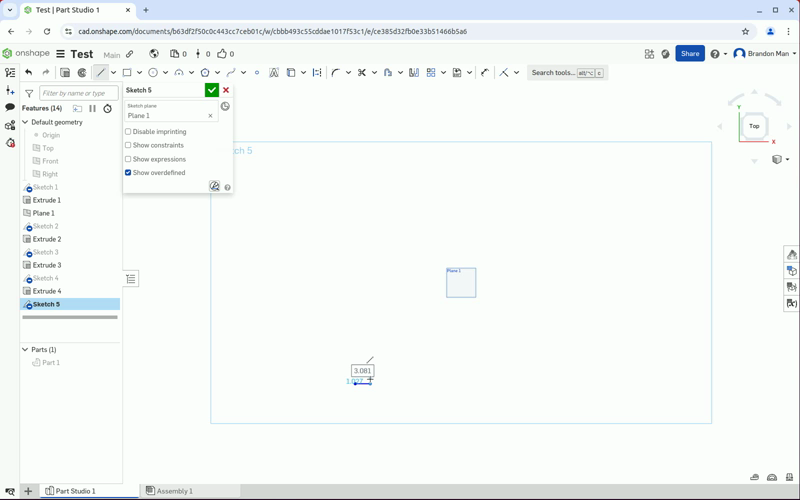
scroll(6)
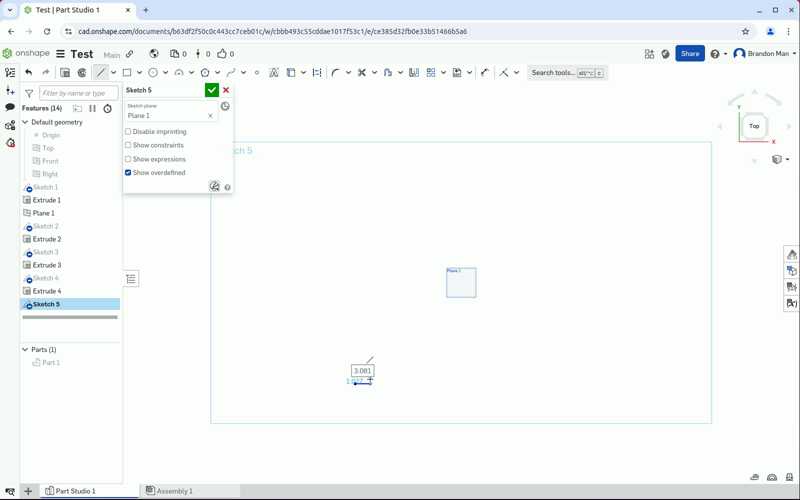
scroll(6)
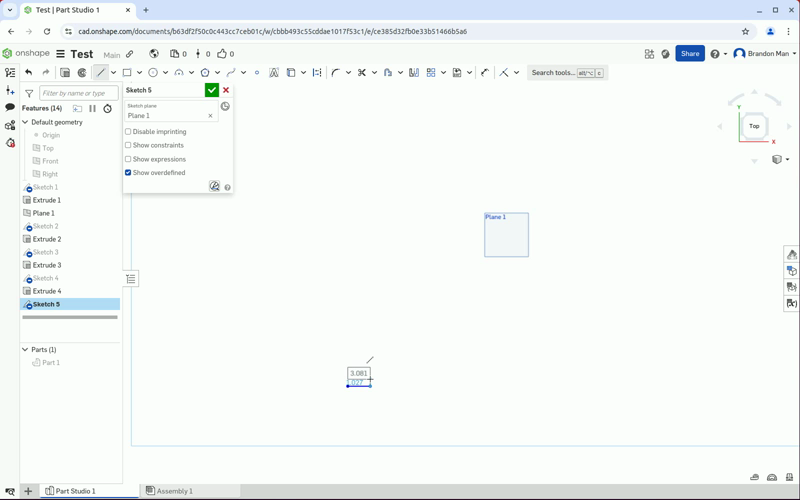
scroll(6)
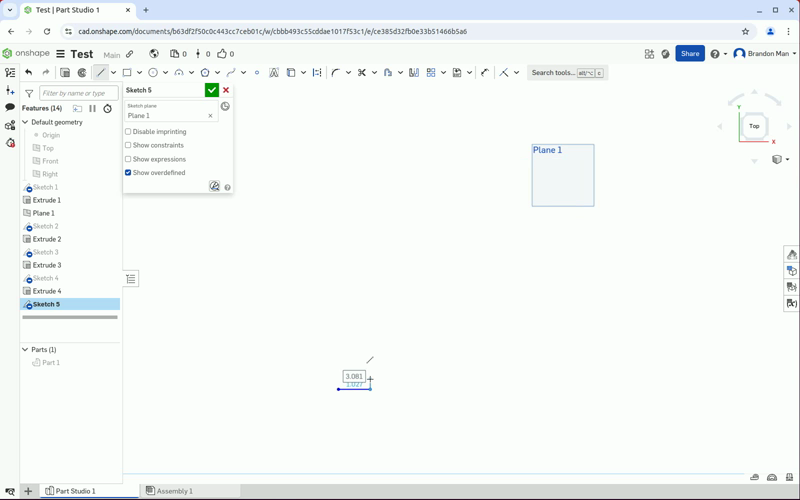
scroll(6)
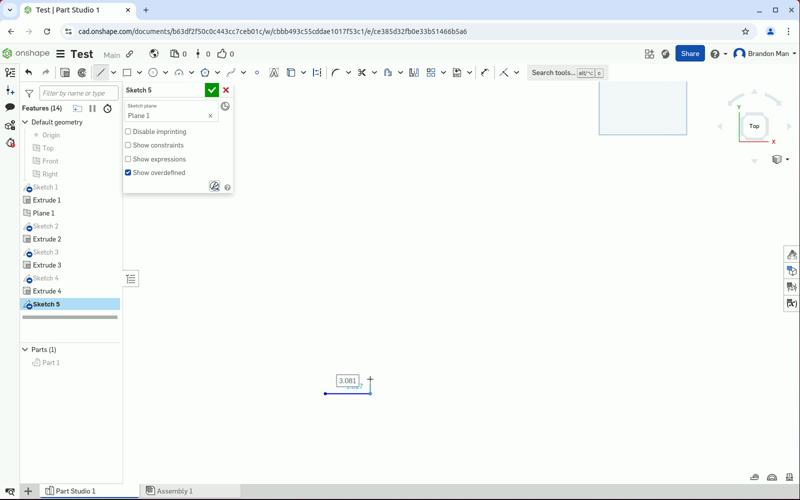
scroll(6)
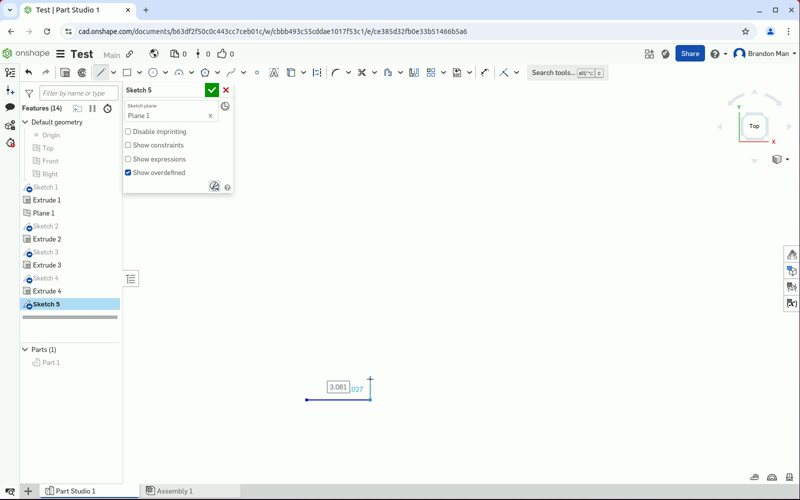
scroll(6)
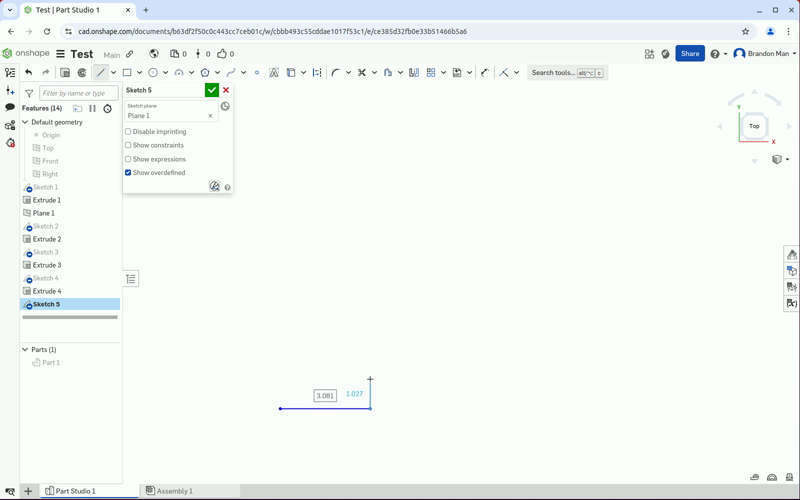
scroll(6)
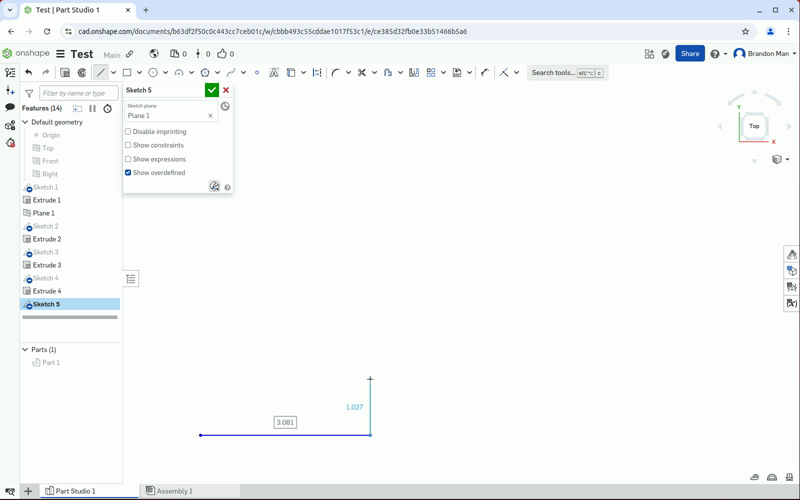
click(370, 378)
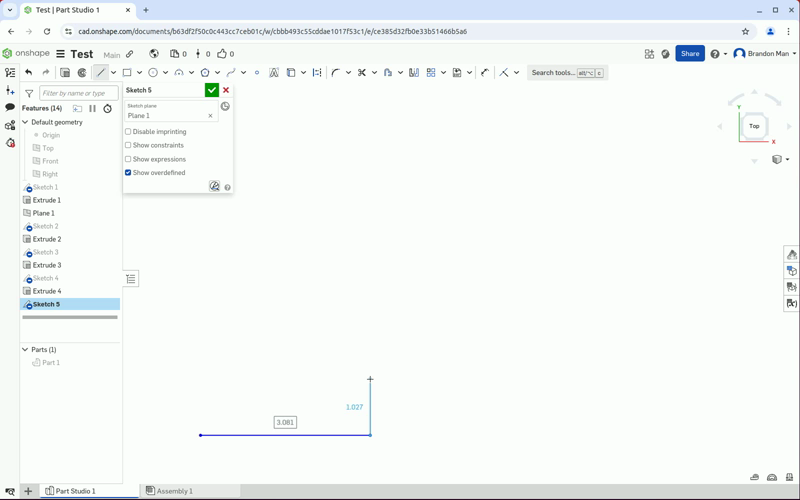
scroll(-6)
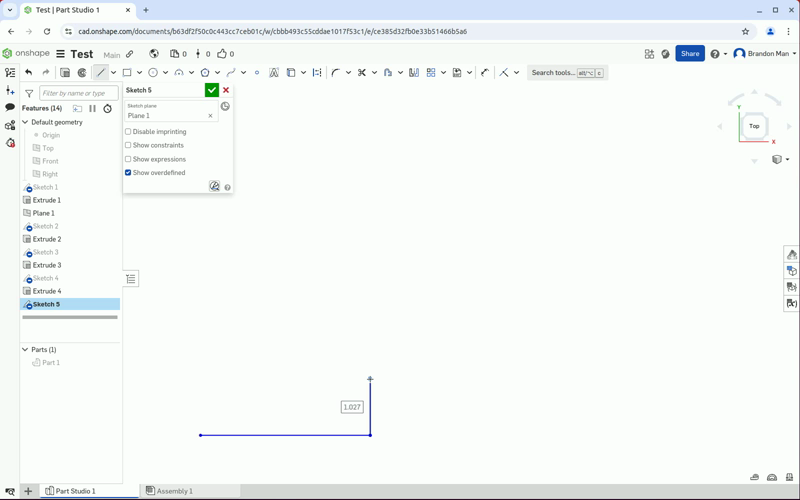
scroll(-6)
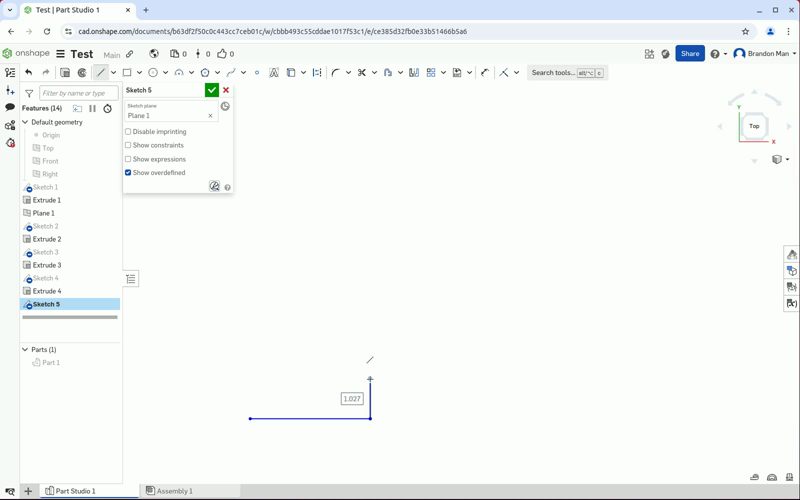
scroll(-6)
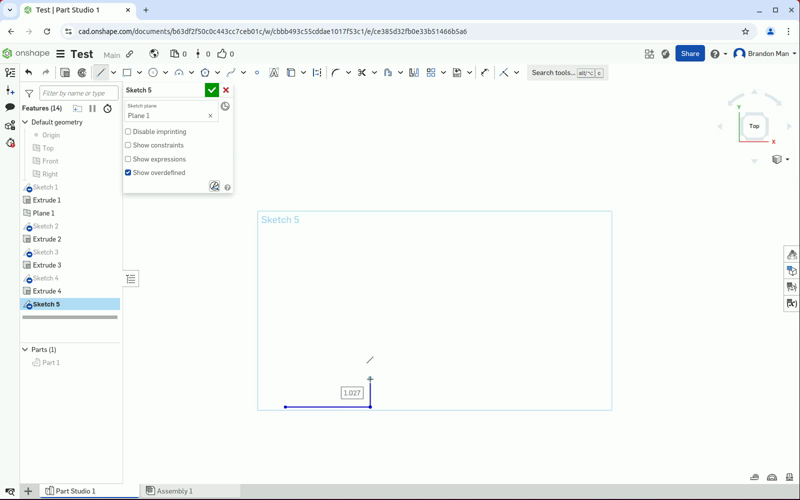
scroll(-6)
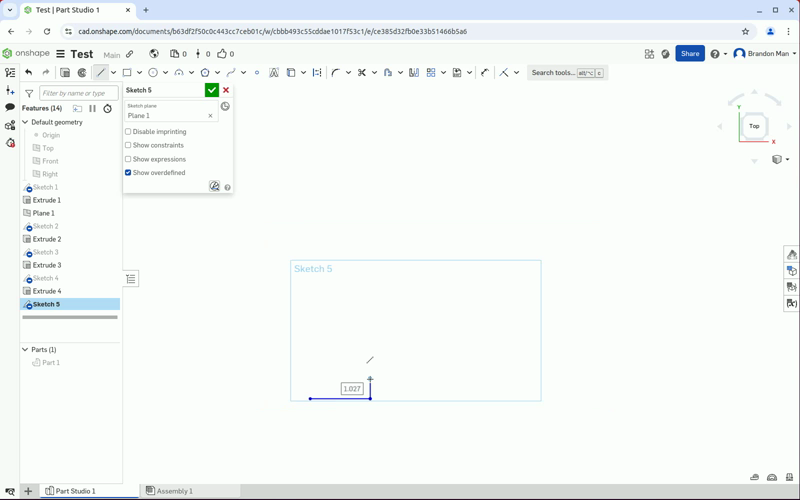
scroll(-6)
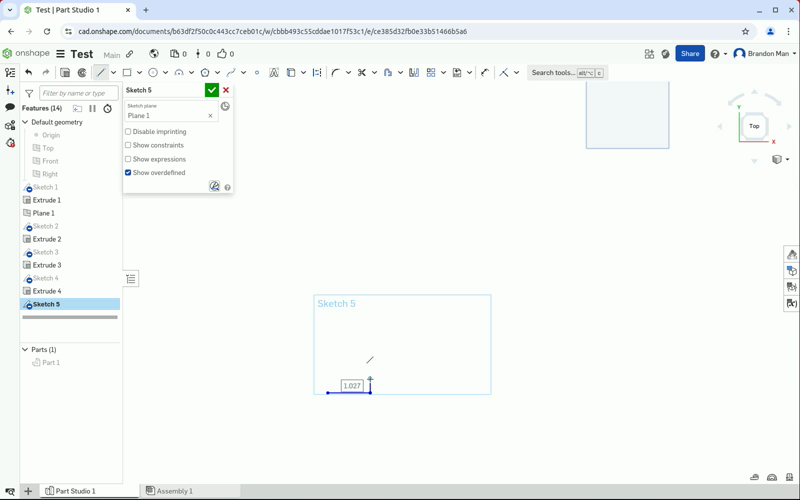
scroll(-6)
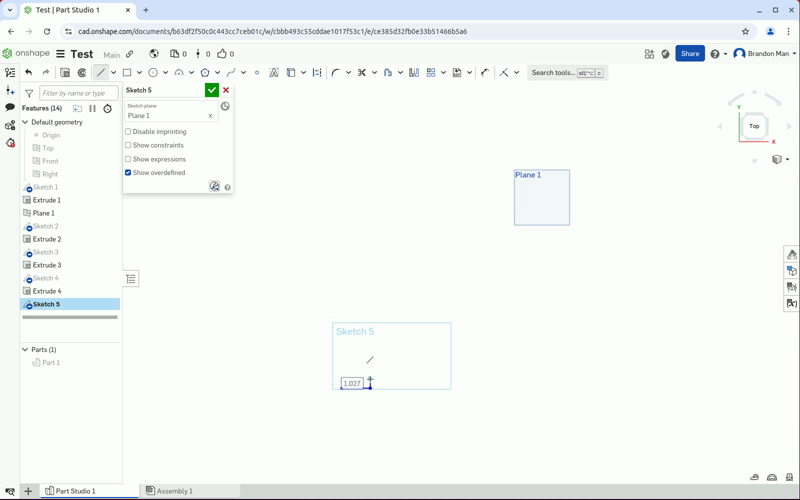
scroll(-6)
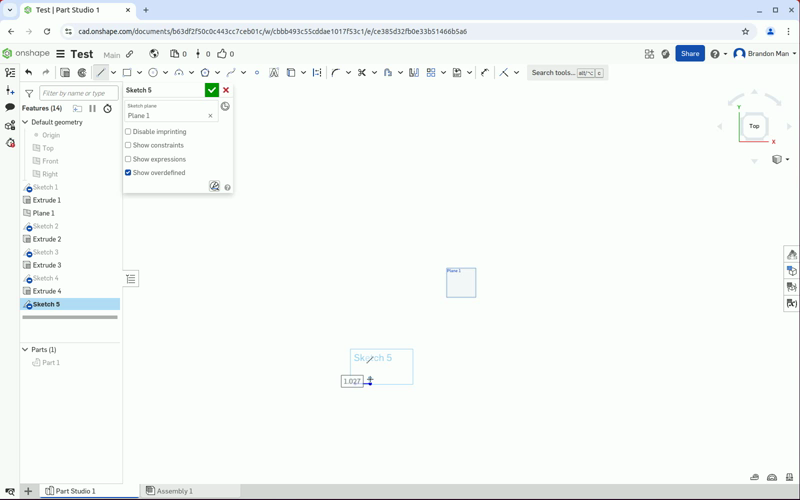
key_up(shift)
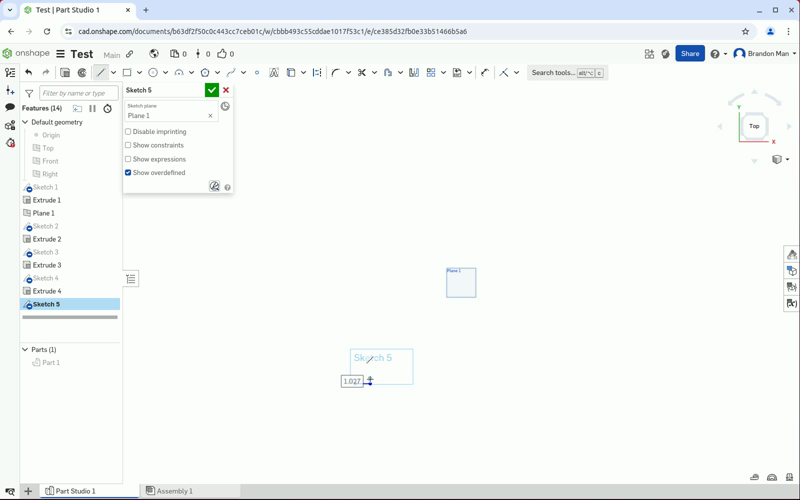
key_down(shift)
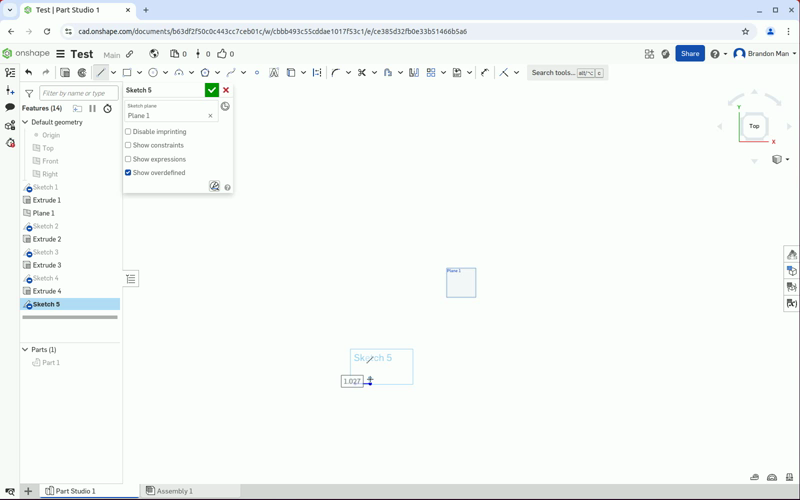
mouse_move(400, 378)
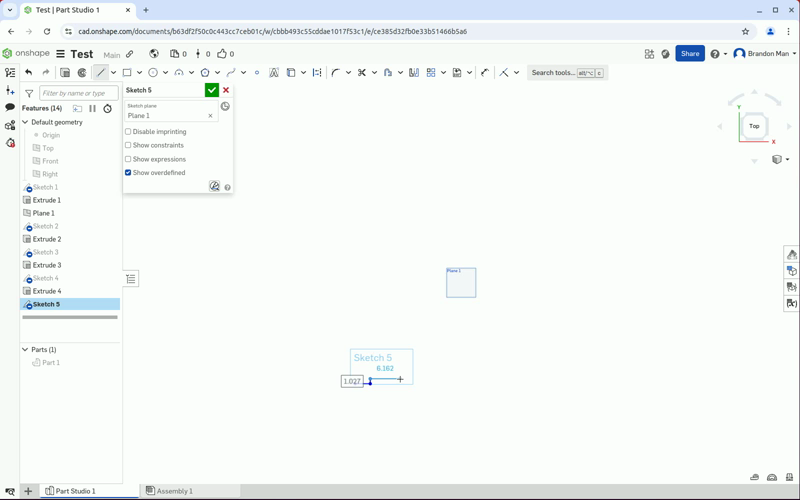
mouse_move(355, 378)
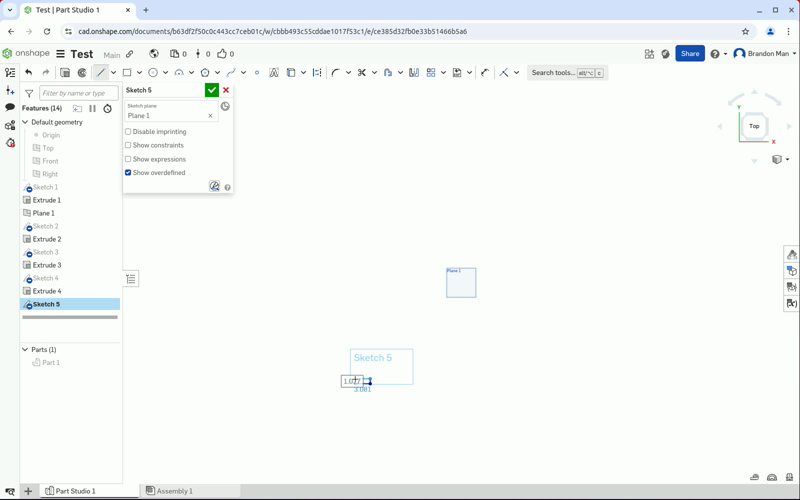
click(355, 378)
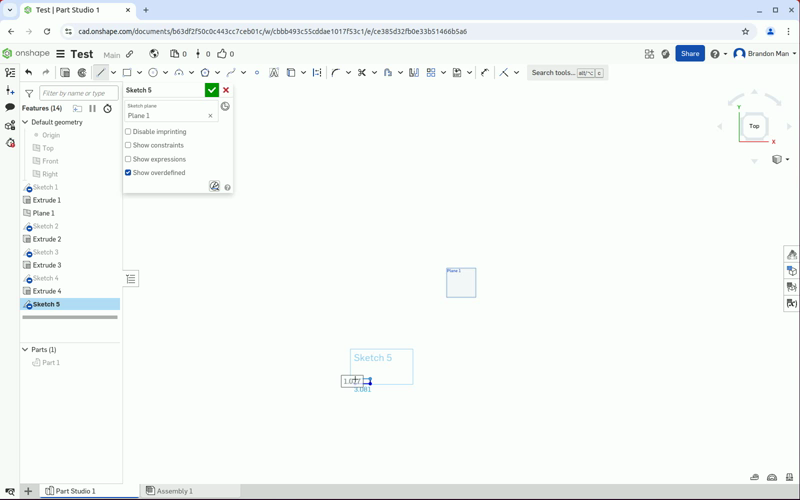
key_up(shift)
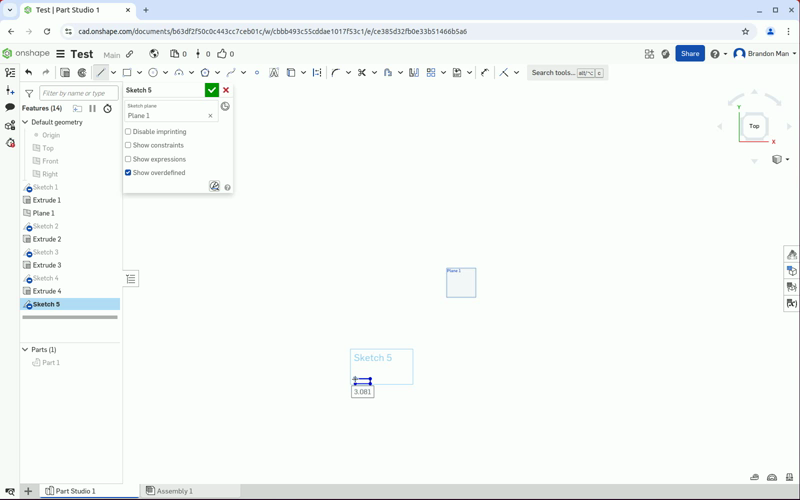
mouse_move(385, 378)
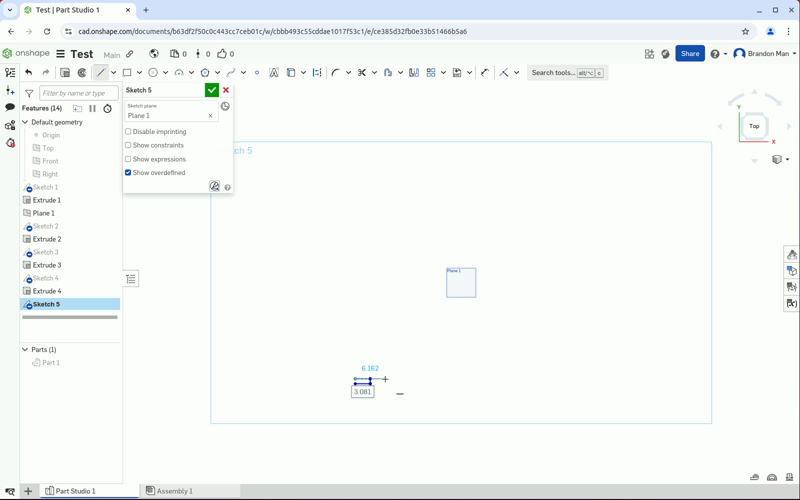
key_down(shift)
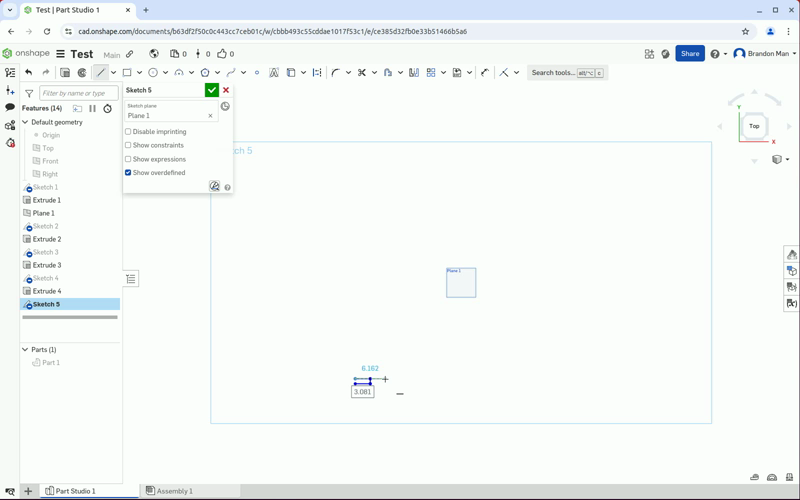
mouse_move(355, 383)
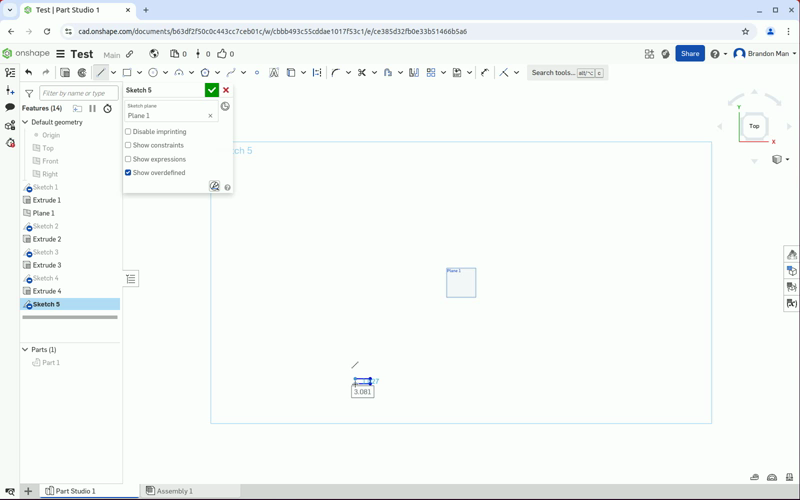
scroll(6)
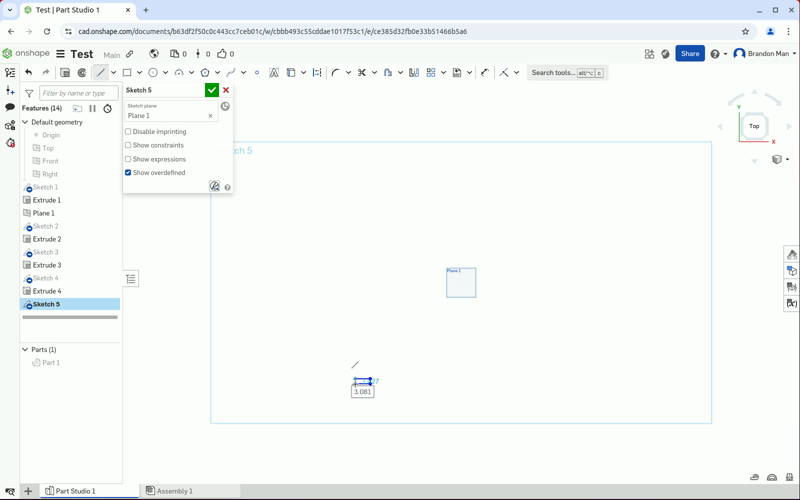
scroll(6)
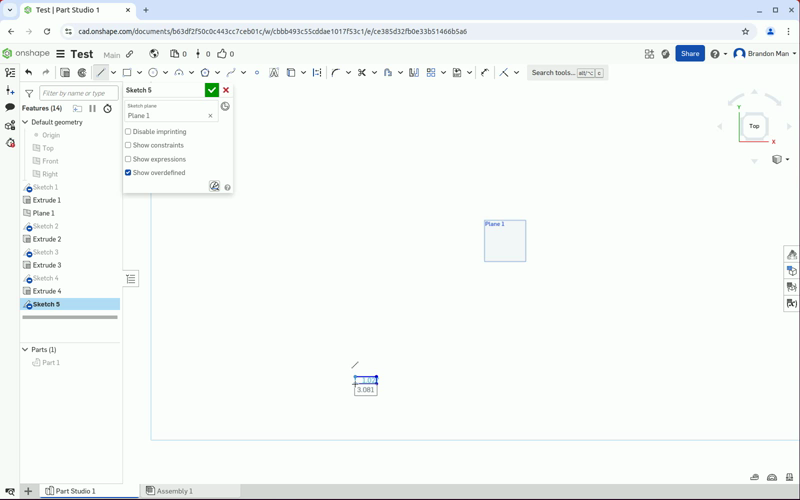
scroll(6)
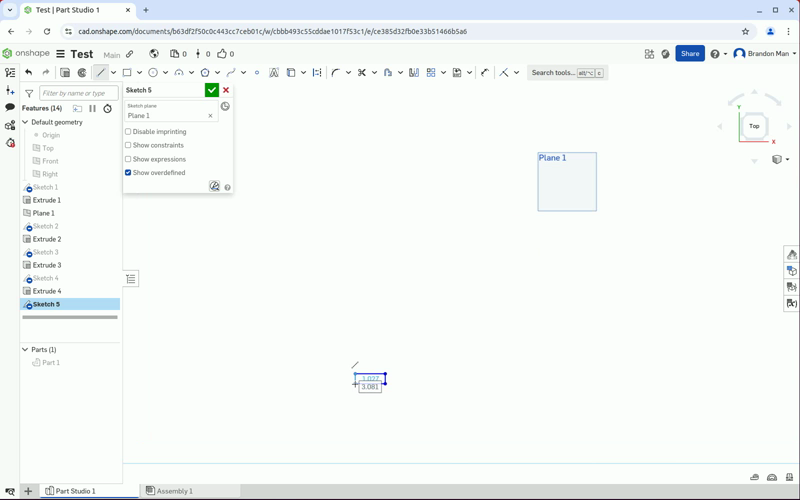
scroll(6)
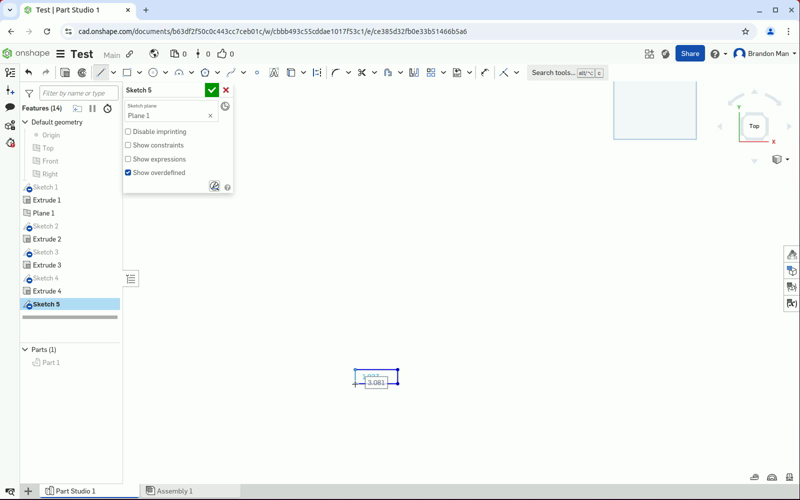
scroll(6)
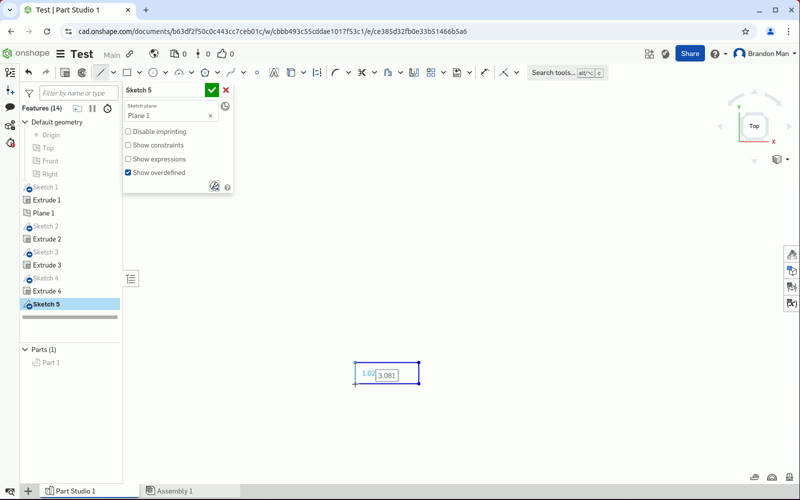
scroll(6)
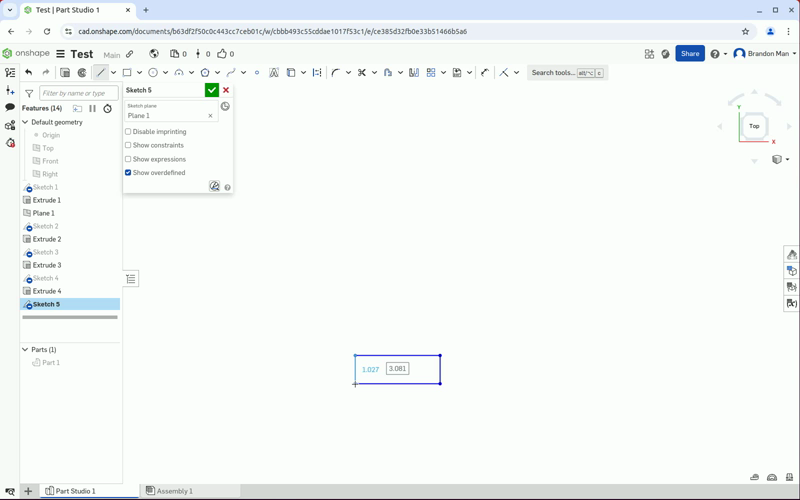
scroll(6)
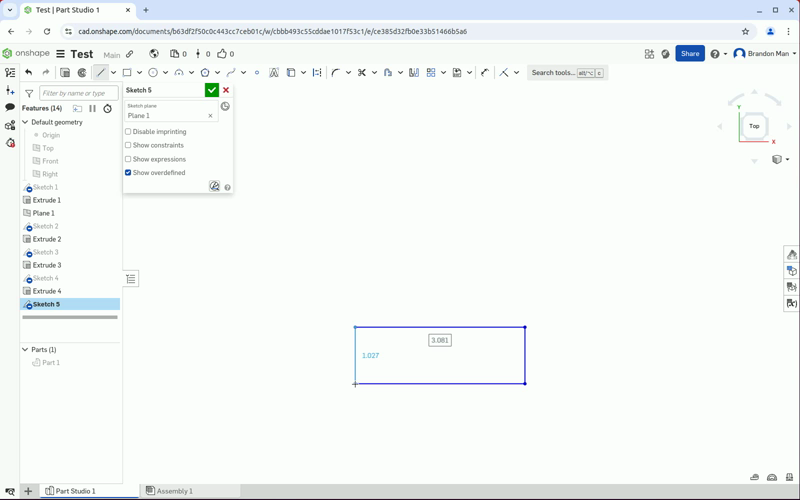
key_up(shift)
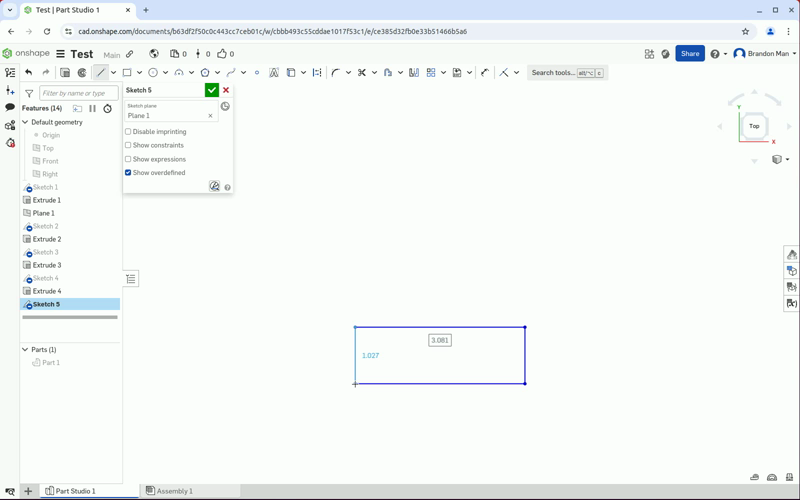
click(355, 383)
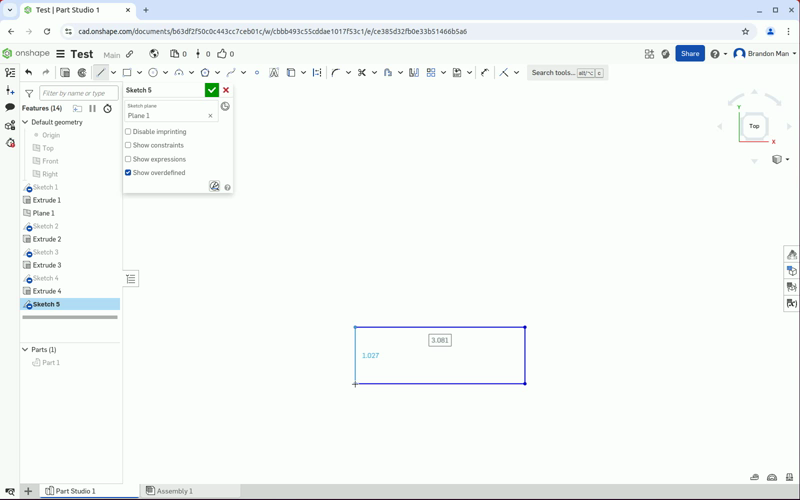
scroll(-6)
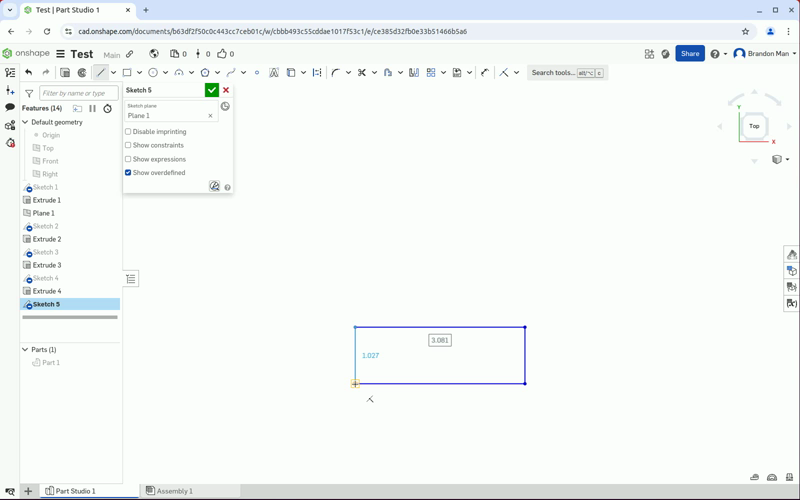
scroll(-6)
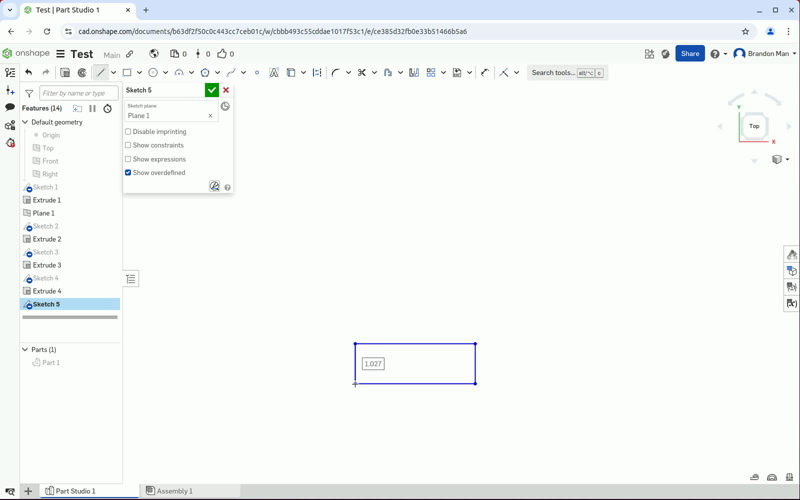
scroll(-6)
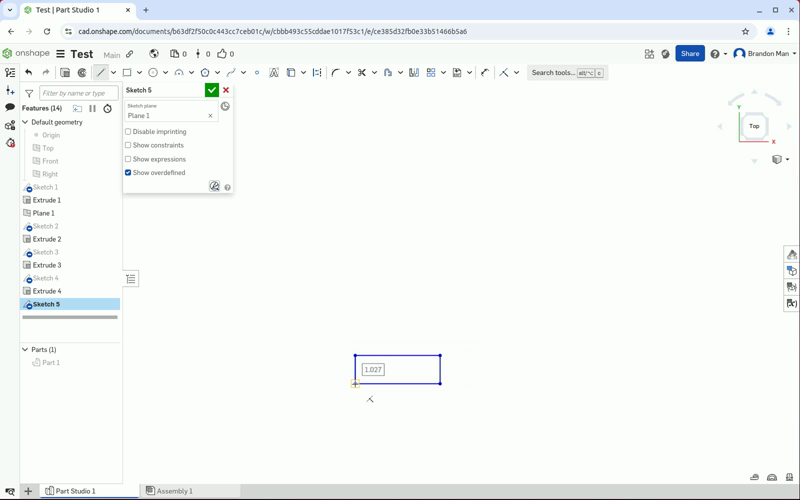
scroll(-6)
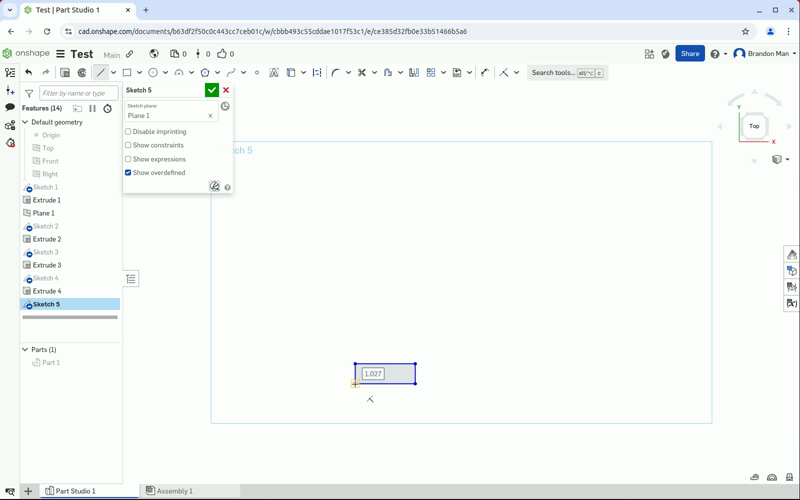
scroll(-6)
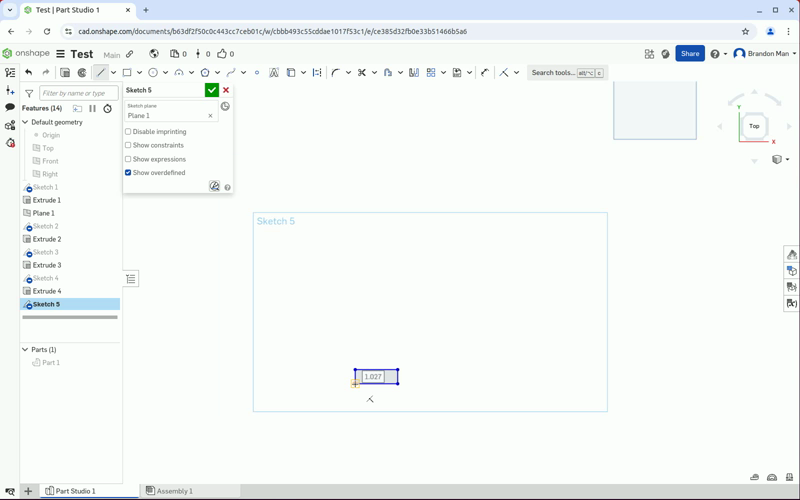
scroll(-6)
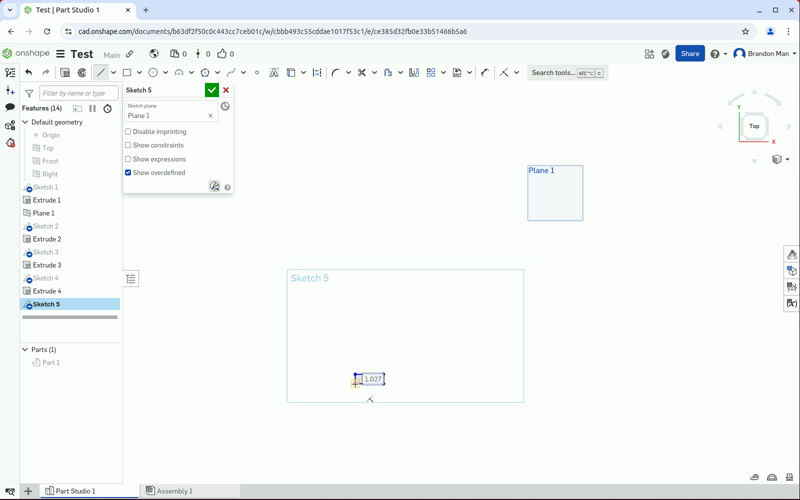
scroll(-6)
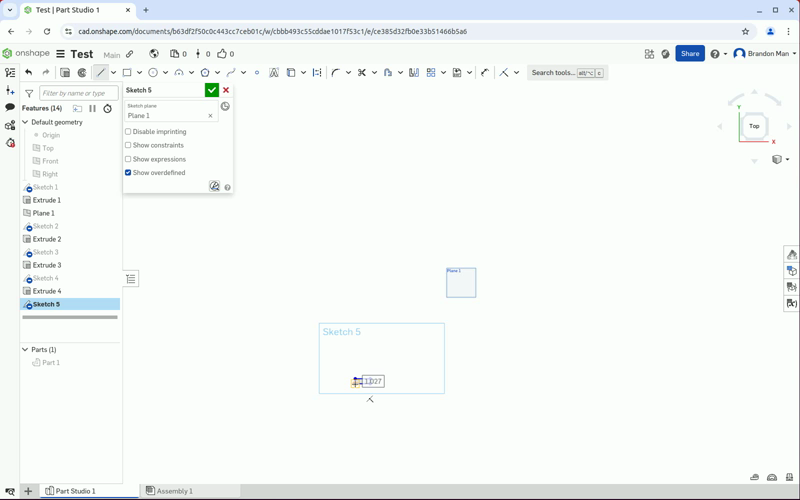
key(esc)
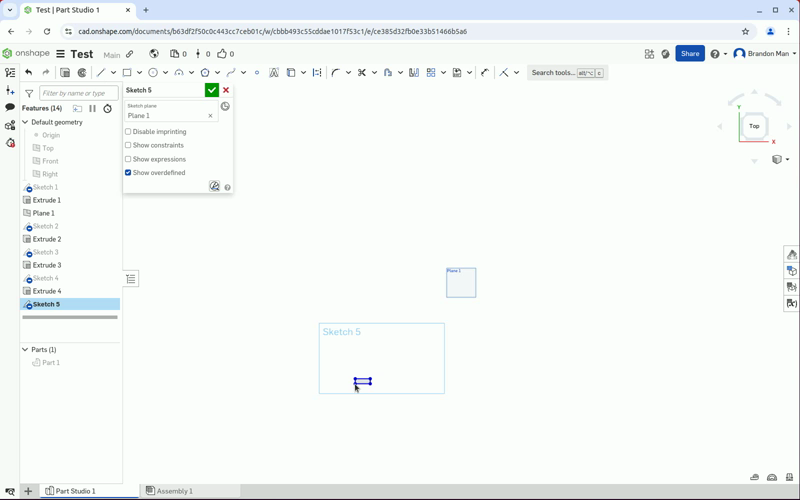
mouse_move(368, 378)
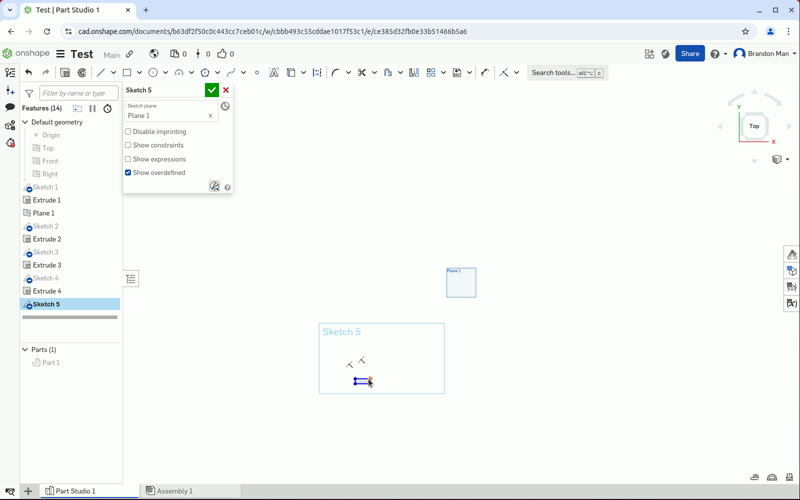
scroll(6)
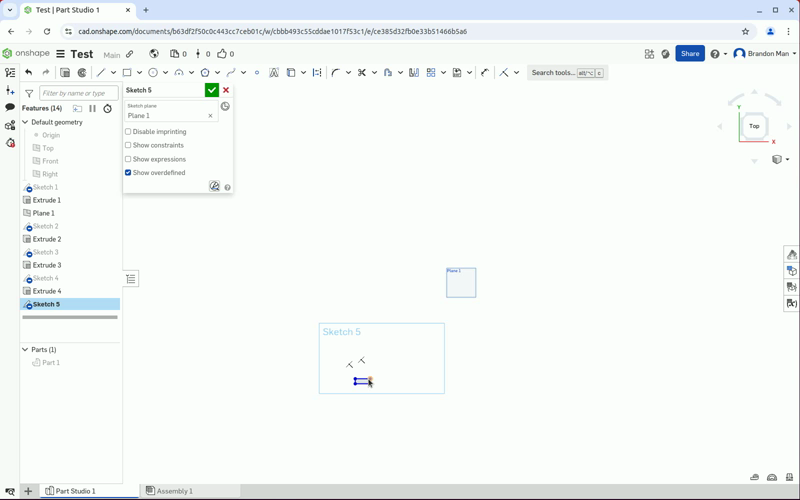
scroll(6)
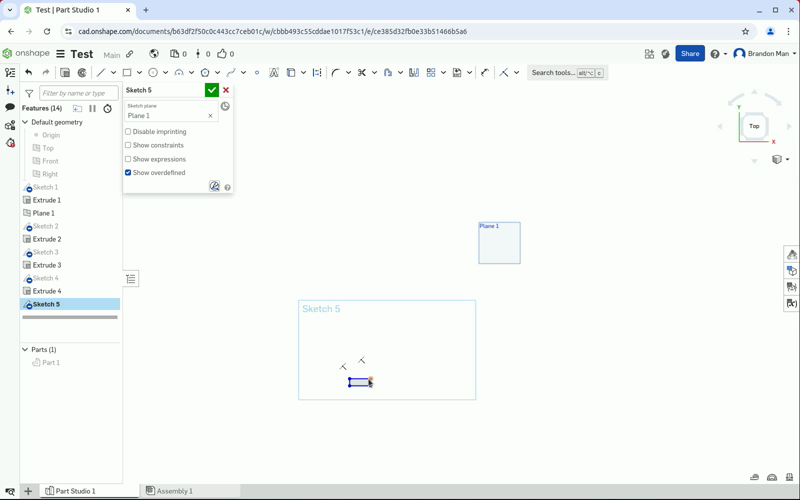
scroll(6)
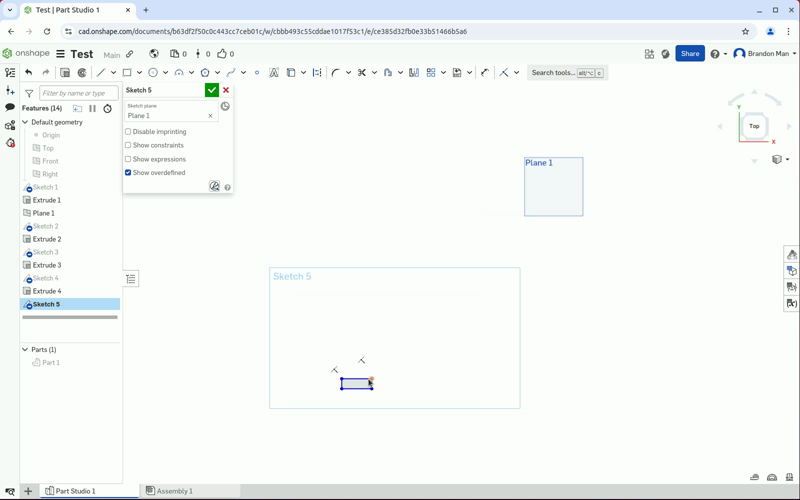
scroll(6)
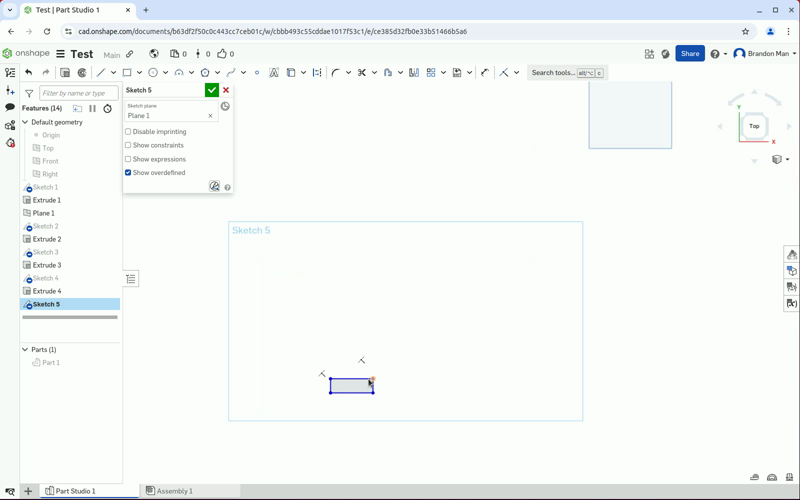
scroll(6)
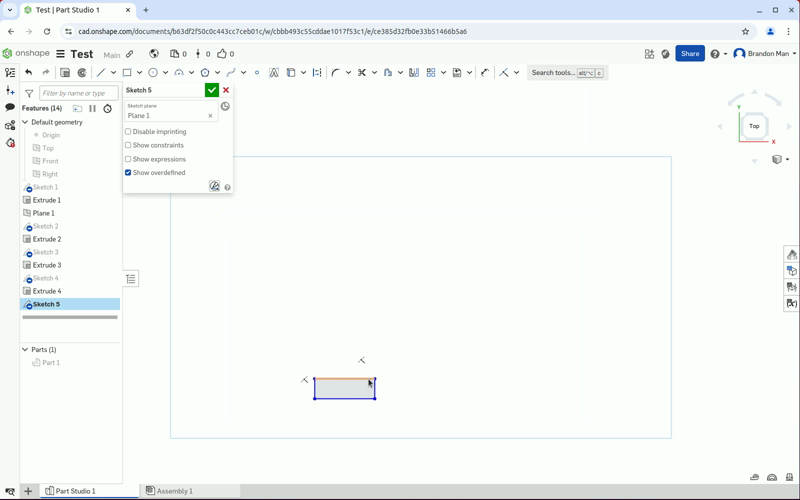
scroll(6)
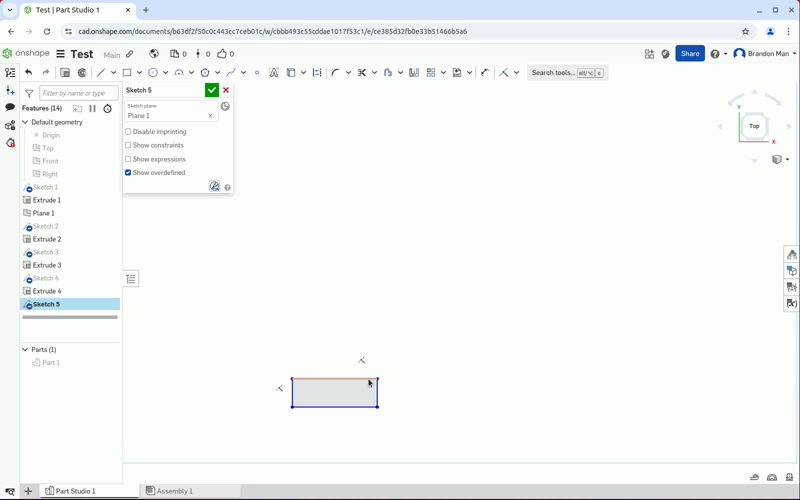
scroll(6)
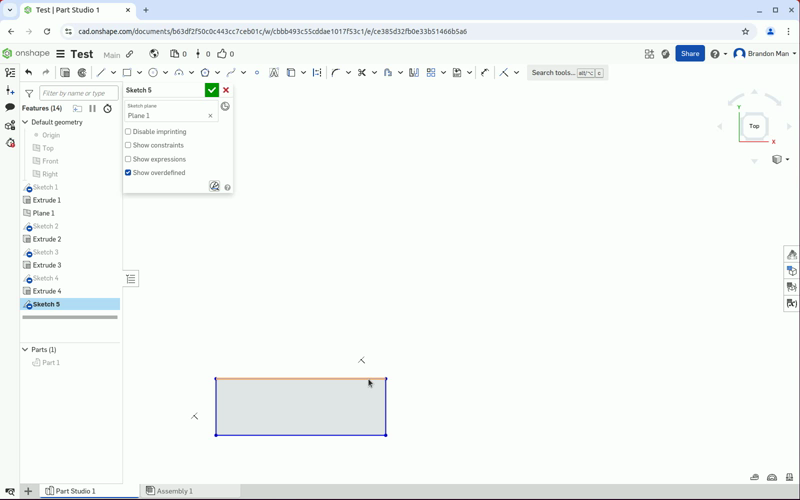
click(368, 378)
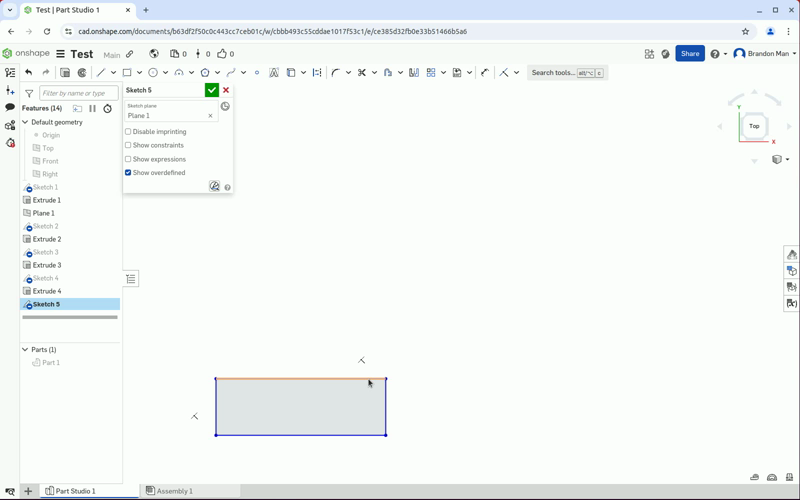
scroll(-6)
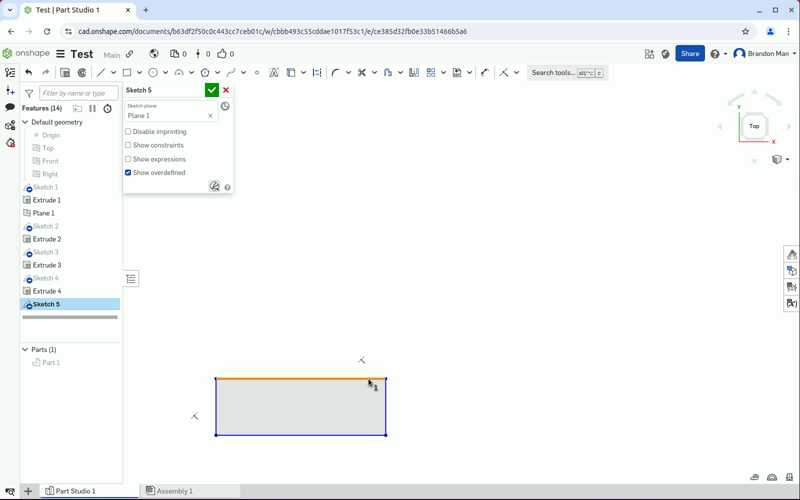
scroll(-6)
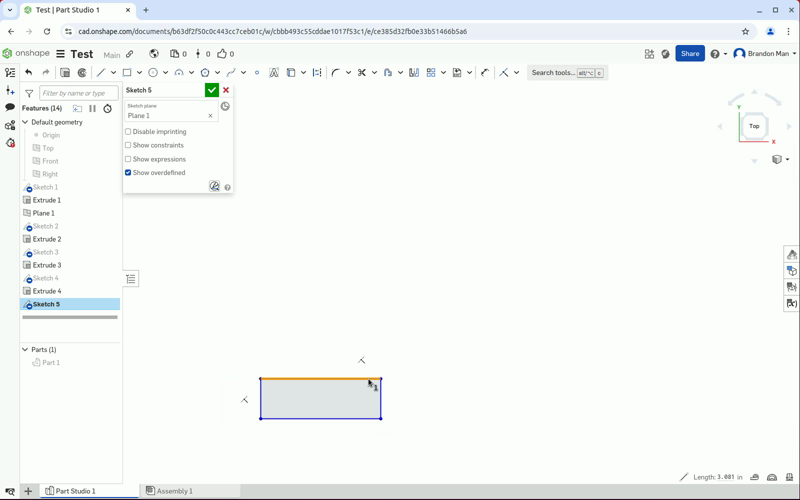
scroll(-6)
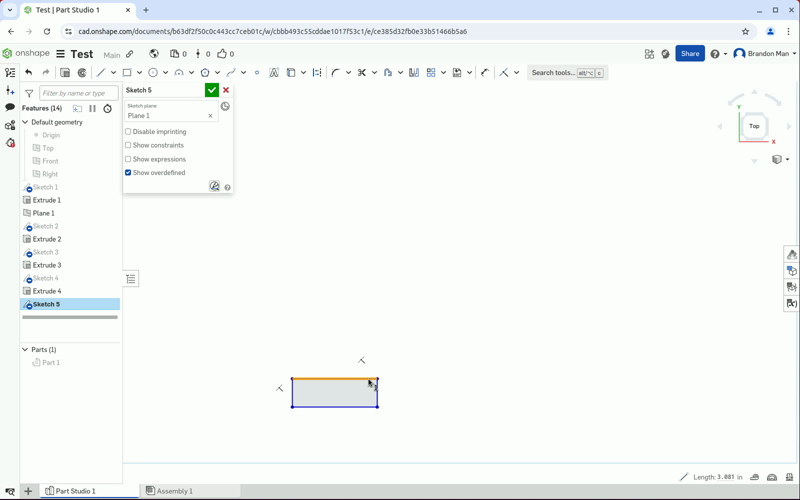
scroll(-6)
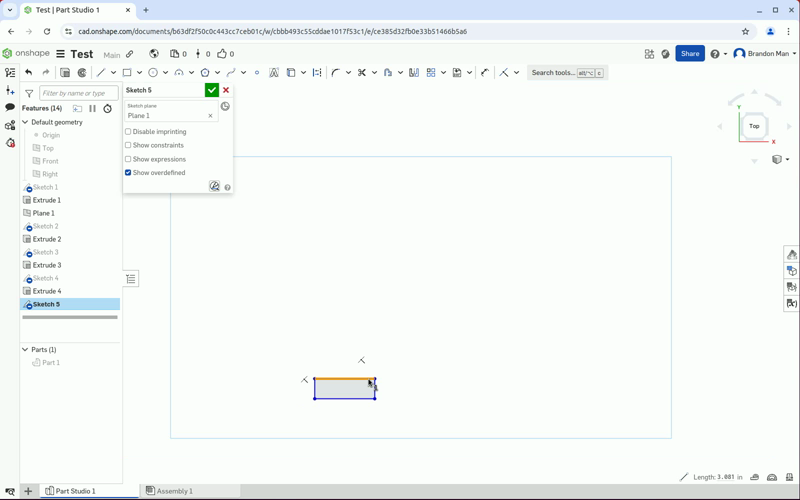
scroll(-6)
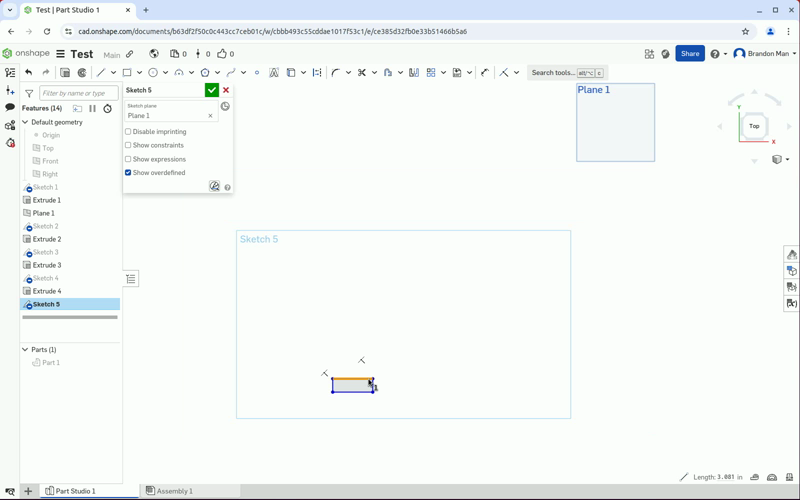
scroll(-6)
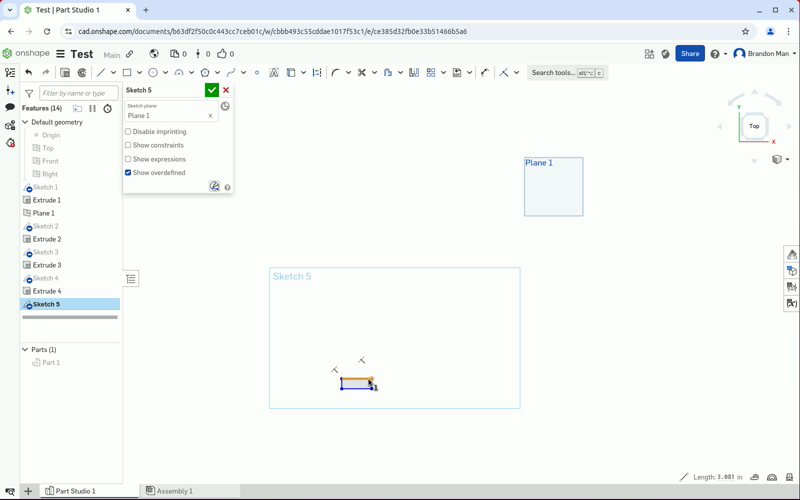
scroll(-6)
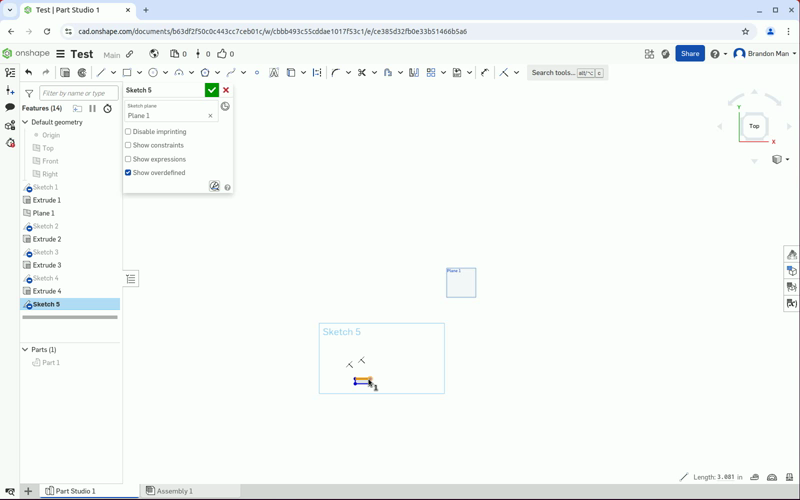
mouse_move(73, 352)
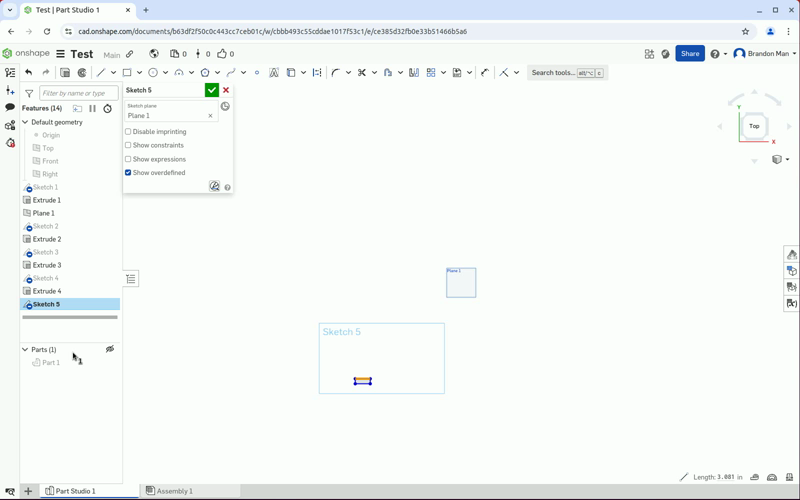
key(shift+y)
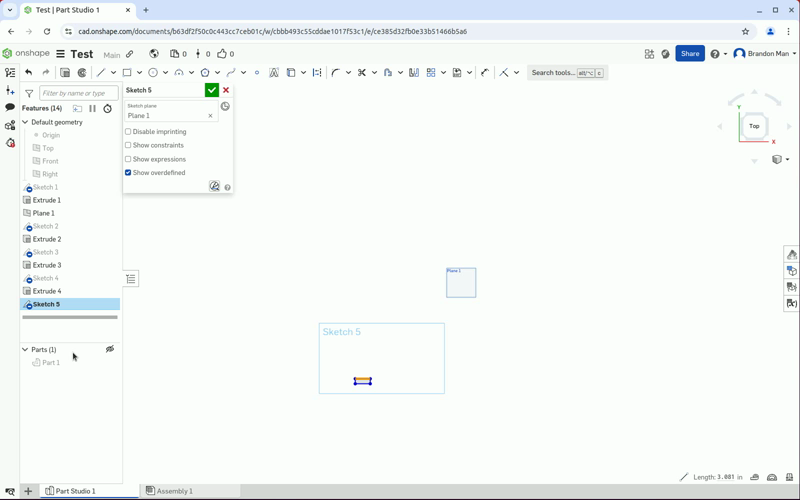
key(shift+e)
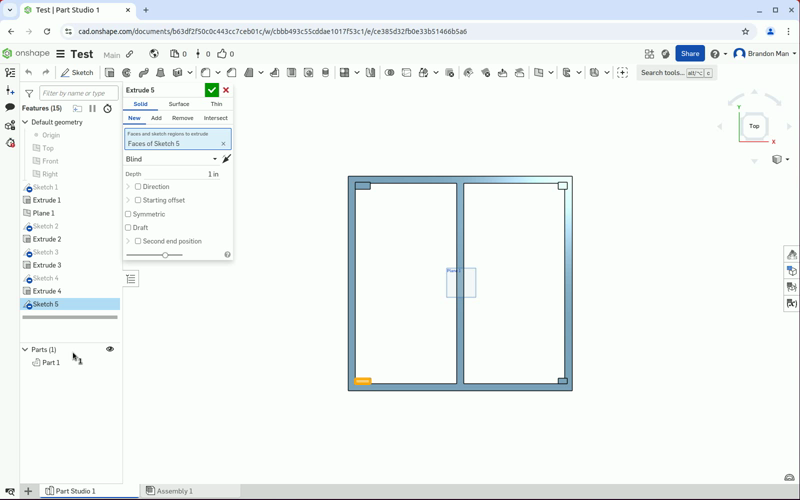
mouse_move(143, 106)
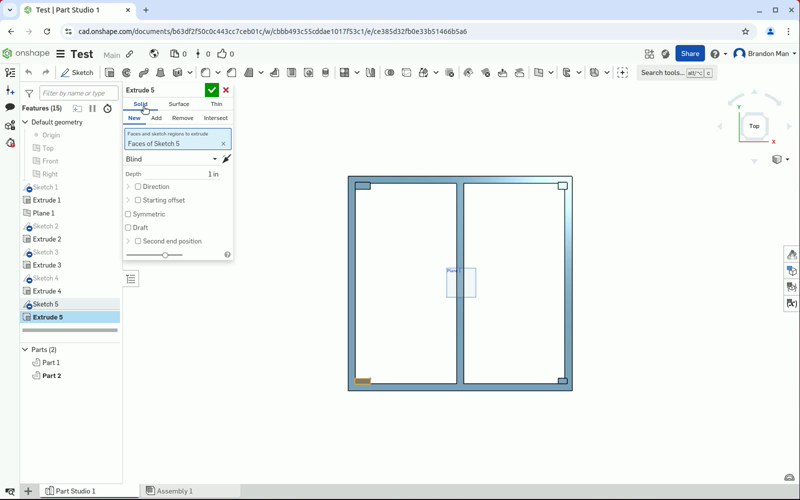
click(143, 106)
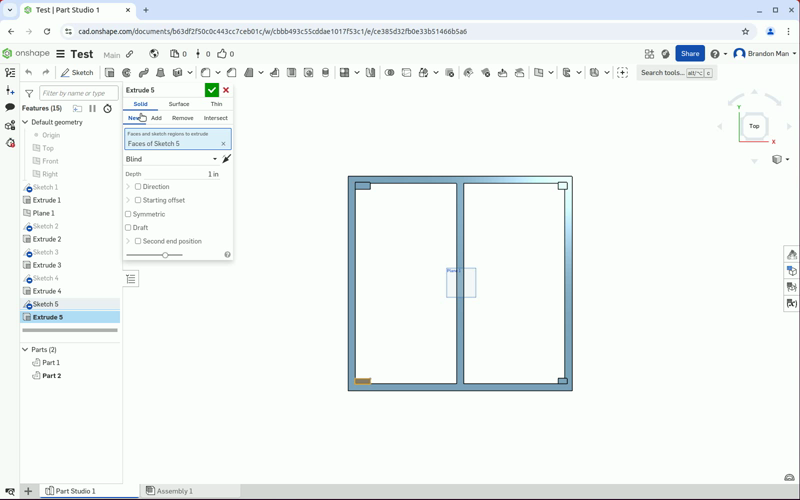
mouse_move(137, 120)
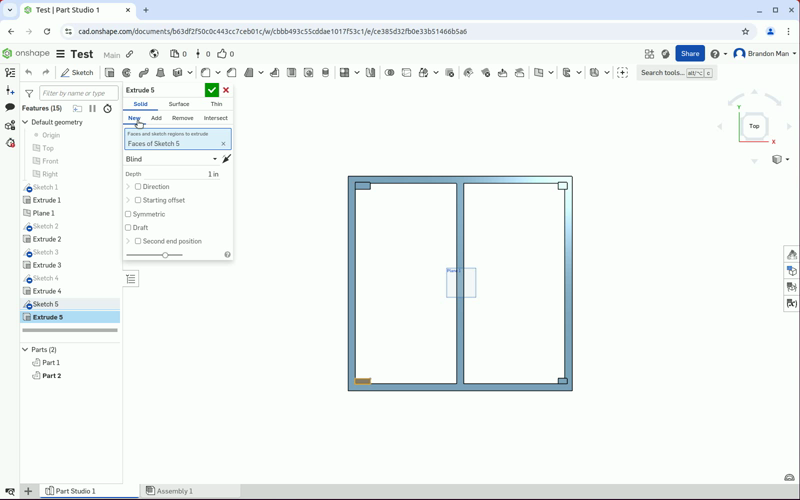
click(137, 120)
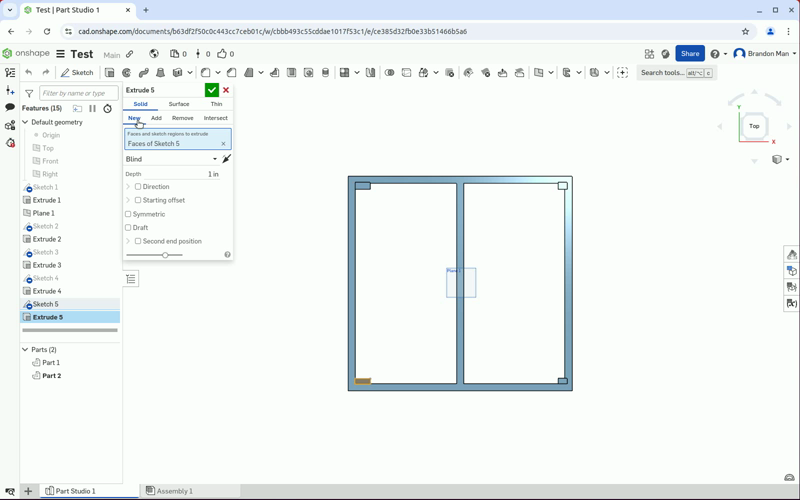
key(tab, 4)
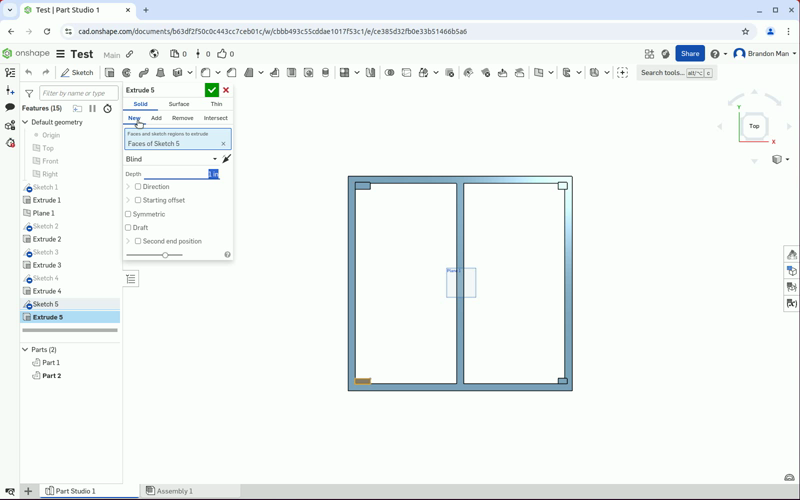
text(-0.241)
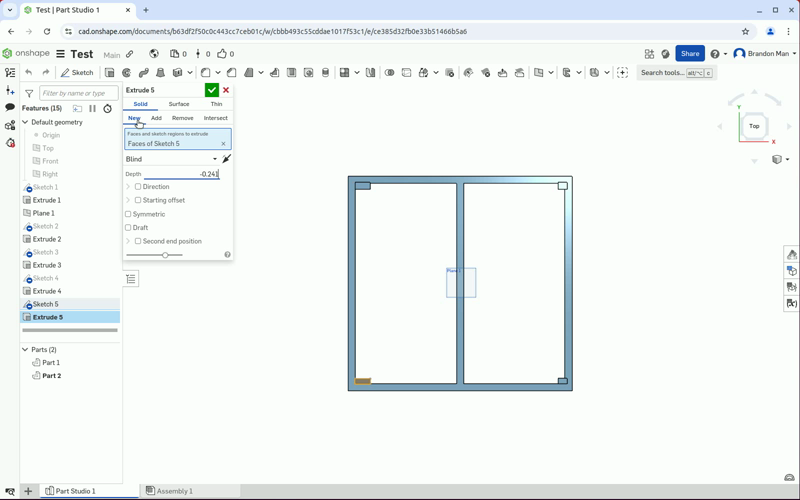
key(enter)
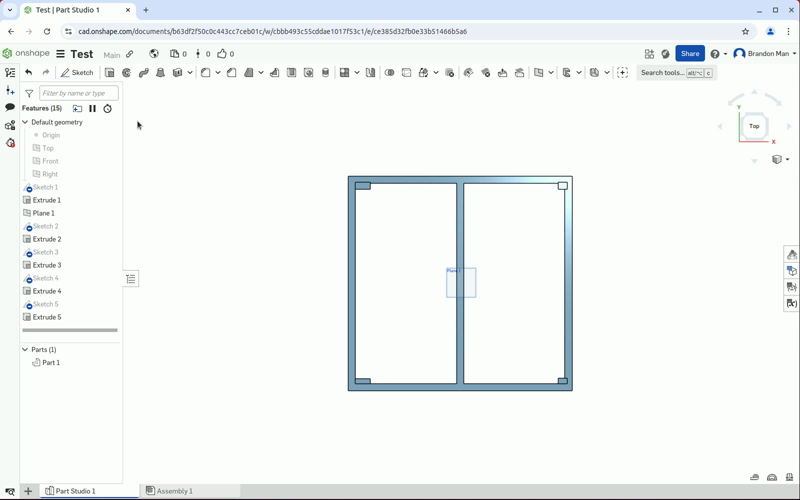
key(shift+h)
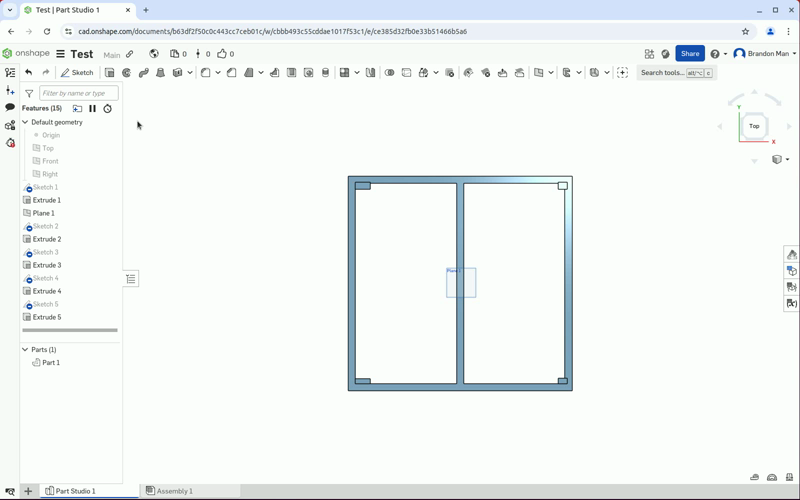
key(shift+h)
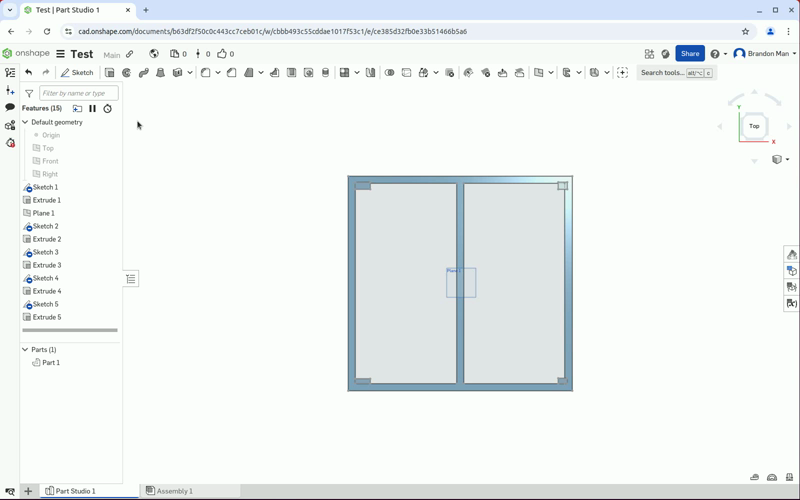
key(shift+7)
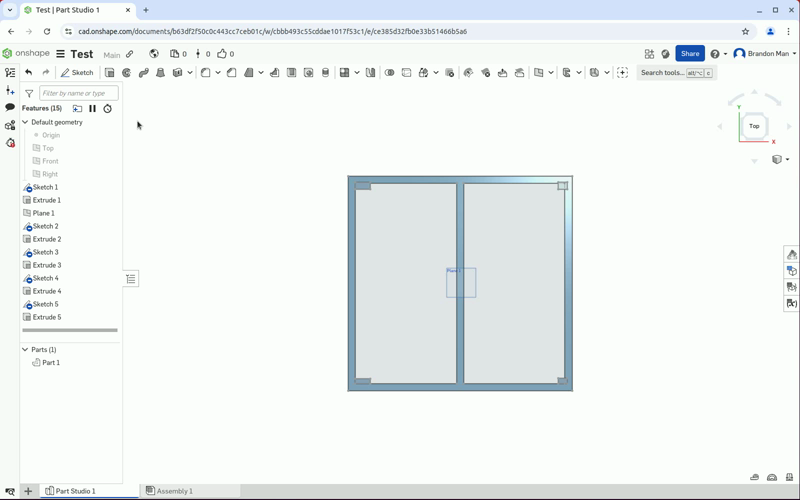
key(up, 3)
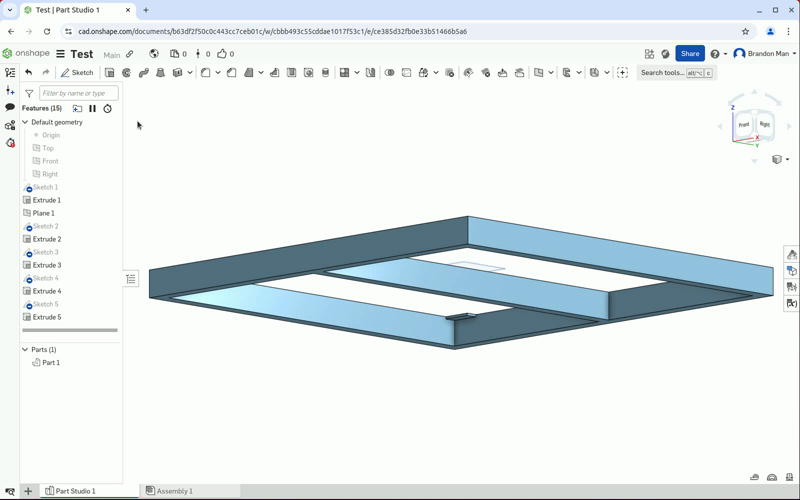
key(left, 3)
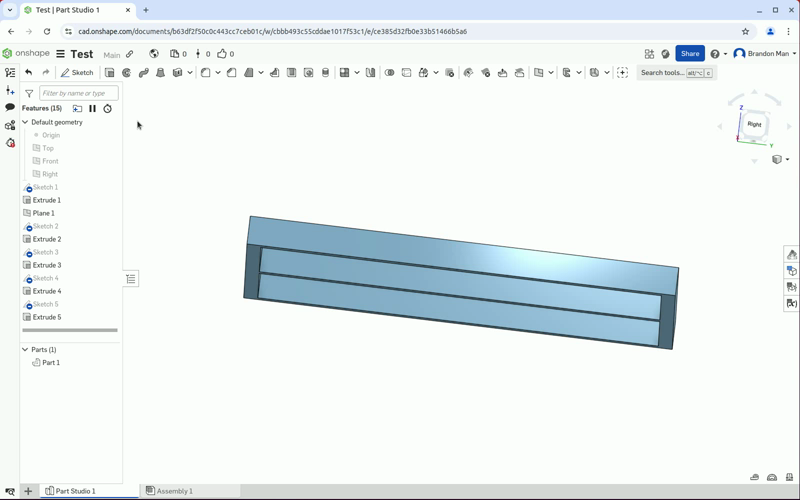
key(right, 3)
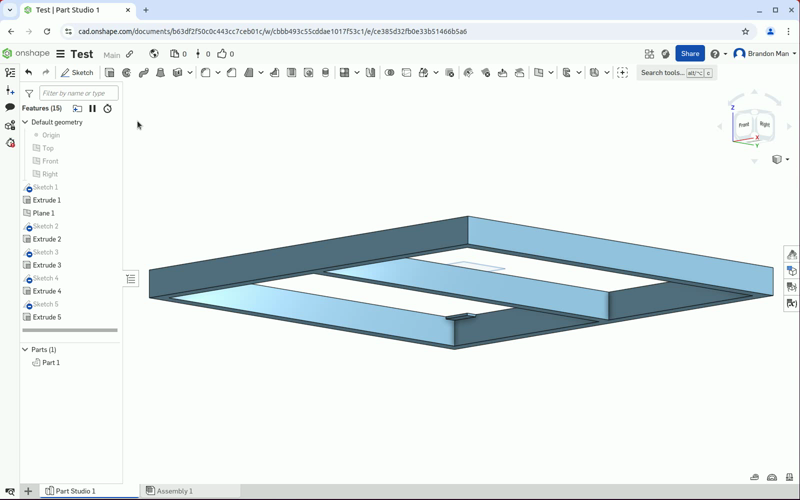
key(down, 3)
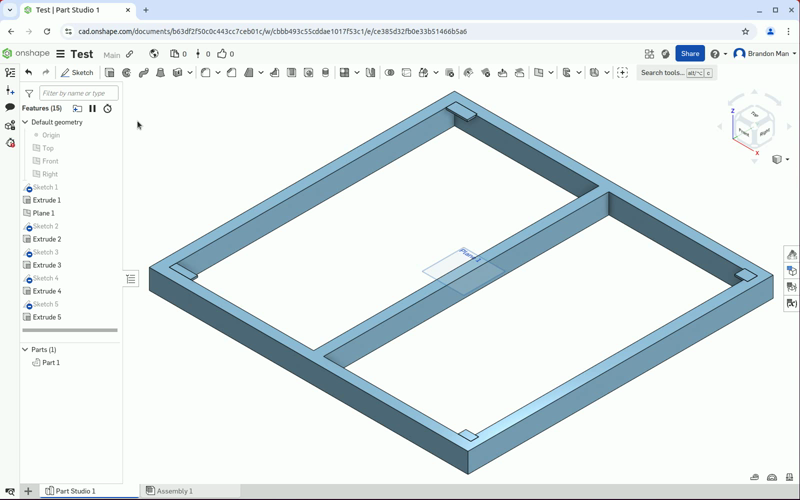
mouse_move(73, 189)
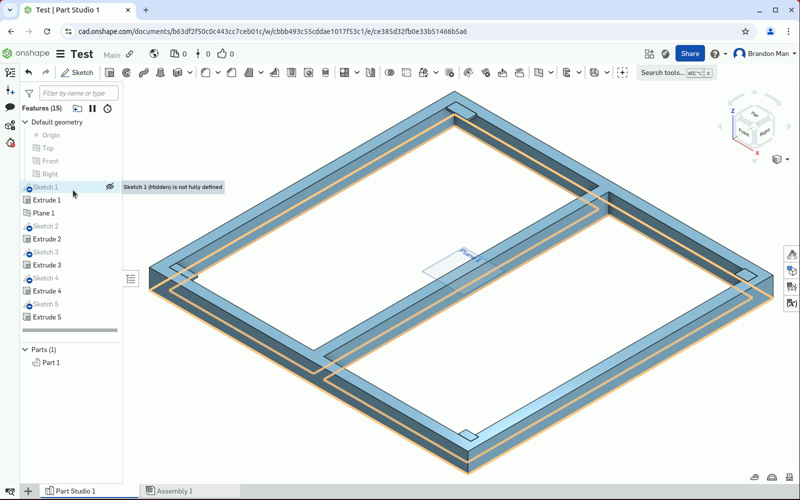
click(73, 189)